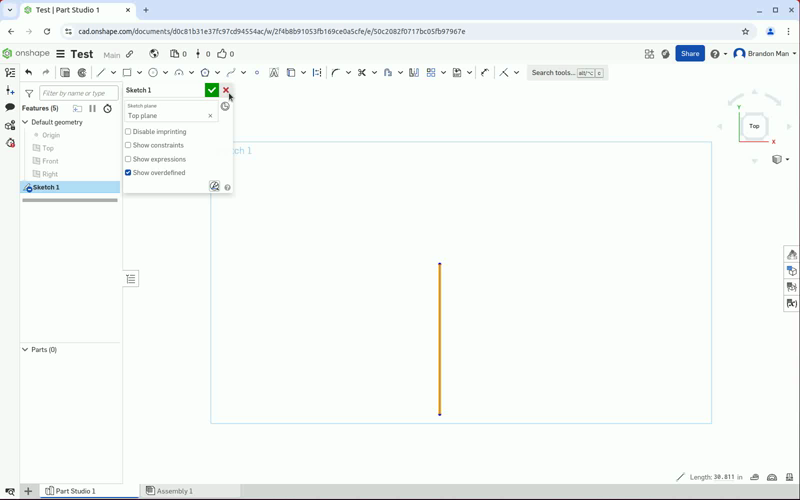
key(shift+h)
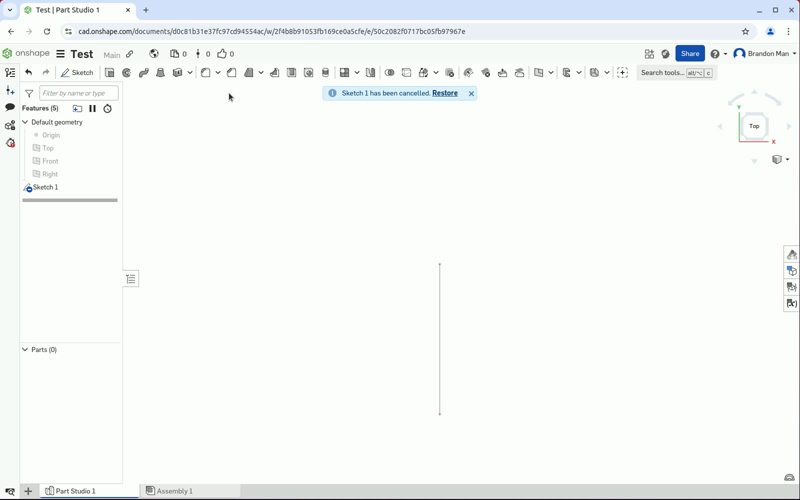
mouse_move(73, 352)
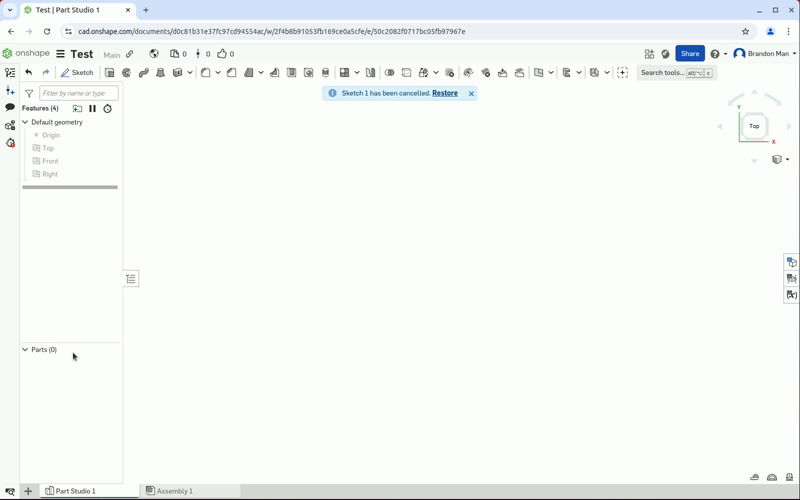
key(y)
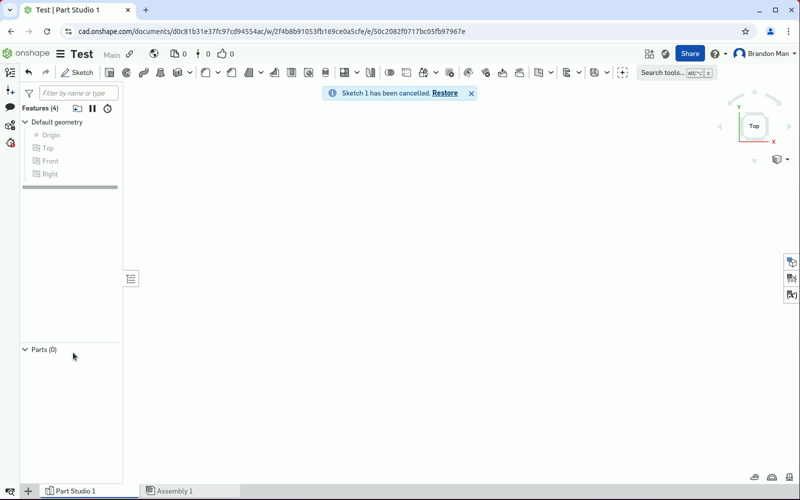
key(shift+p)
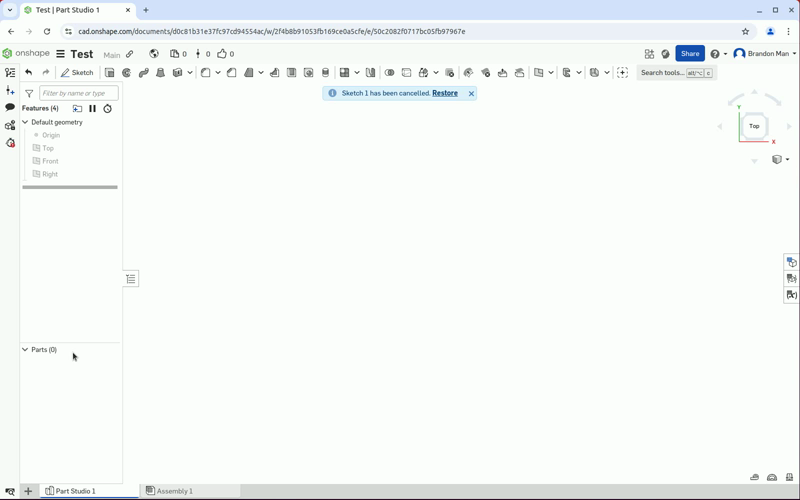
key(space)
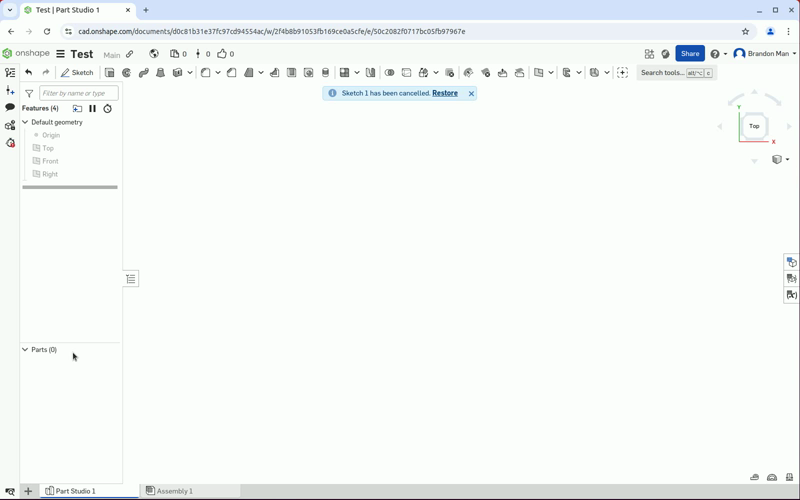
key_down(shift)
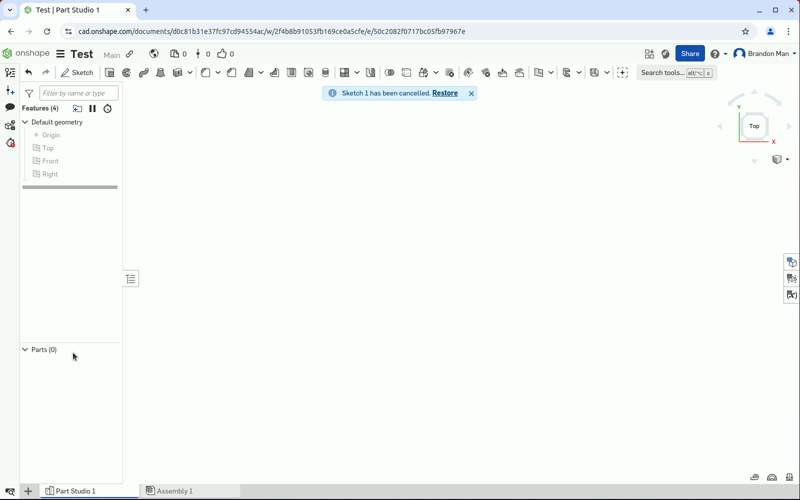
key(up)
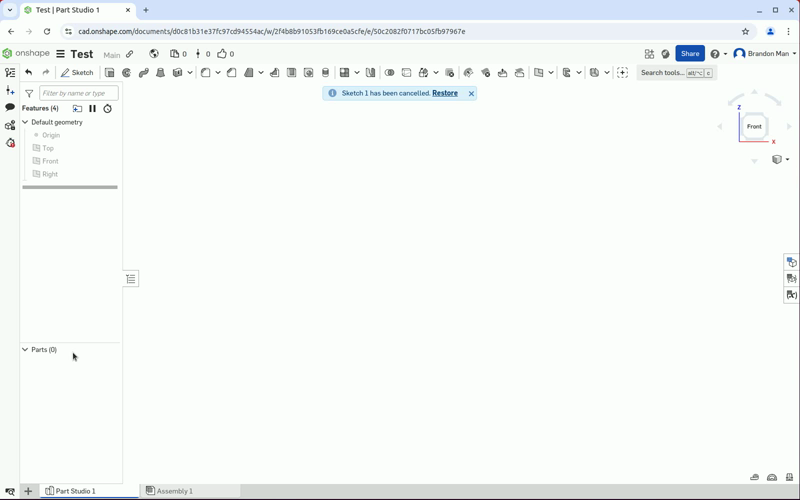
key_up(shift)
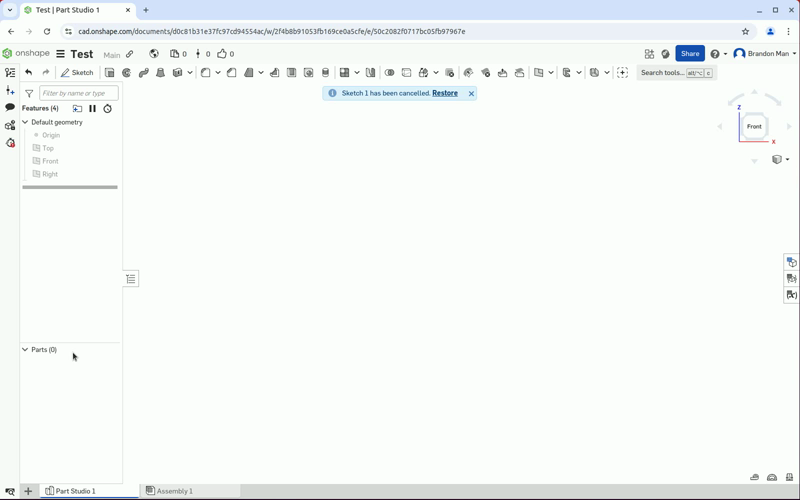
mouse_move(73, 352)
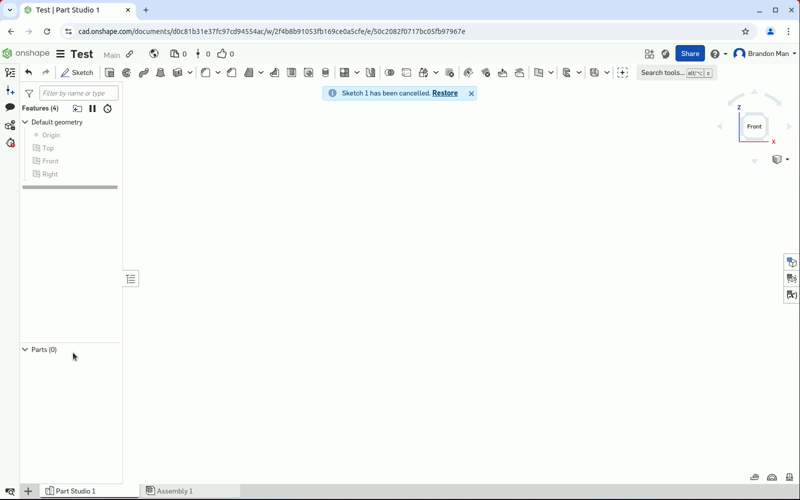
key(shift+y)
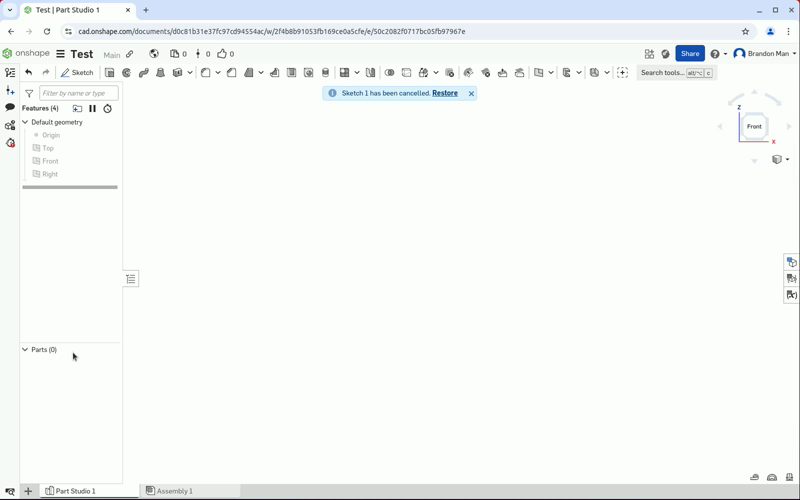
key(shift+s)
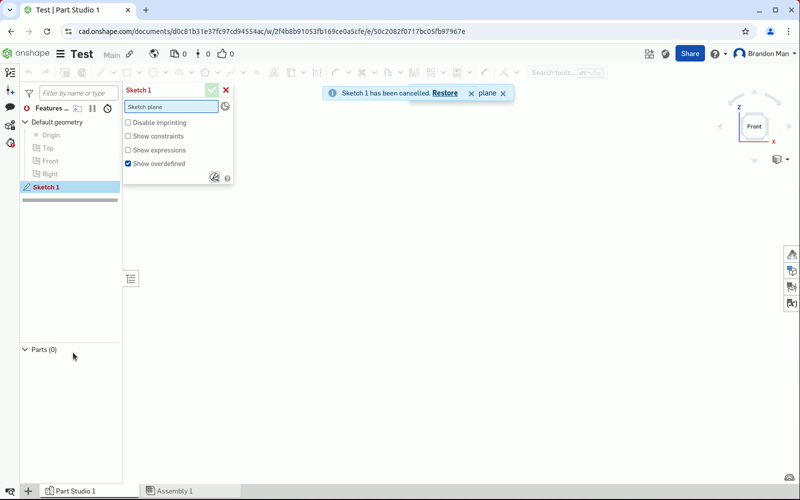
mouse_move(73, 163)
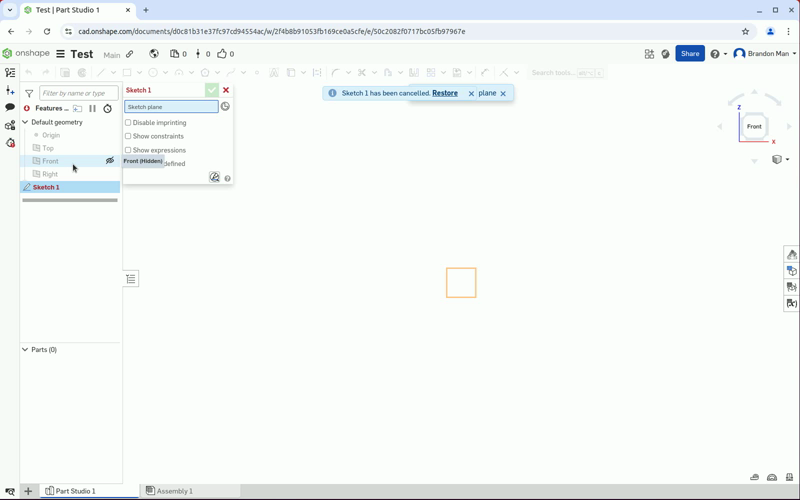
click(73, 163)
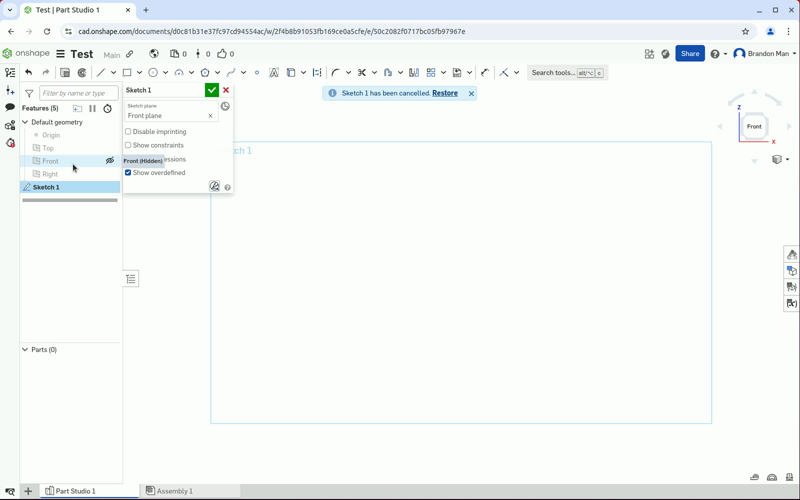
mouse_move(73, 352)
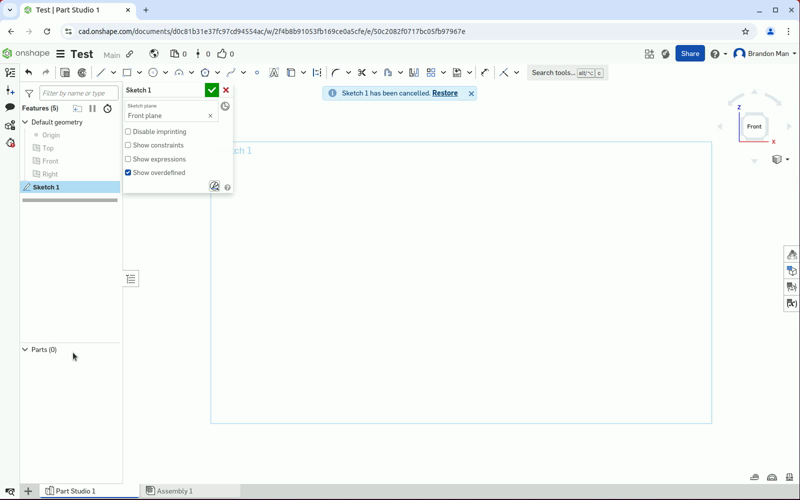
key(y)
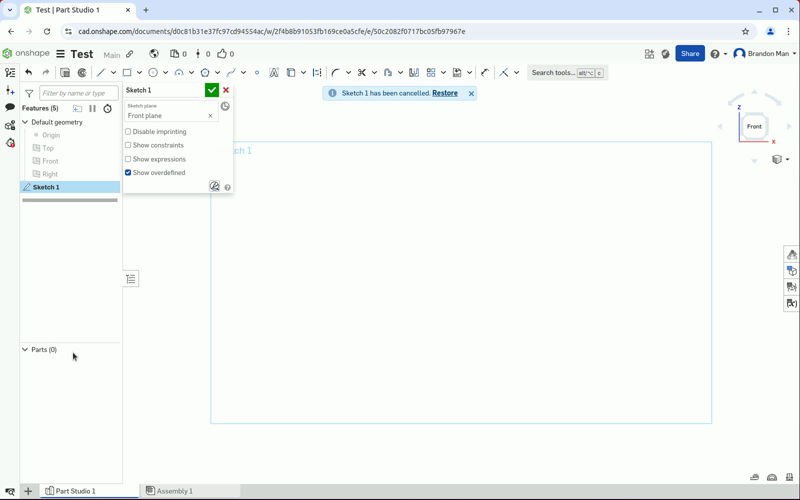
key(l)
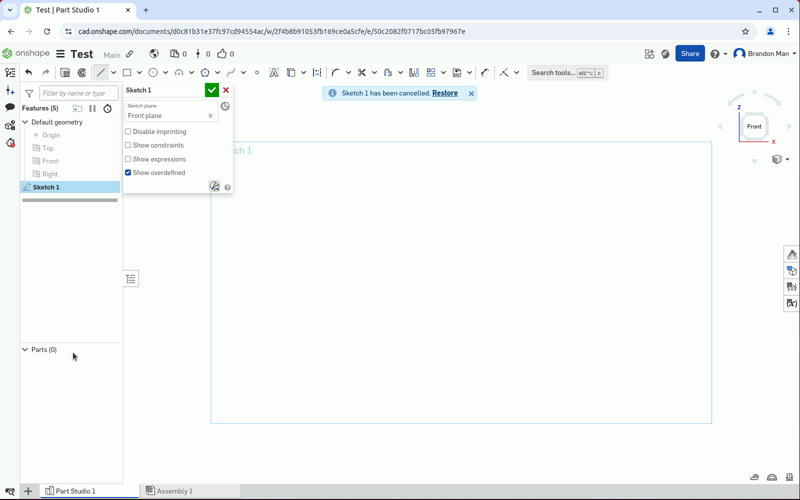
key_down(shift)
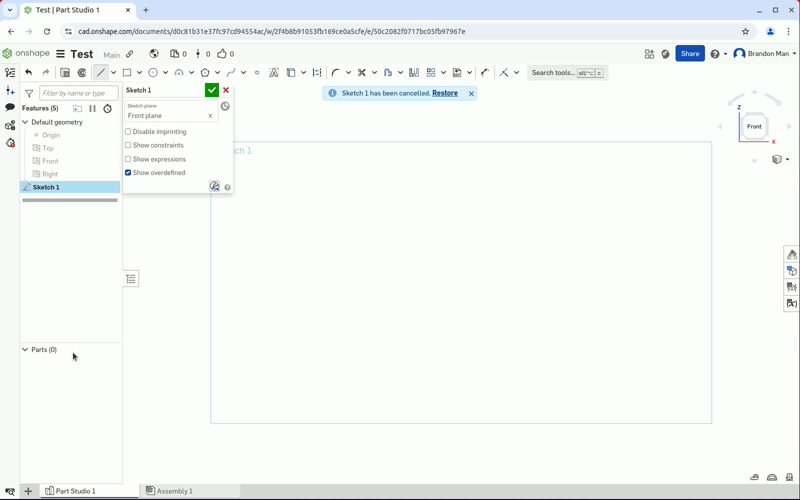
mouse_move(362, 325)
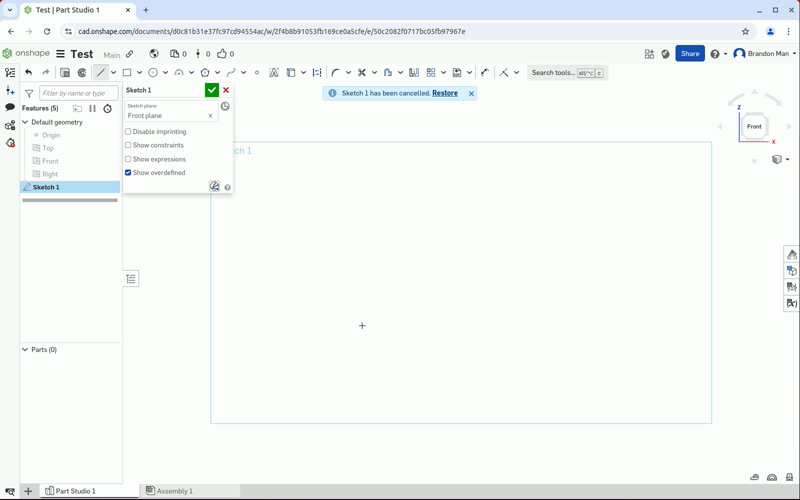
click(362, 325)
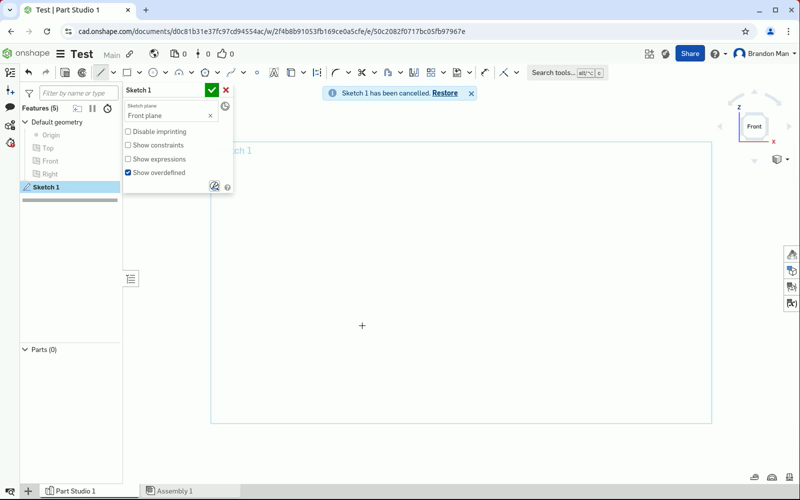
key_up(shift)
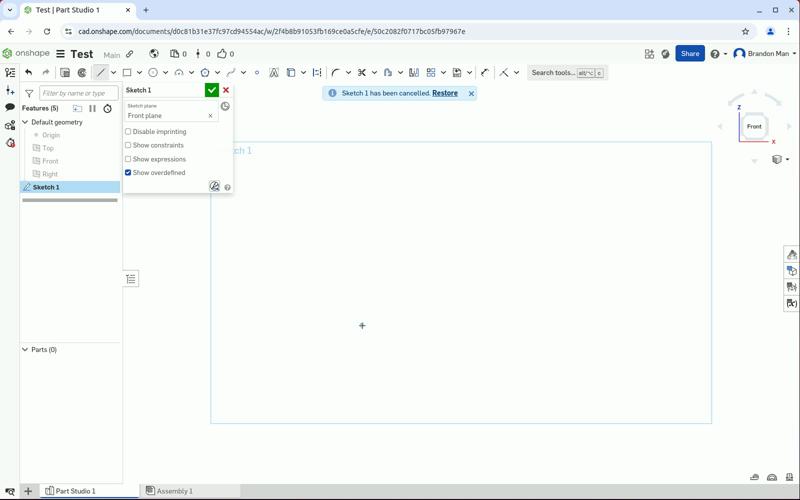
key_down(shift)
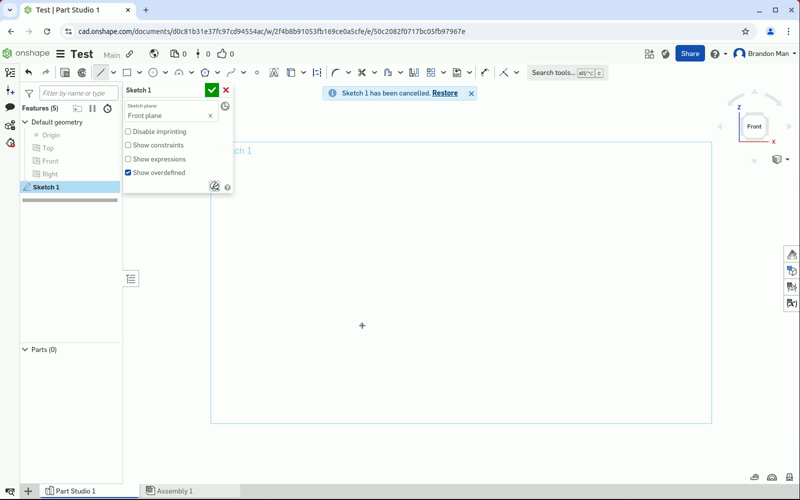
mouse_move(558, 325)
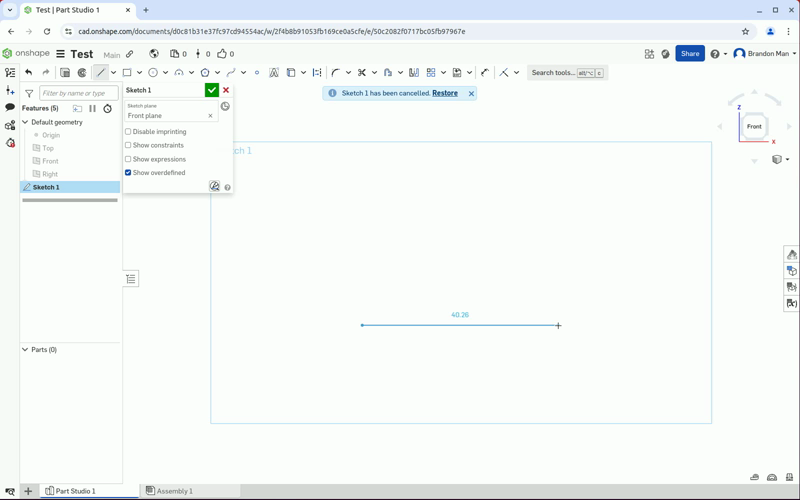
click(558, 325)
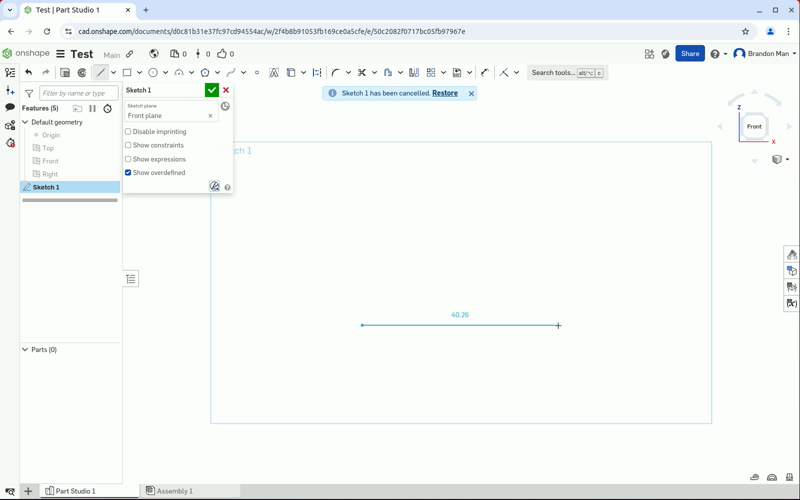
key_up(shift)
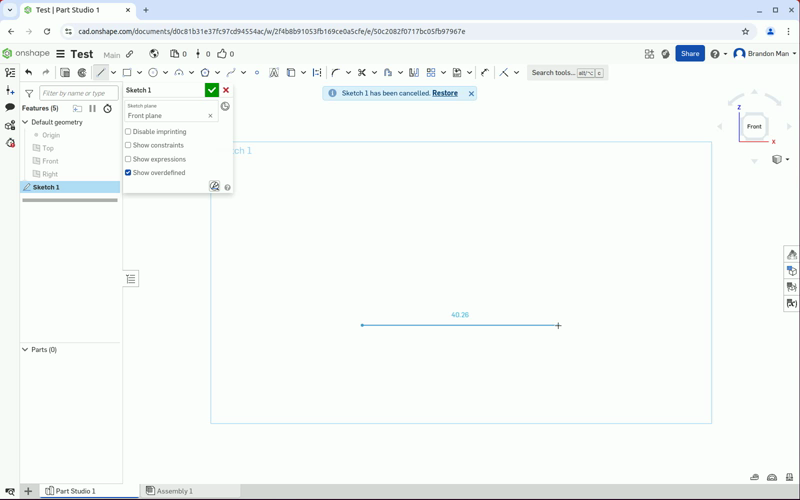
key_down(shift)
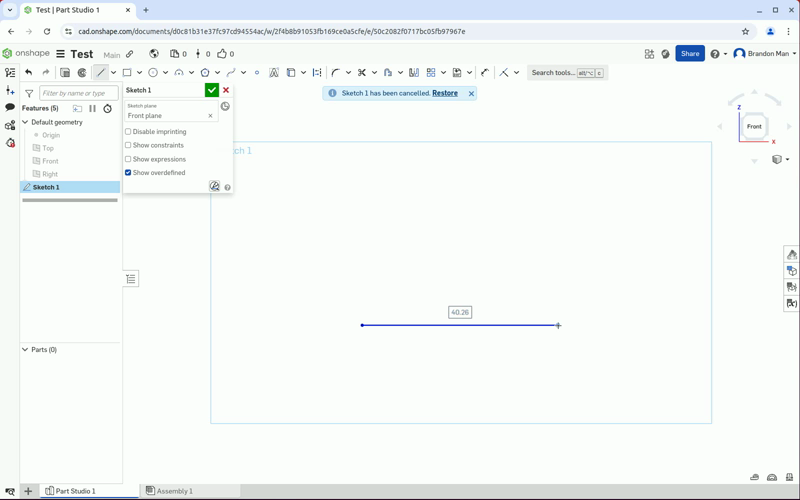
mouse_move(558, 240)
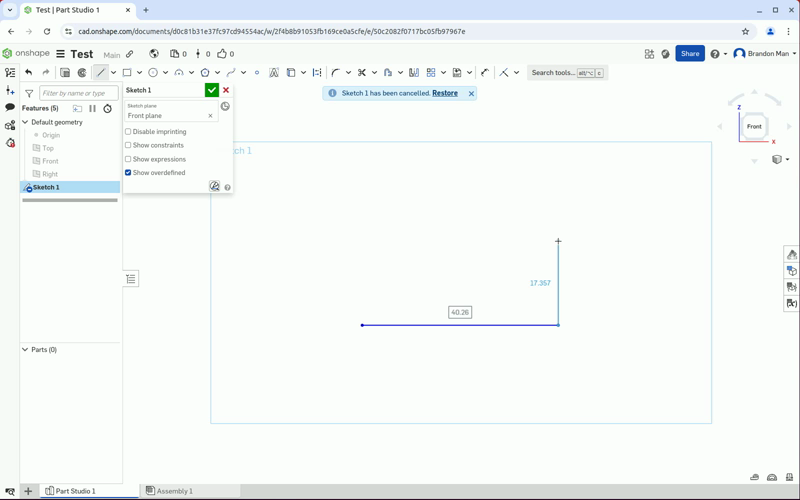
click(558, 240)
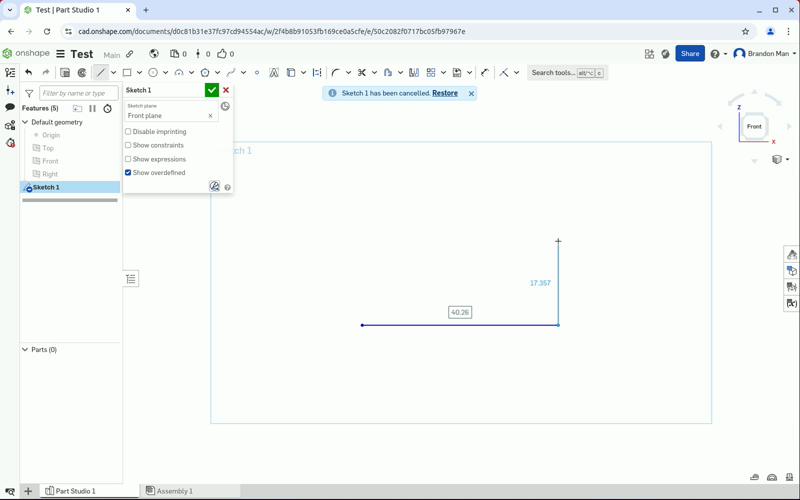
key_up(shift)
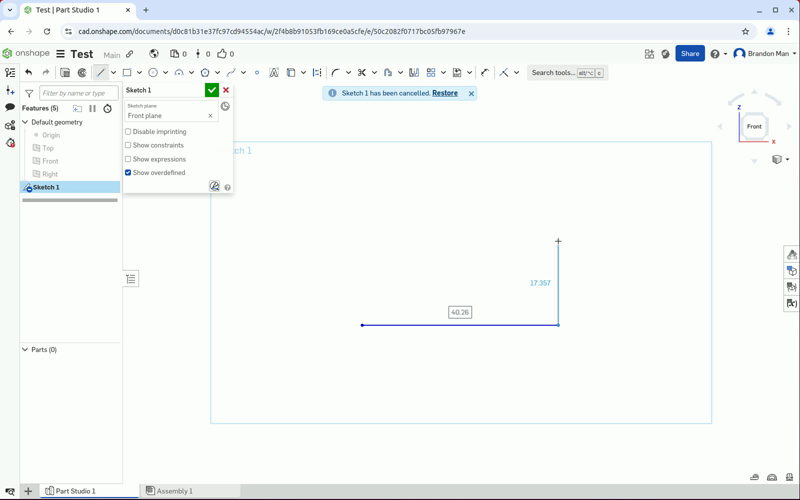
key_down(shift)
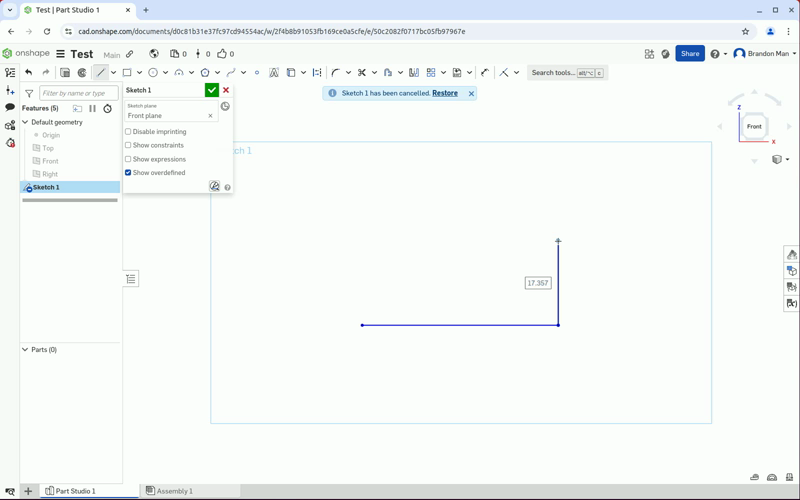
mouse_move(362, 240)
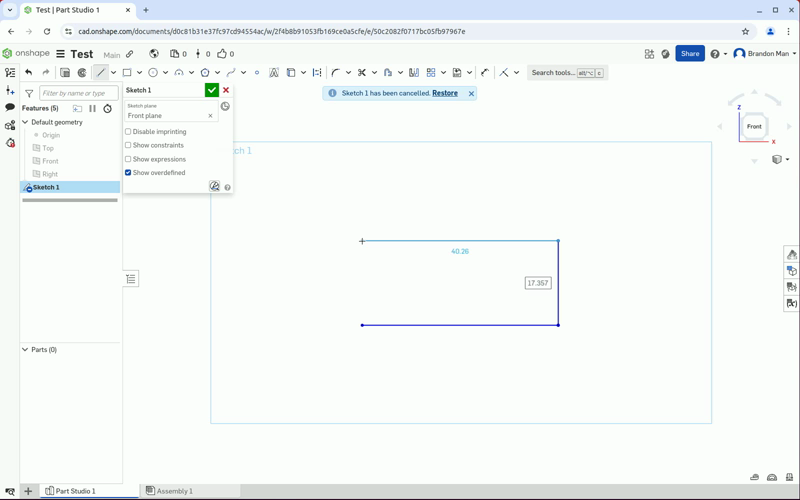
click(362, 240)
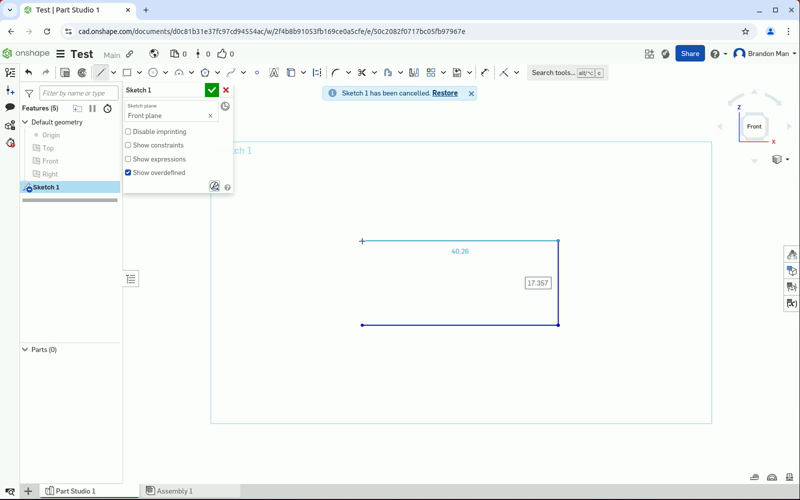
key_up(shift)
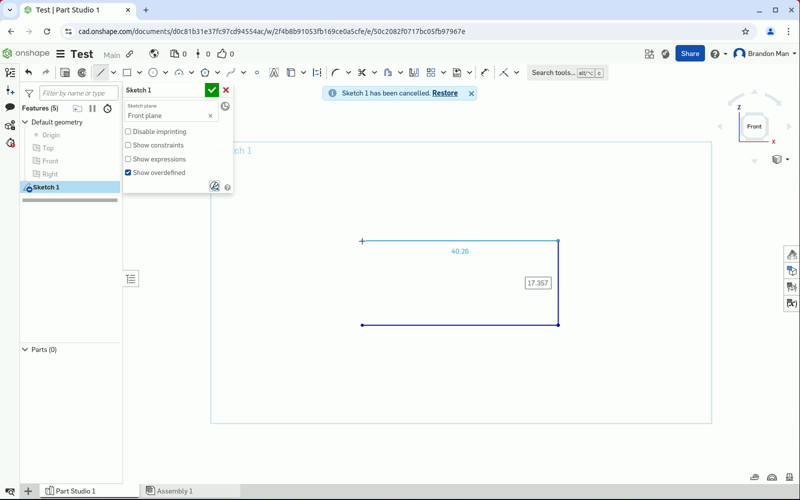
key_down(shift)
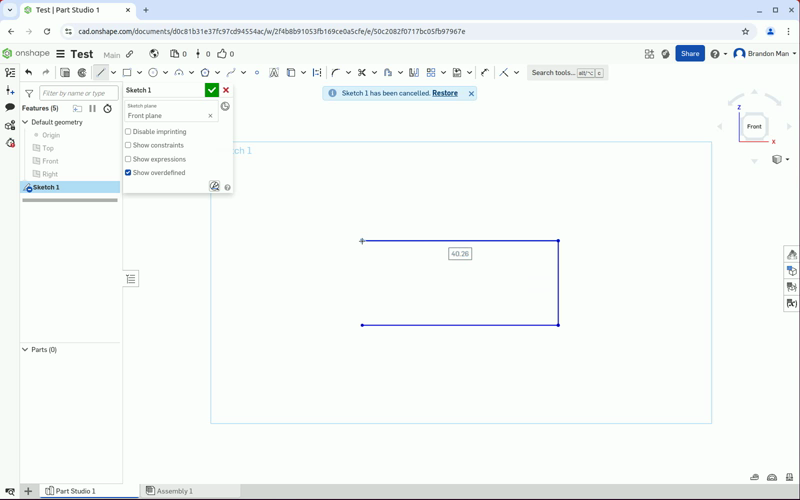
mouse_move(362, 325)
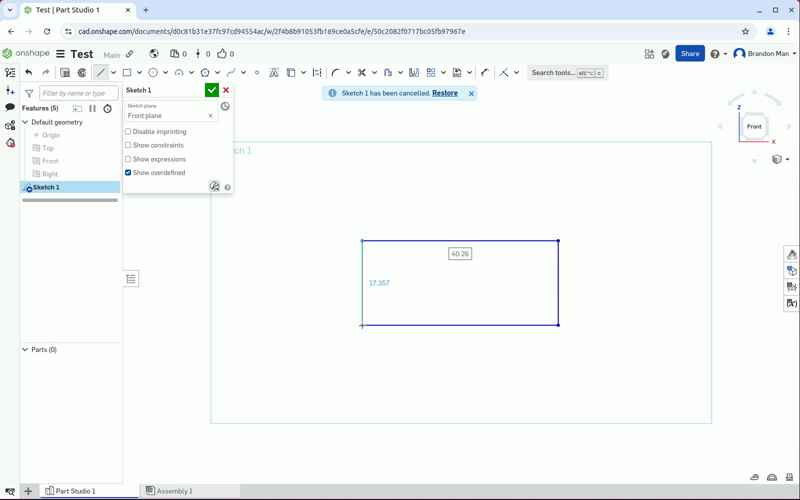
key_up(shift)
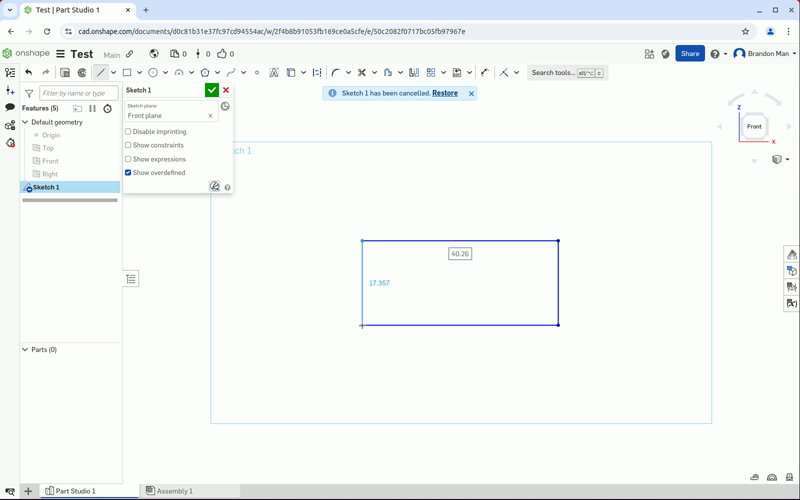
click(362, 325)
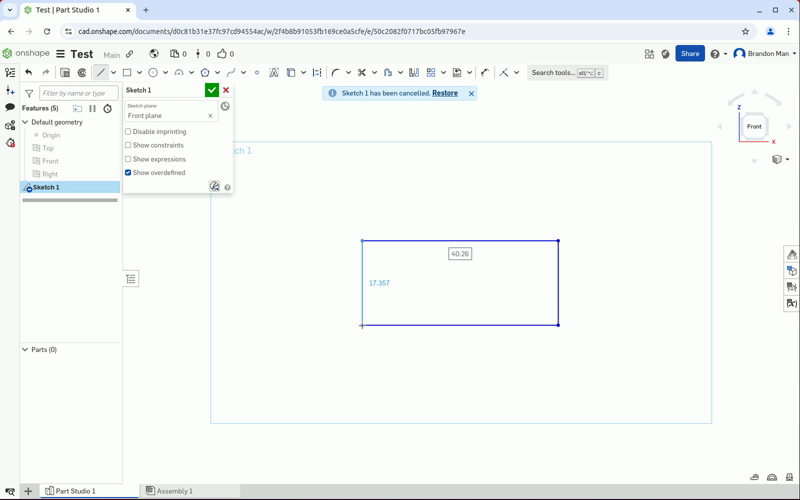
key(esc)
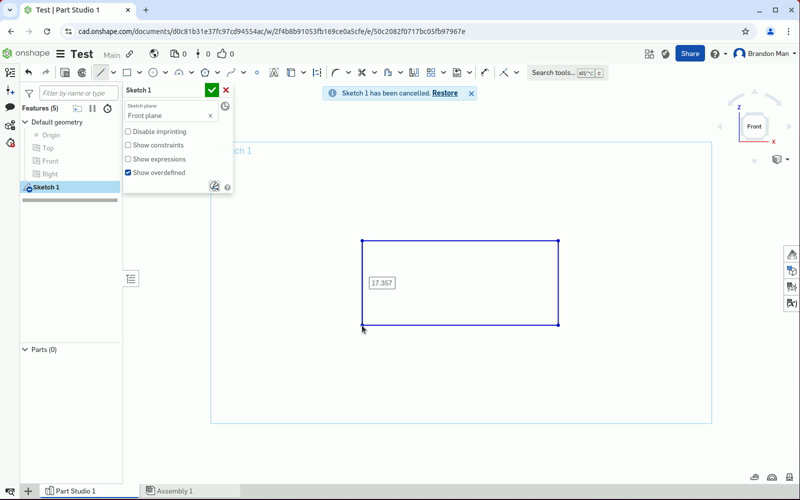
mouse_move(391, 270)
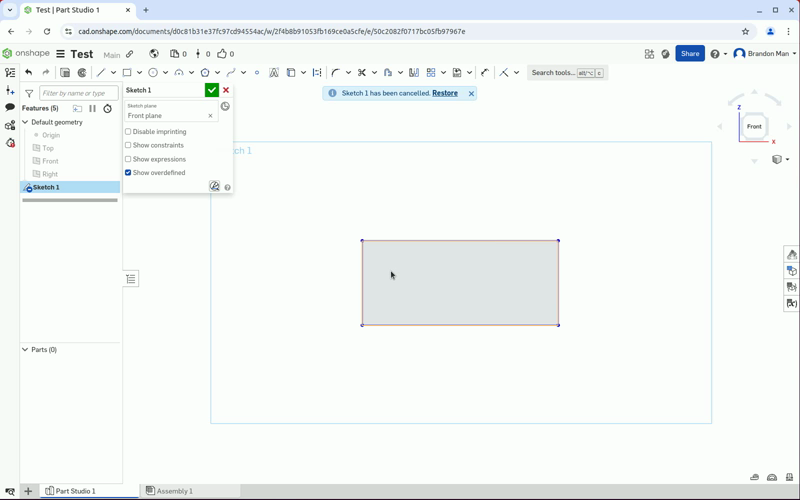
click(391, 270)
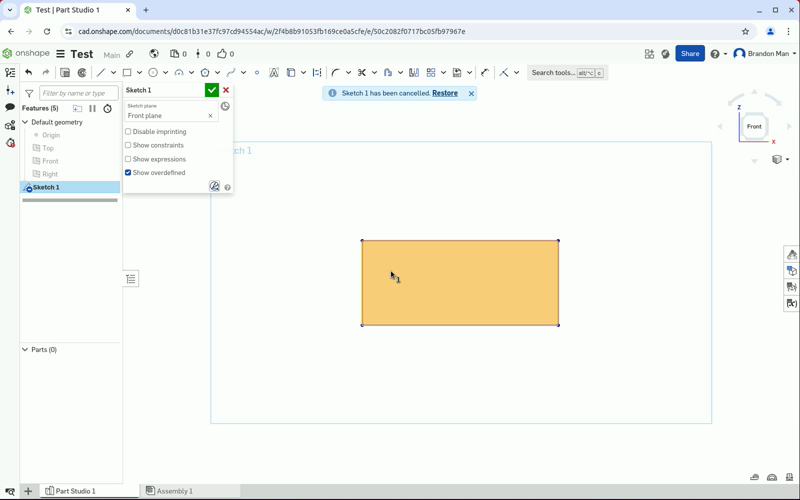
mouse_move(73, 352)
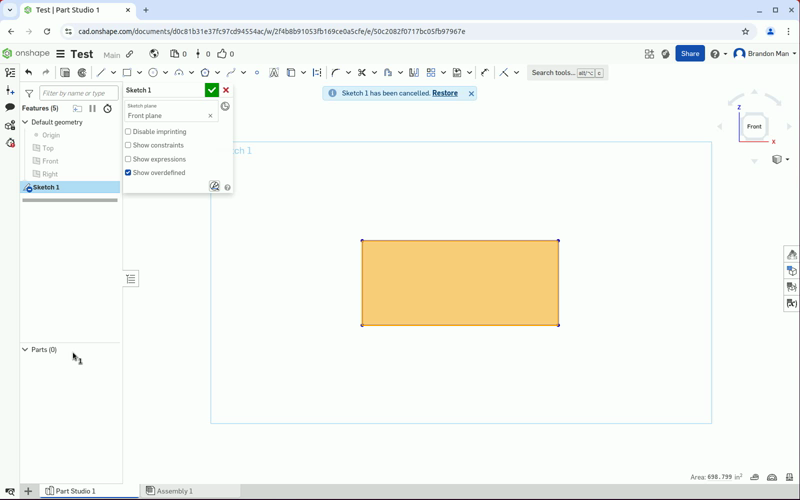
key(shift+y)
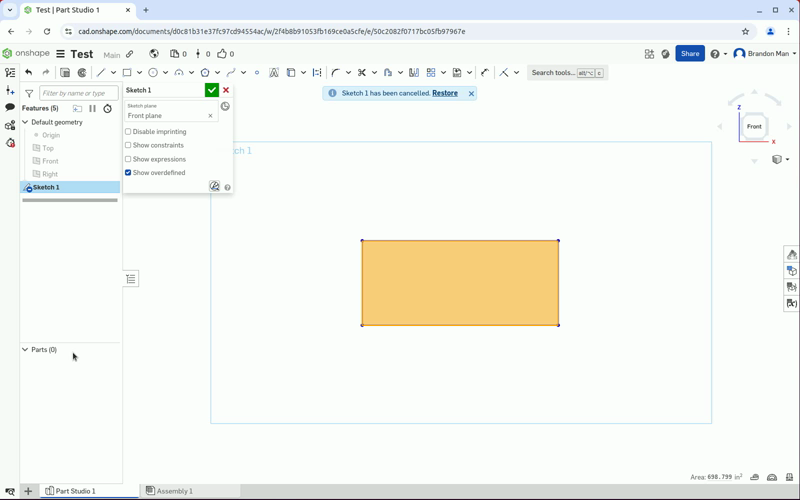
key(shift+e)
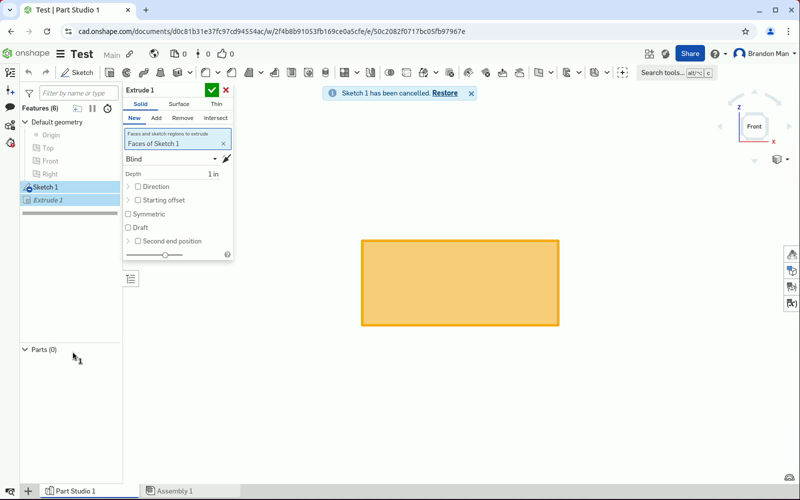
mouse_move(143, 106)
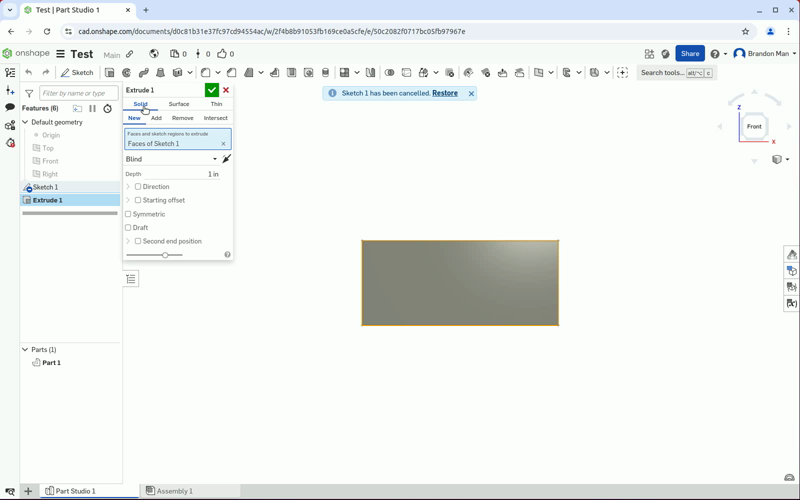
click(143, 106)
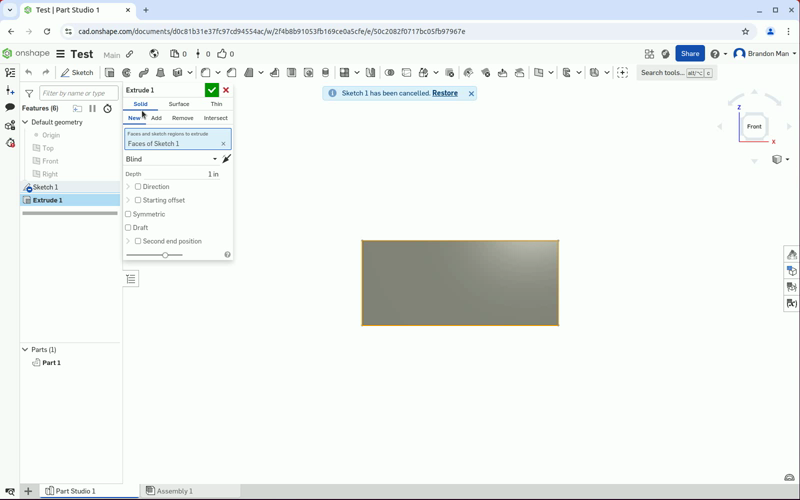
mouse_move(137, 120)
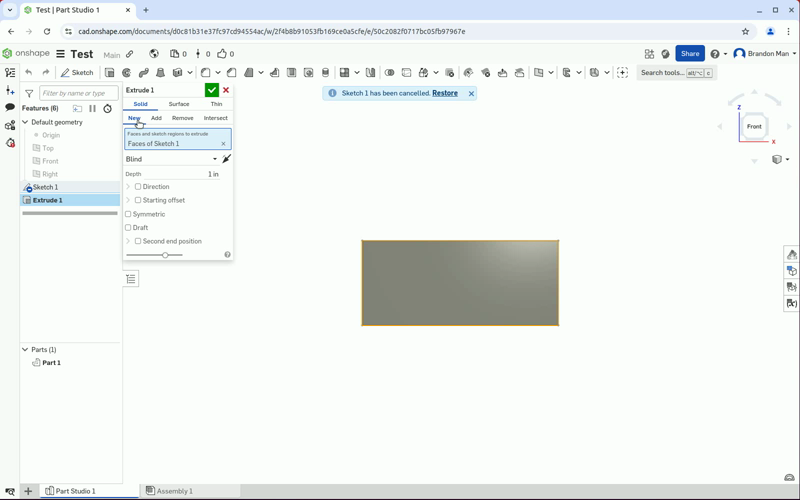
click(137, 120)
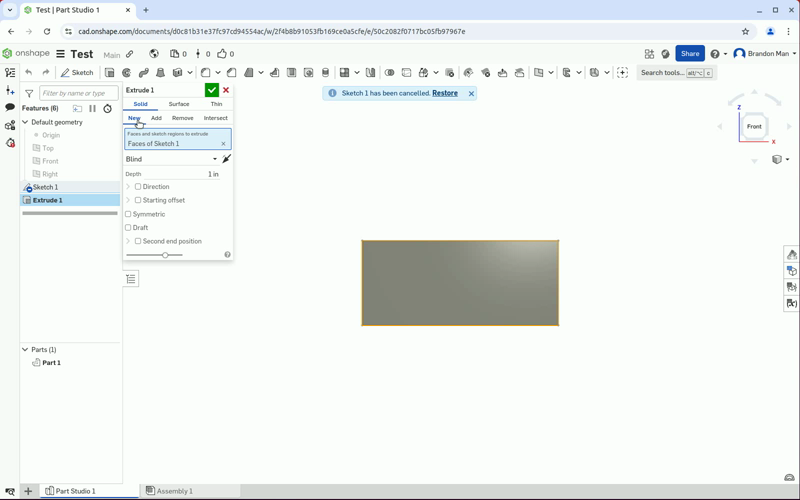
key(tab, 4)
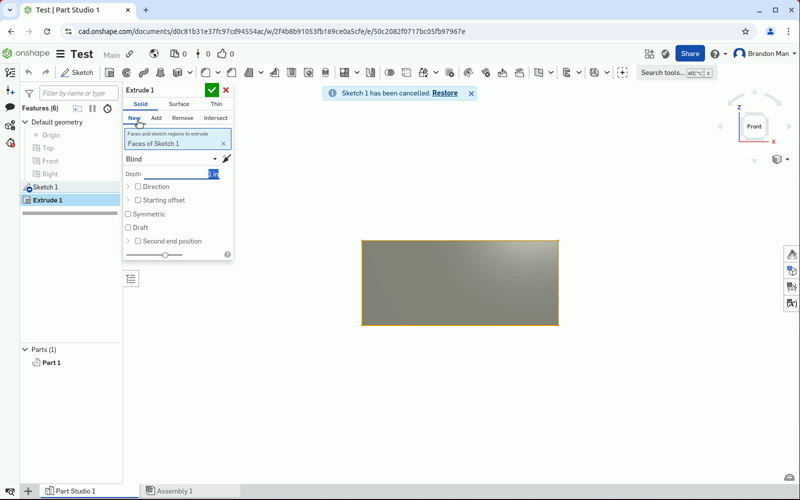
text(23.108)
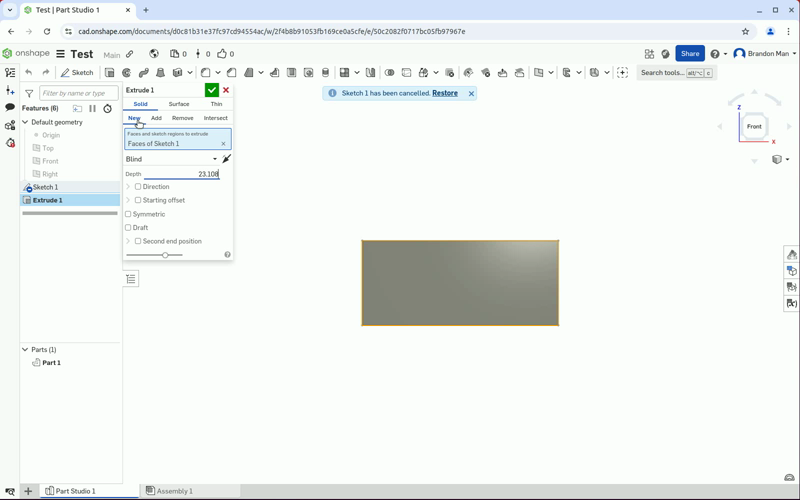
key(enter)
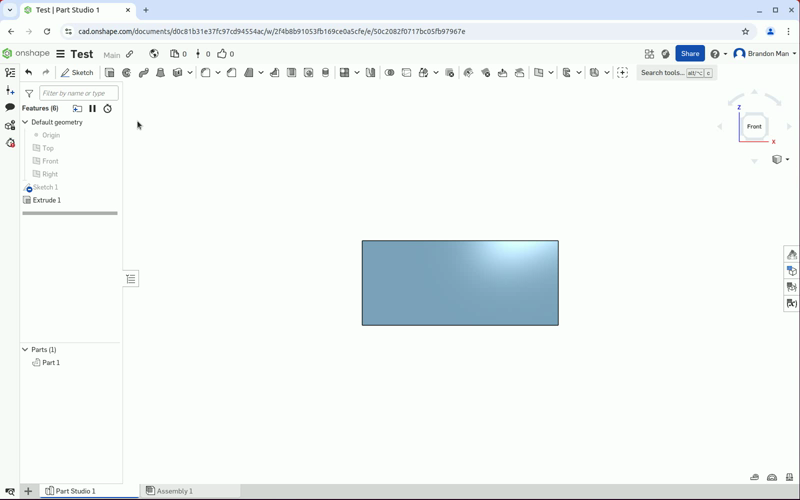
key(shift+h)
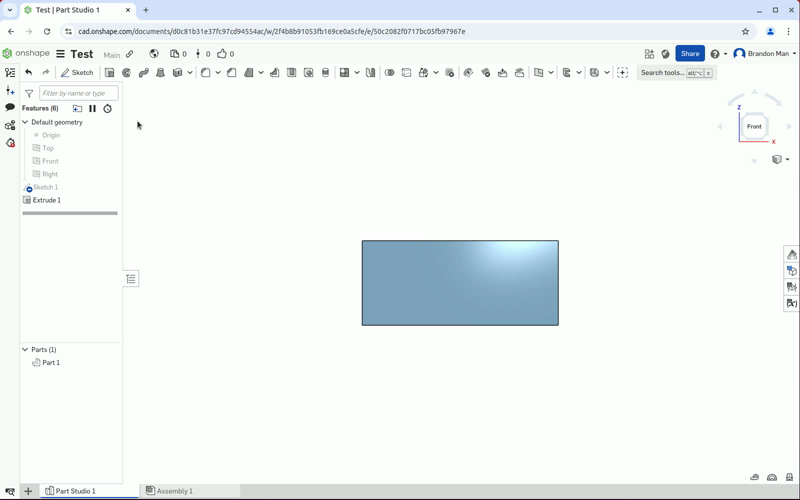
key(shift+h)
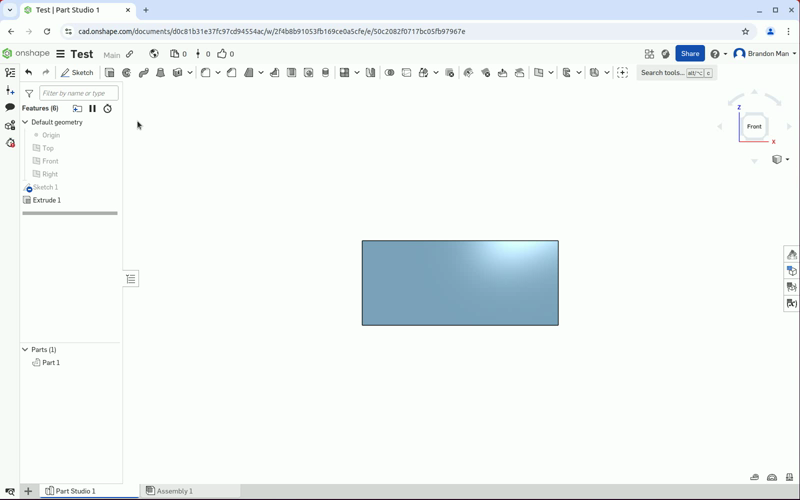
mouse_move(73, 189)
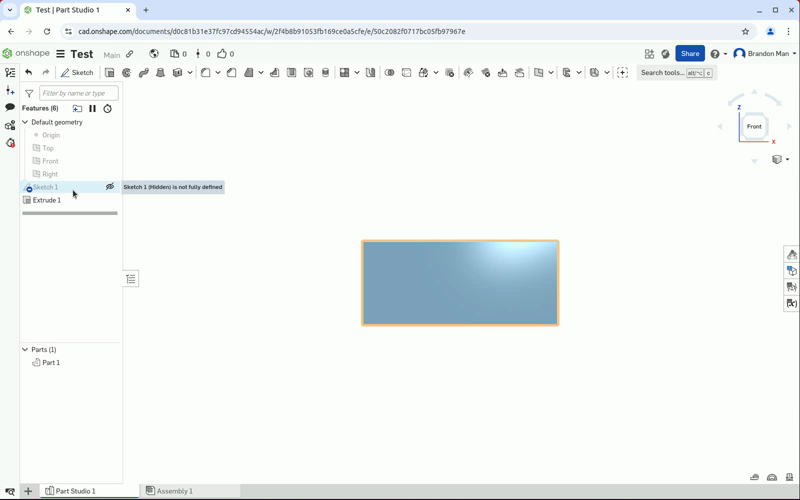
click(73, 189)
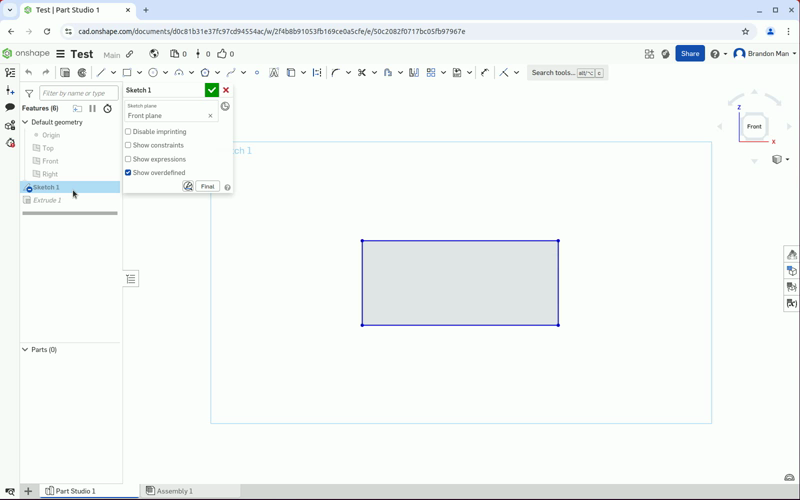
mouse_move(229, 92)
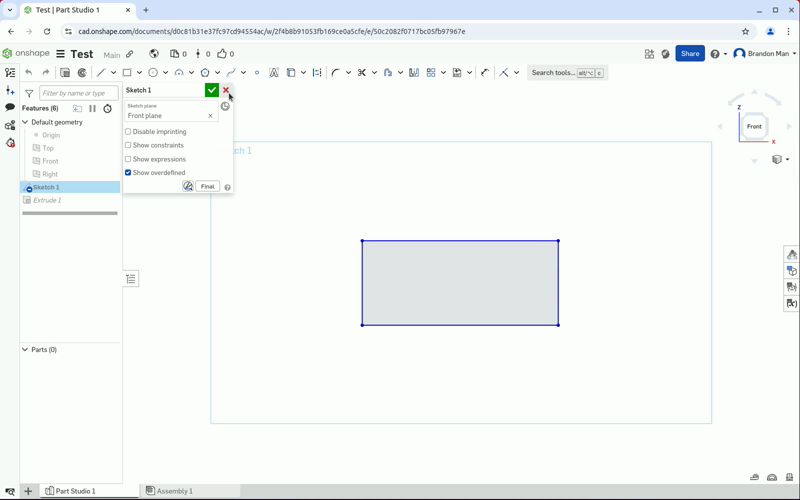
click(229, 92)
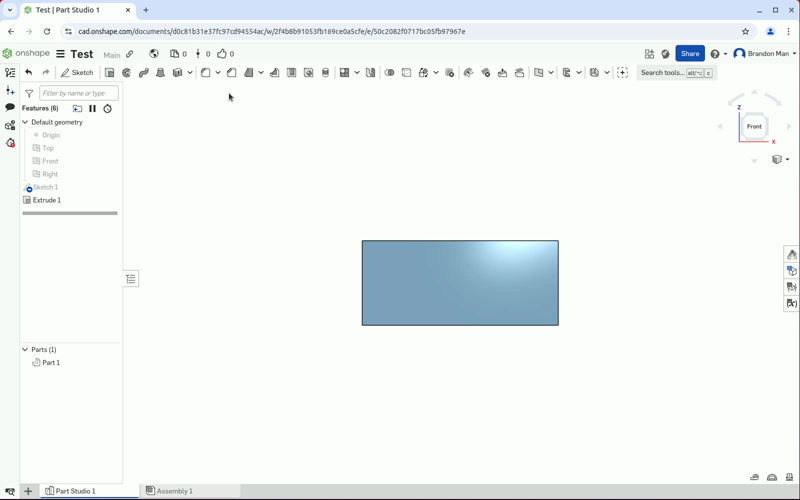
mouse_move(541, 75)
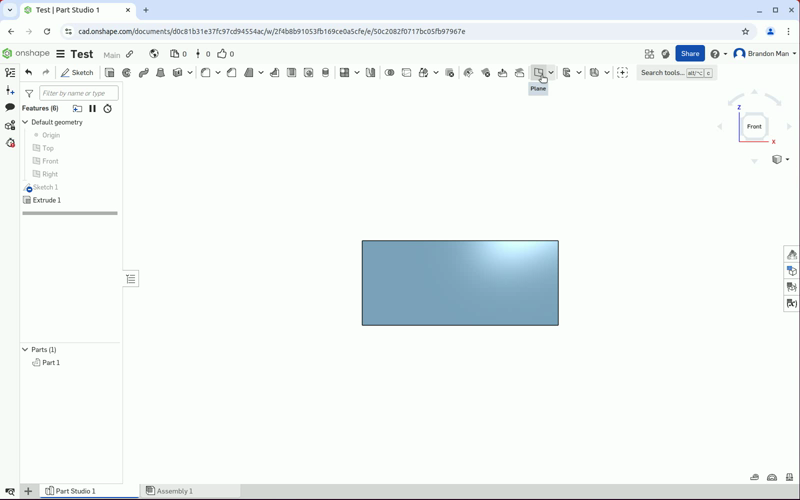
click(541, 75)
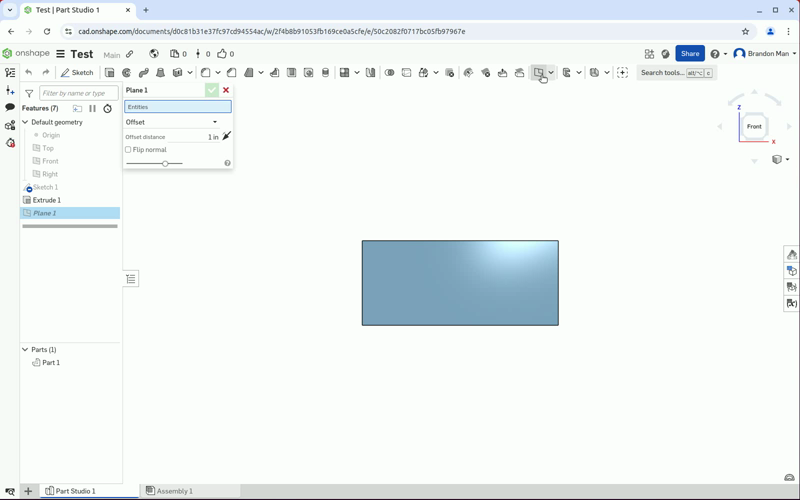
mouse_move(73, 163)
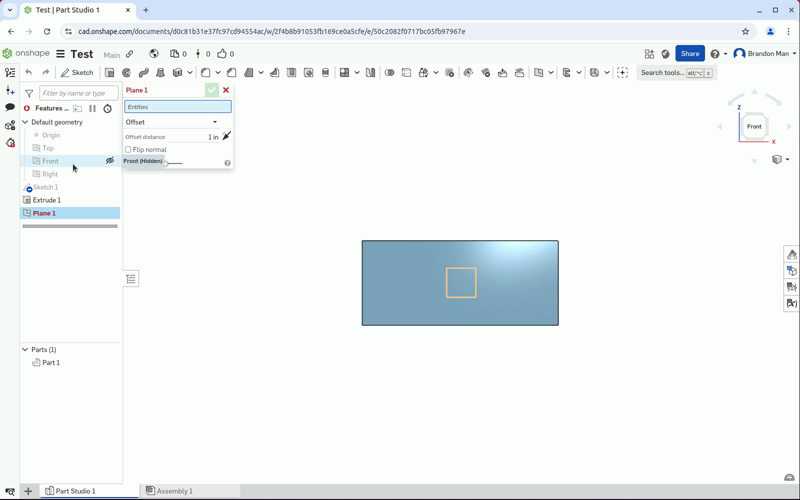
click(73, 163)
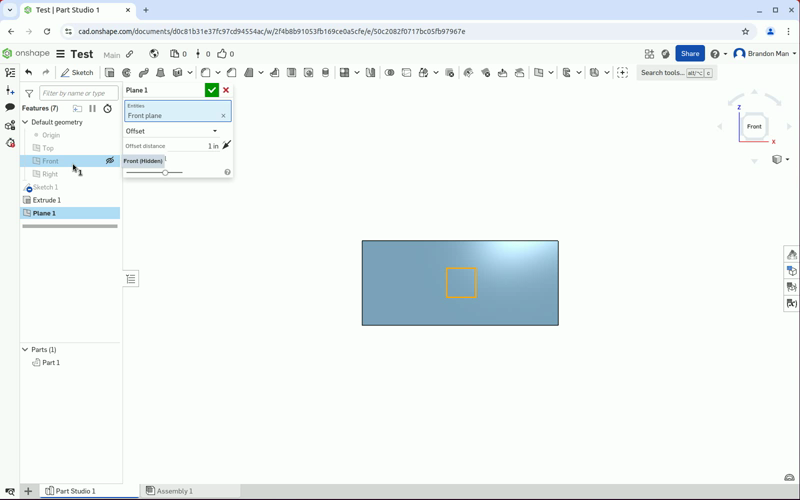
key(tab, 2)
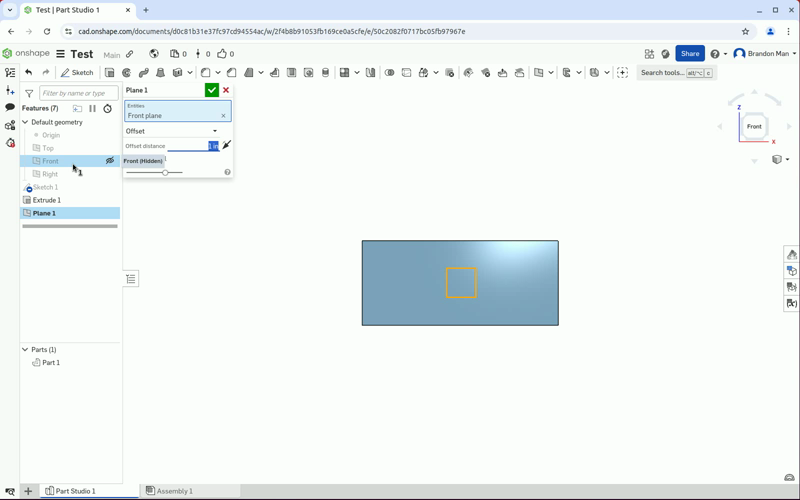
text(23.108)
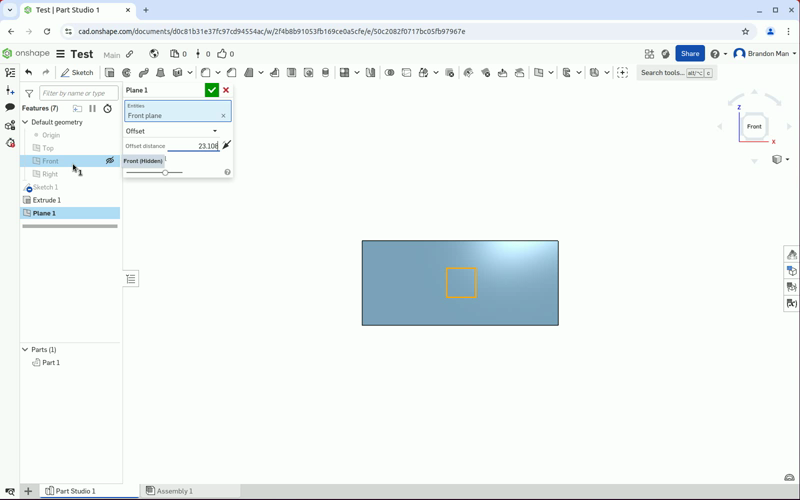
key(enter, 2)
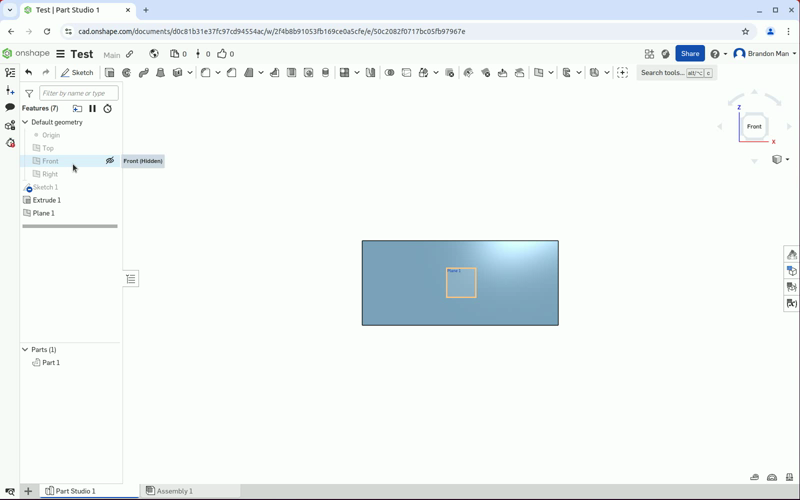
key(shift+s)
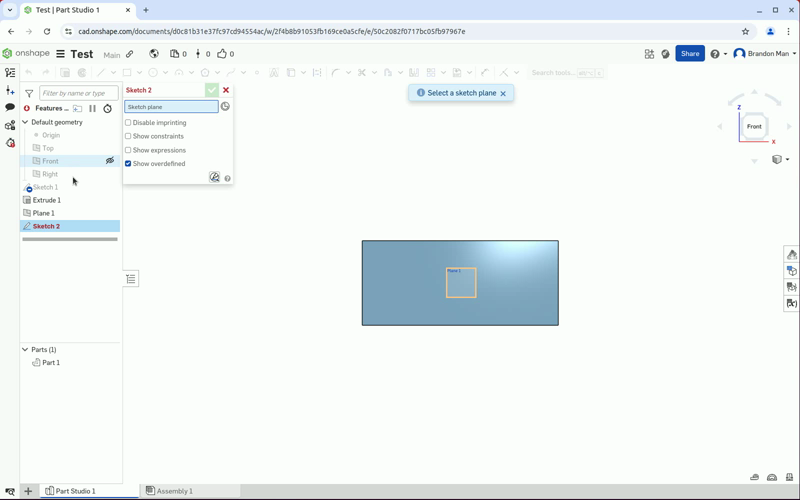
mouse_move(73, 215)
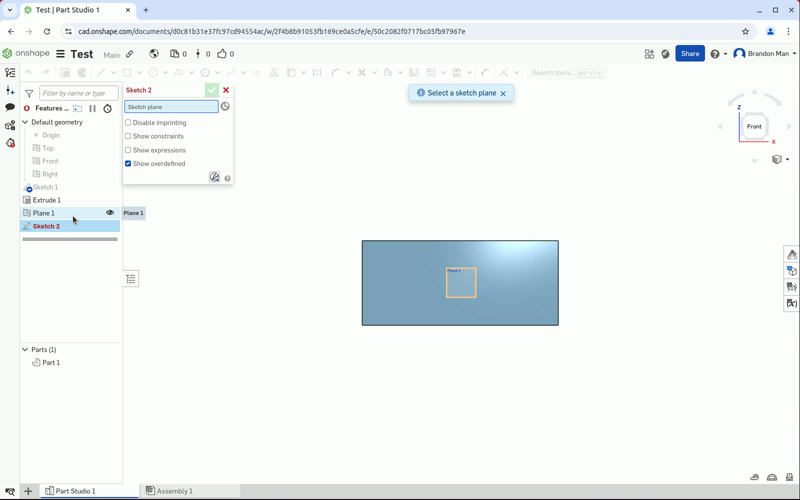
click(73, 215)
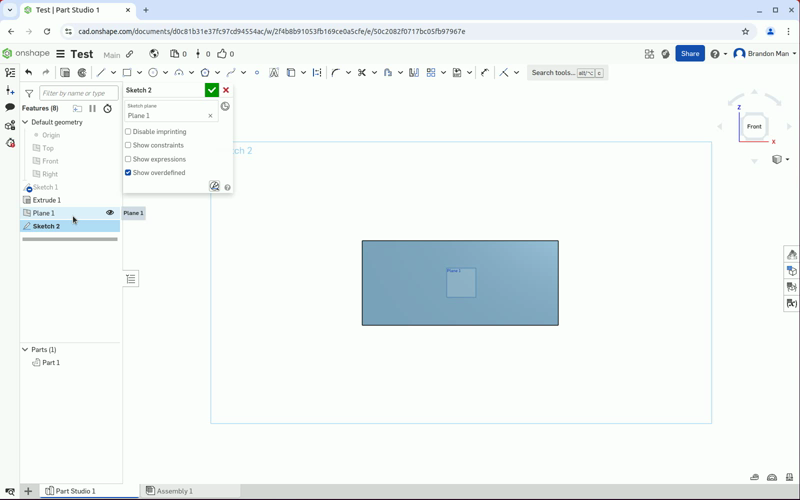
mouse_move(73, 352)
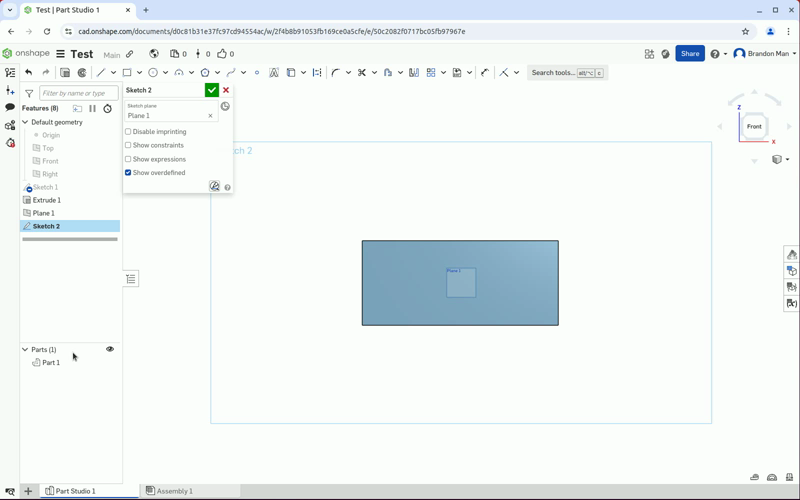
key(y)
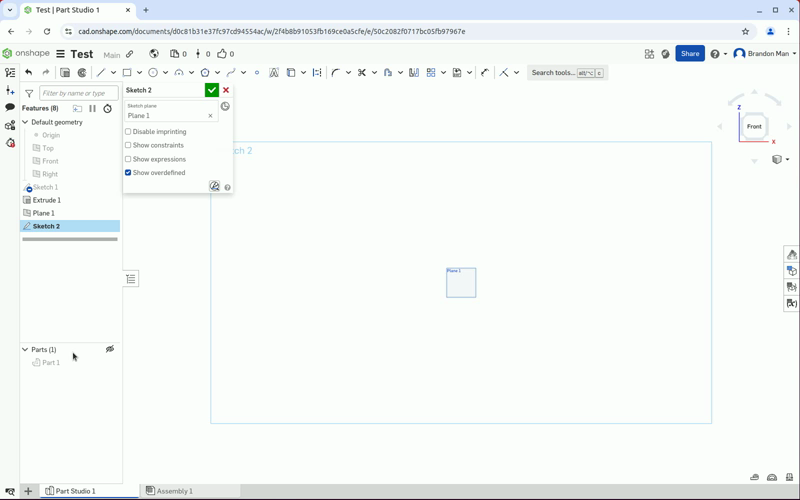
key(l)
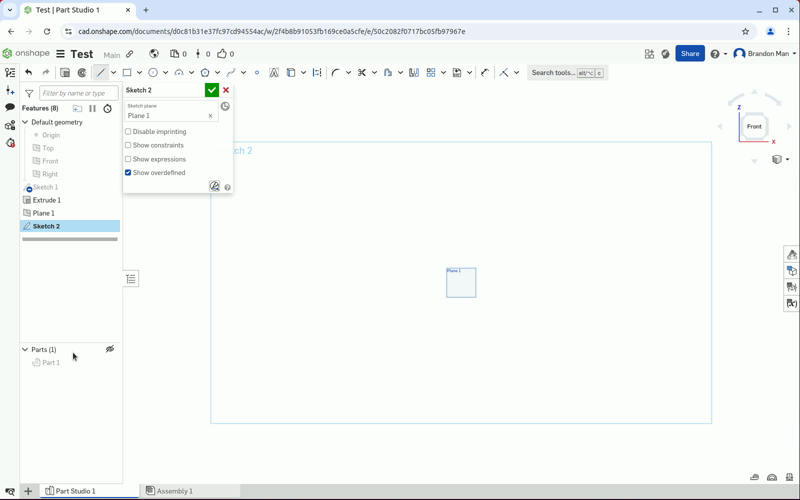
key_down(shift)
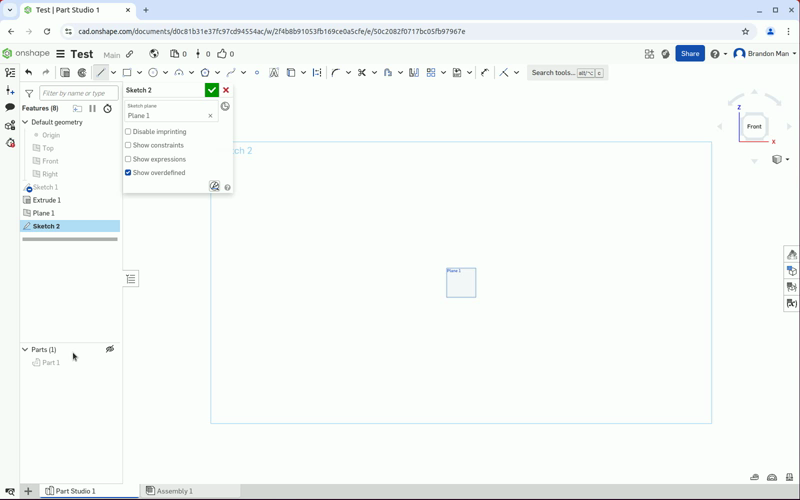
mouse_move(489, 297)
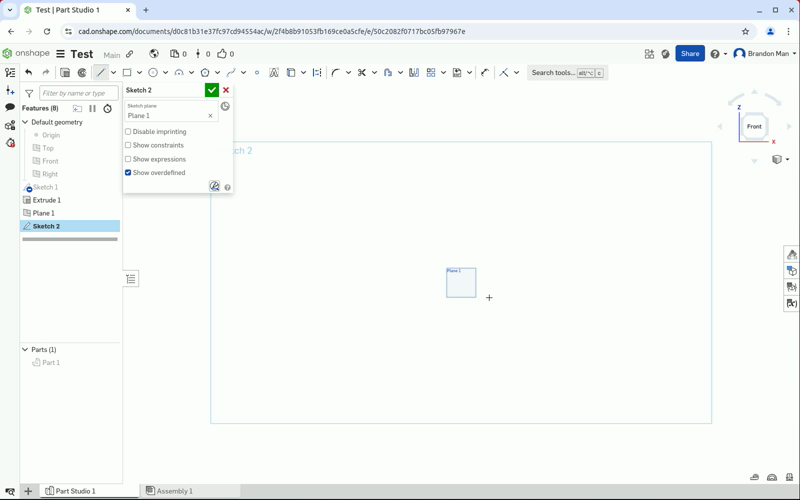
click(489, 297)
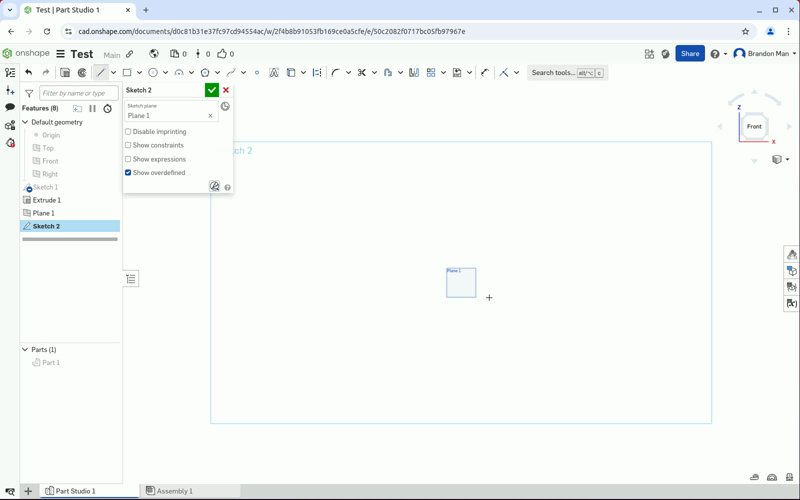
key_up(shift)
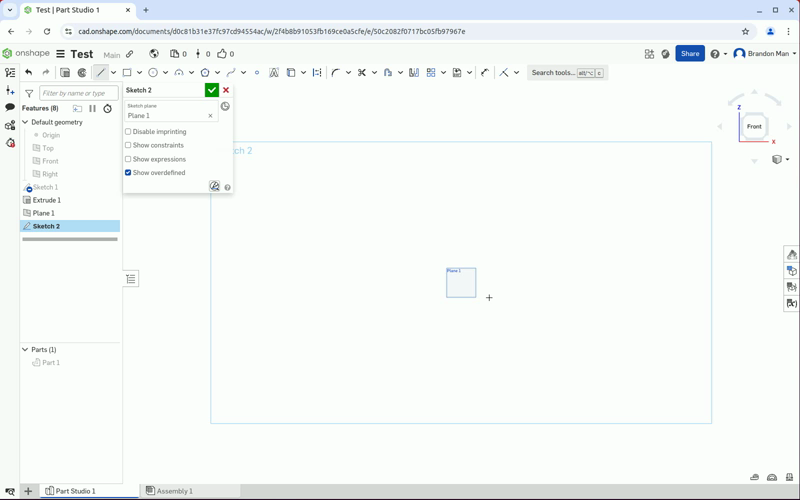
key_down(shift)
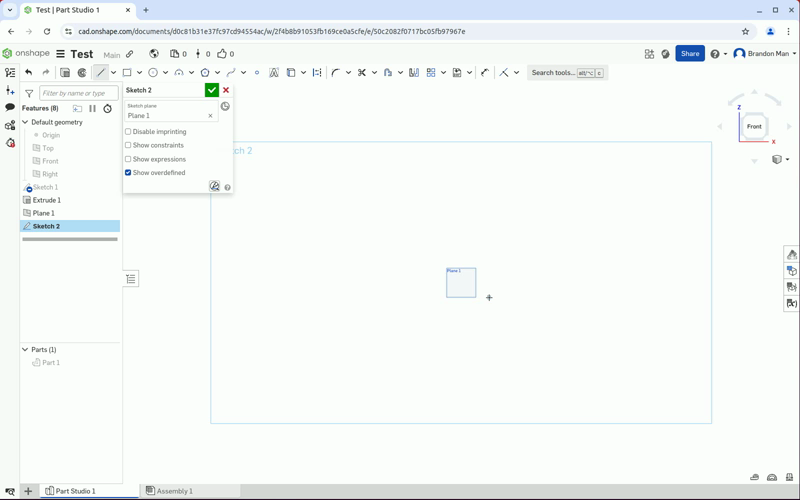
mouse_move(559, 297)
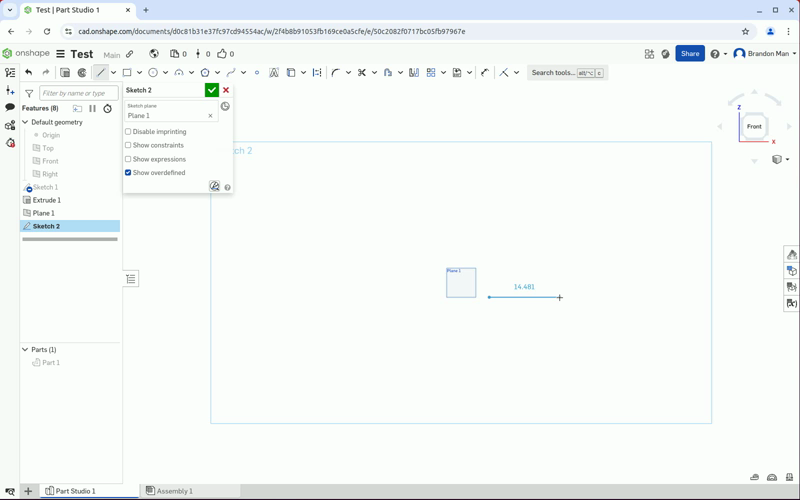
click(559, 297)
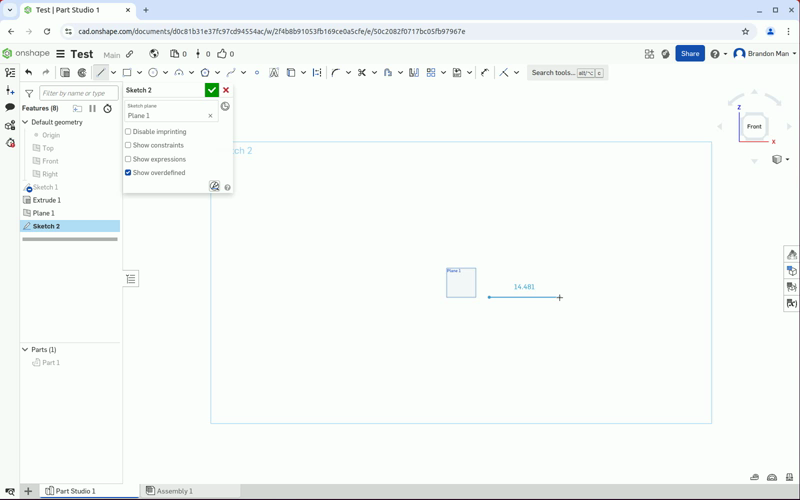
key_up(shift)
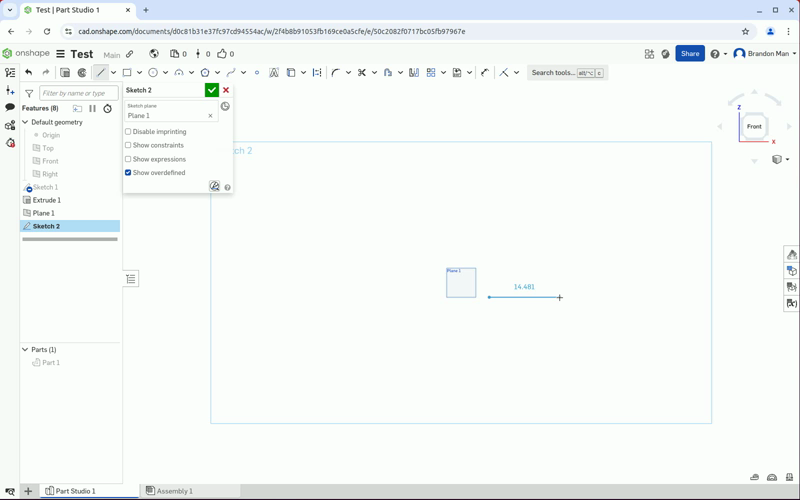
key_down(shift)
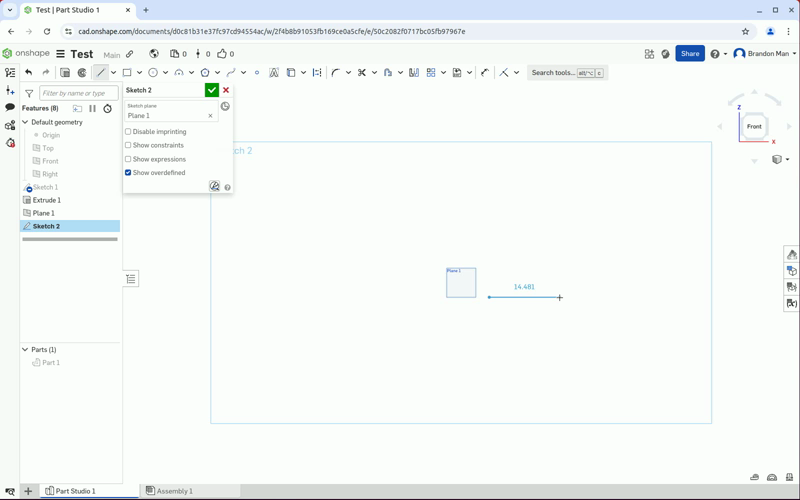
mouse_move(589, 297)
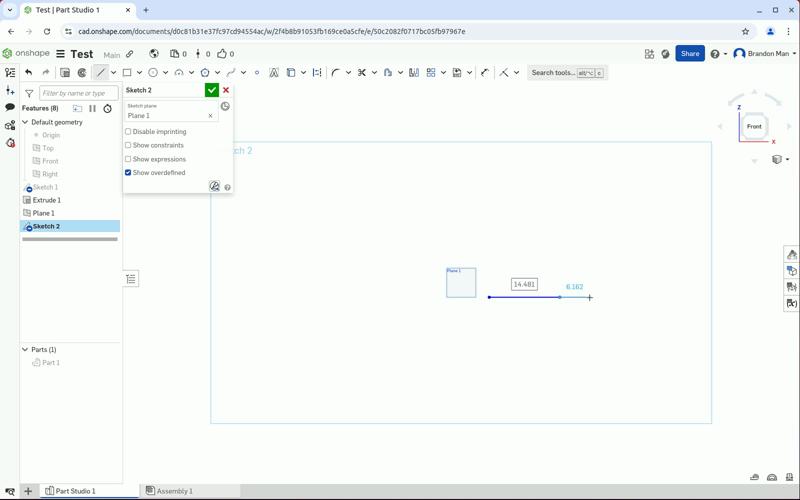
mouse_move(559, 240)
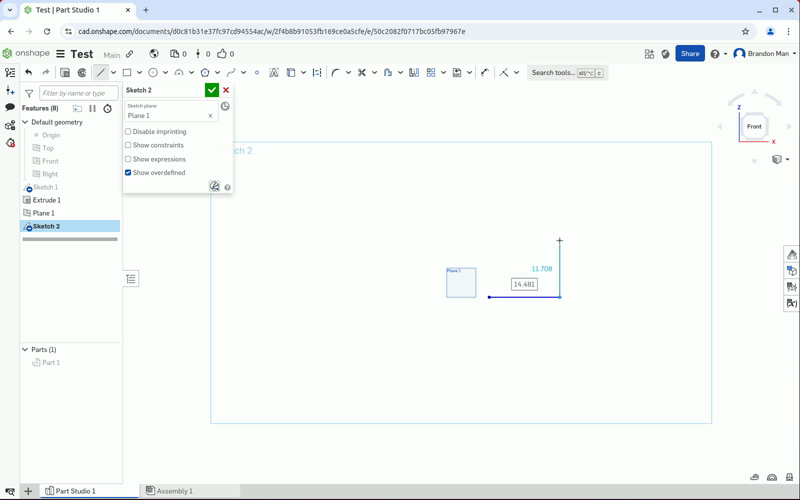
click(559, 240)
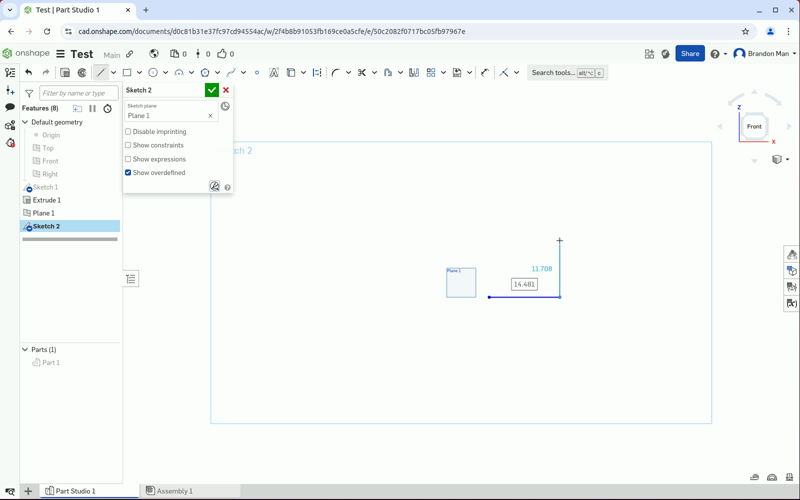
key_up(shift)
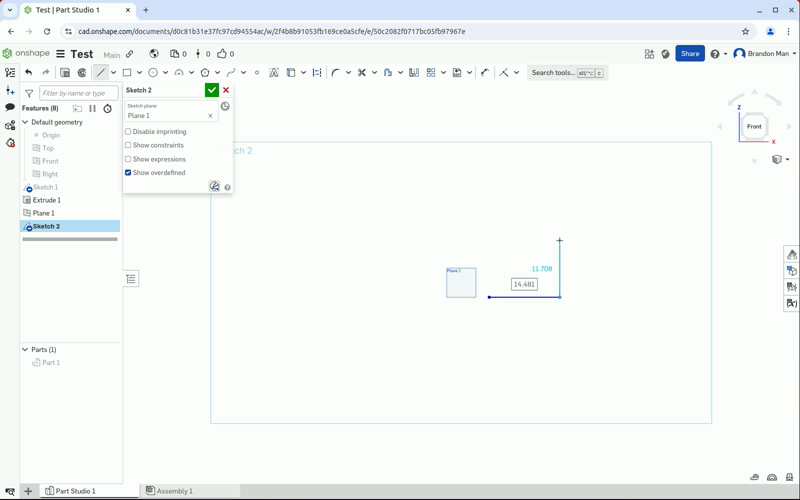
key_down(shift)
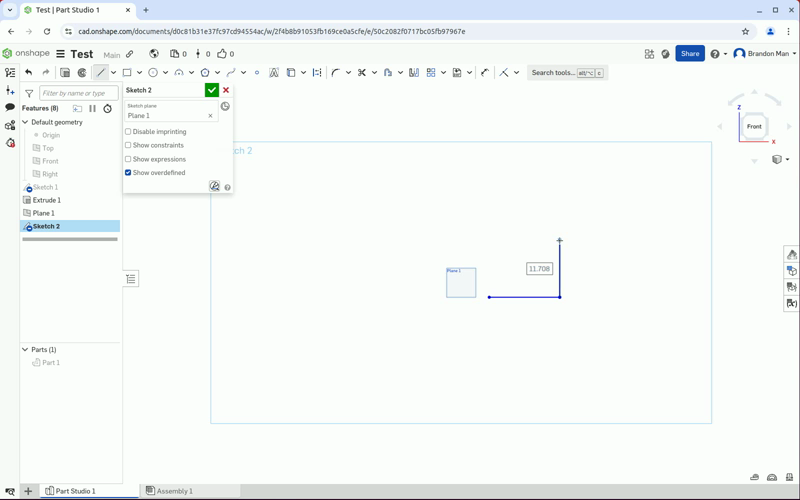
mouse_move(489, 240)
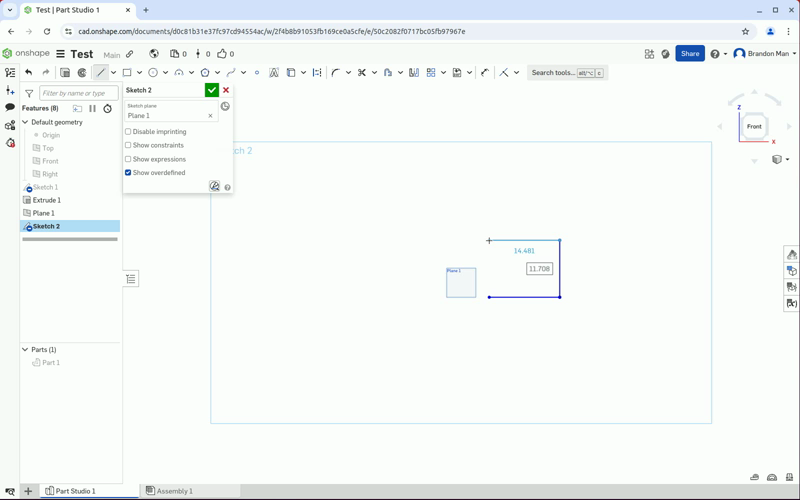
click(489, 240)
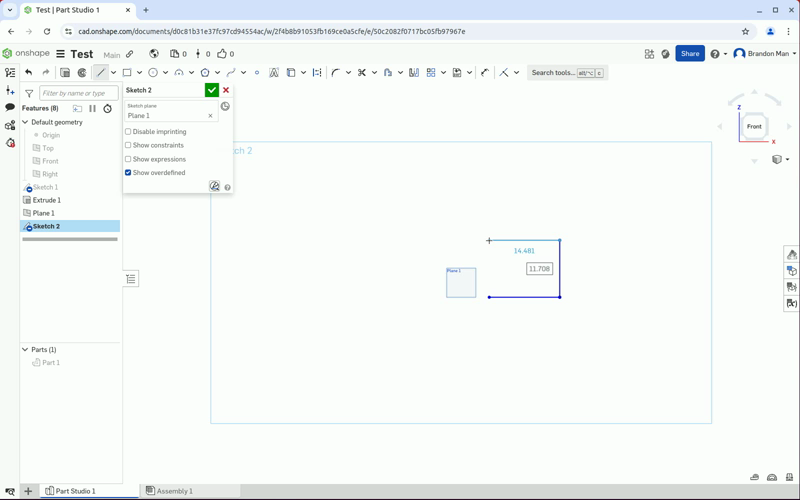
key_up(shift)
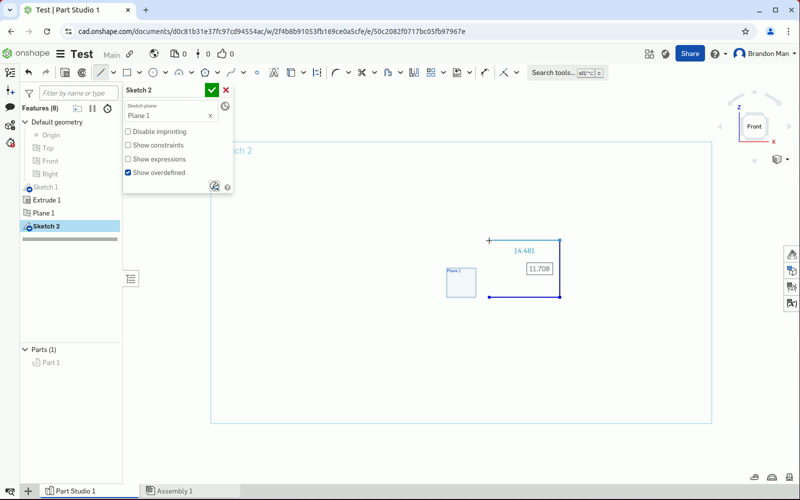
mouse_move(519, 240)
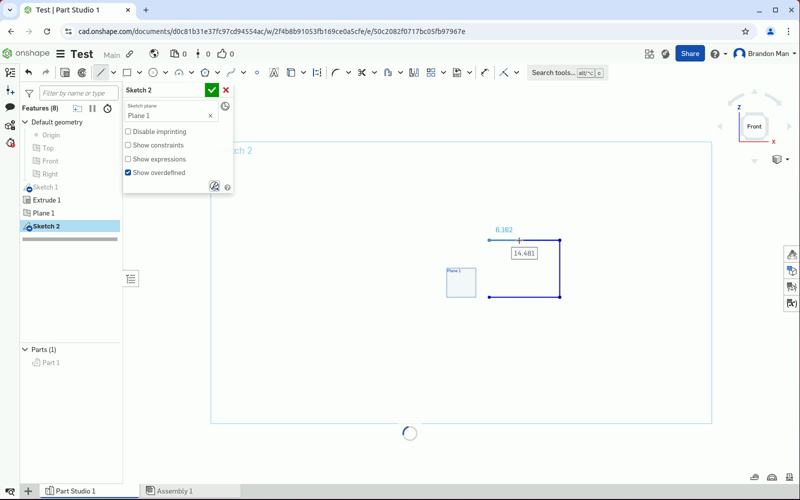
key_down(shift)
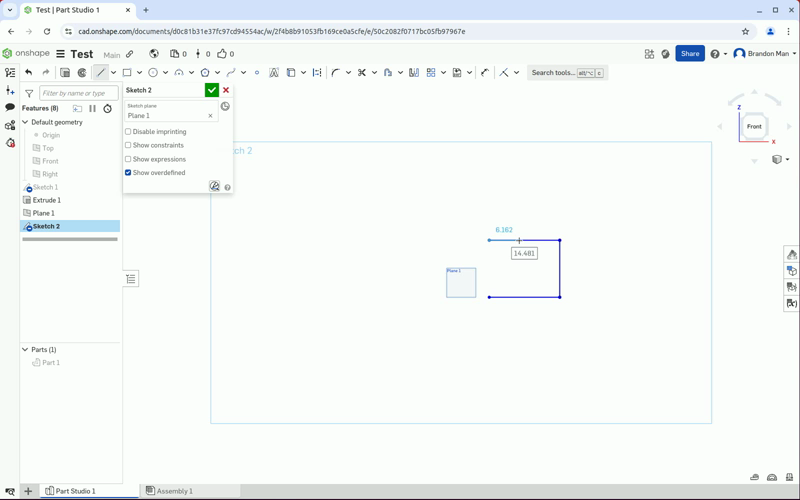
mouse_move(489, 297)
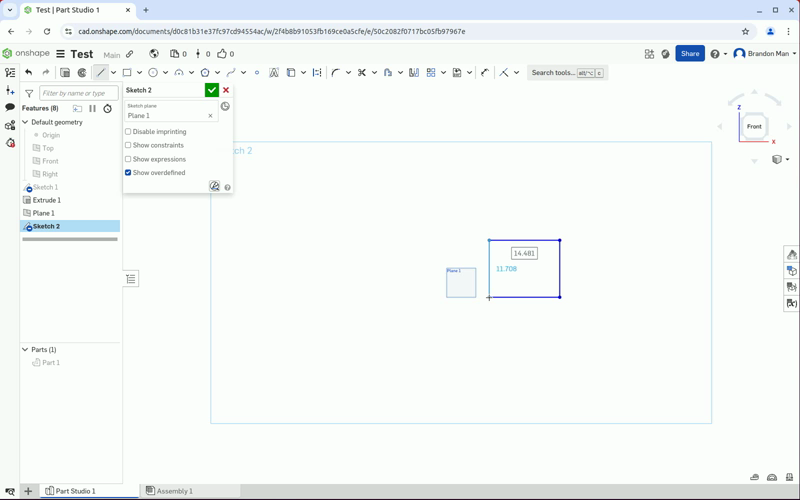
key_up(shift)
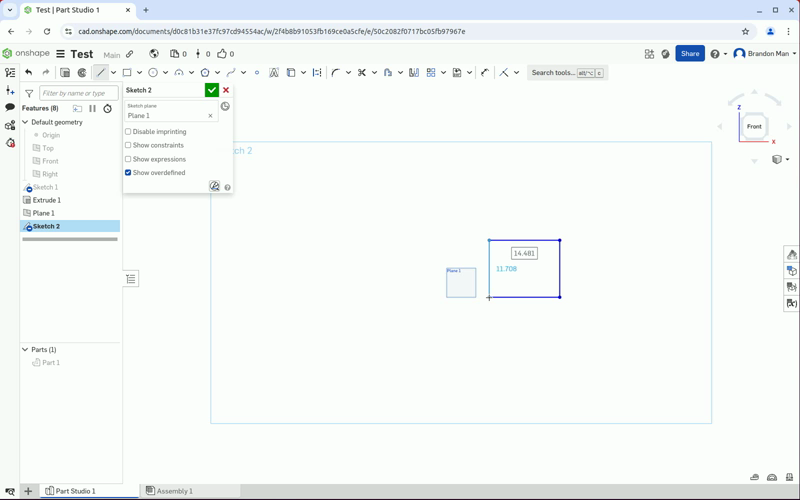
click(489, 297)
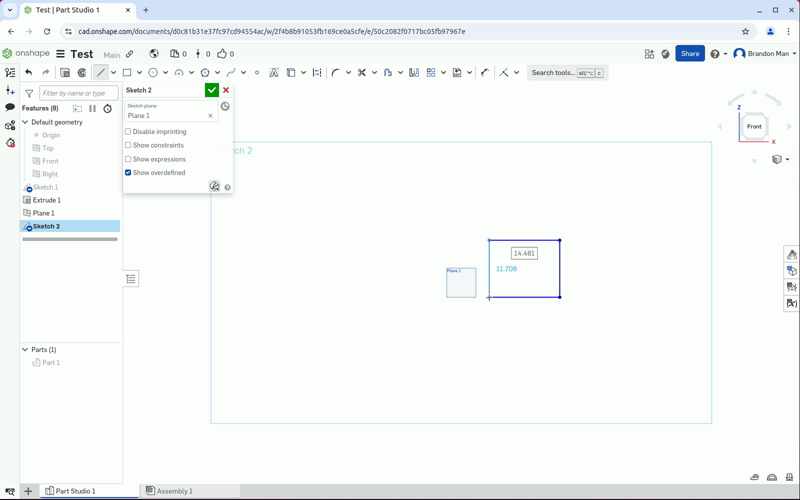
key(esc)
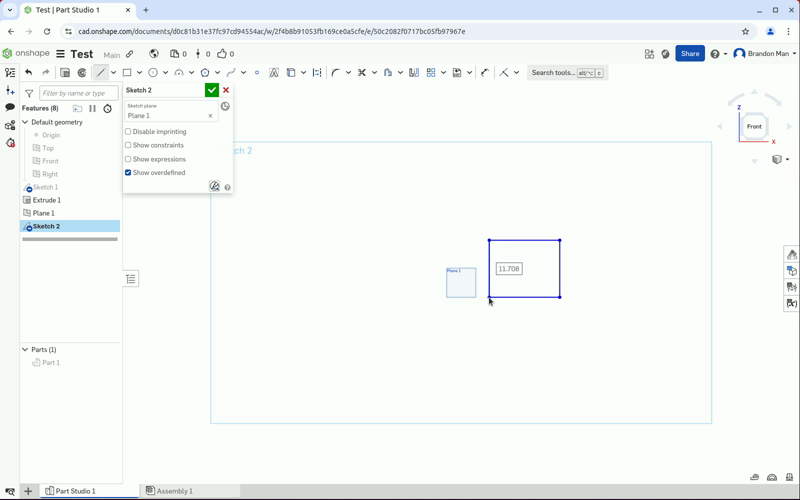
mouse_move(527, 254)
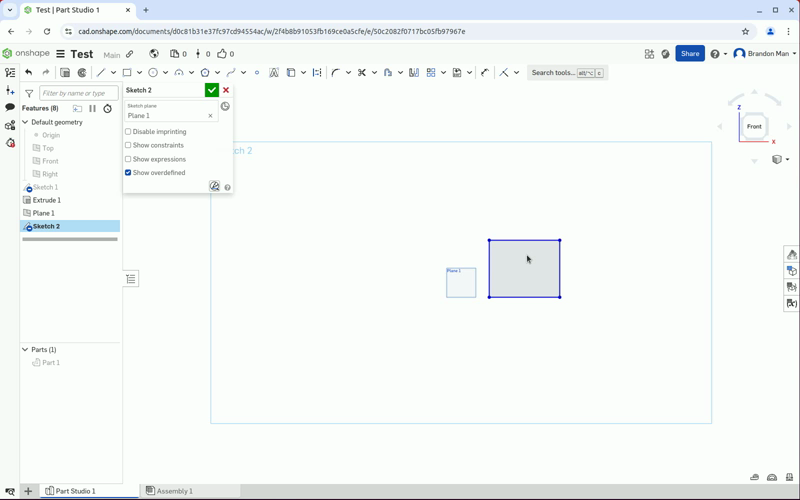
click(527, 254)
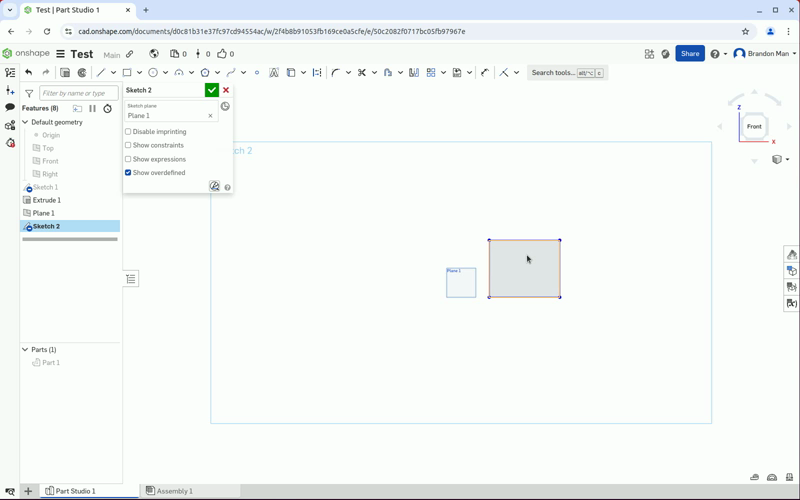
mouse_move(73, 352)
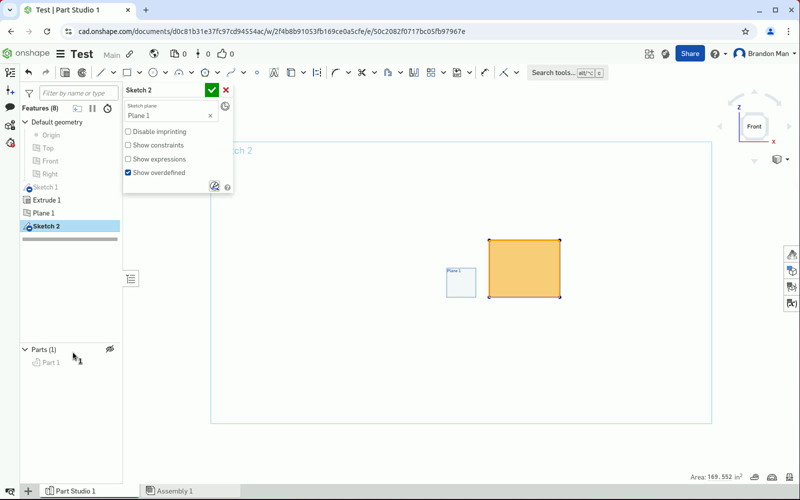
key(shift+y)
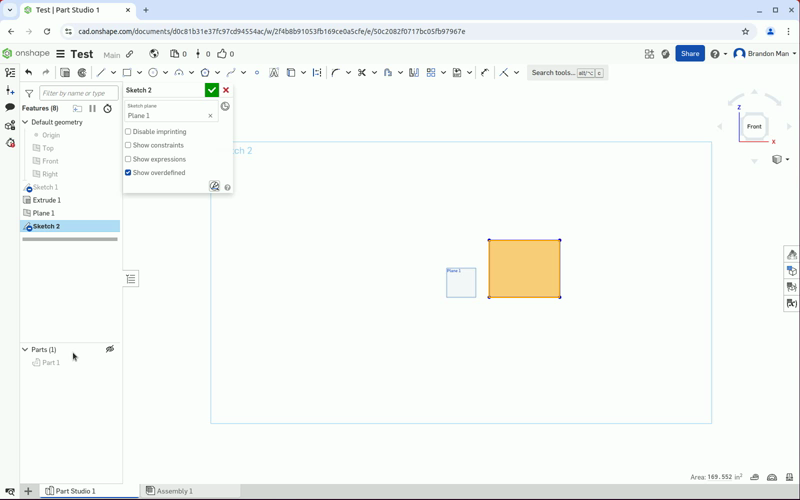
key(shift+e)
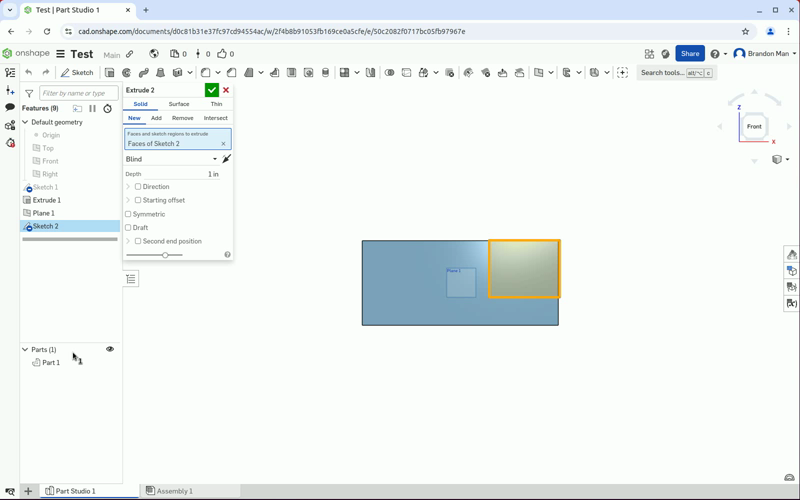
mouse_move(143, 106)
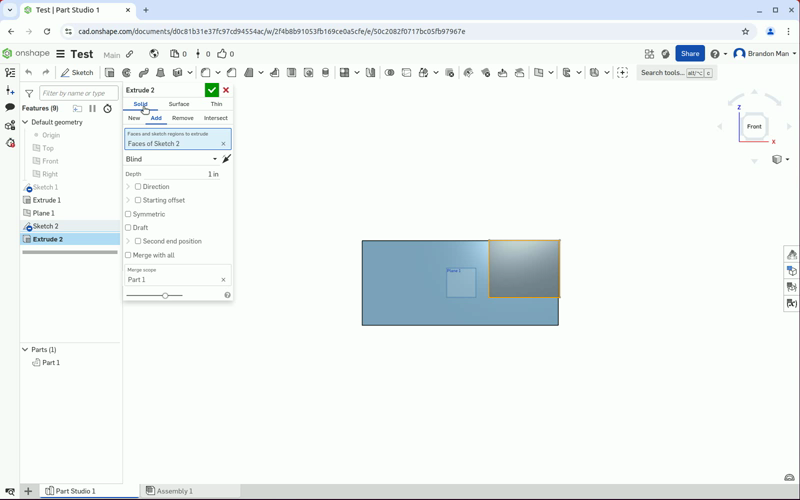
click(143, 106)
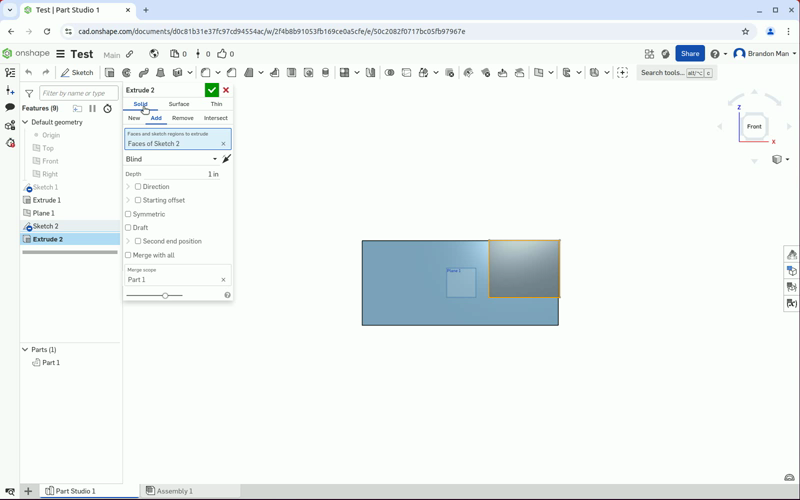
mouse_move(186, 120)
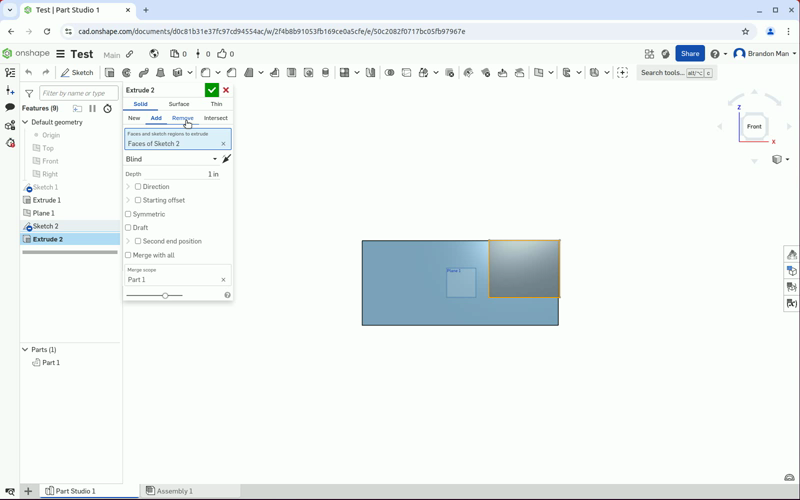
click(186, 120)
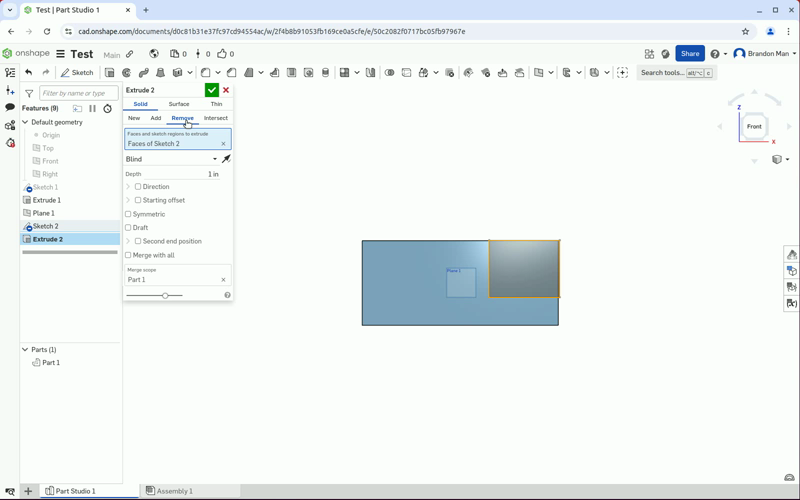
key(tab, 4)
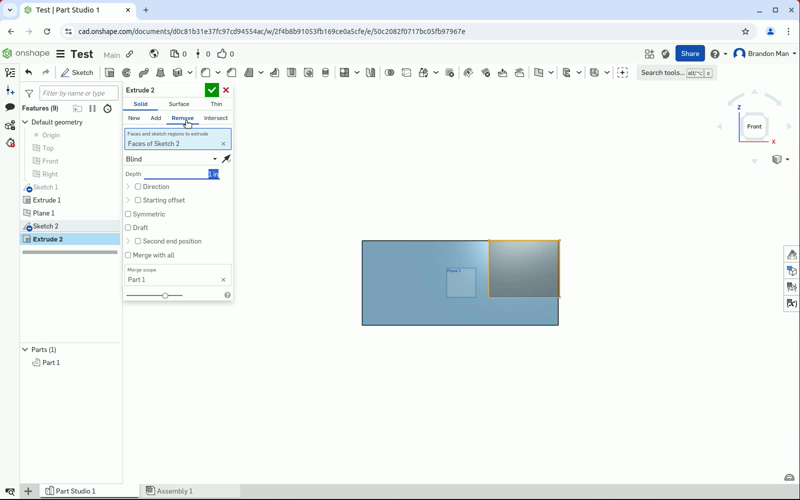
text(23.108)
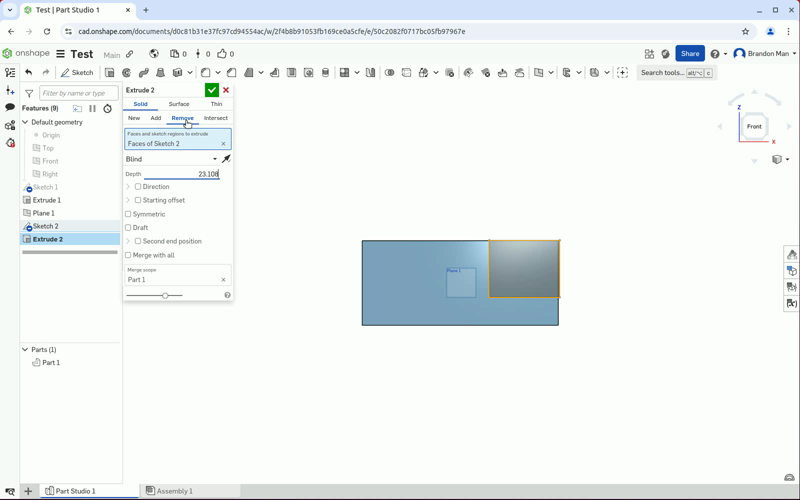
key(tab, 6)
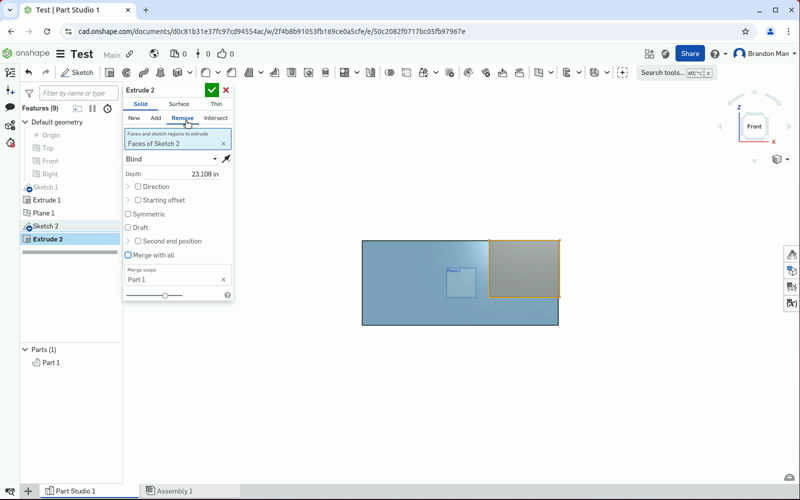
key(space)
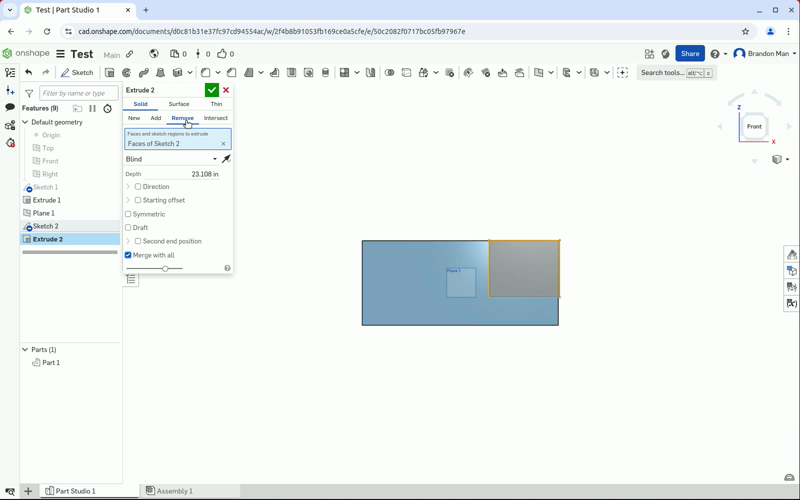
key(enter)
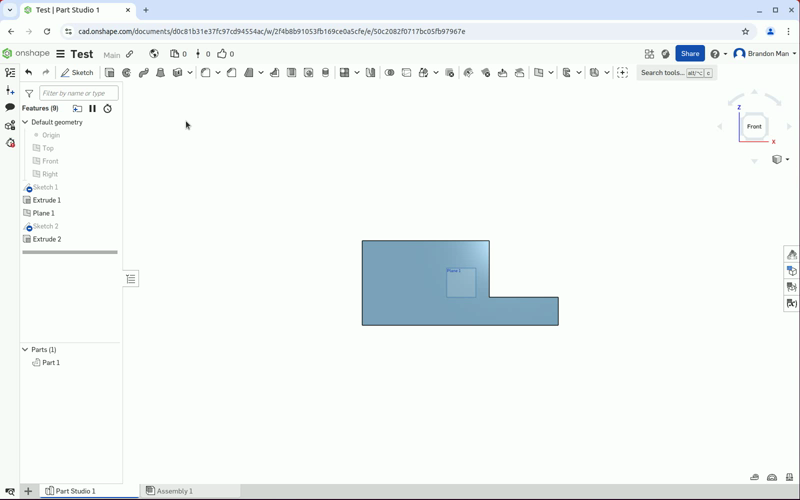
key(shift+h)
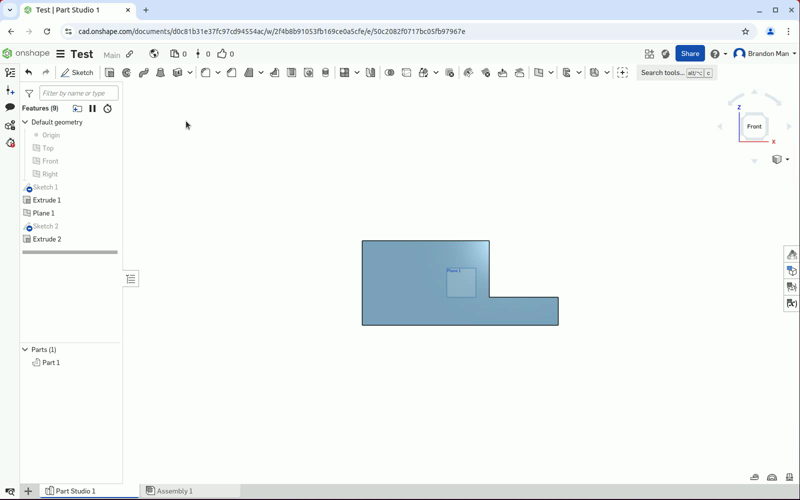
key(shift+h)
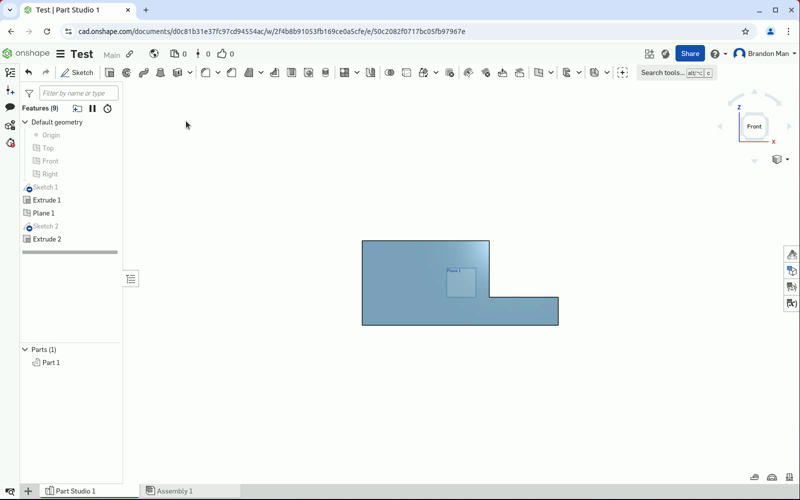
mouse_move(73, 189)
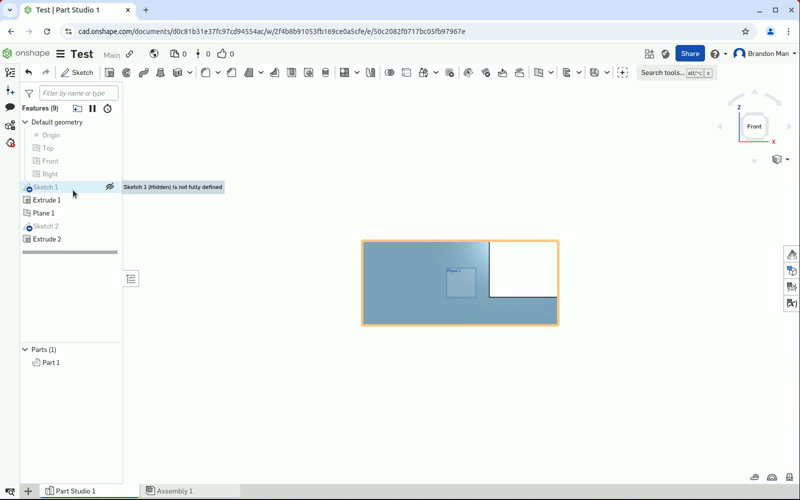
click(73, 189)
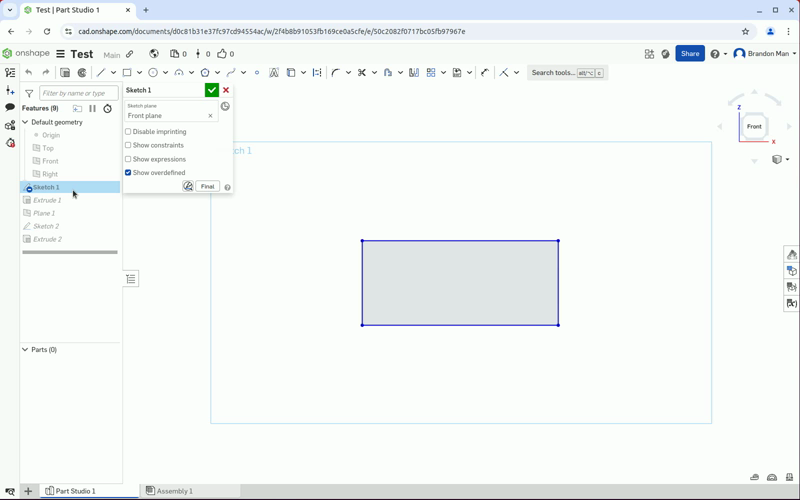
mouse_move(229, 92)
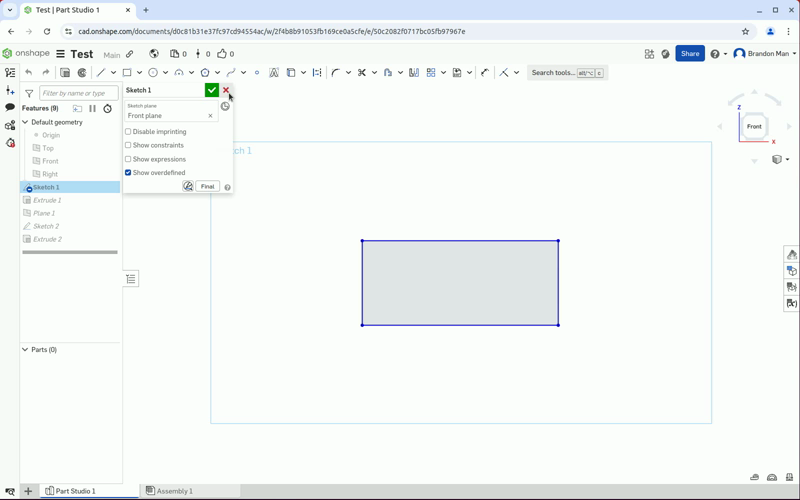
click(229, 92)
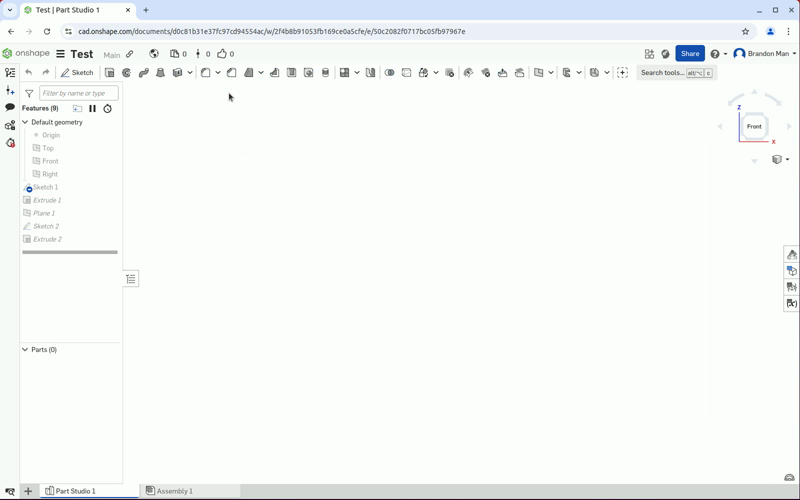
key(shift+s)
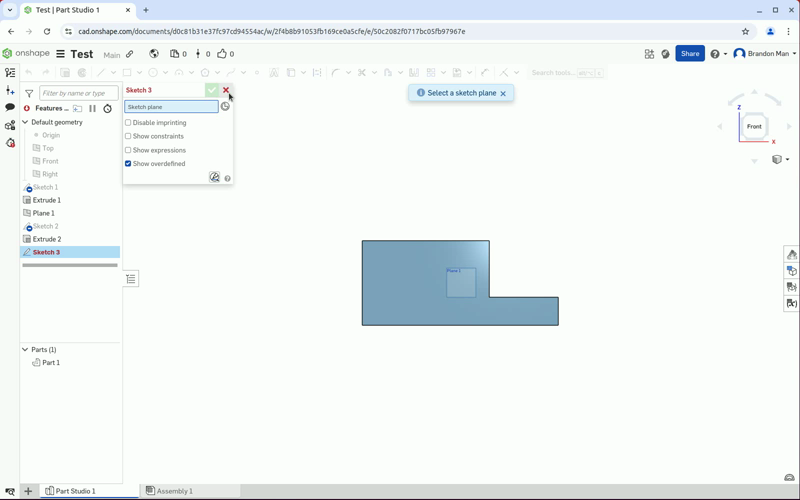
mouse_move(73, 215)
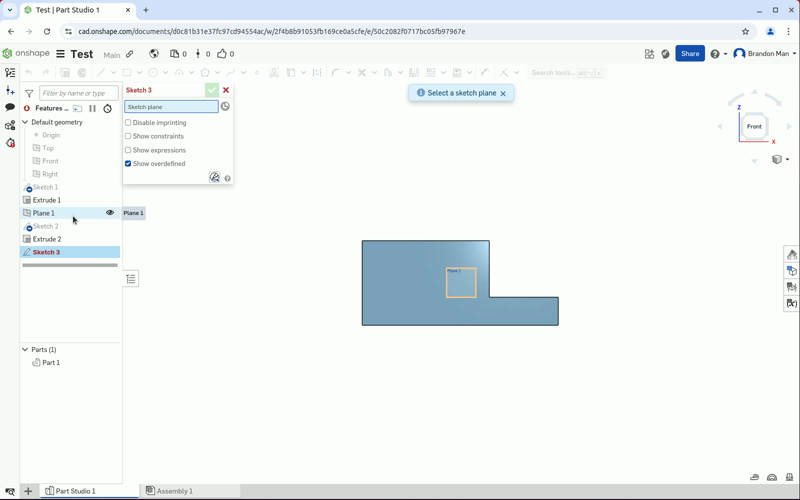
click(73, 215)
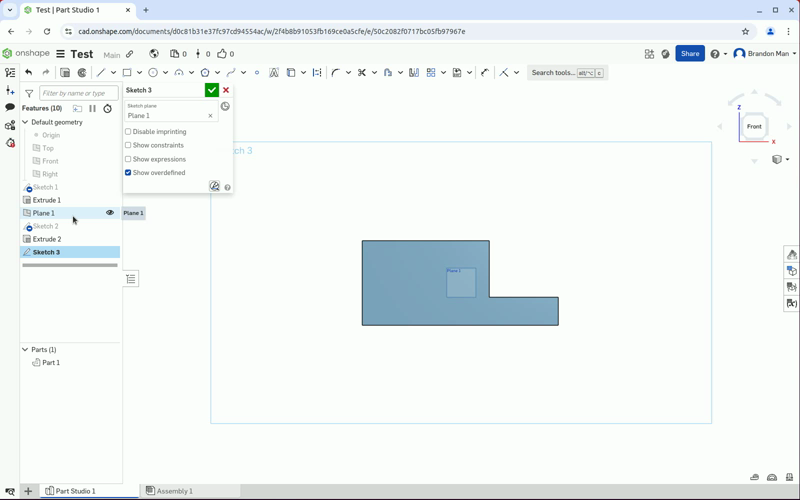
mouse_move(73, 352)
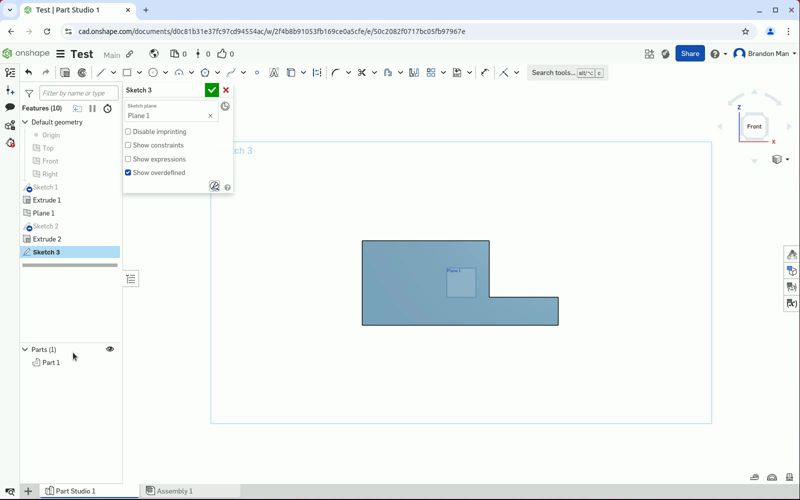
key(y)
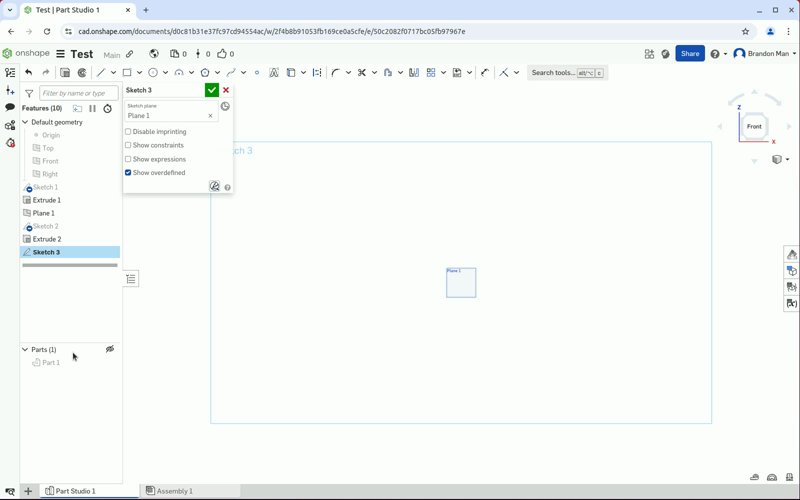
key(l)
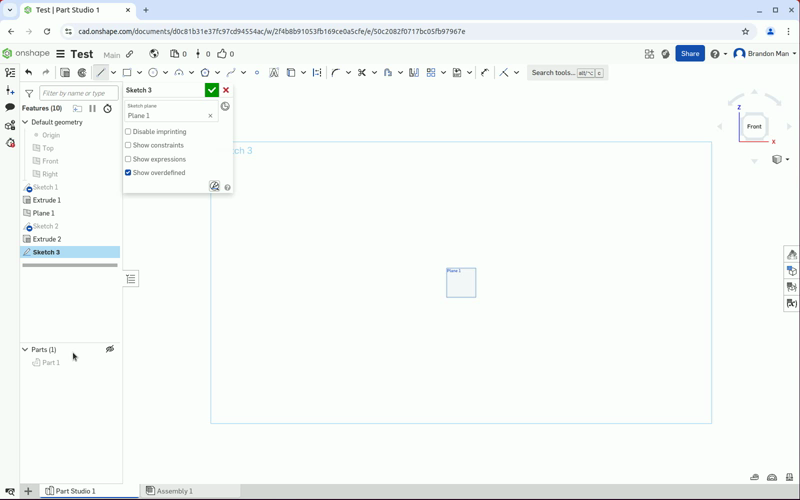
key_down(shift)
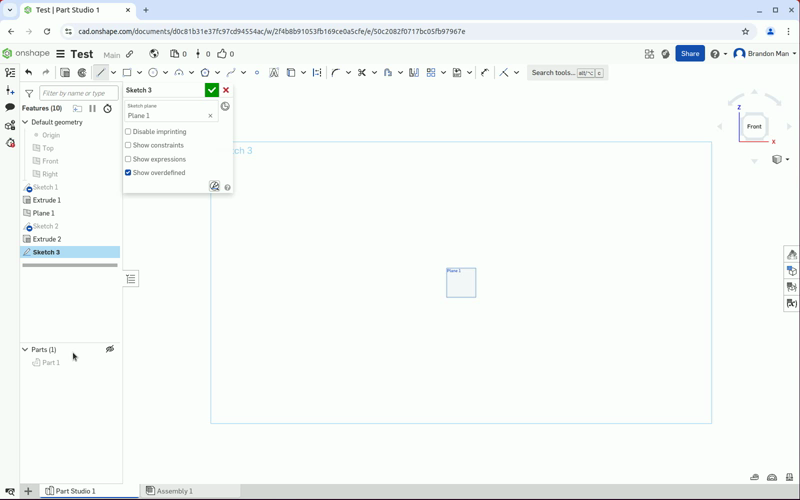
mouse_move(404, 254)
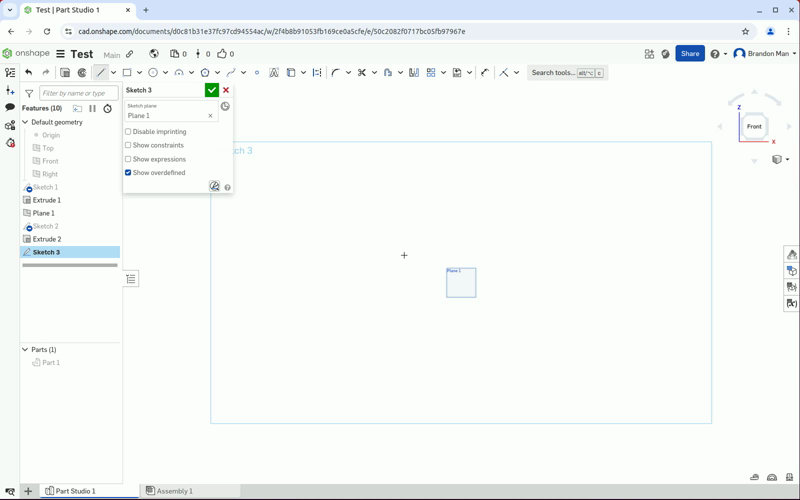
click(404, 254)
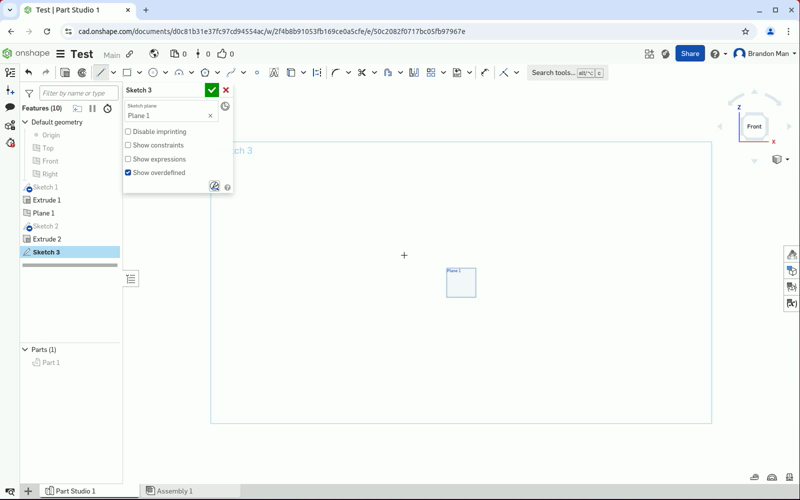
key_up(shift)
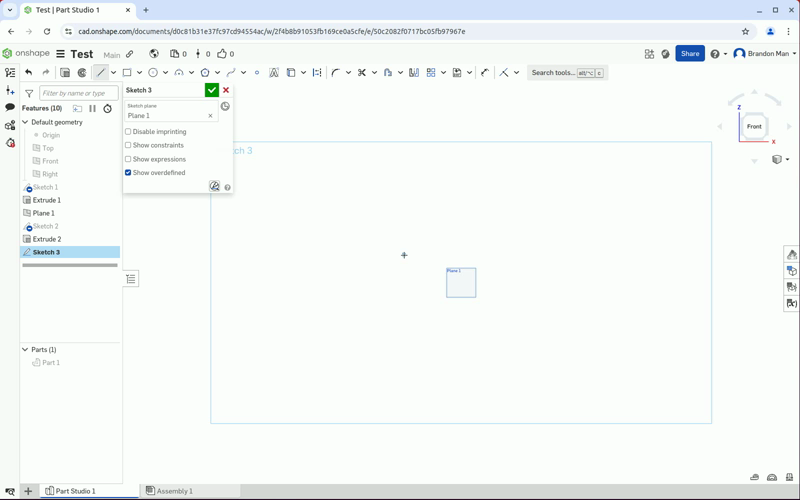
key_down(shift)
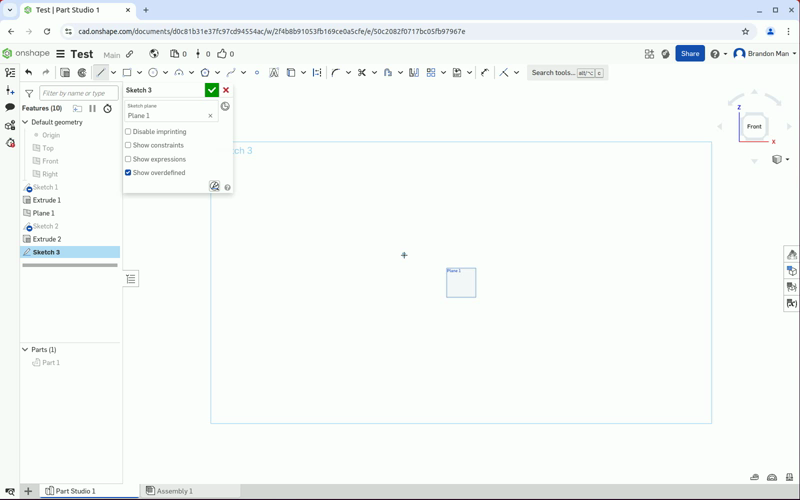
mouse_move(434, 254)
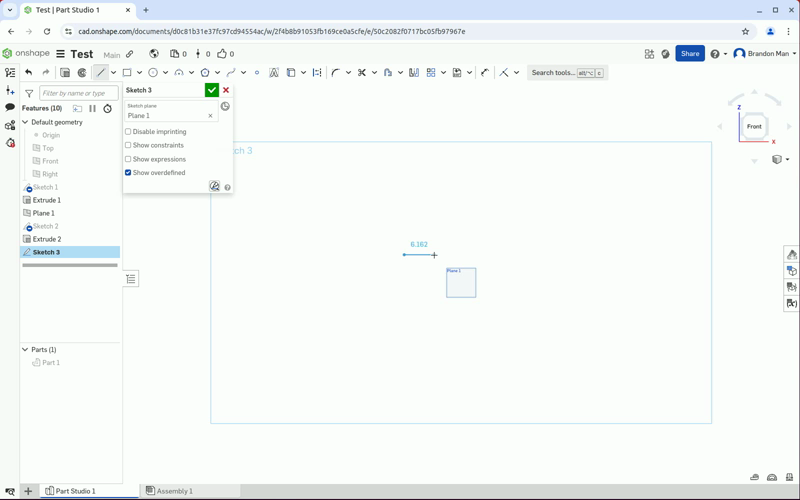
mouse_move(461, 254)
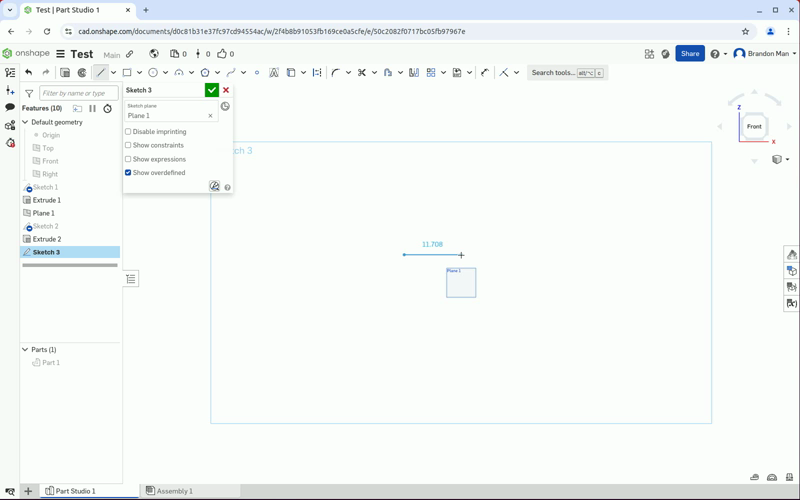
click(461, 254)
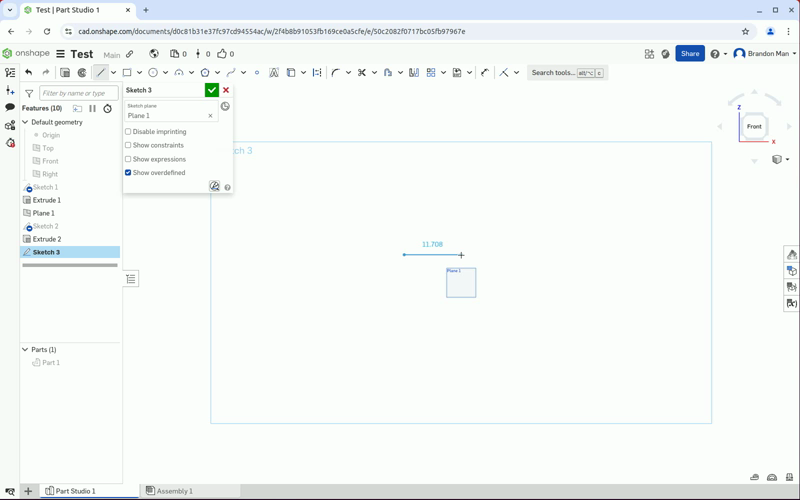
key_up(shift)
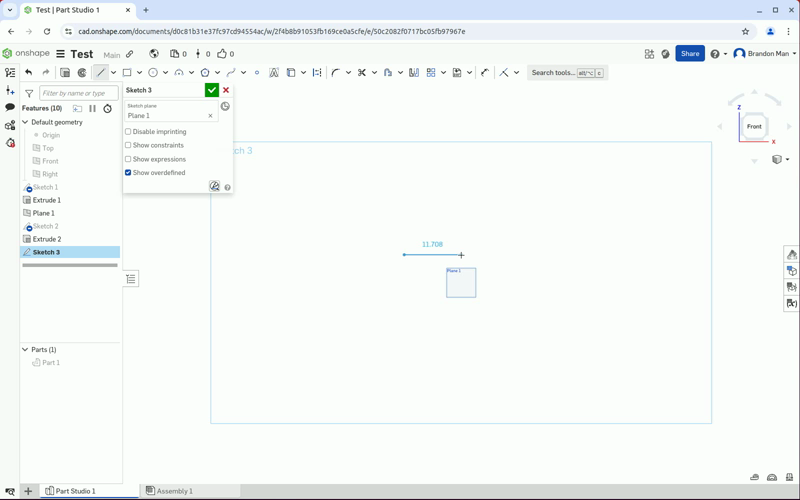
key_down(shift)
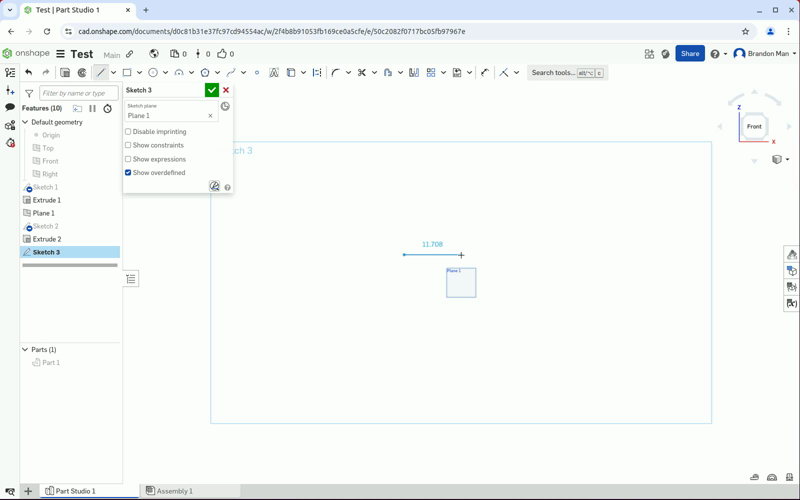
mouse_move(491, 254)
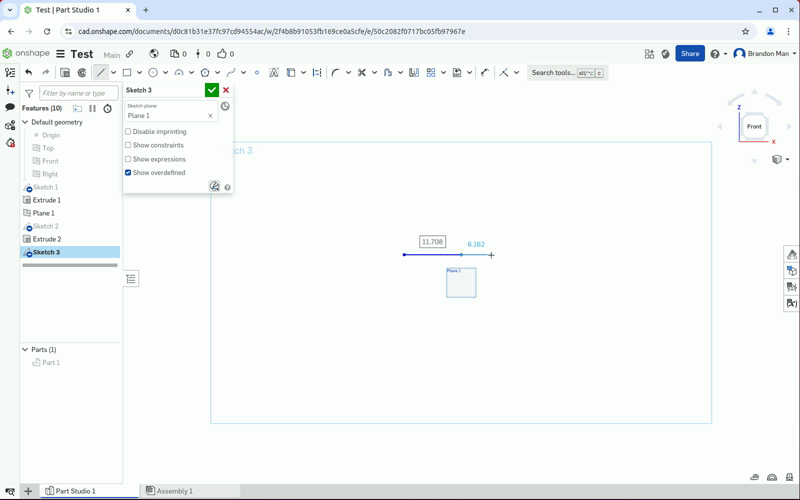
mouse_move(461, 240)
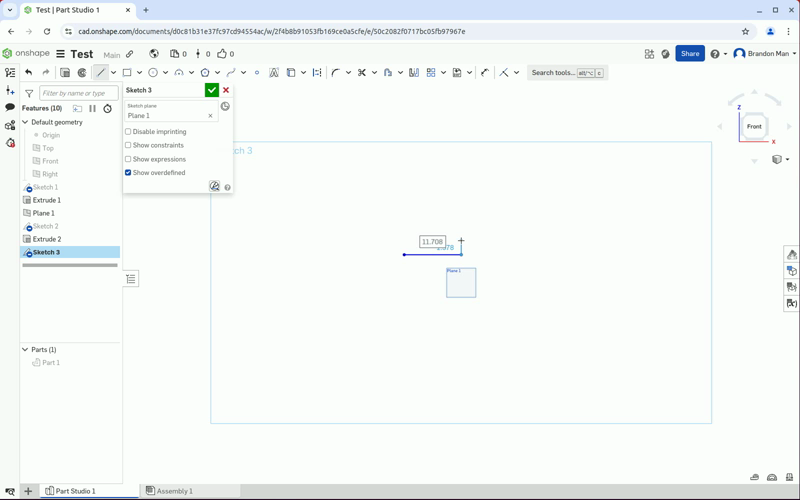
click(461, 240)
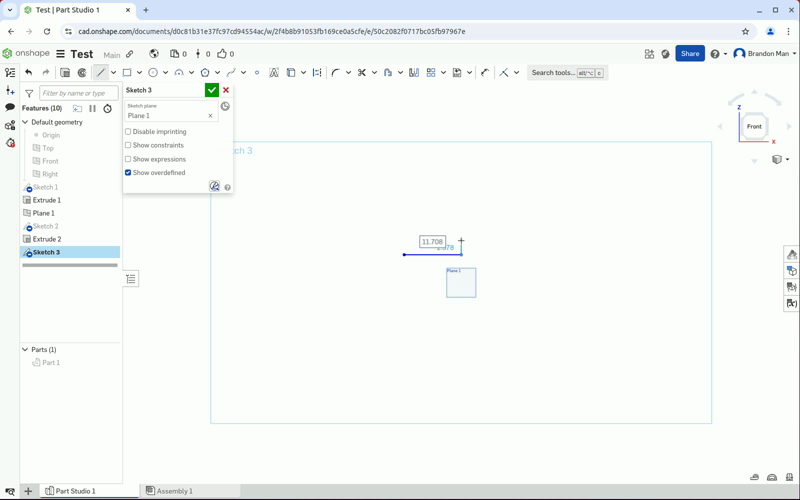
key_up(shift)
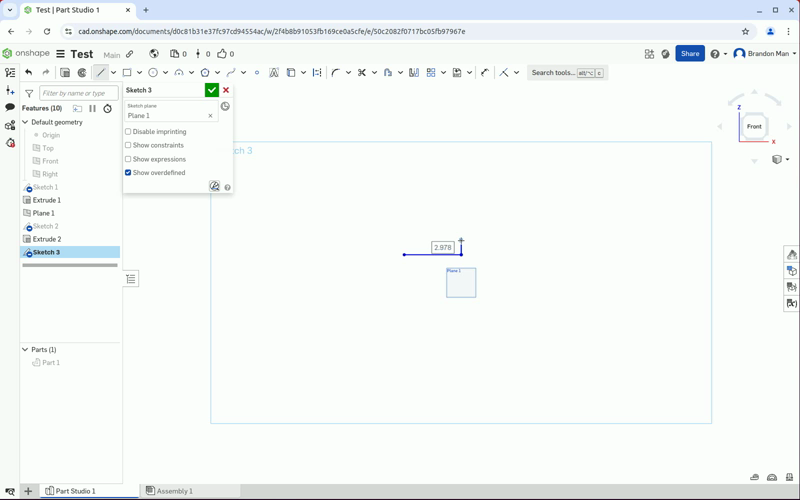
key_down(shift)
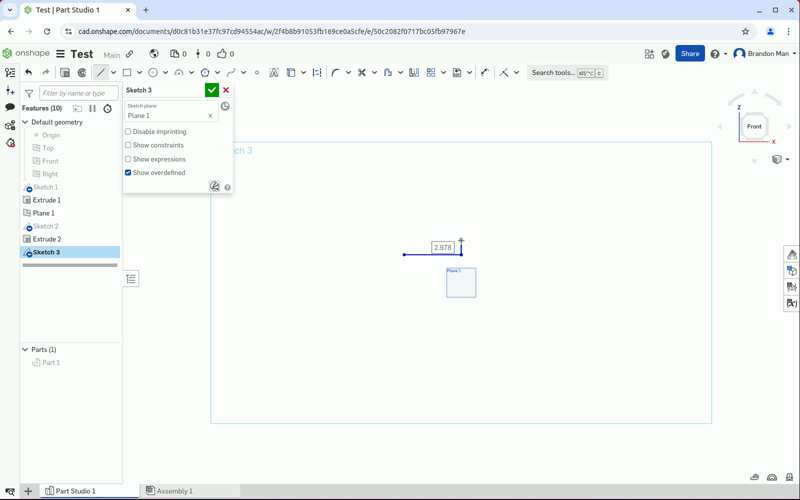
mouse_move(491, 240)
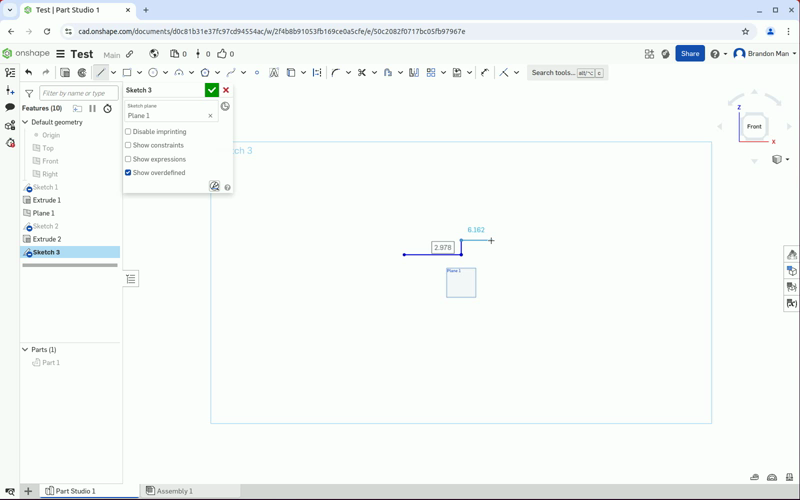
mouse_move(404, 240)
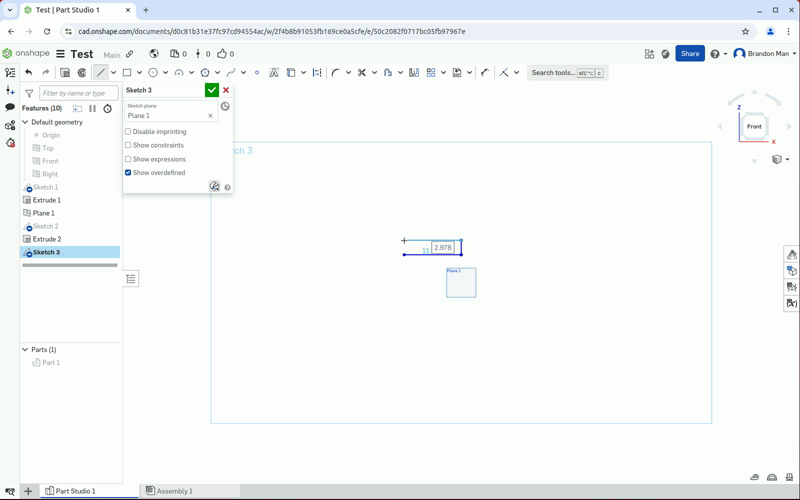
click(404, 240)
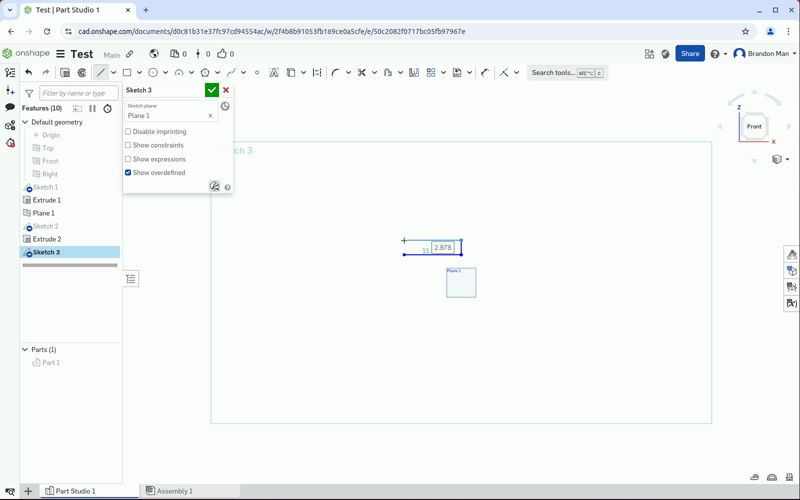
key_up(shift)
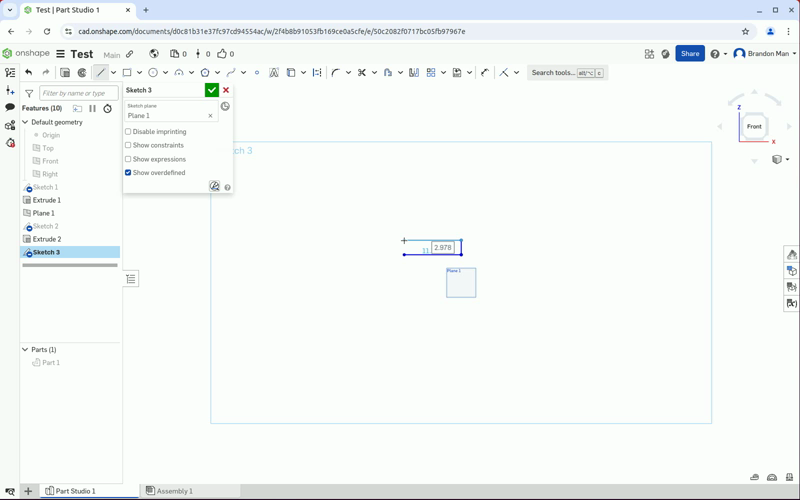
mouse_move(434, 240)
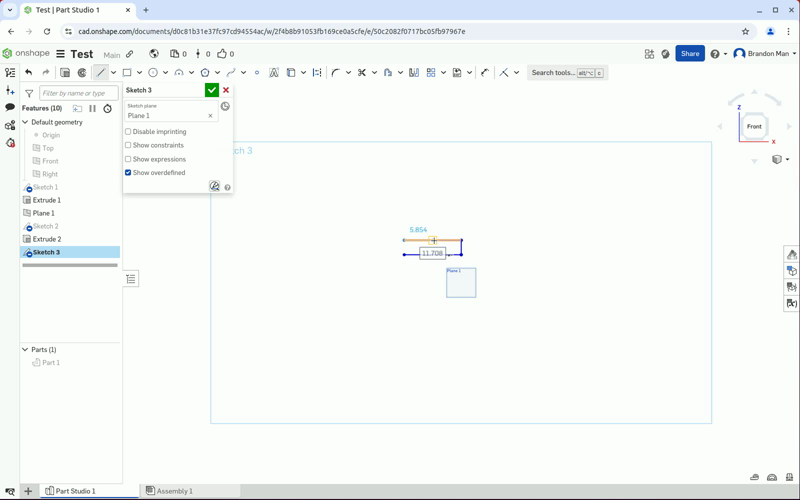
key_down(shift)
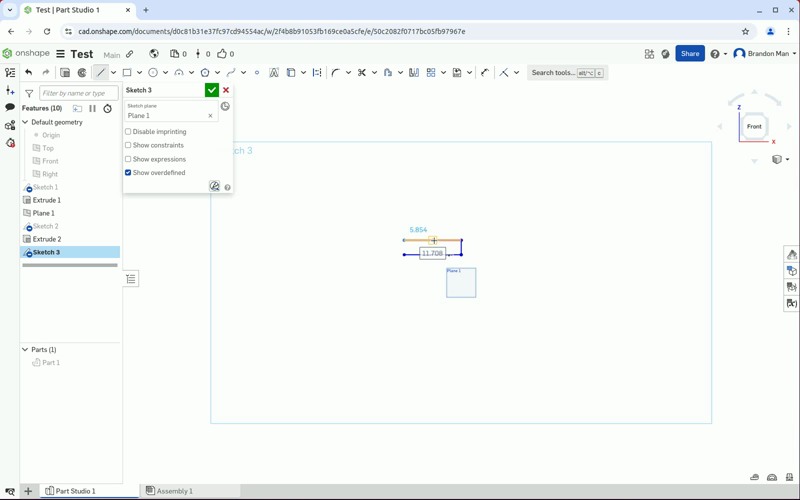
mouse_move(404, 254)
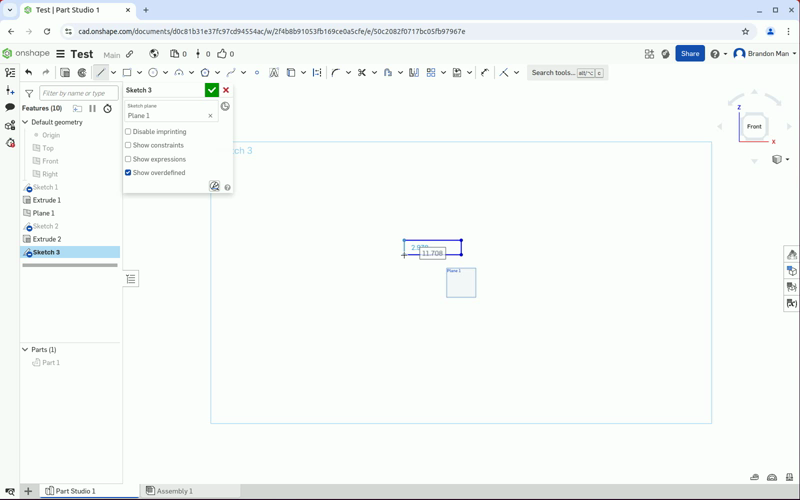
key_up(shift)
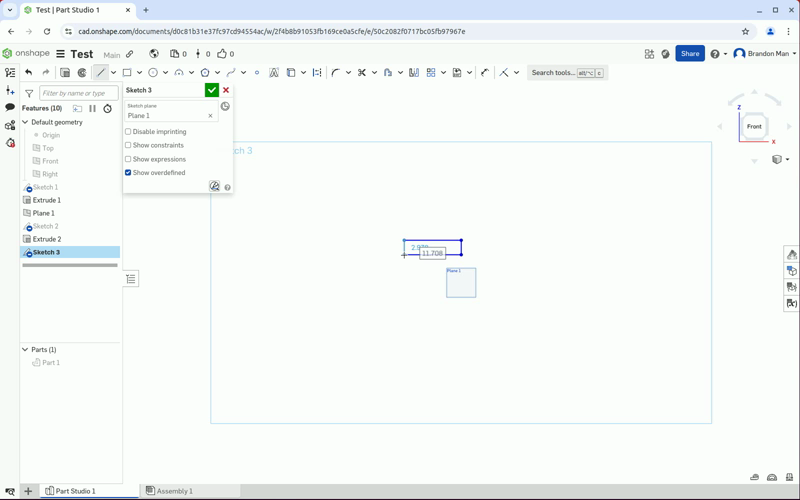
click(404, 254)
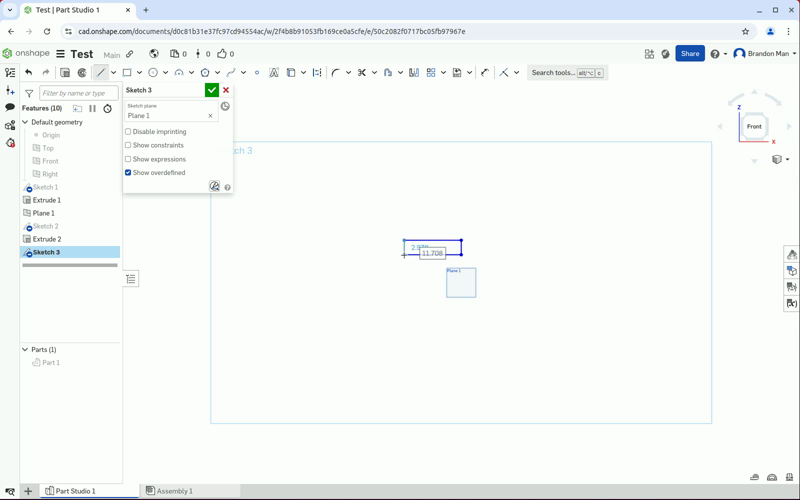
key(esc)
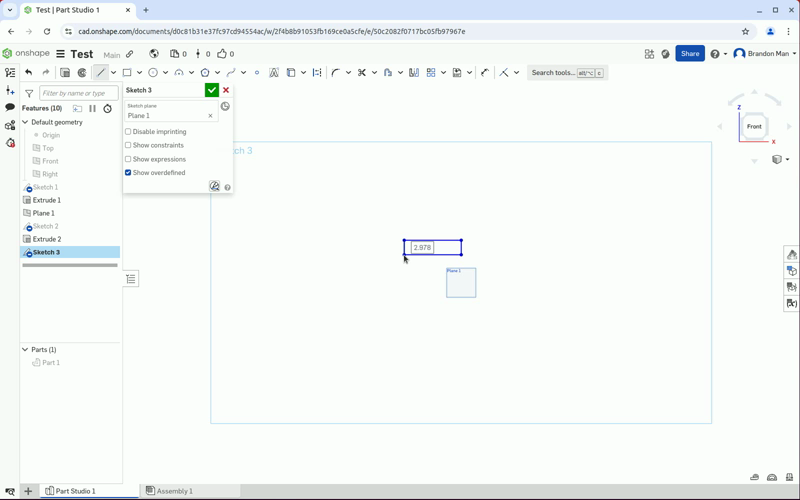
mouse_move(444, 247)
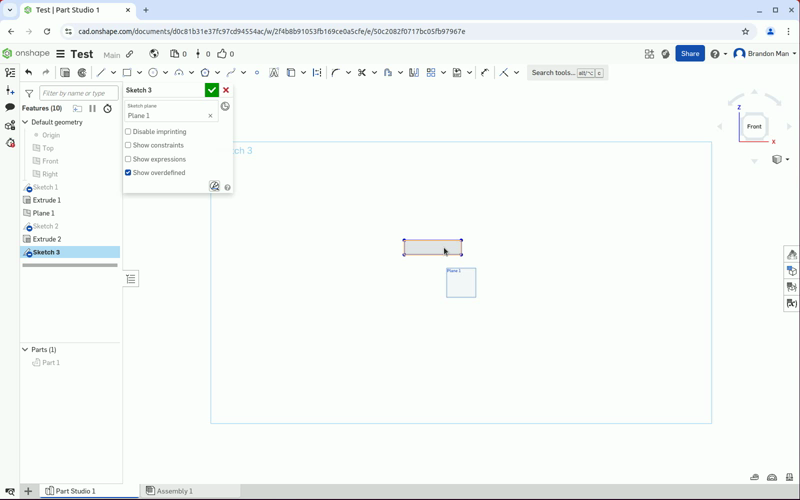
scroll(6)
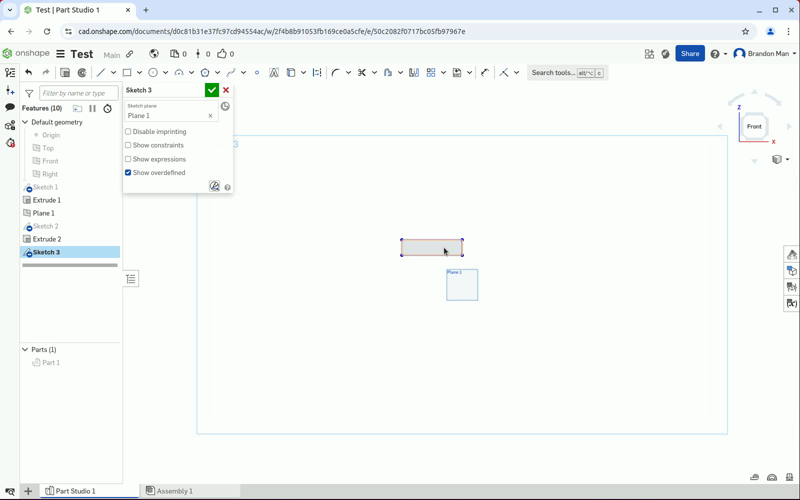
scroll(6)
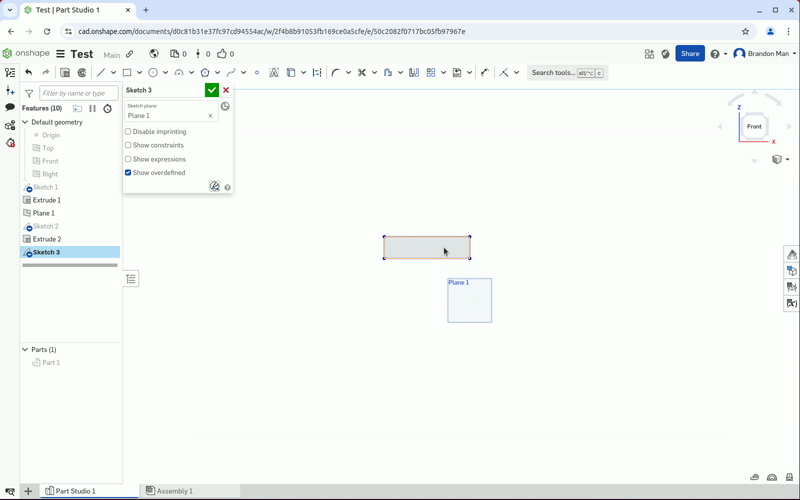
scroll(6)
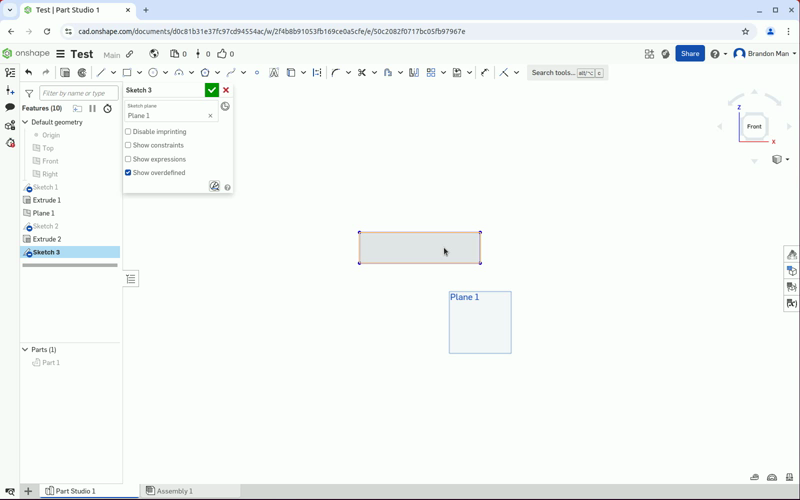
scroll(6)
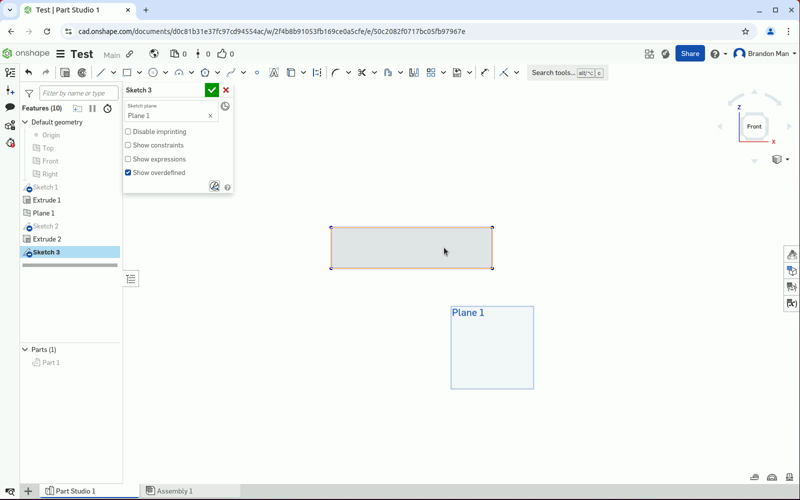
scroll(6)
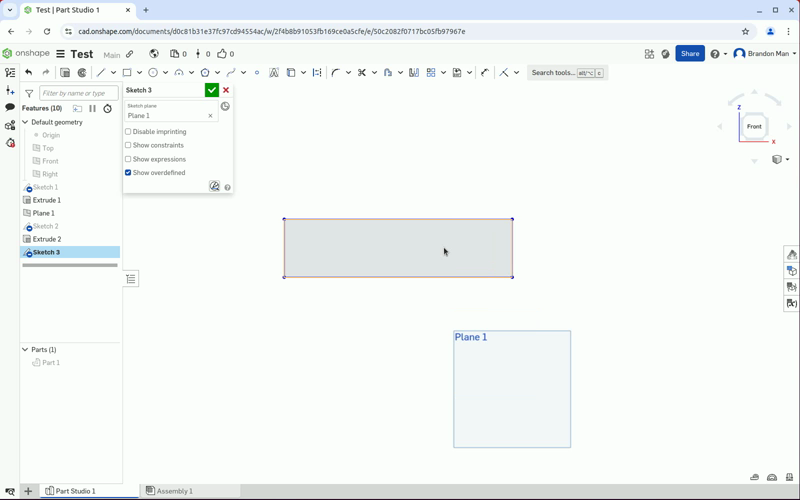
scroll(6)
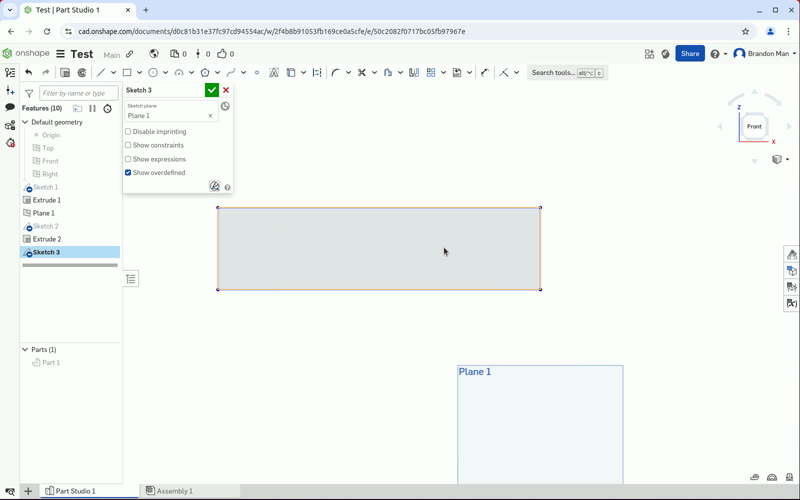
scroll(6)
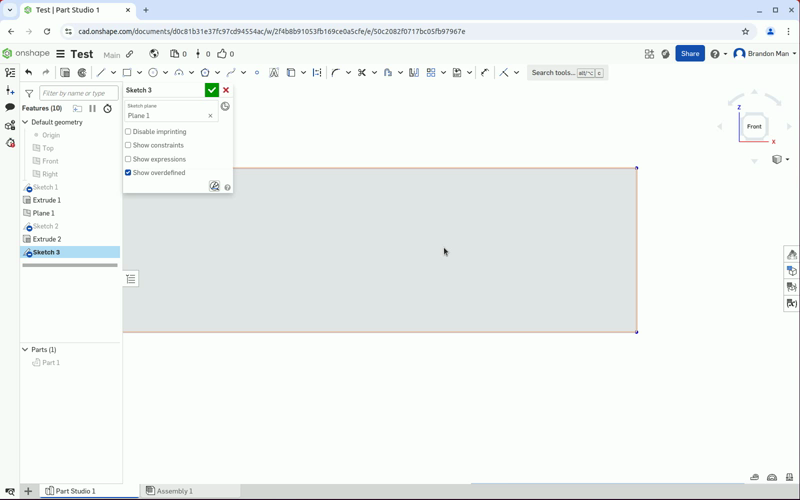
click(444, 247)
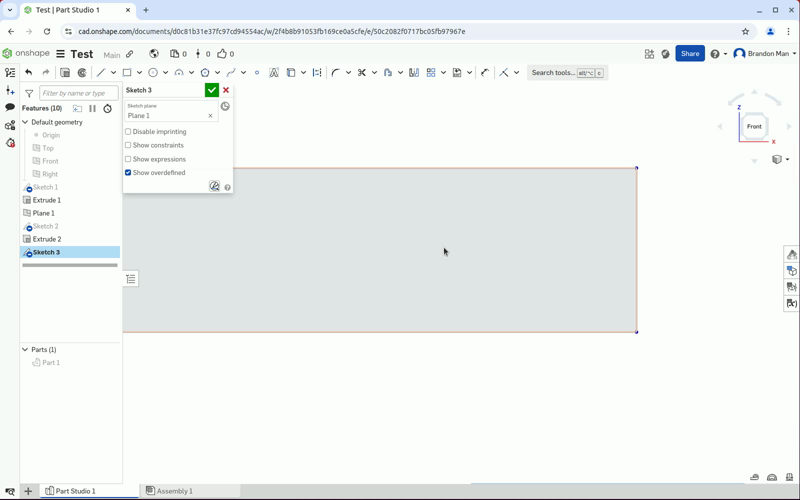
scroll(-6)
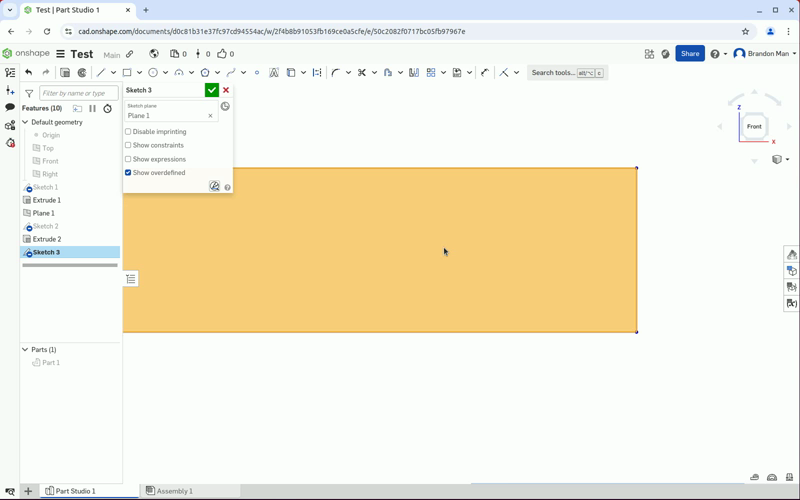
scroll(-6)
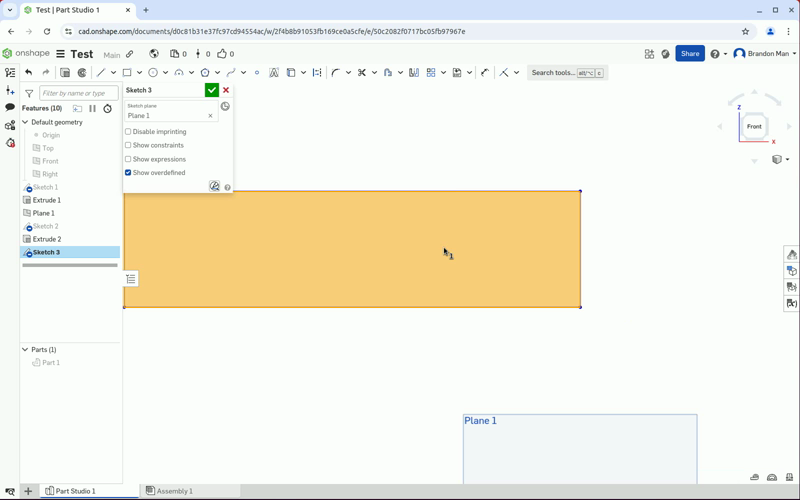
scroll(-6)
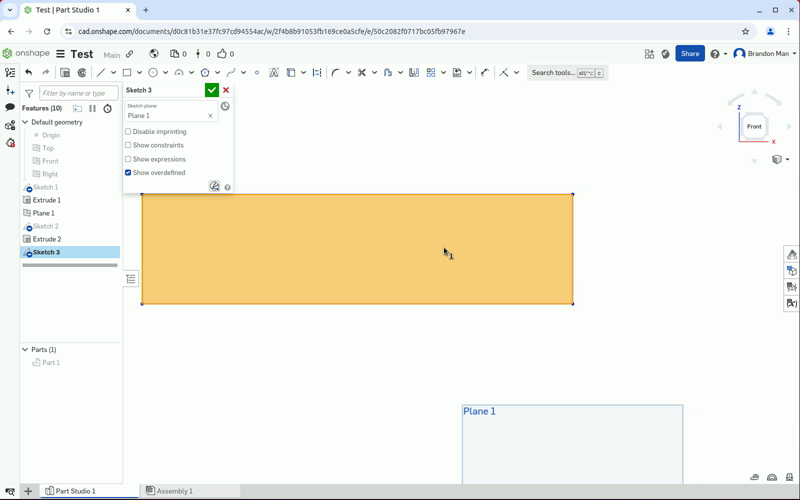
scroll(-6)
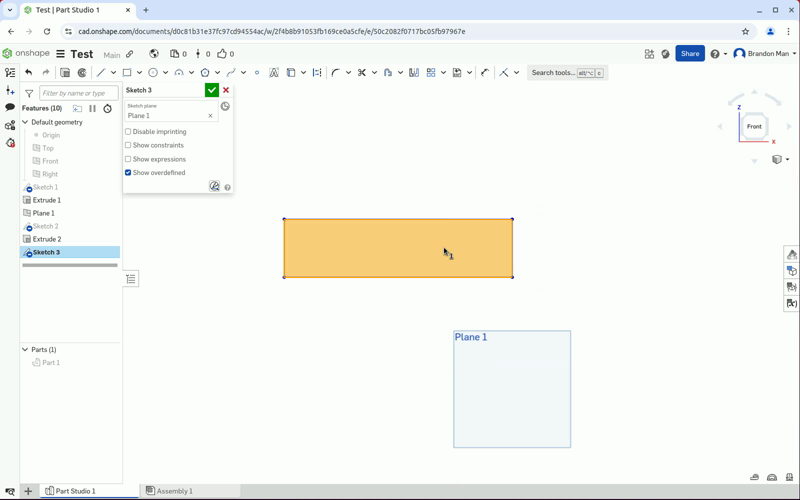
scroll(-6)
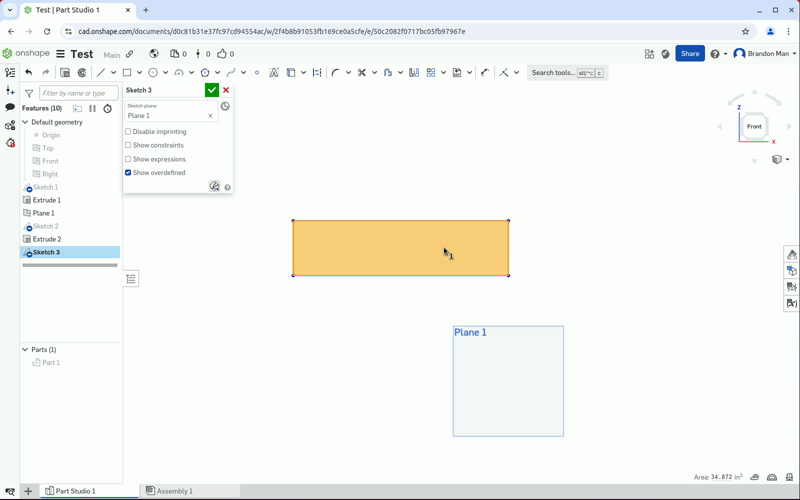
scroll(-6)
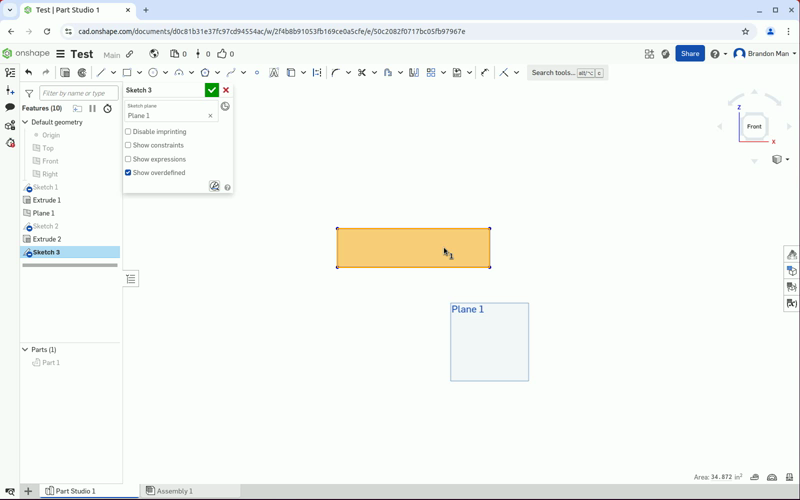
scroll(-6)
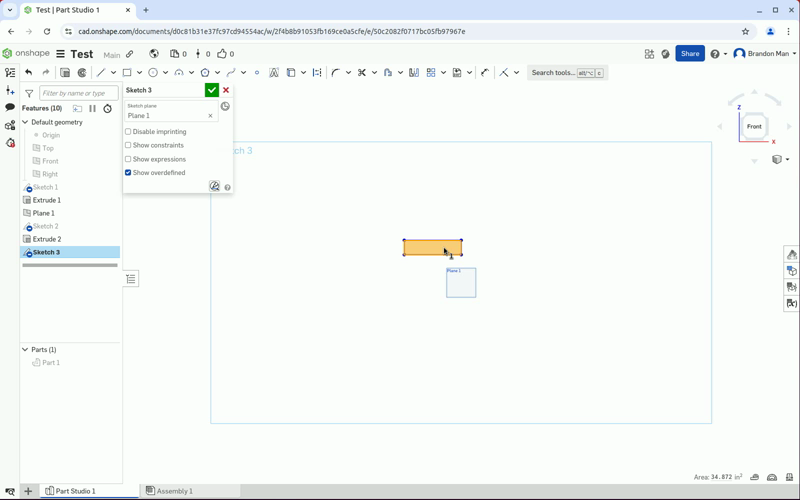
mouse_move(73, 352)
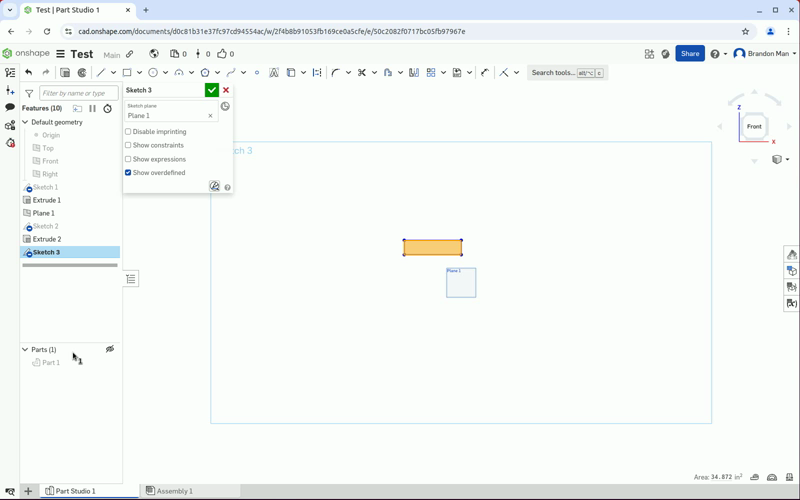
key(shift+y)
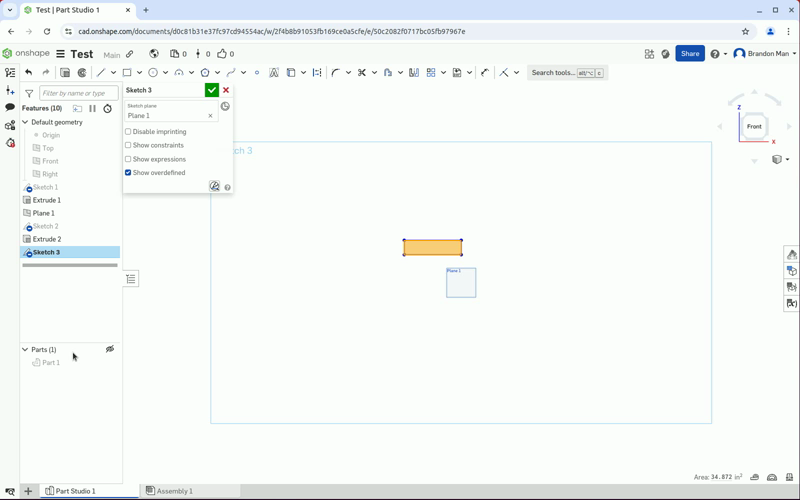
key(shift+e)
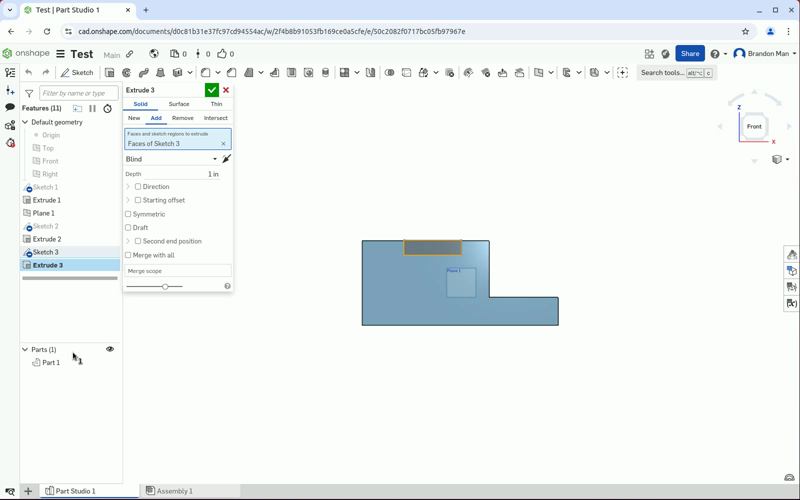
mouse_move(143, 106)
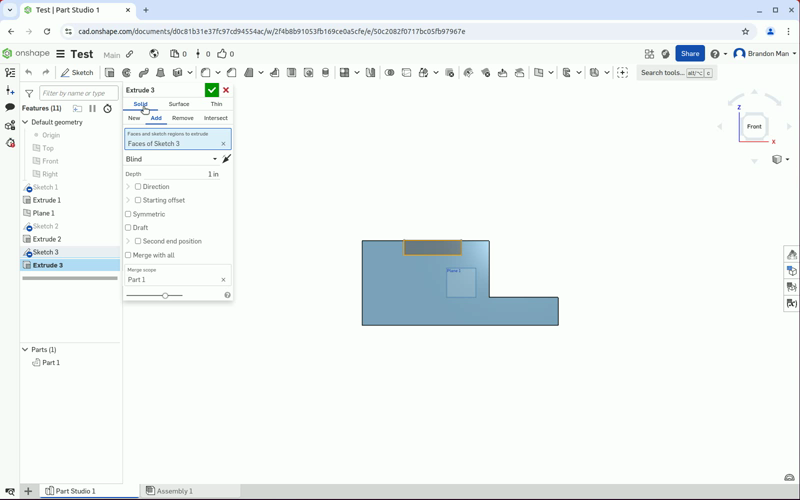
click(143, 106)
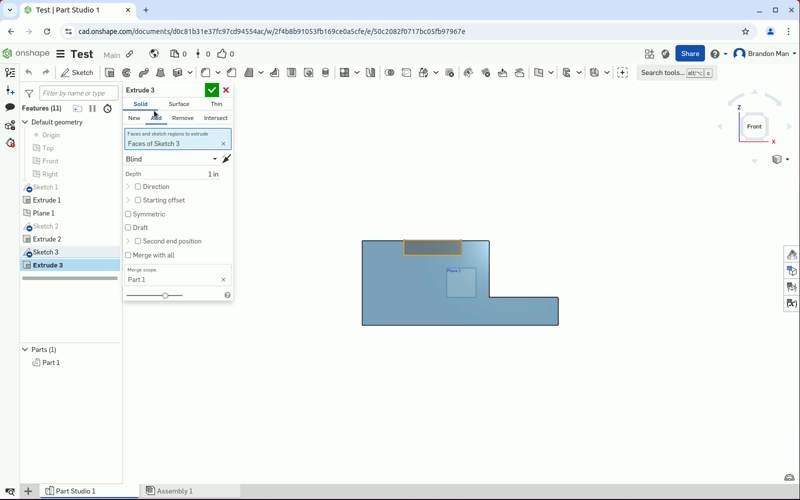
mouse_move(186, 120)
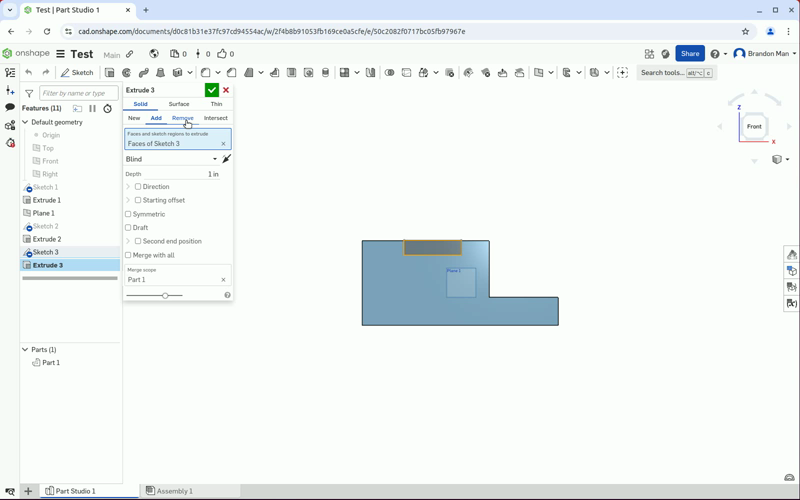
click(186, 120)
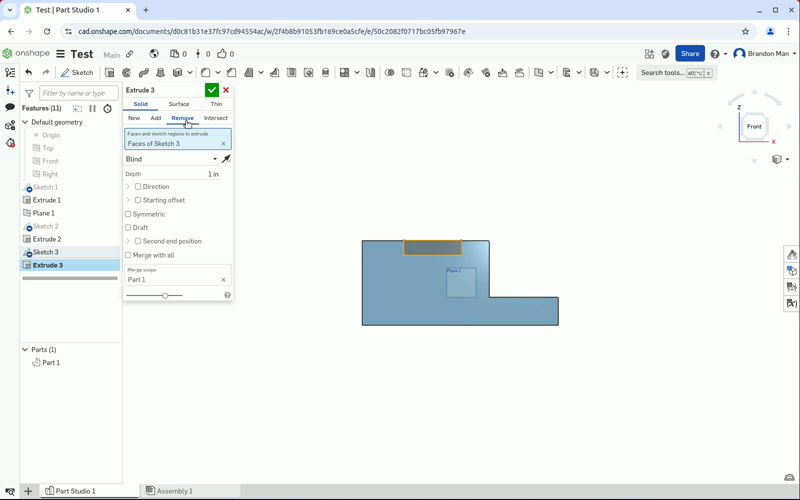
key(tab, 4)
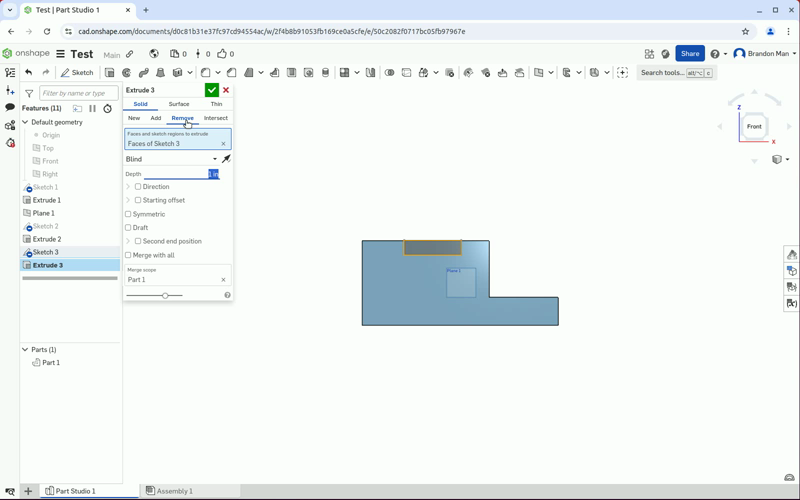
text(23.108)
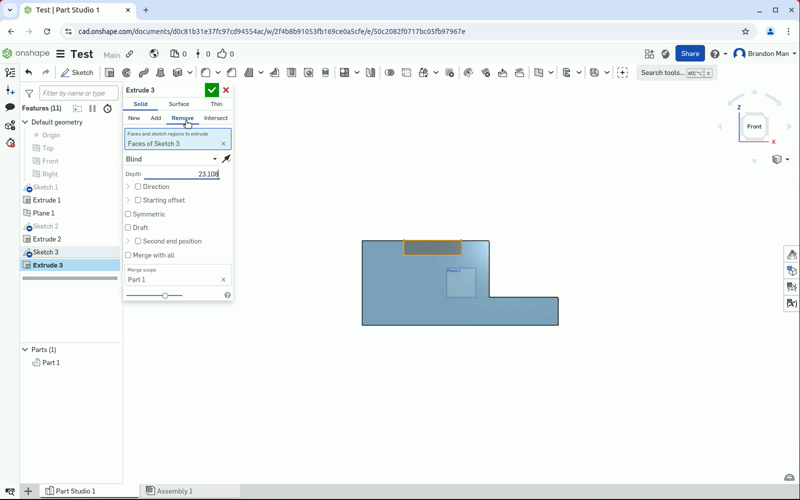
key(tab, 6)
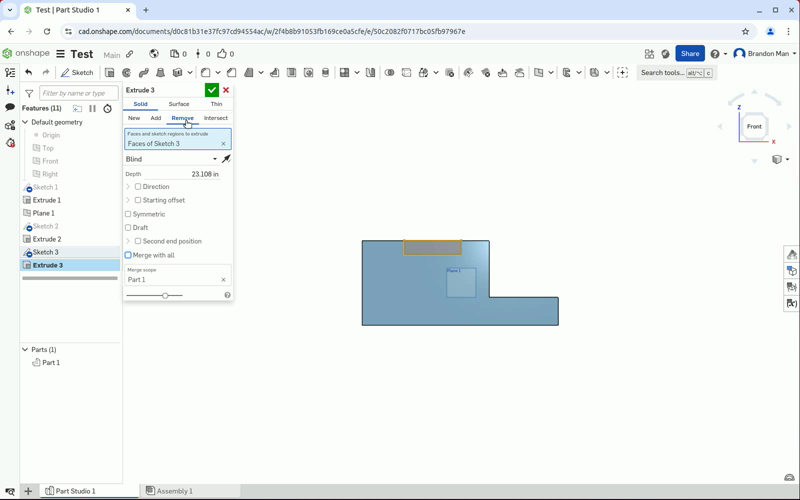
key(space)
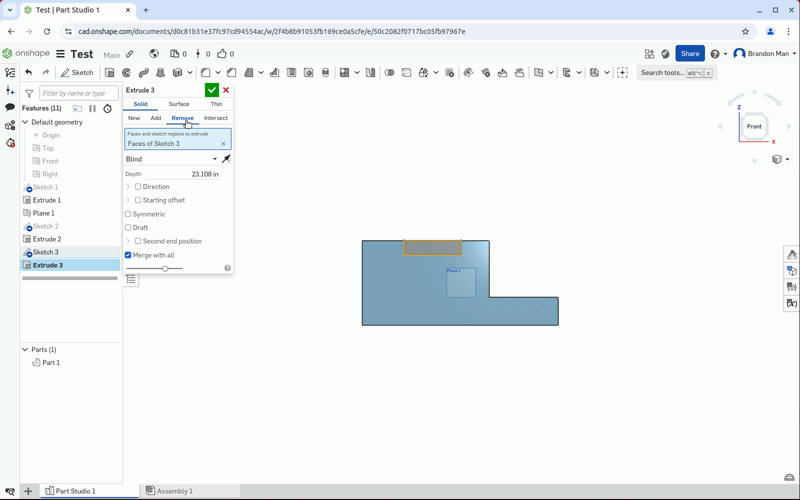
key(enter)
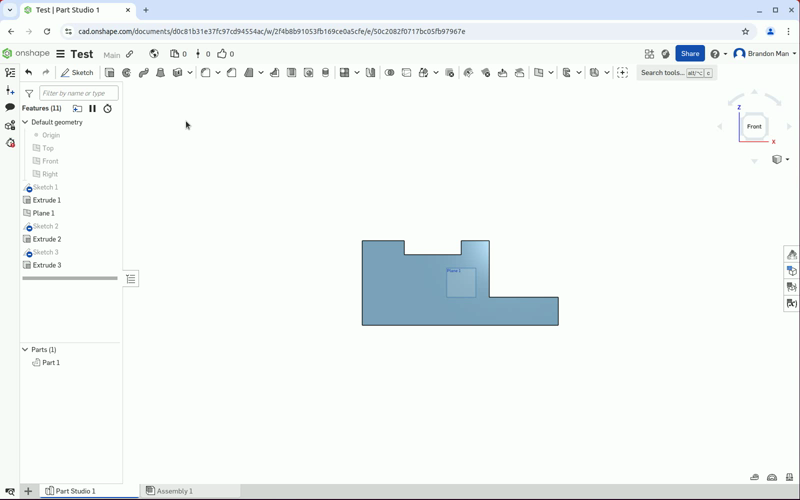
key(shift+h)
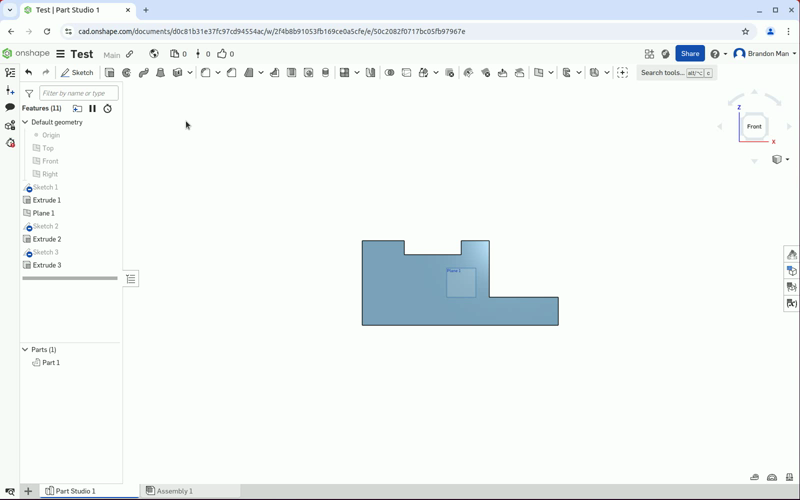
key(shift+h)
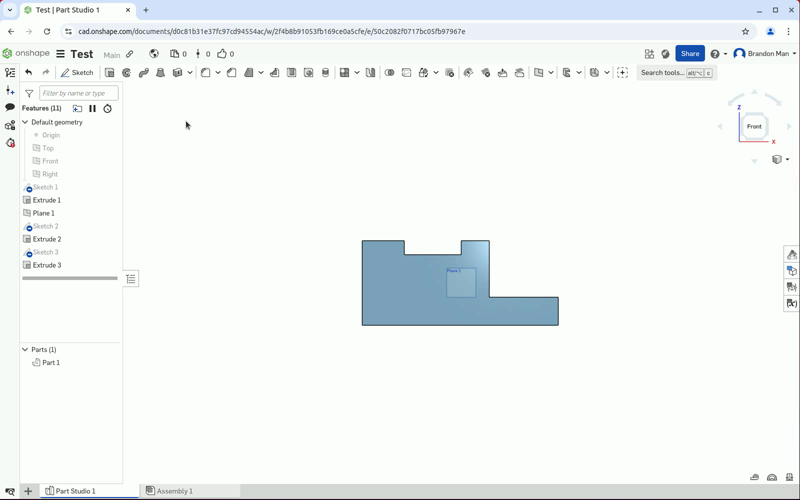
mouse_move(73, 189)
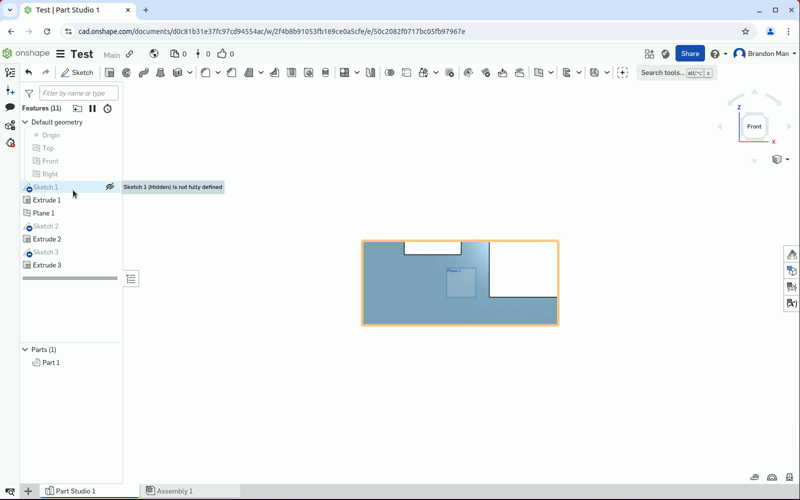
click(73, 189)
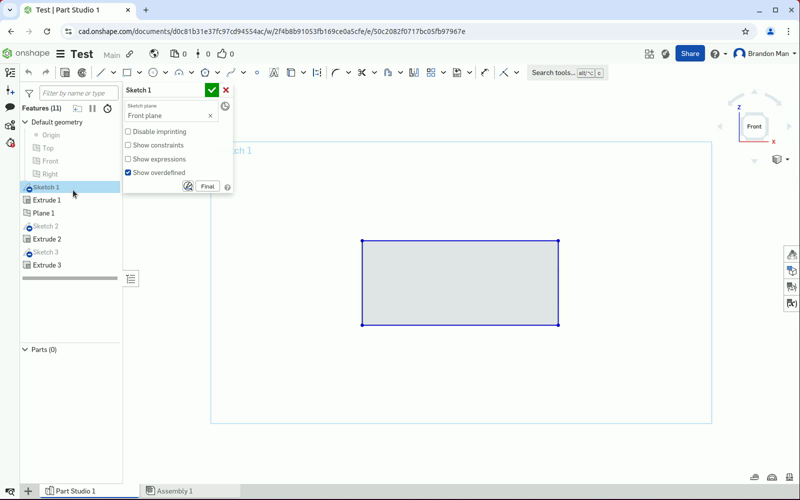
mouse_move(229, 92)
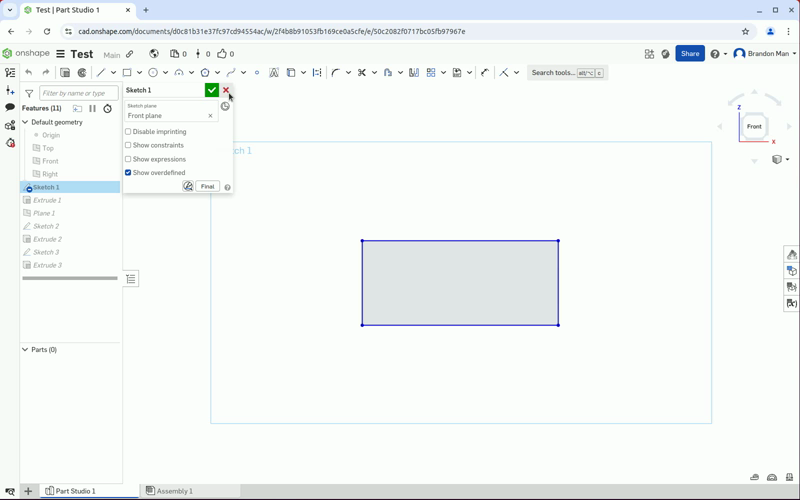
click(229, 92)
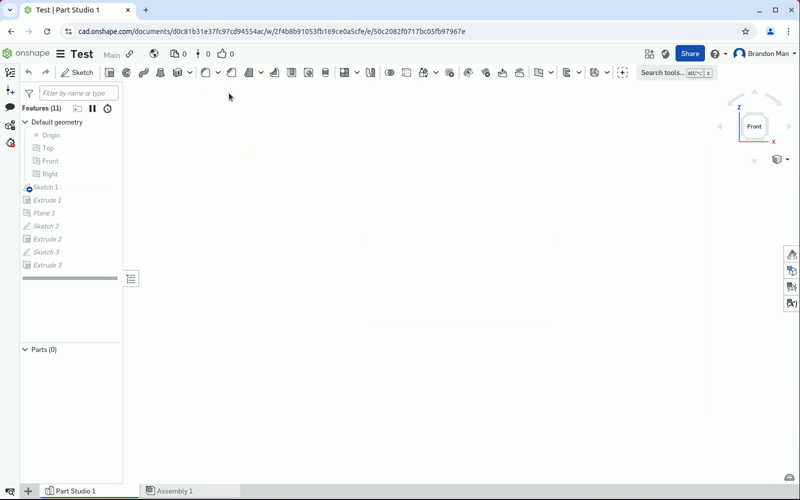
key(shift+s)
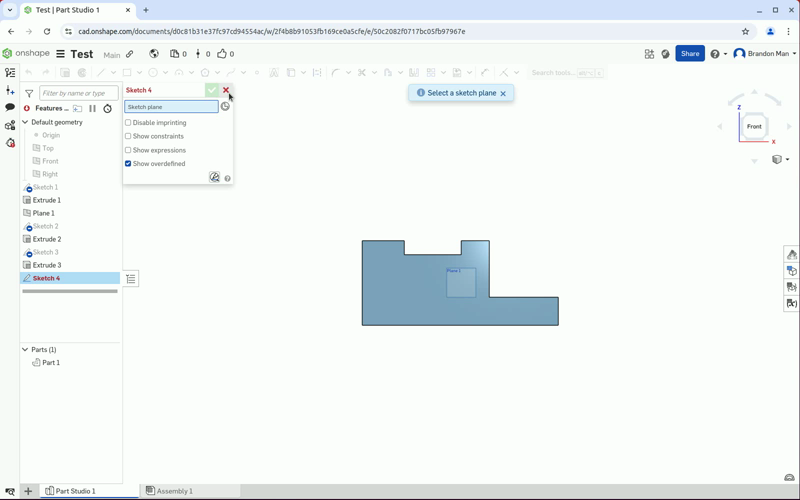
mouse_move(73, 215)
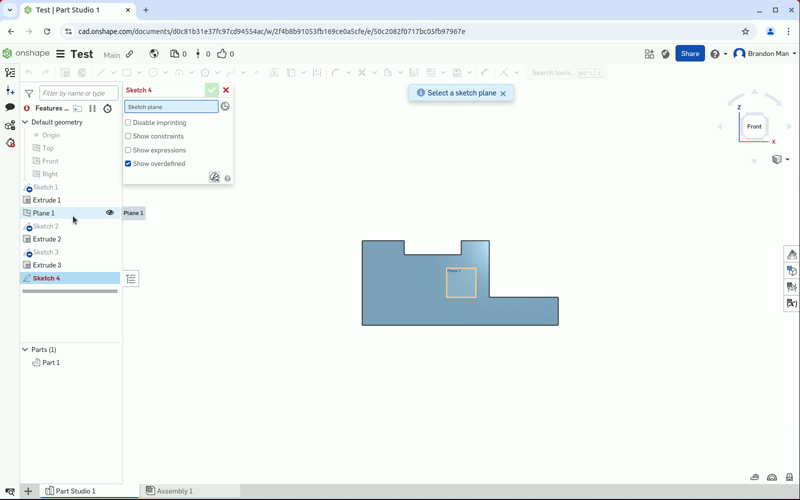
click(73, 215)
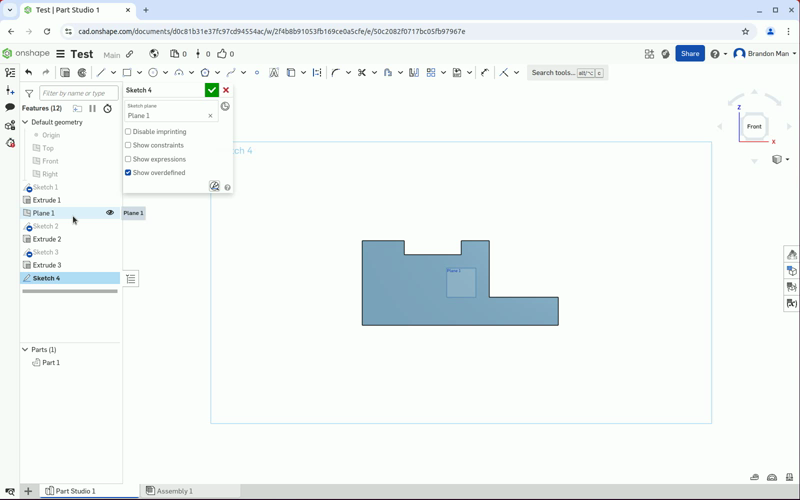
mouse_move(73, 352)
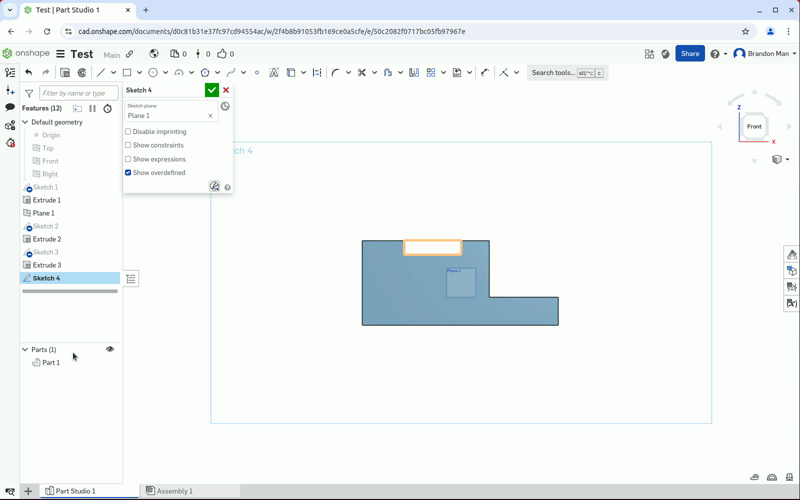
key(y)
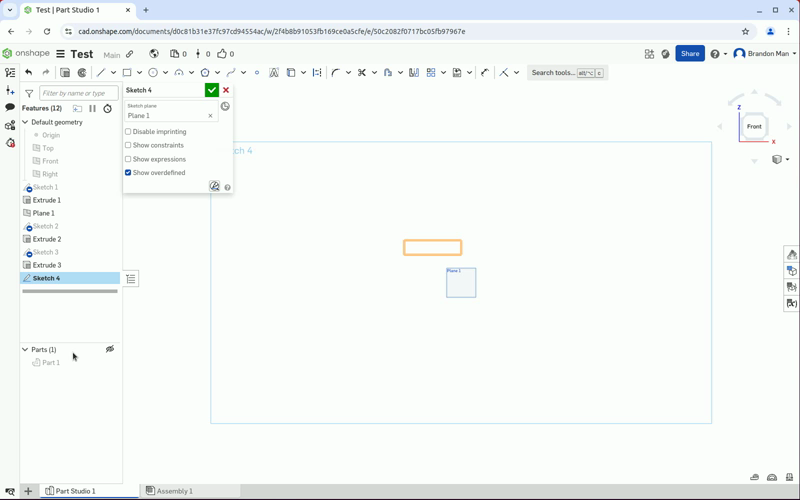
key(l)
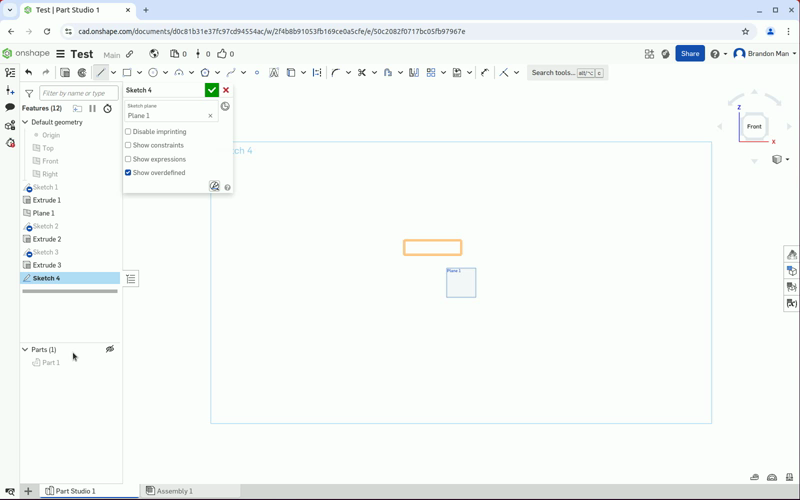
key_down(shift)
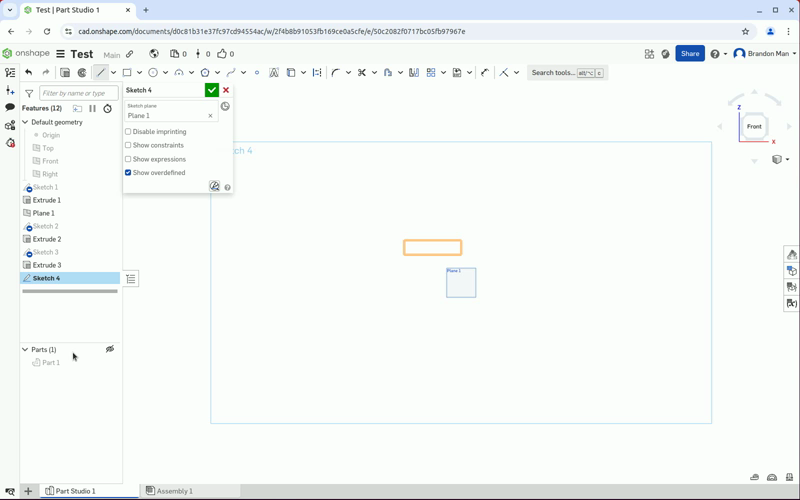
mouse_move(362, 297)
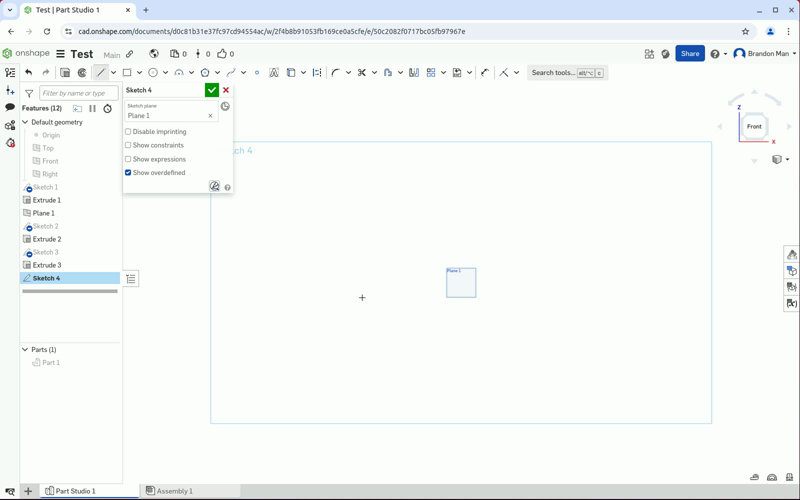
click(362, 297)
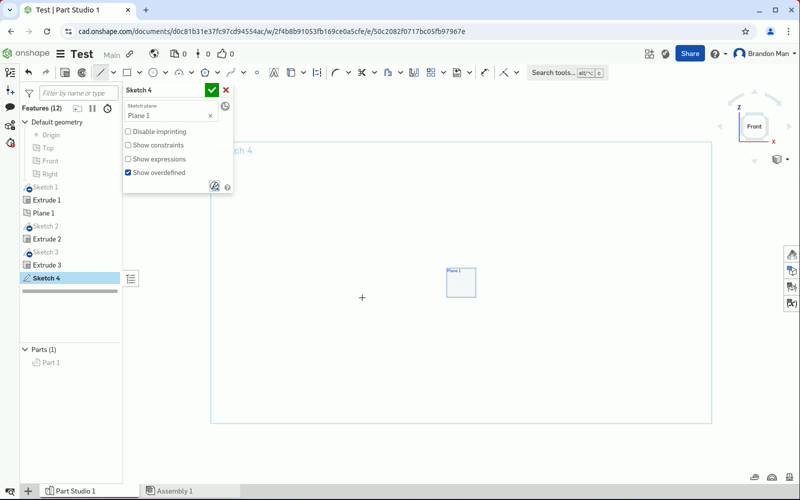
key_up(shift)
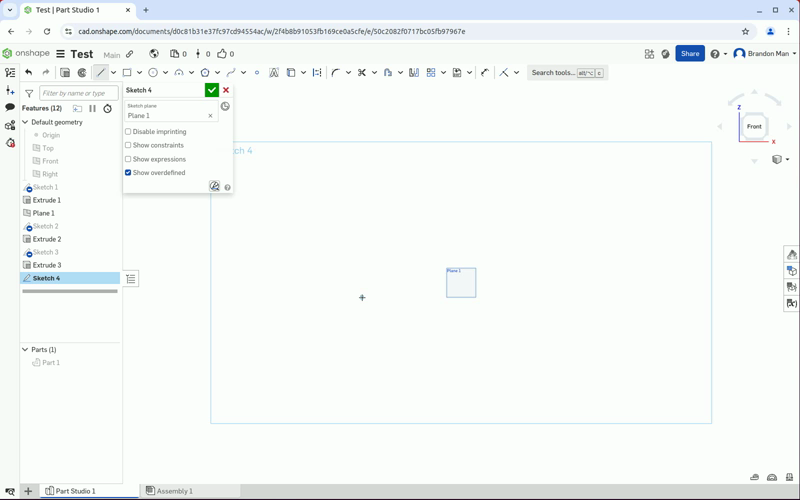
key_down(shift)
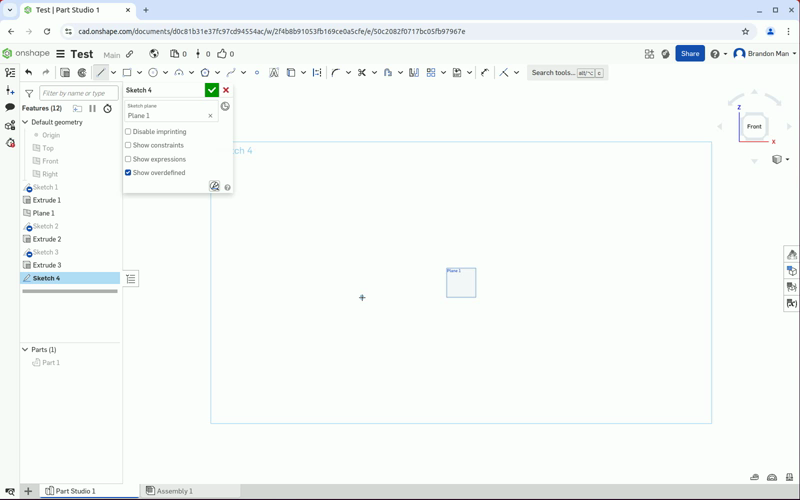
mouse_move(392, 297)
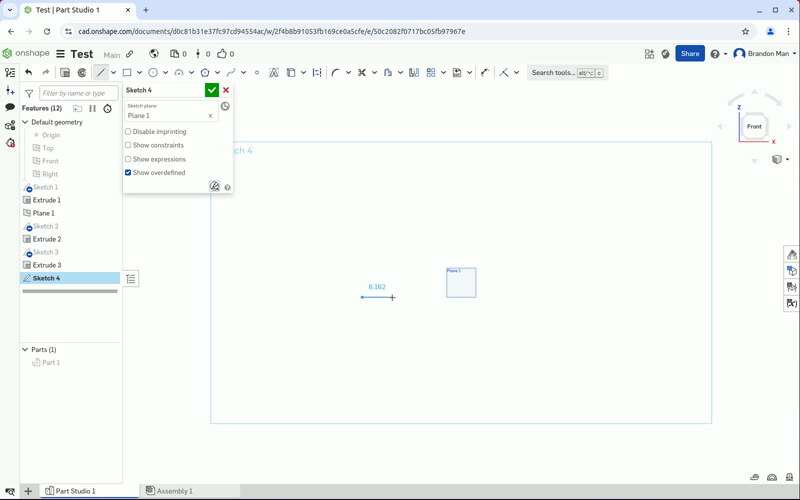
mouse_move(376, 297)
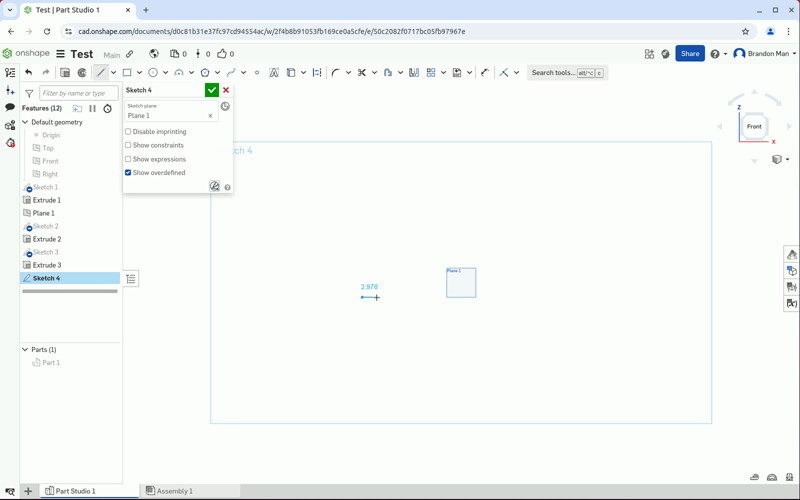
click(376, 297)
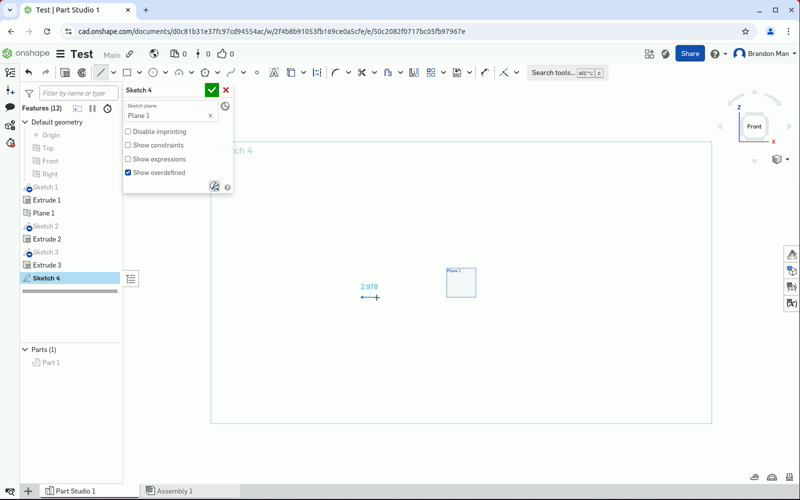
key_up(shift)
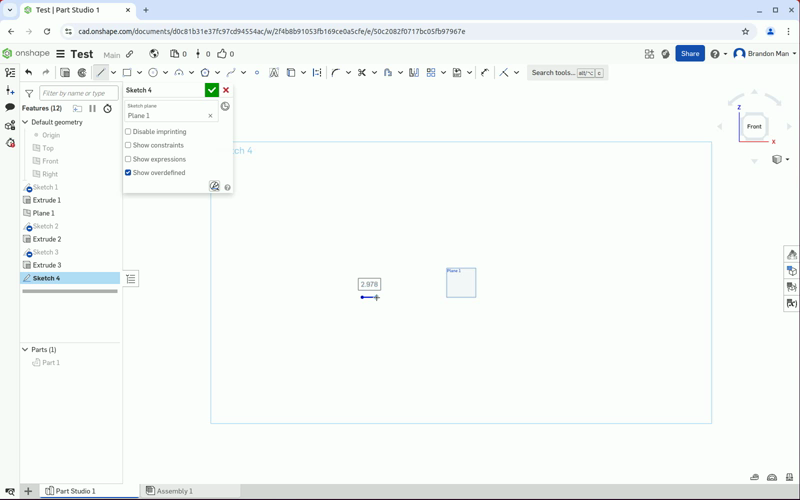
key_down(shift)
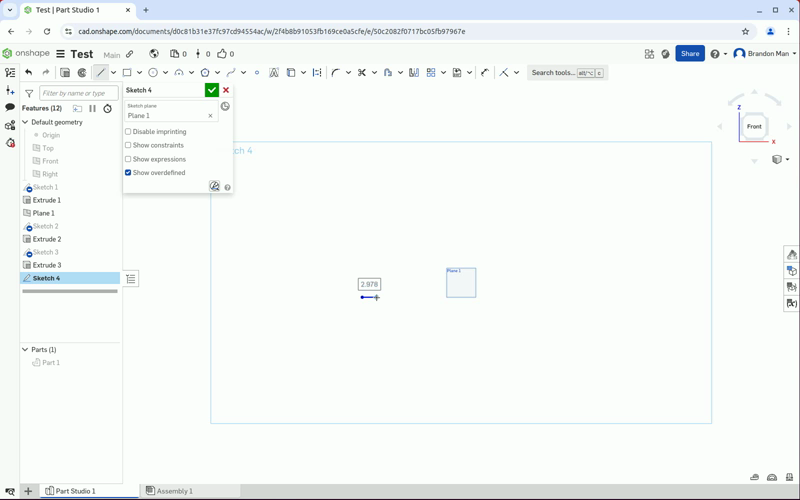
mouse_move(406, 297)
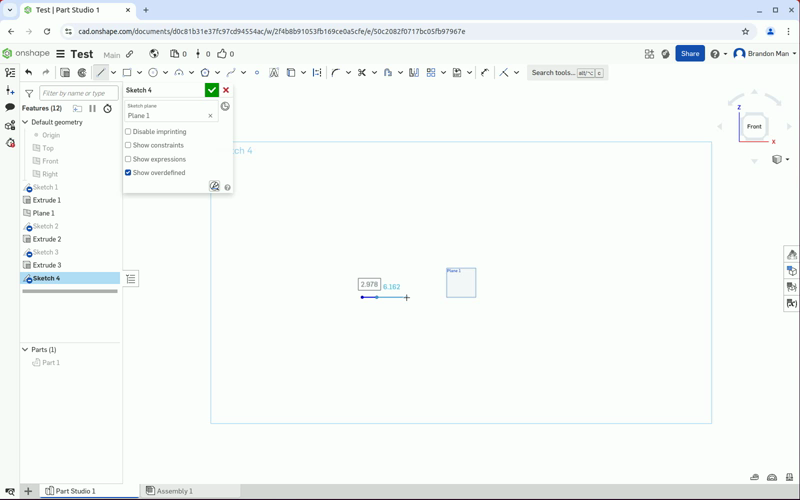
mouse_move(376, 240)
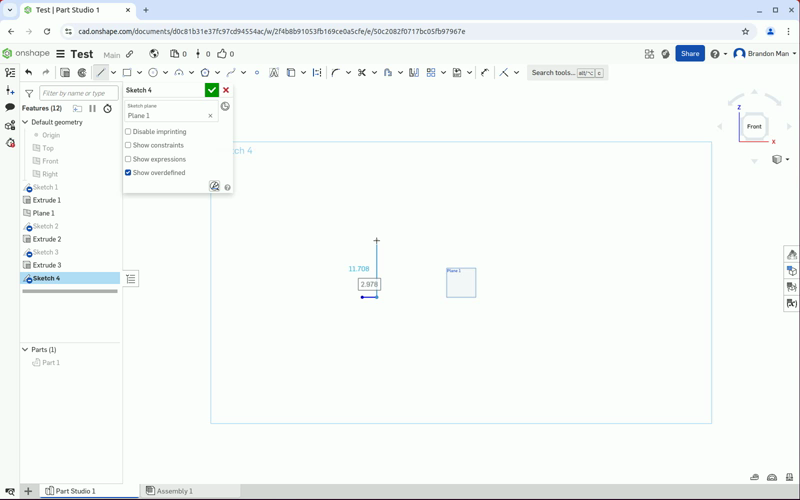
click(376, 240)
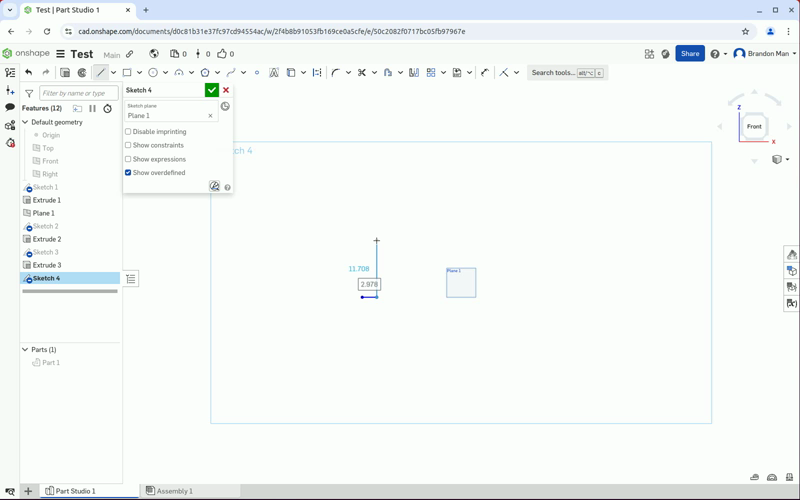
key_up(shift)
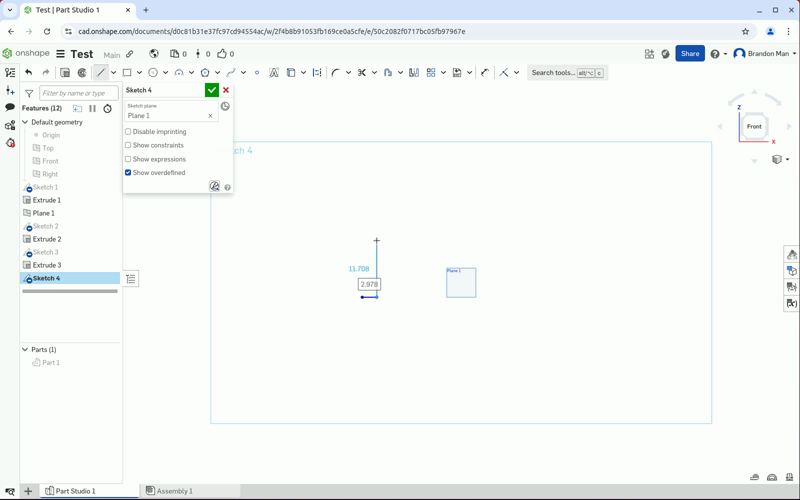
key_down(shift)
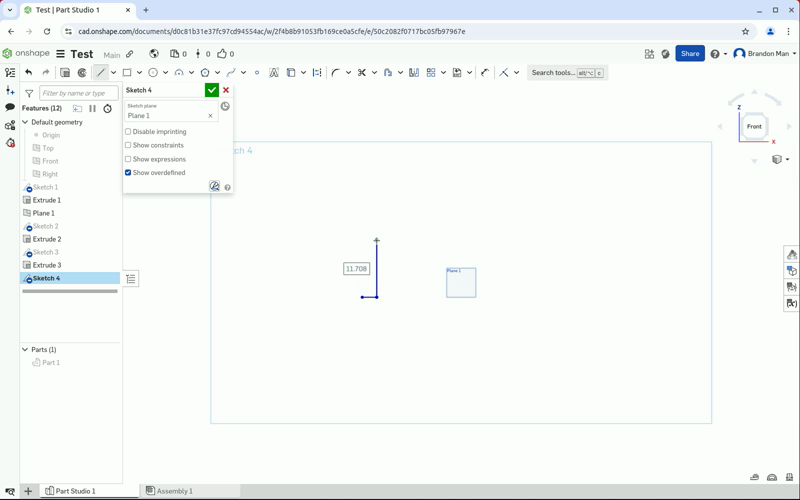
mouse_move(406, 240)
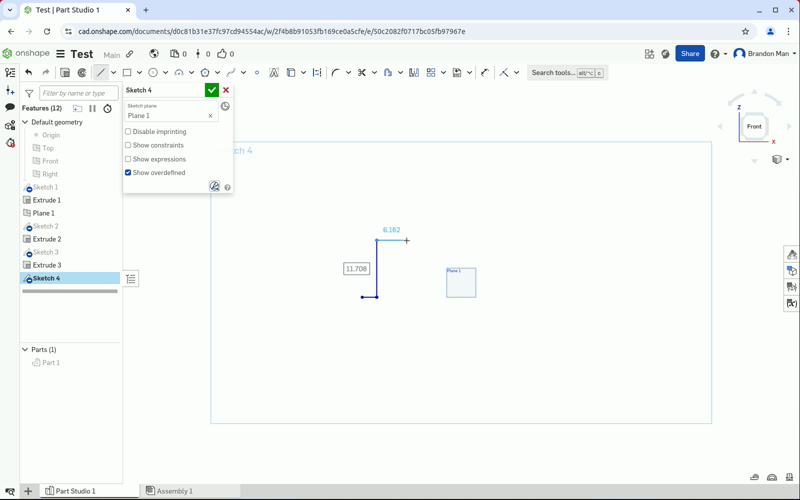
mouse_move(362, 240)
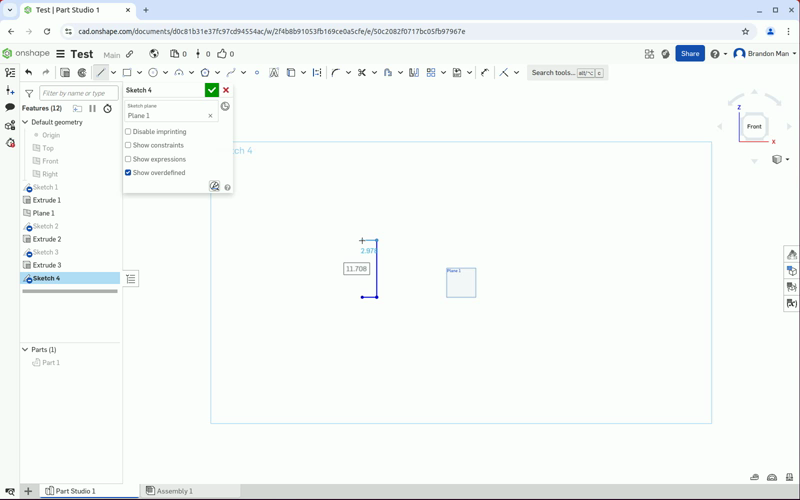
click(362, 240)
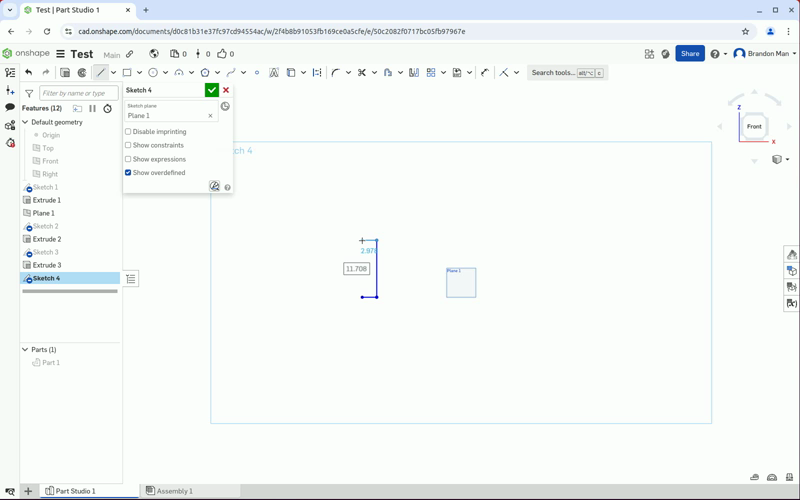
key_up(shift)
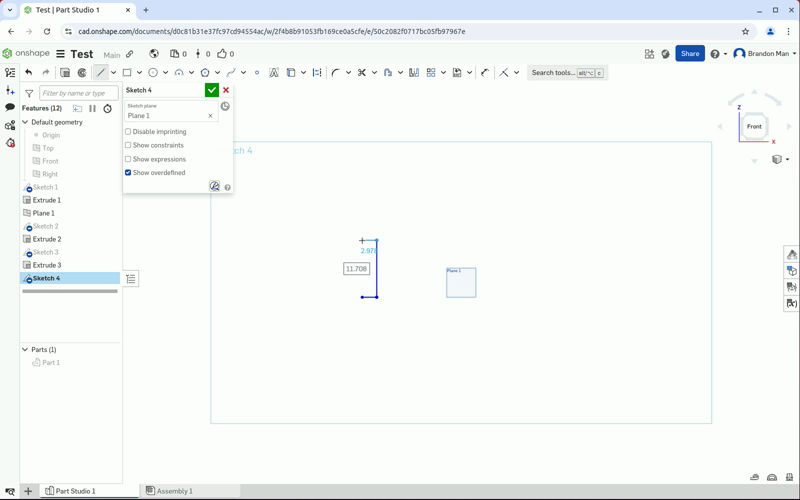
mouse_move(392, 240)
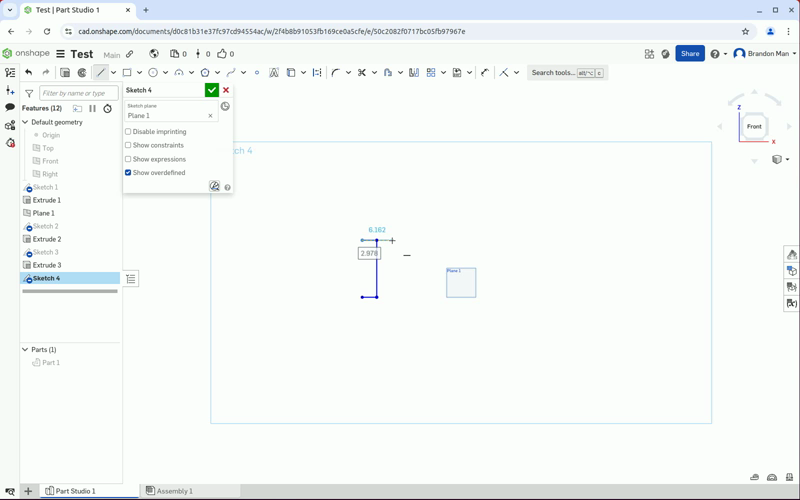
key_down(shift)
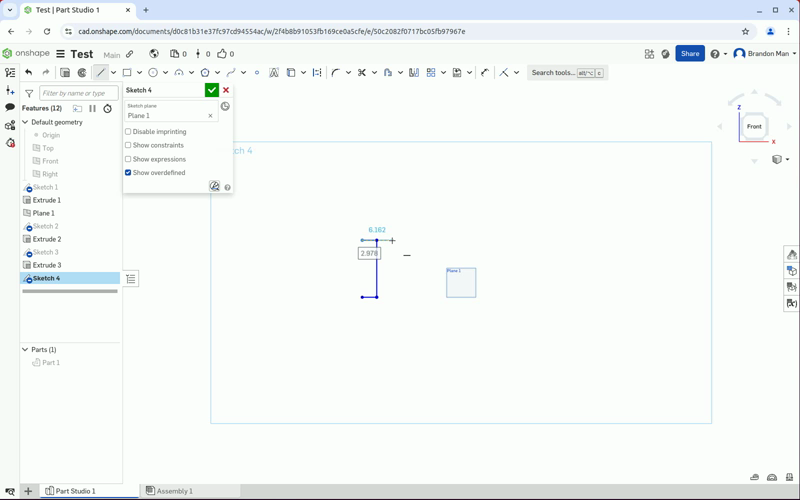
mouse_move(362, 297)
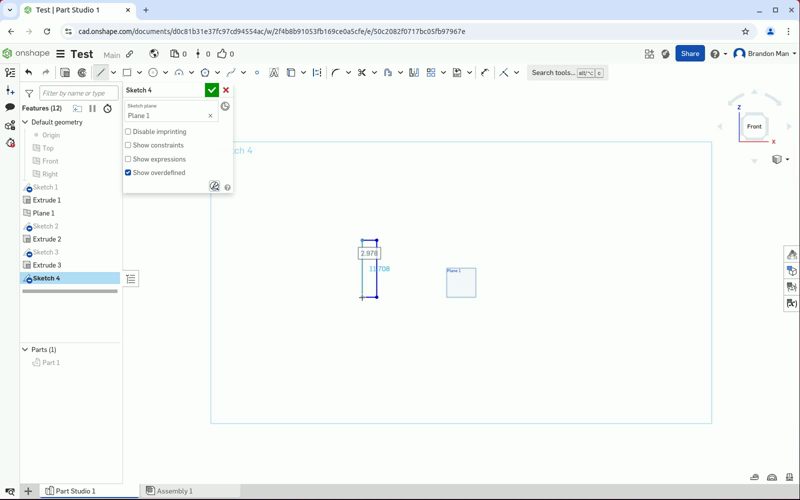
key_up(shift)
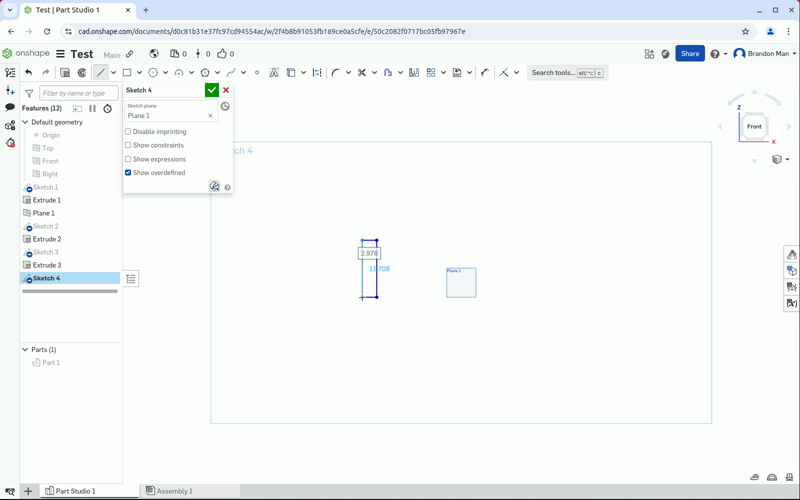
click(362, 297)
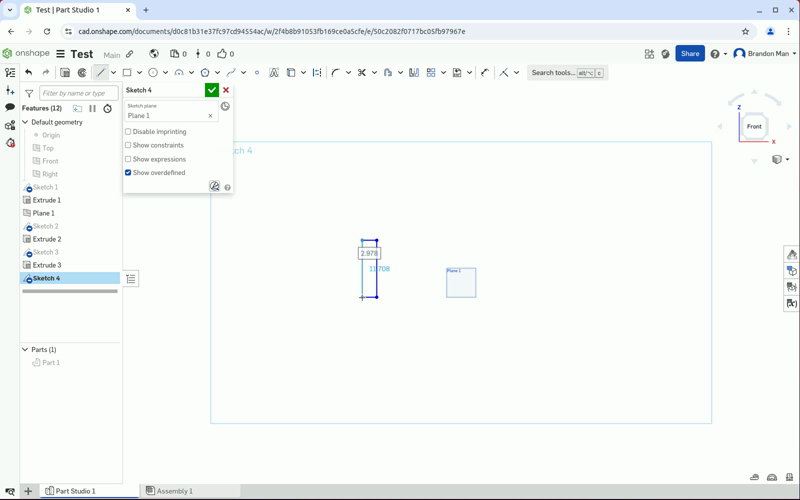
key(esc)
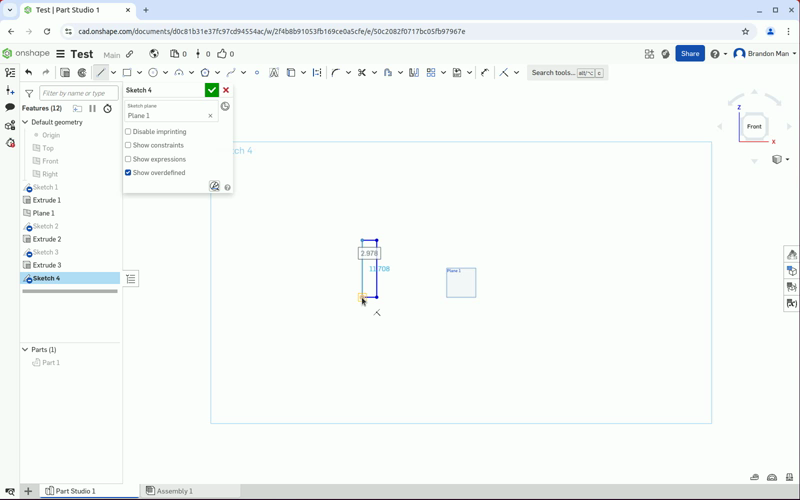
mouse_move(366, 281)
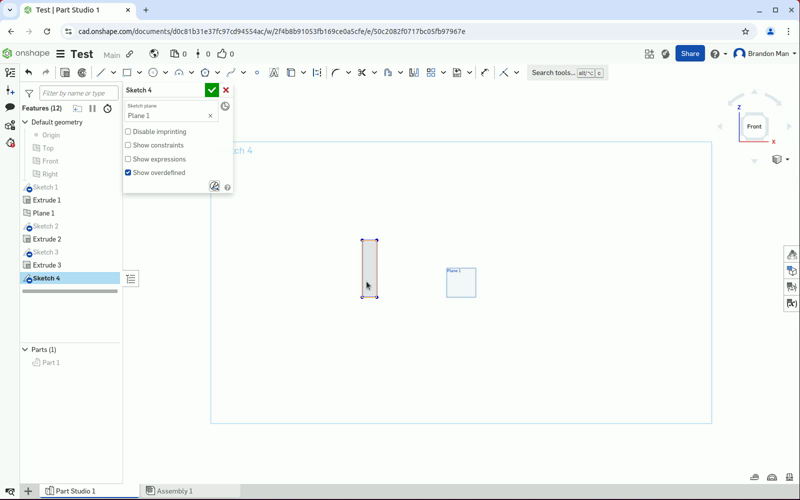
scroll(6)
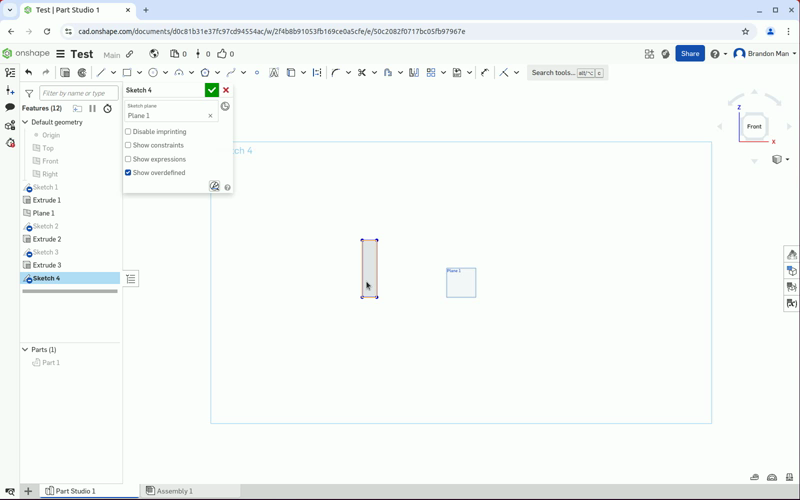
scroll(6)
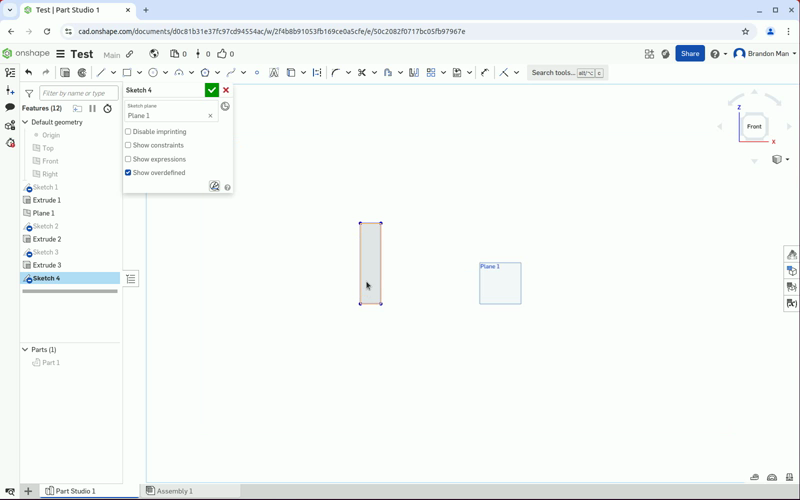
scroll(6)
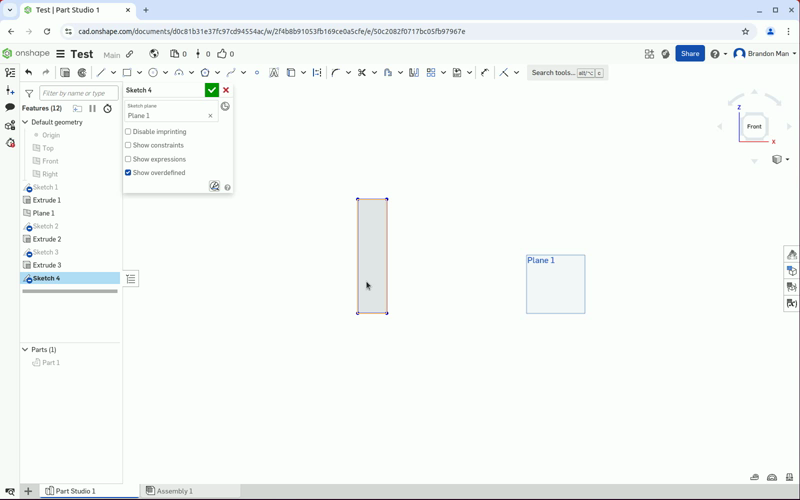
scroll(6)
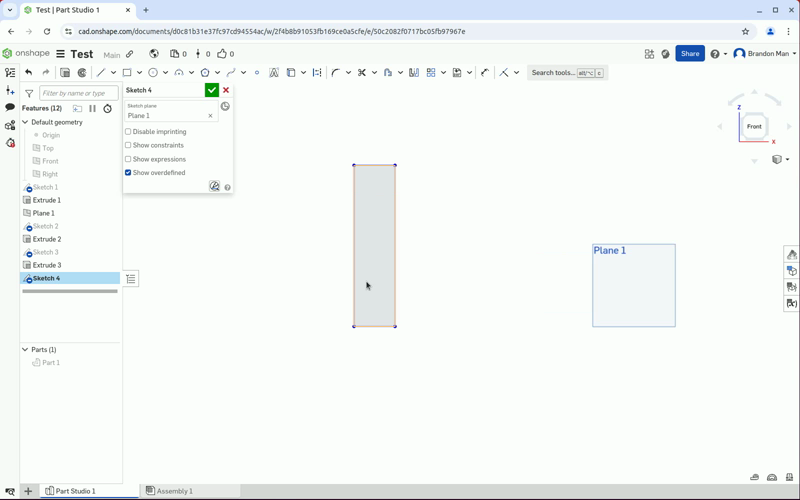
scroll(6)
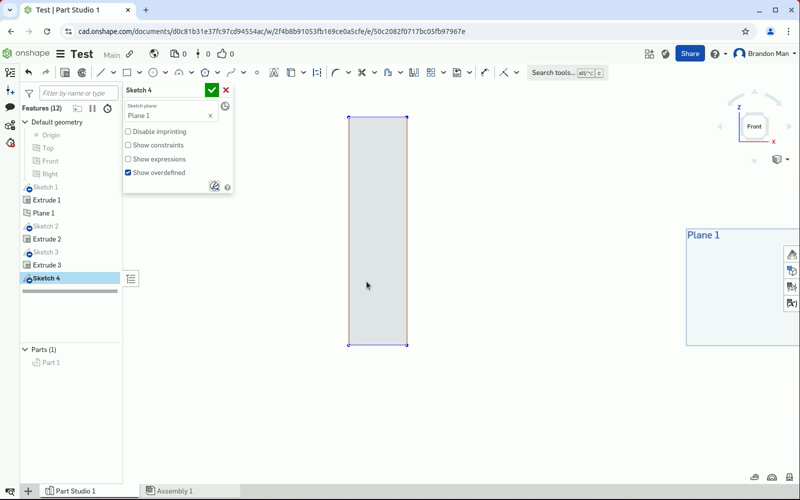
scroll(6)
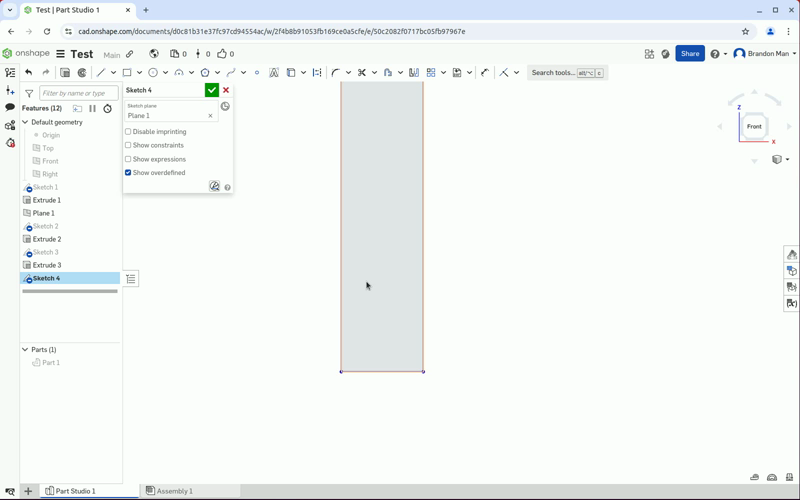
scroll(6)
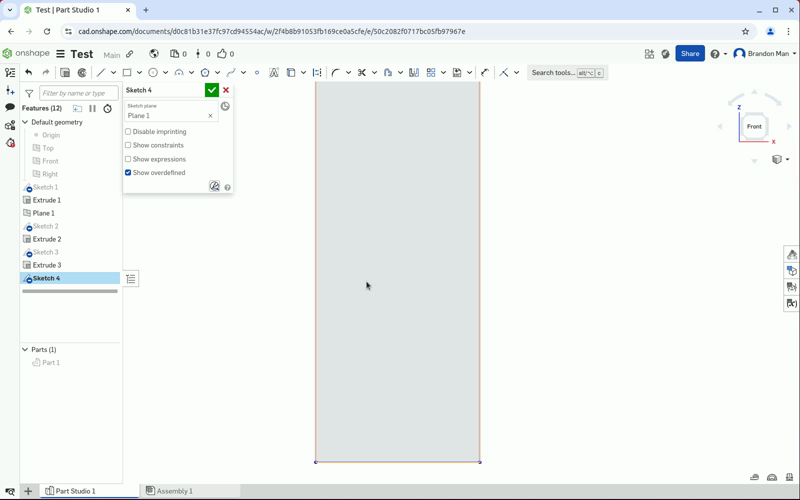
click(366, 281)
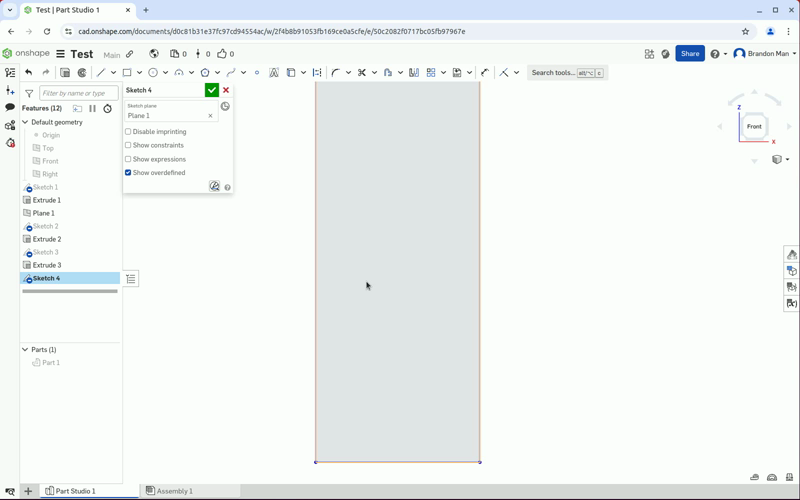
scroll(-6)
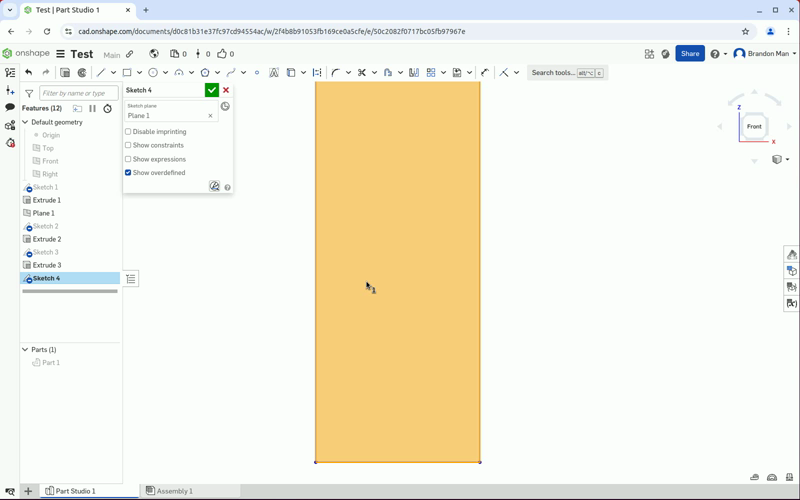
scroll(-6)
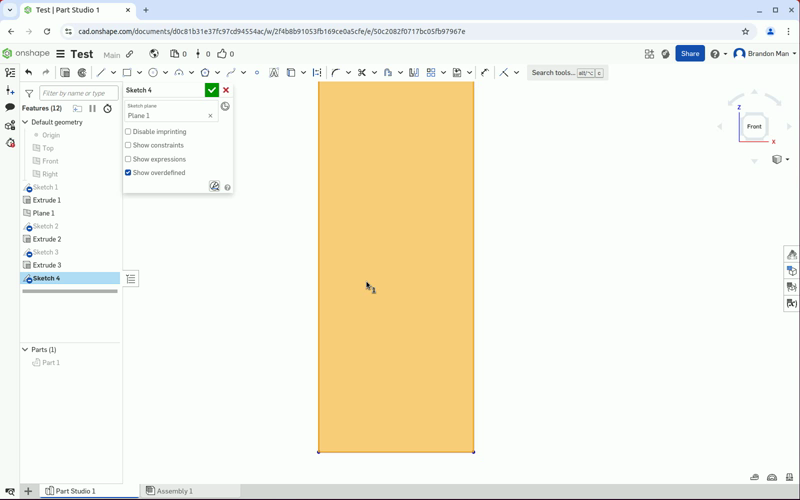
scroll(-6)
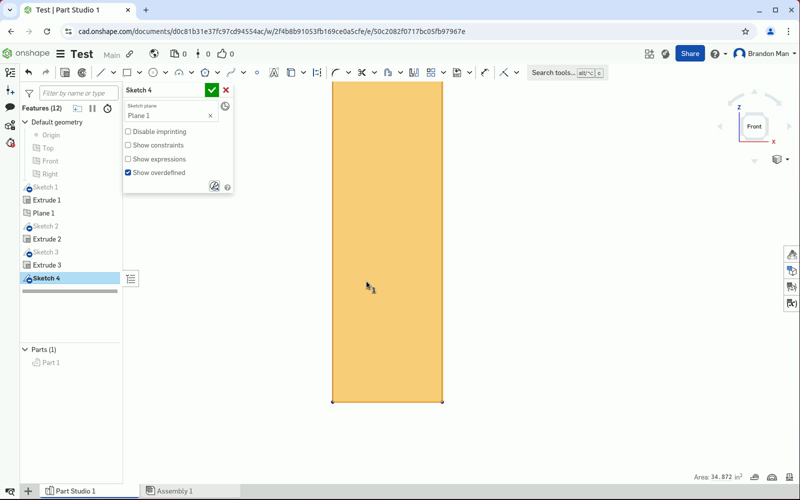
scroll(-6)
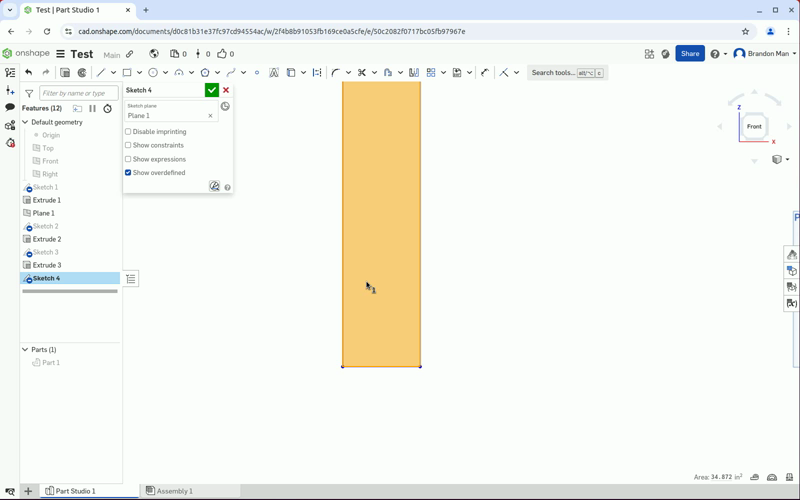
scroll(-6)
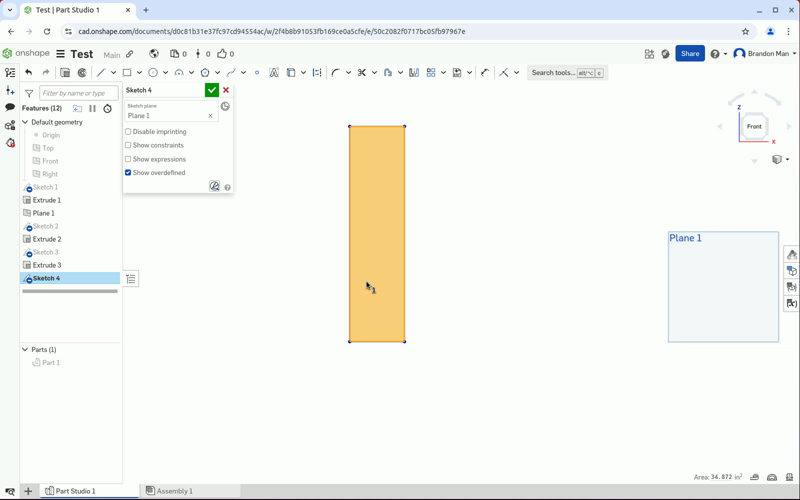
scroll(-6)
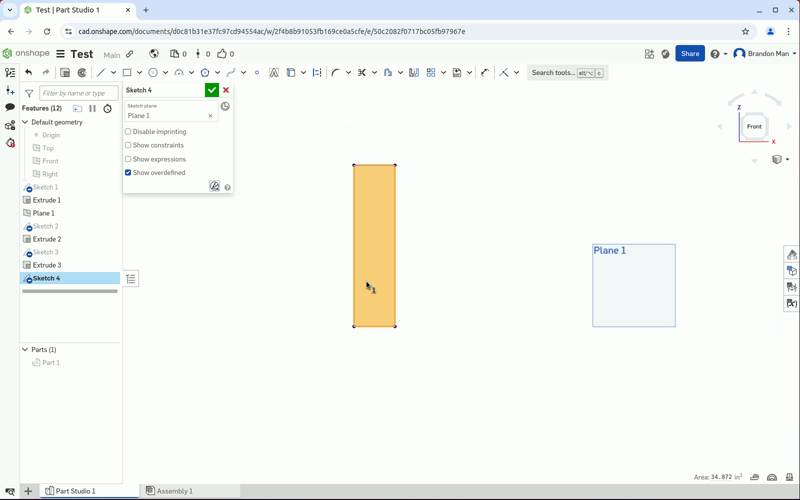
scroll(-6)
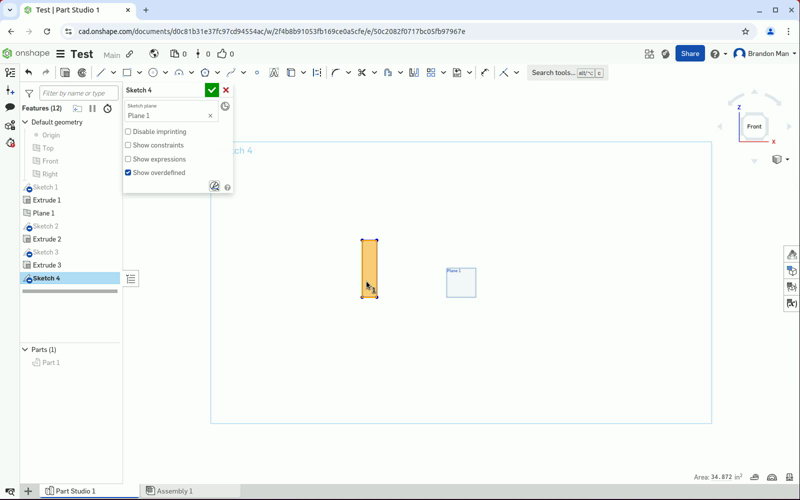
mouse_move(73, 352)
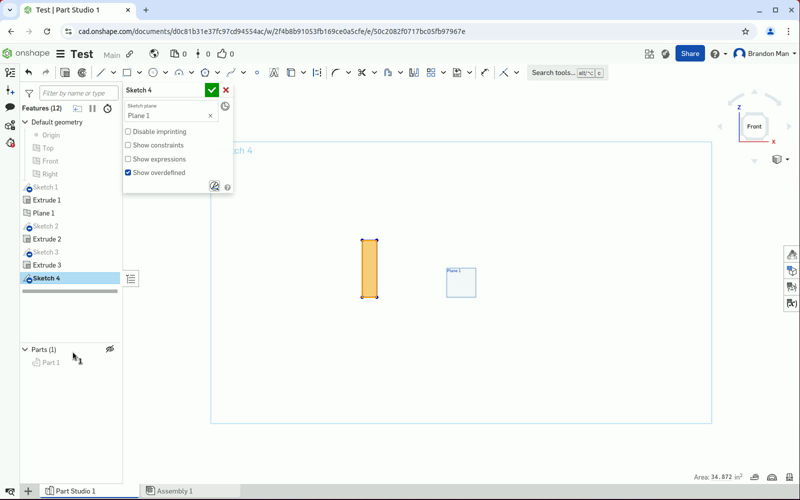
key(shift+y)
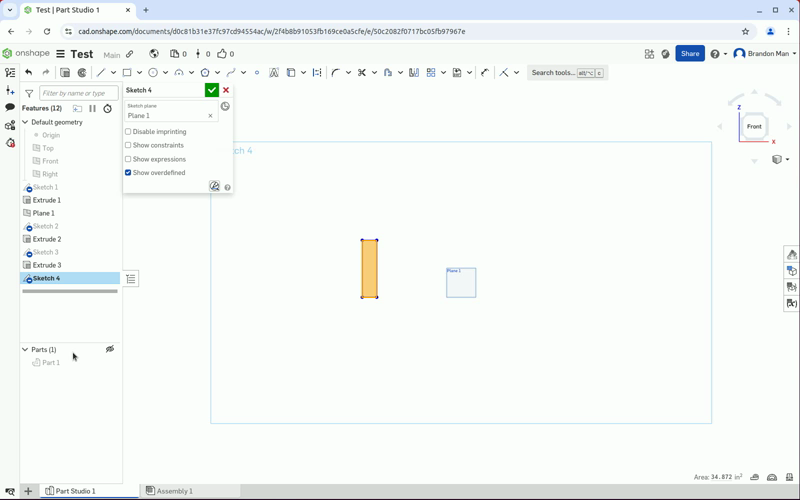
key(shift+e)
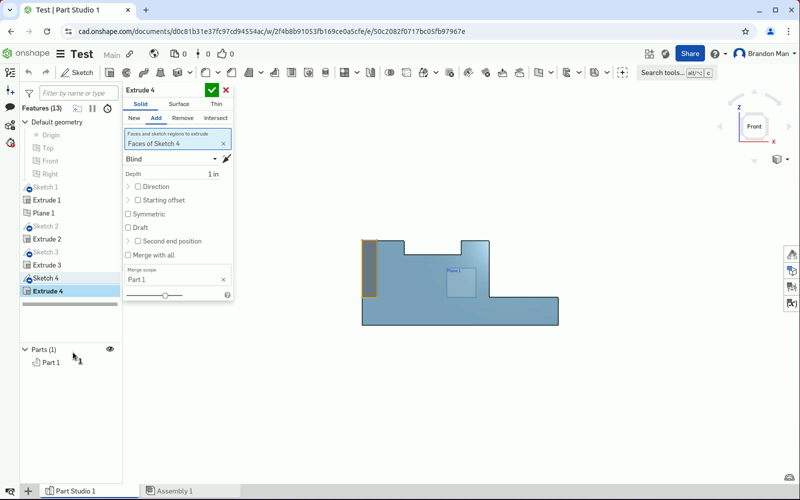
mouse_move(143, 106)
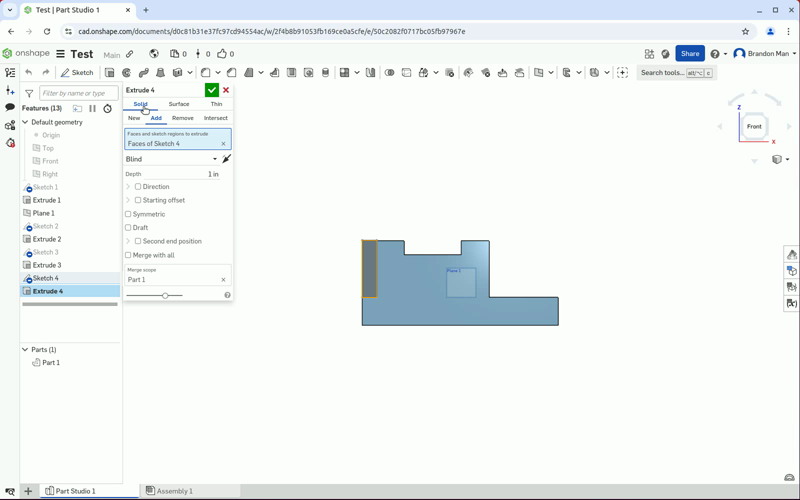
click(143, 106)
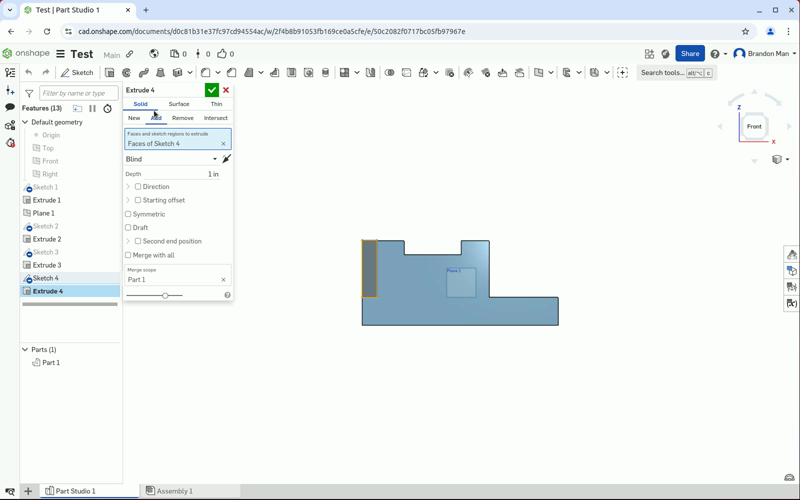
mouse_move(186, 120)
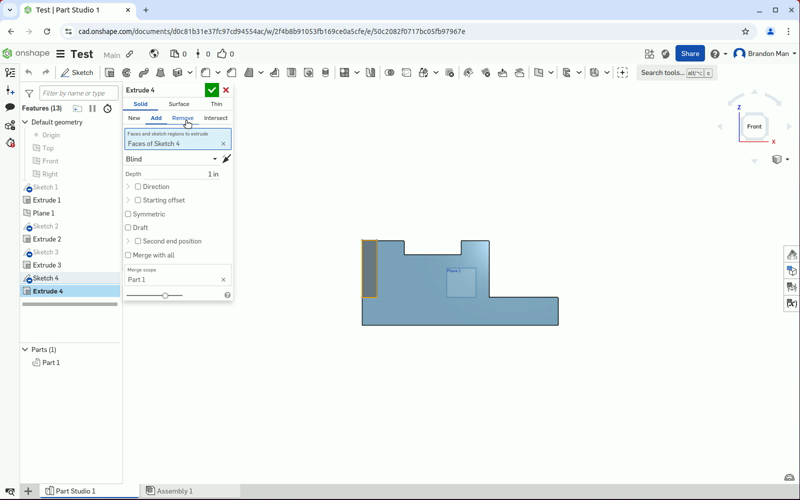
click(186, 120)
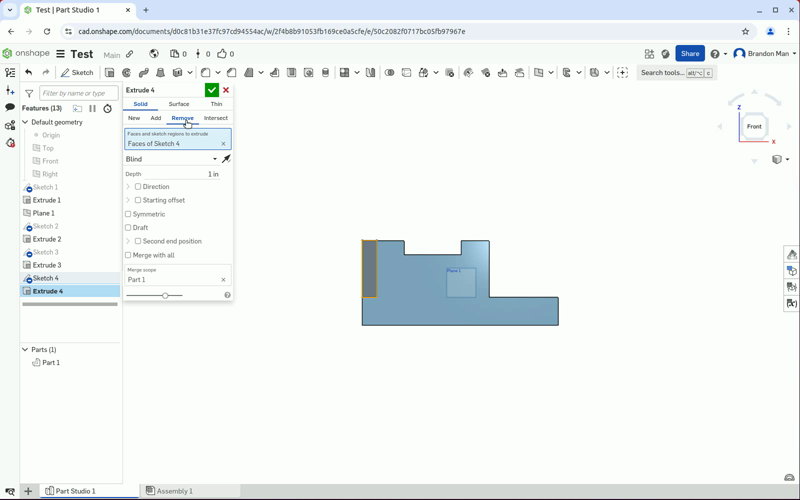
key(tab, 4)
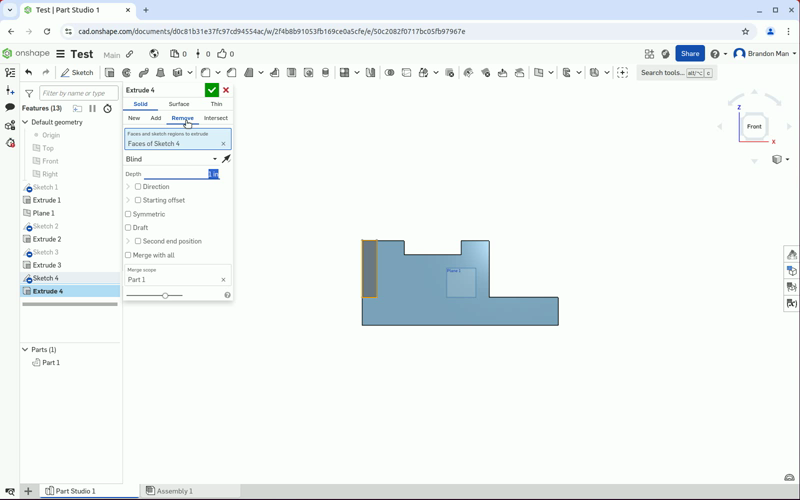
text(23.108)
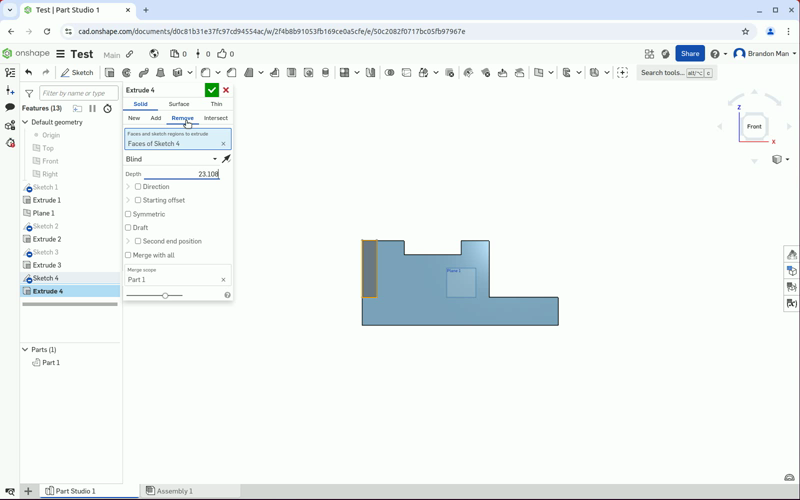
key(tab, 6)
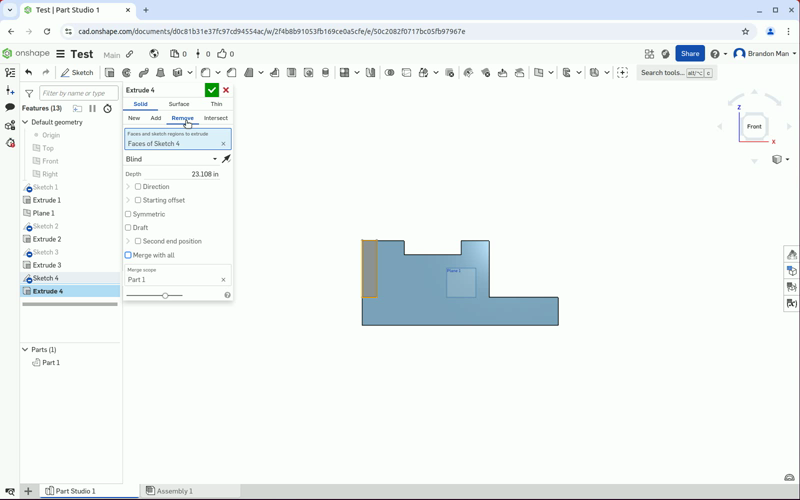
key(space)
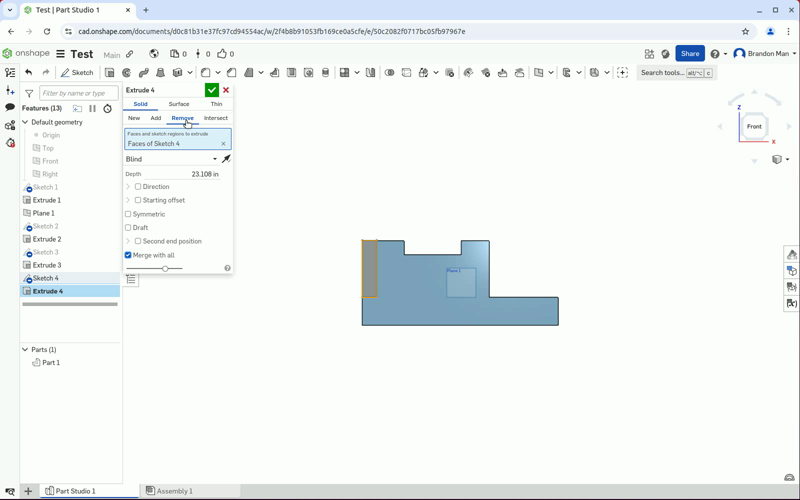
key(enter)
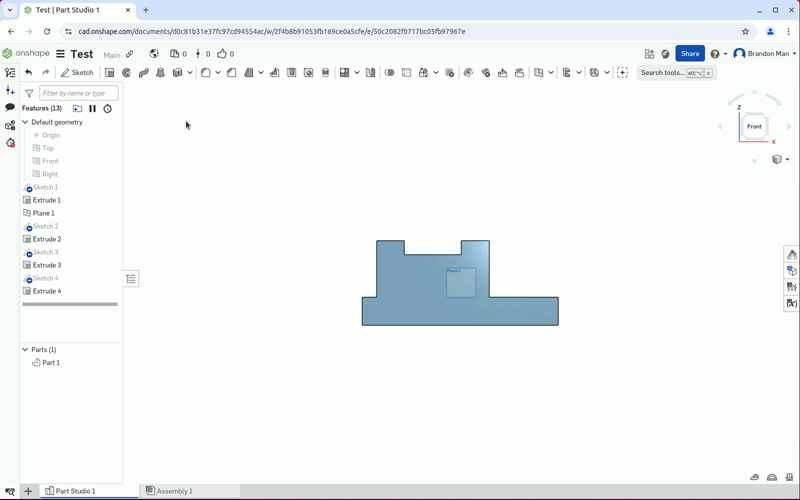
key(shift+h)
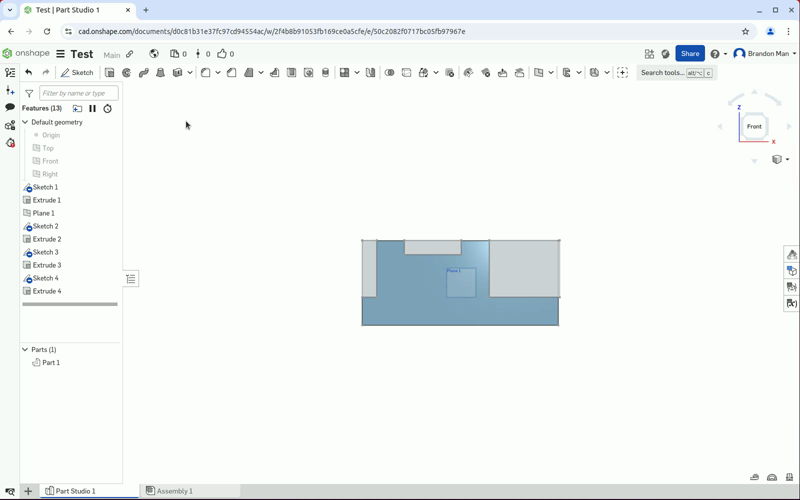
key(shift+h)
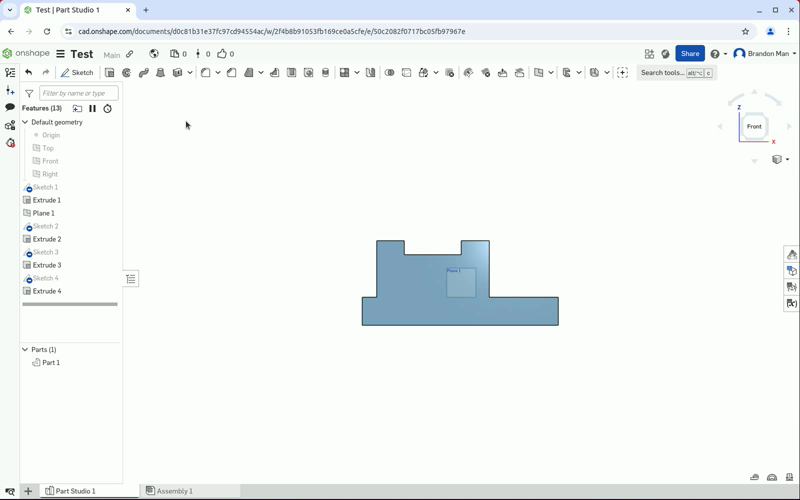
mouse_move(73, 189)
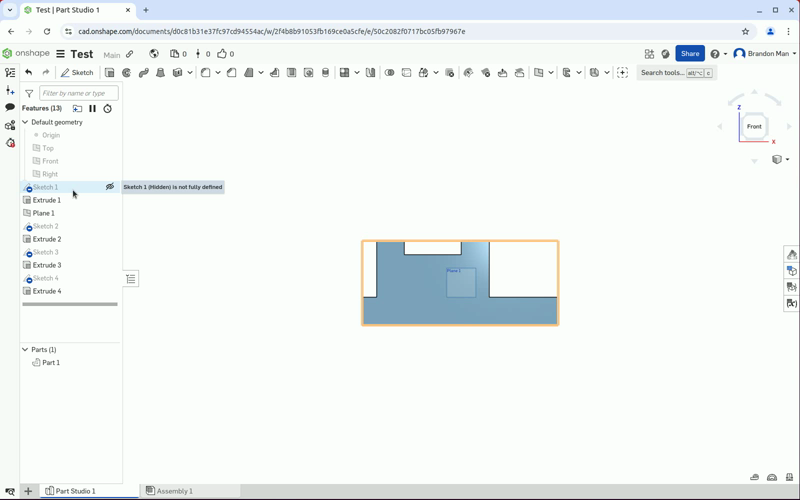
click(73, 189)
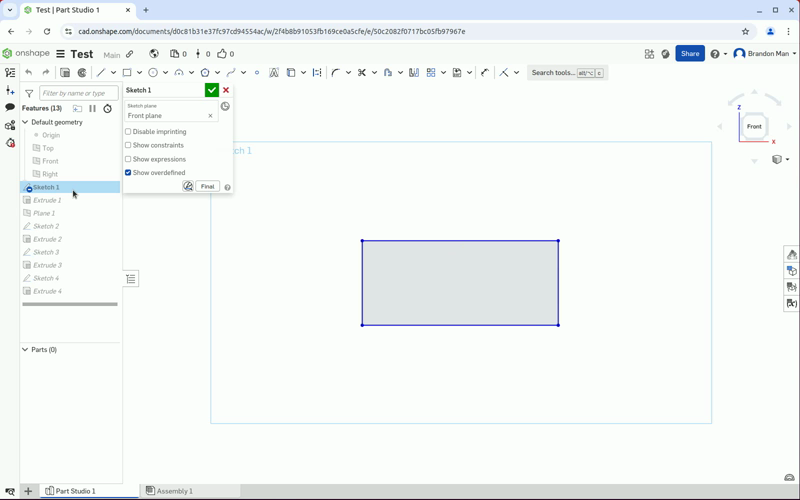
mouse_move(229, 92)
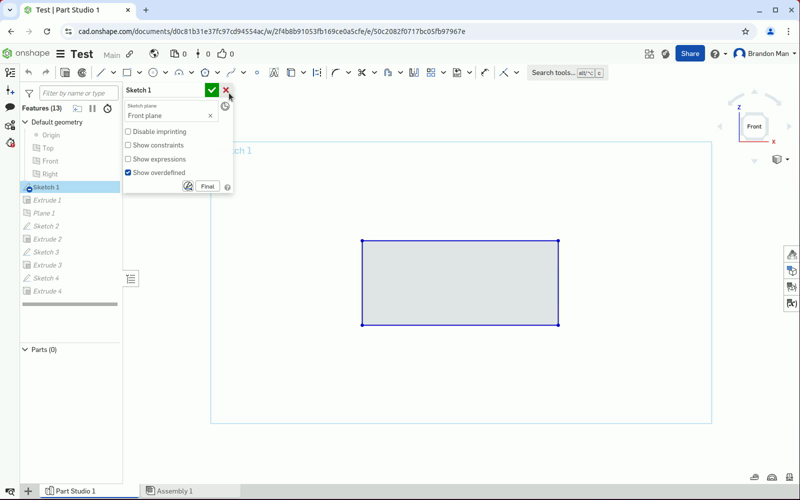
click(229, 92)
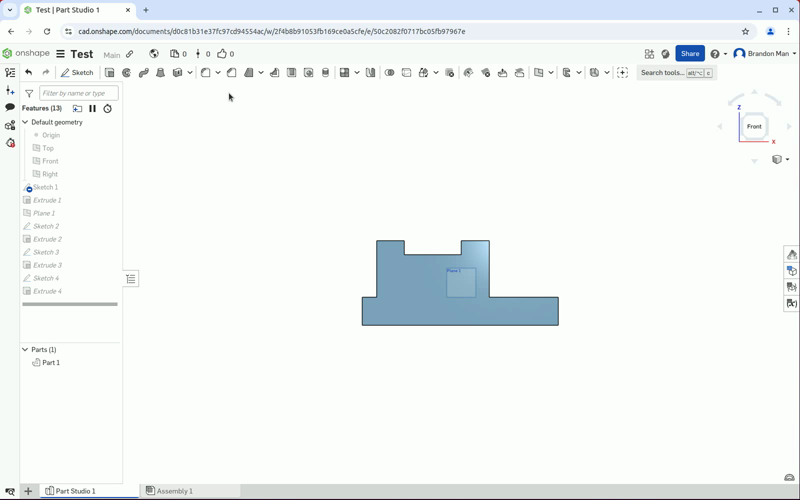
mouse_move(73, 352)
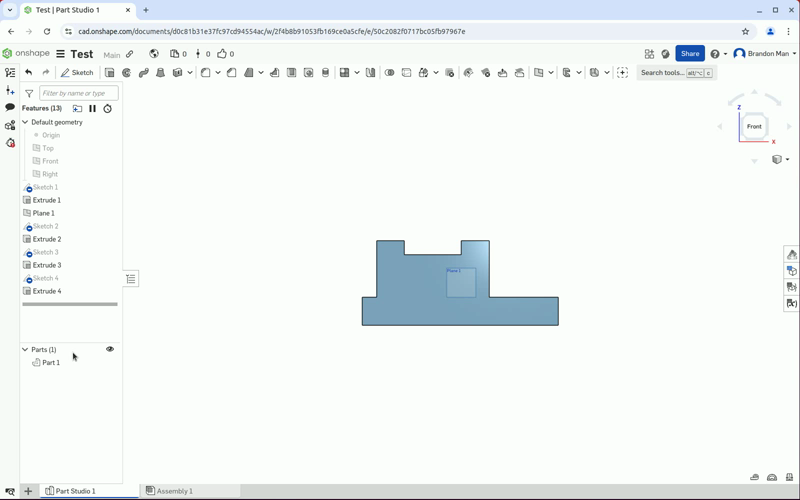
key(y)
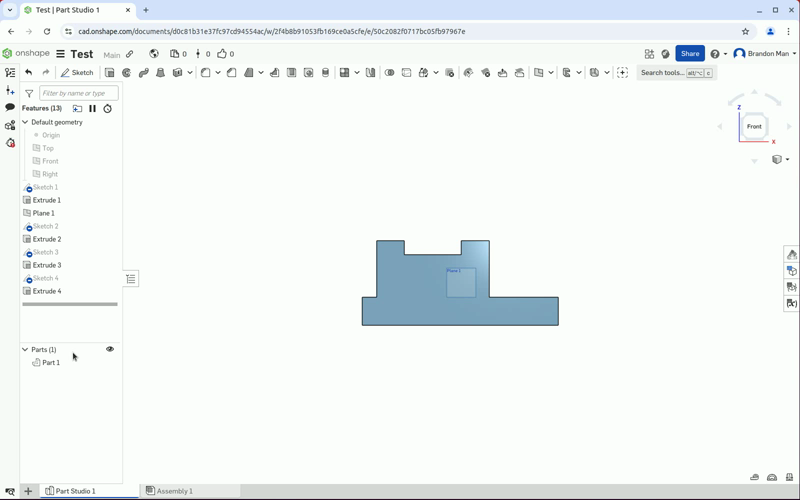
key(shift+p)
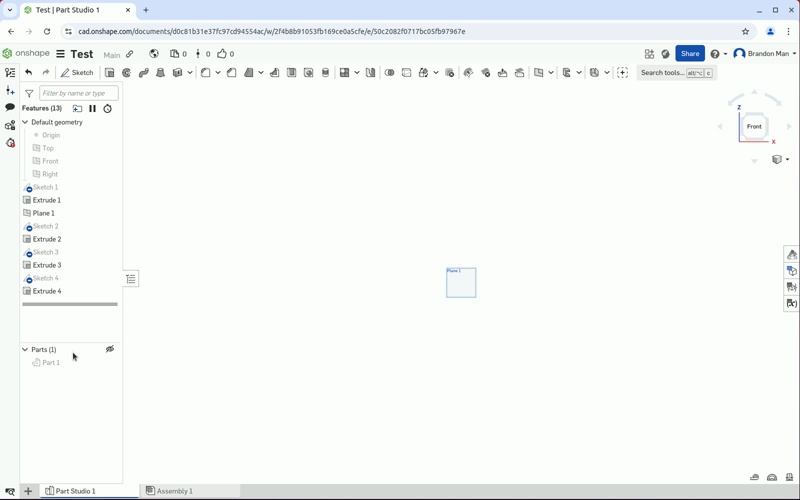
key(space)
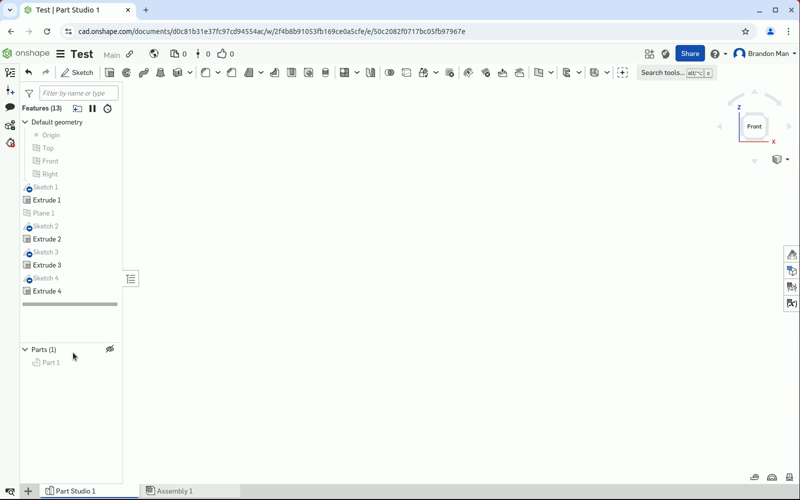
key_down(shift)
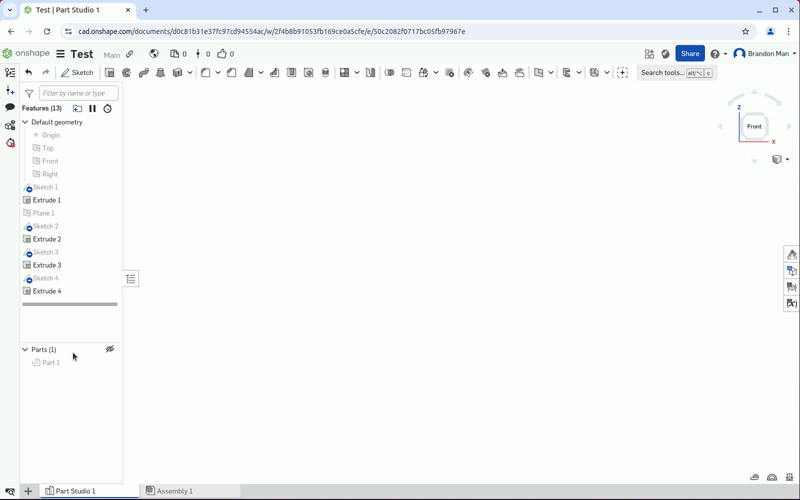
key(left)
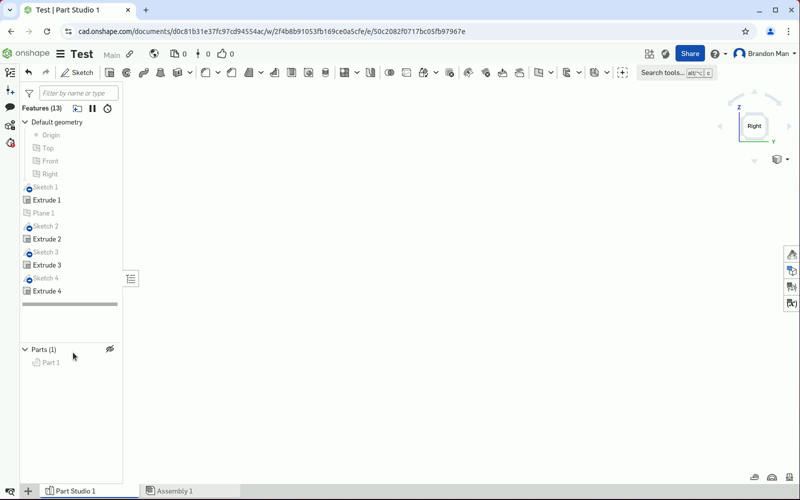
key_up(shift)
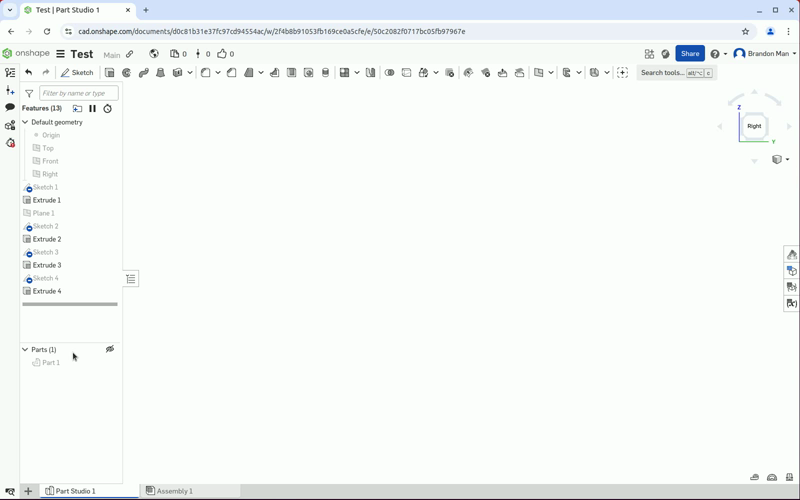
mouse_move(73, 352)
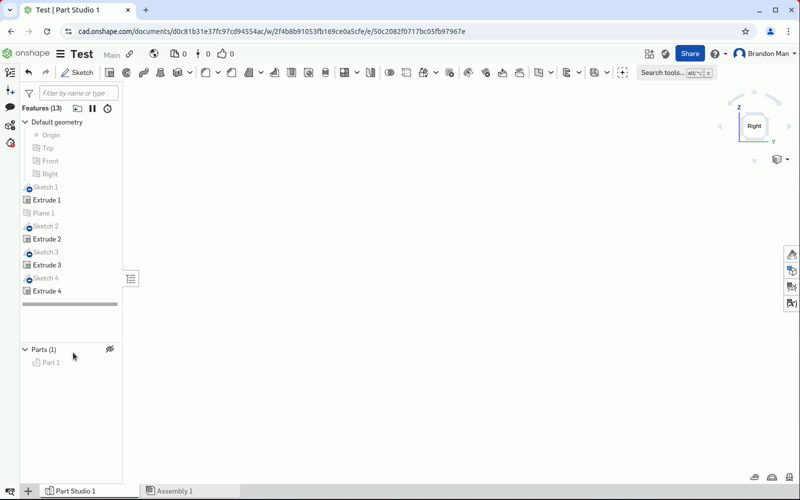
key(shift+y)
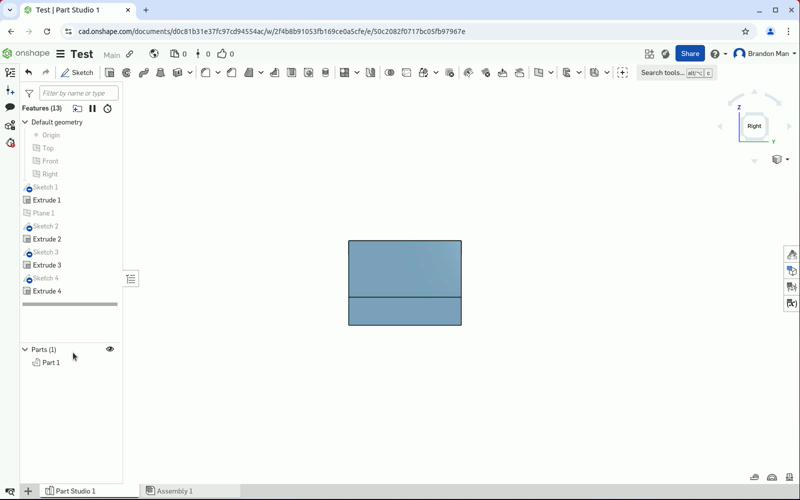
mouse_move(541, 75)
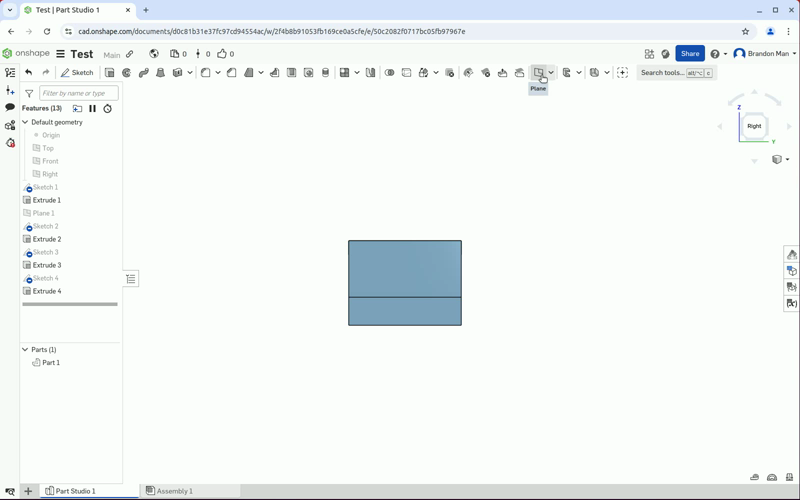
click(541, 75)
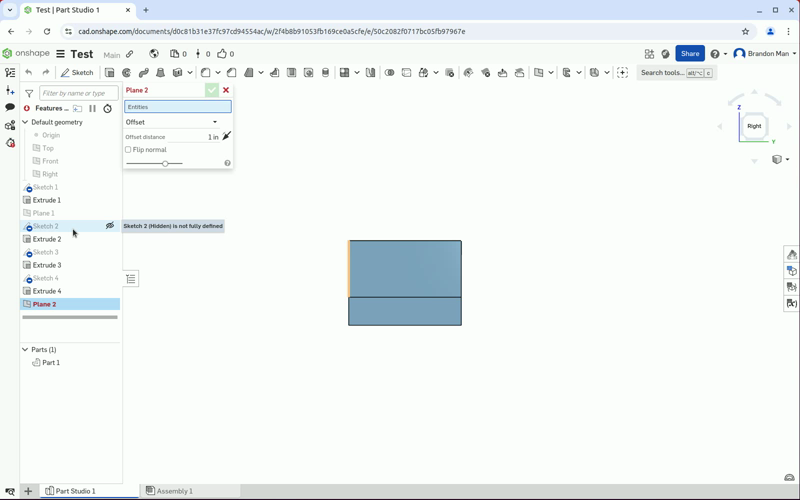
scroll(3)
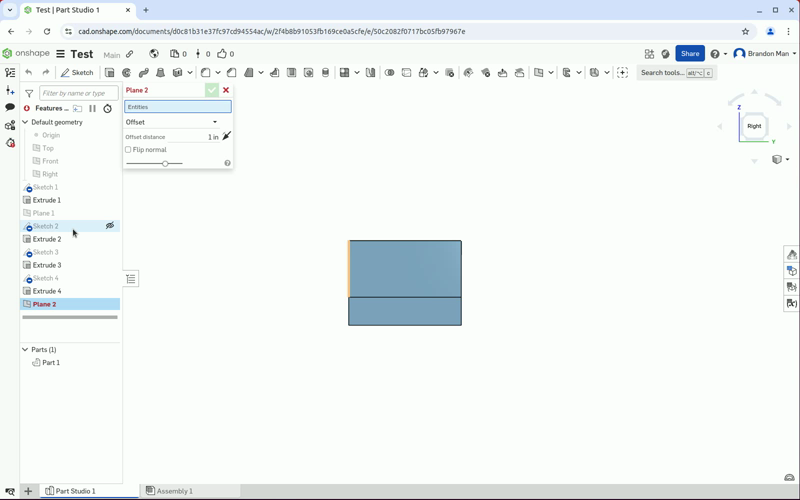
mouse_move(73, 176)
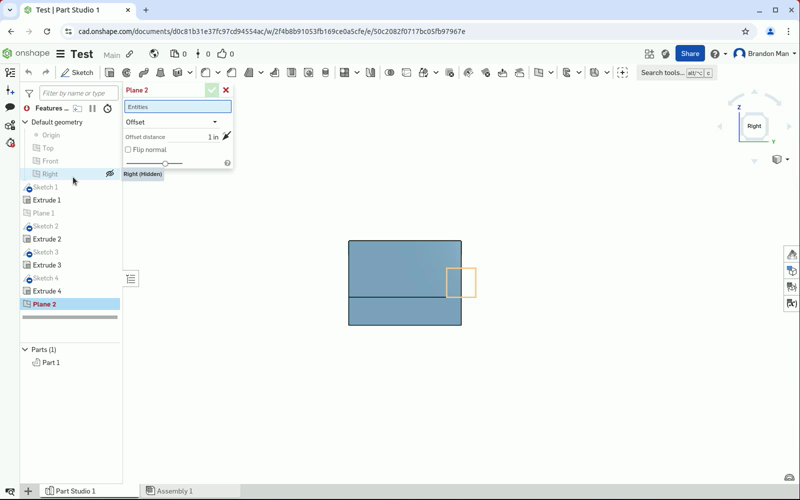
click(73, 176)
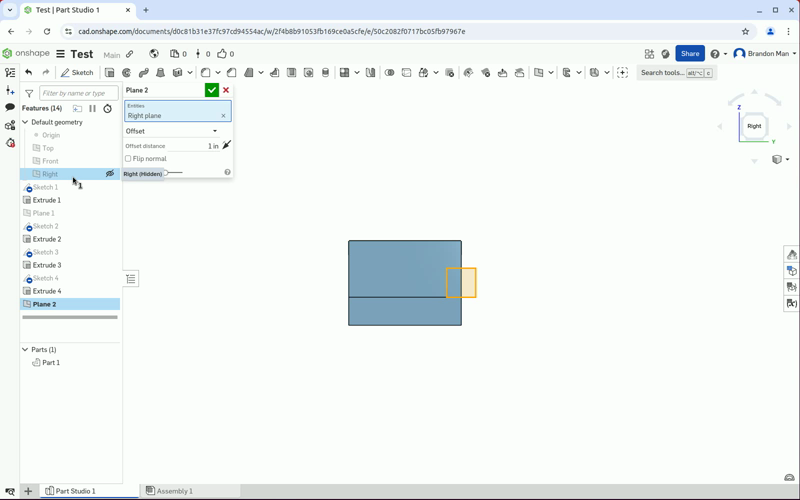
key(tab, 2)
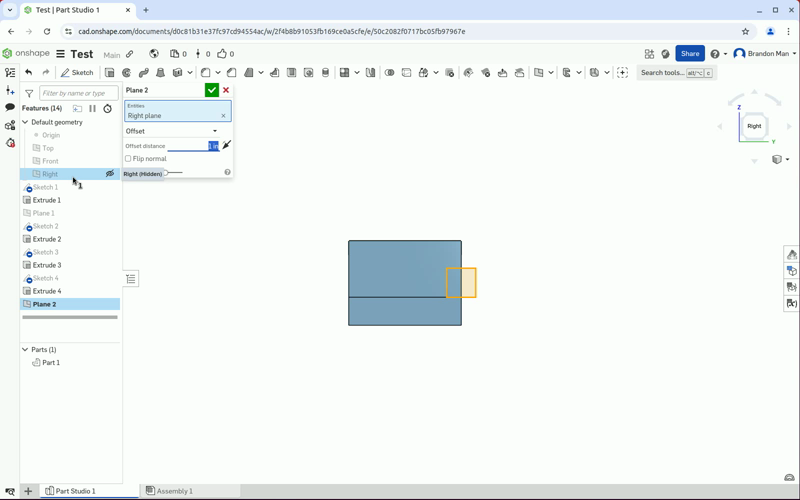
text(5.792)
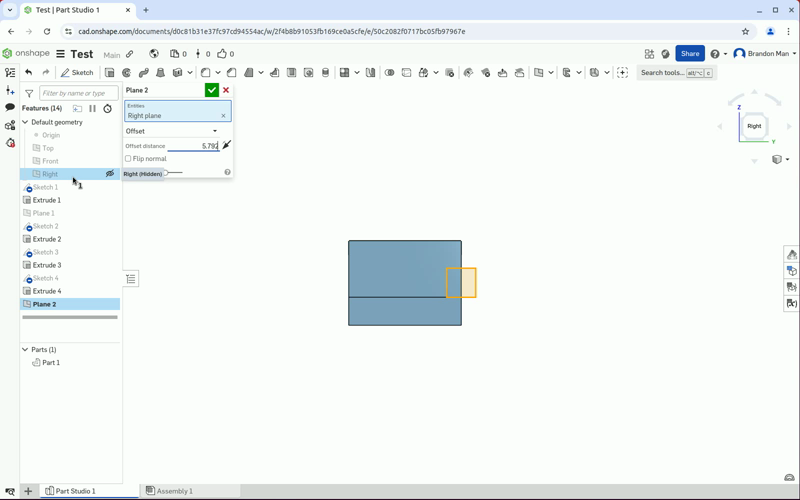
key(enter, 2)
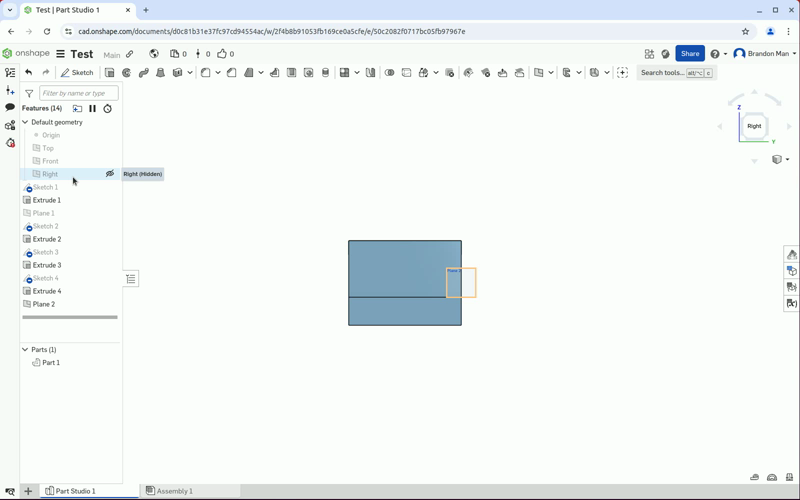
key(shift+s)
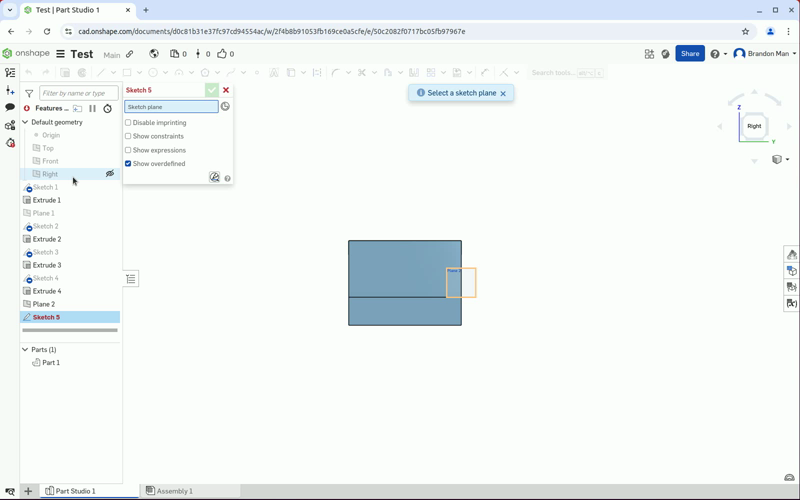
mouse_move(73, 306)
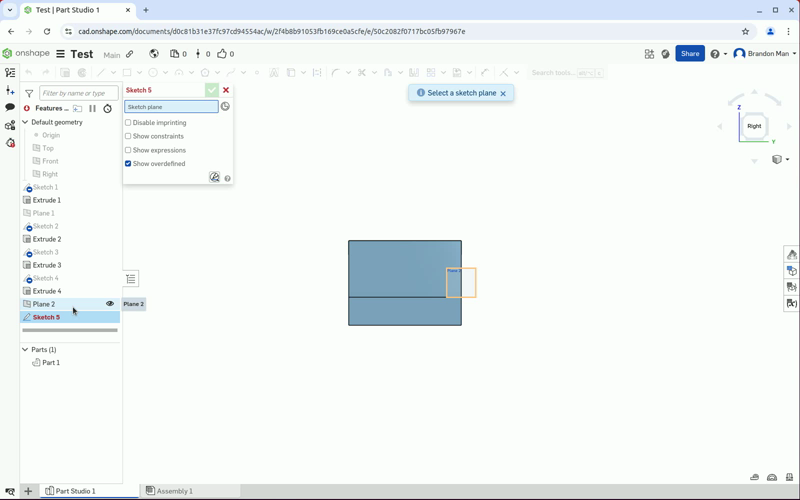
click(73, 306)
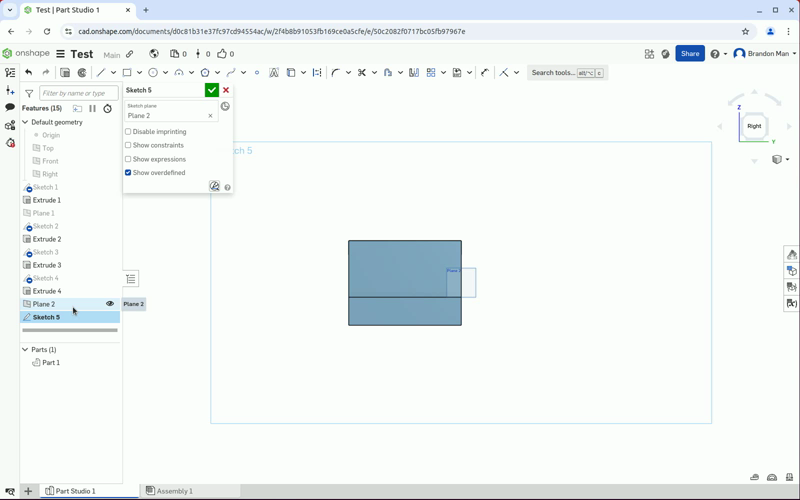
mouse_move(73, 352)
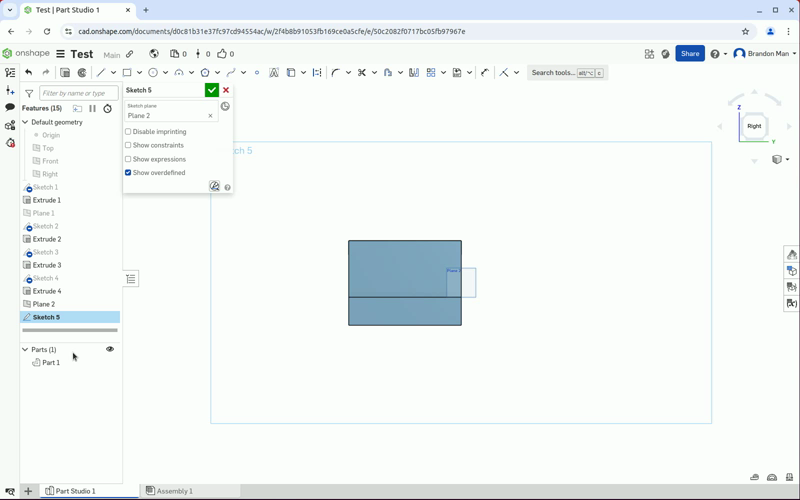
key(y)
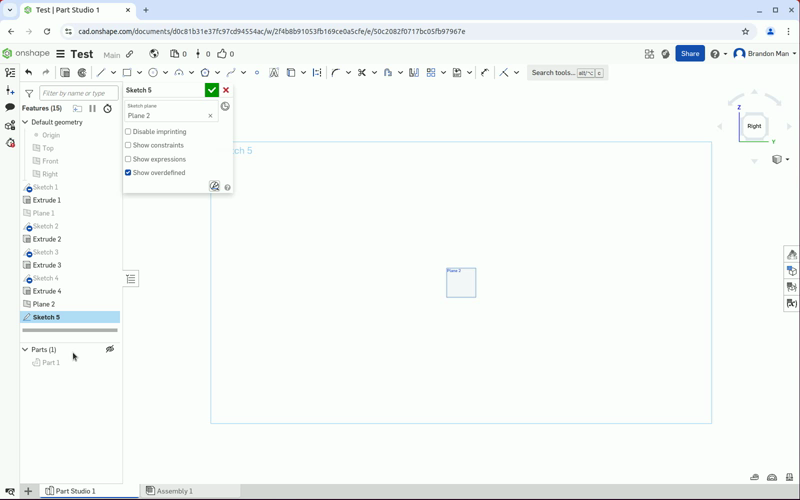
key(l)
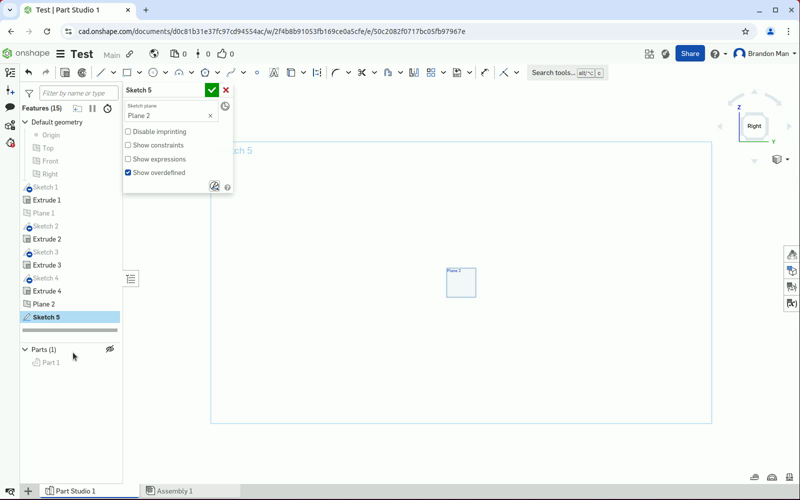
key_down(shift)
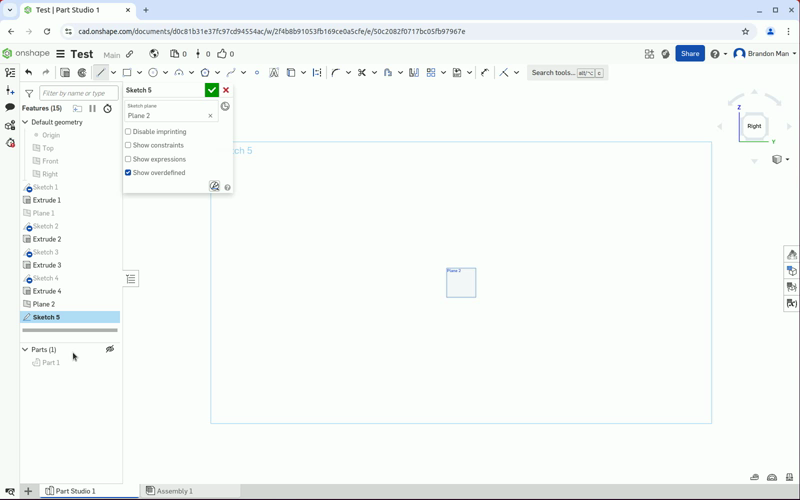
mouse_move(376, 268)
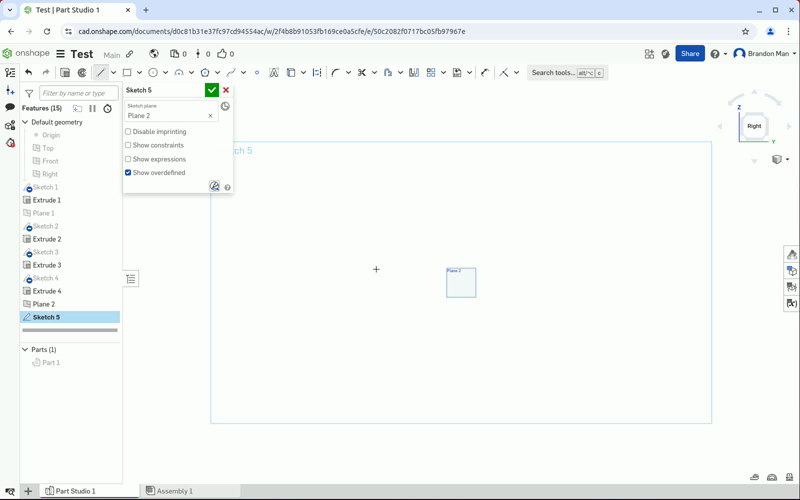
click(376, 268)
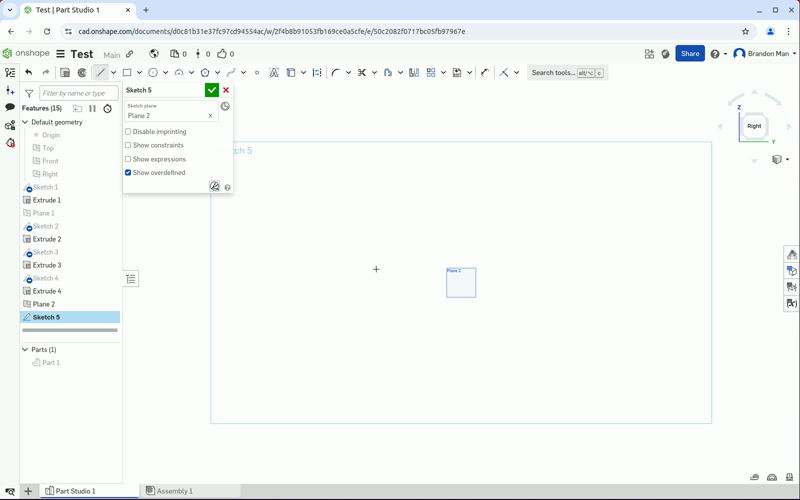
key_up(shift)
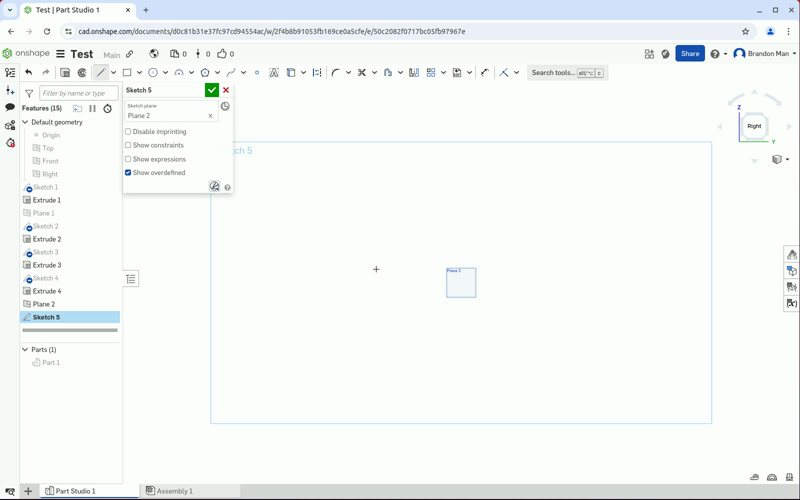
key_down(shift)
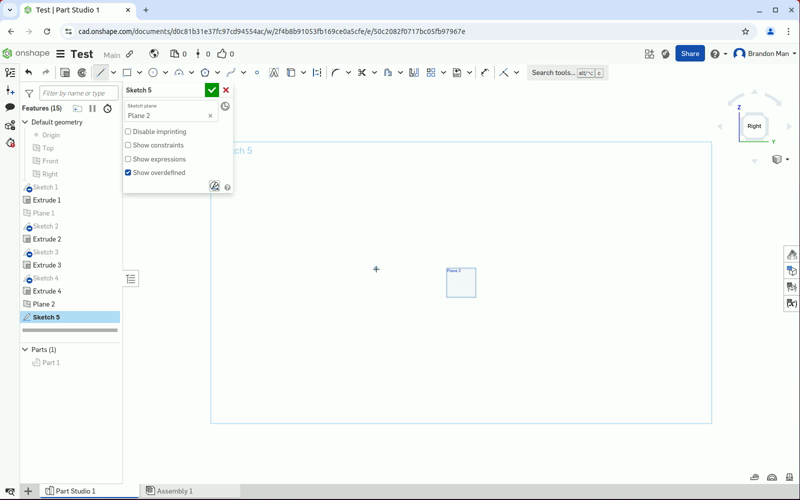
mouse_move(406, 268)
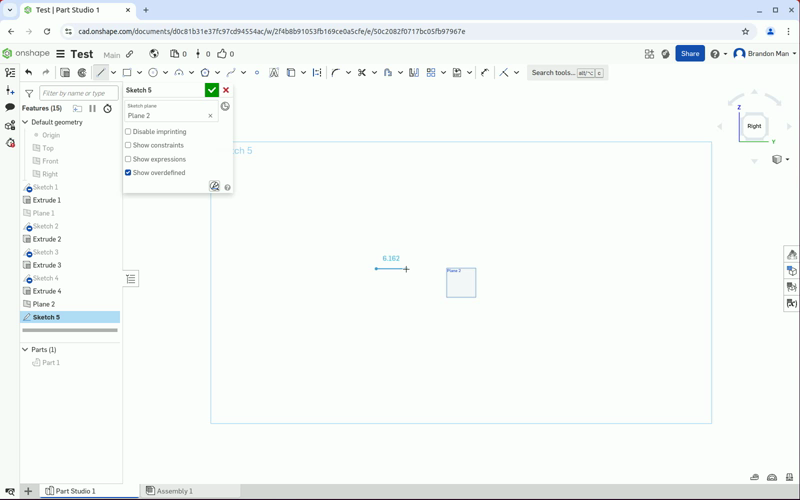
mouse_move(433, 268)
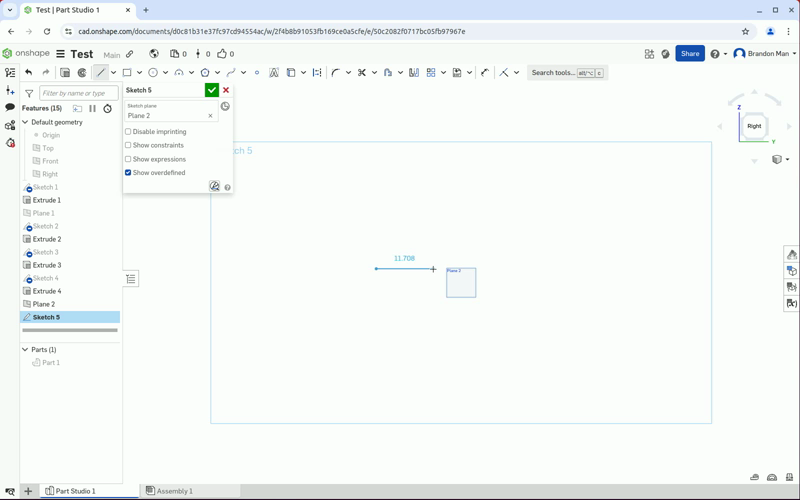
click(433, 268)
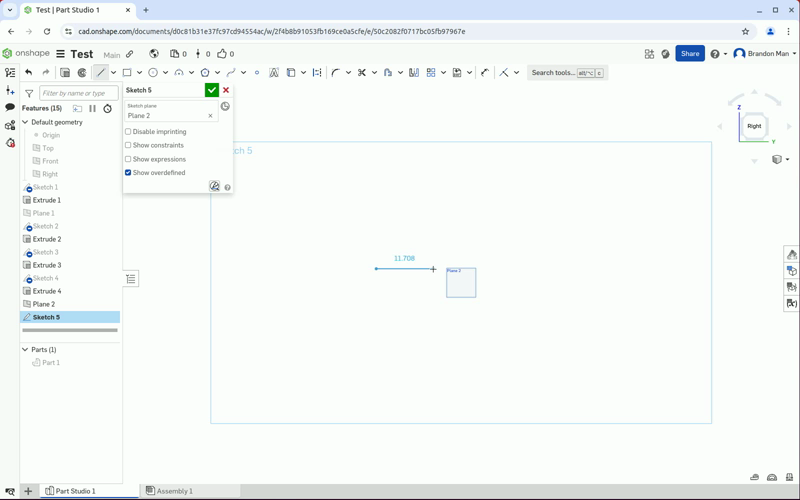
key_up(shift)
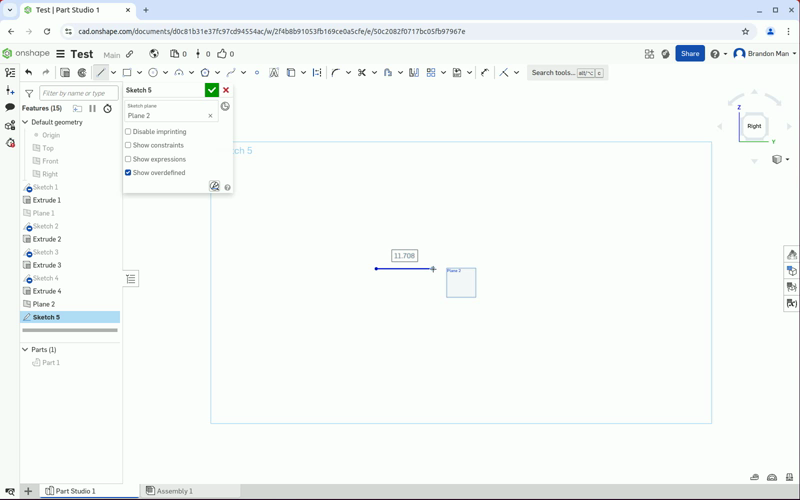
key_down(shift)
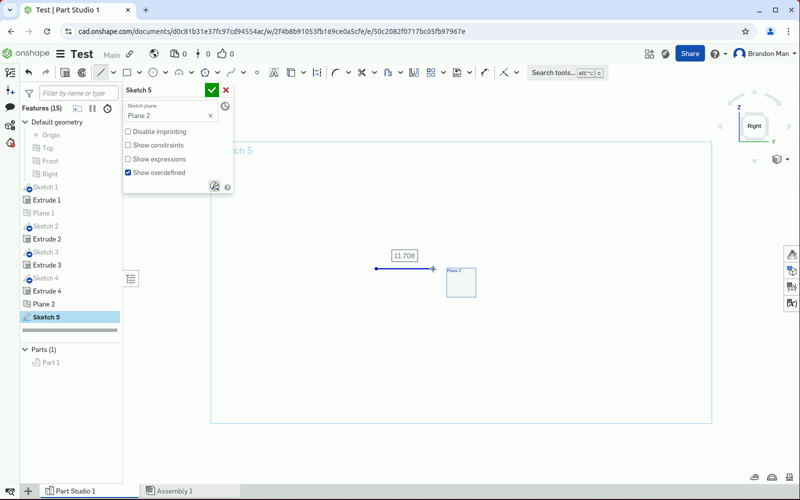
mouse_move(463, 268)
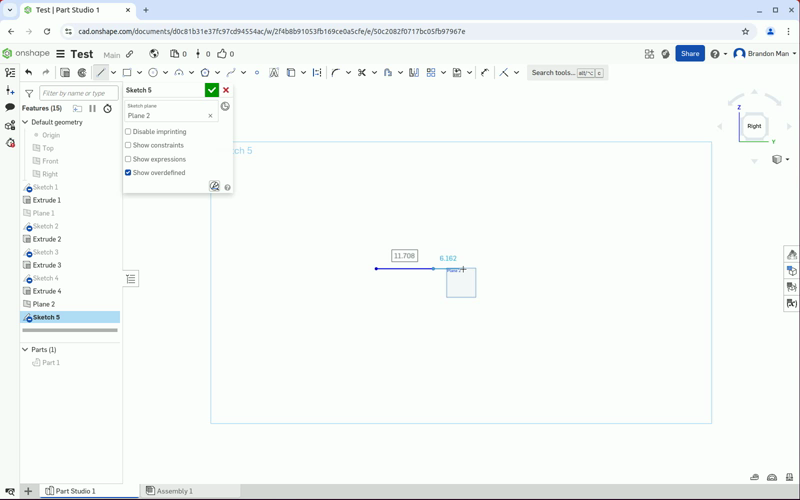
mouse_move(433, 240)
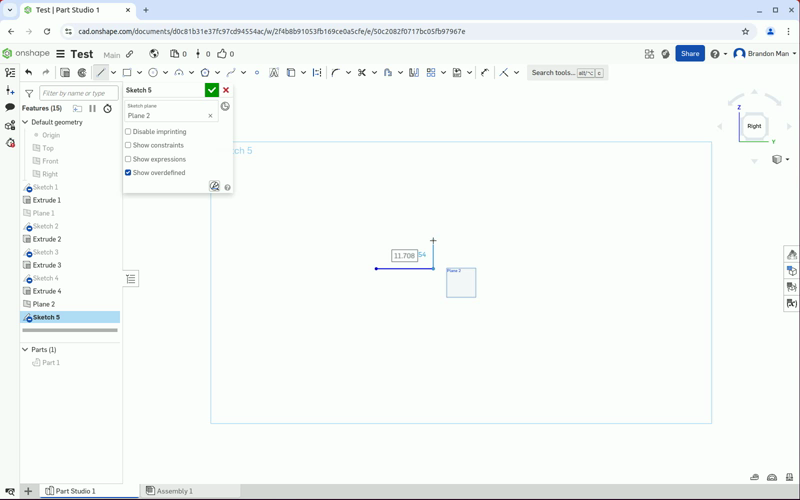
click(433, 240)
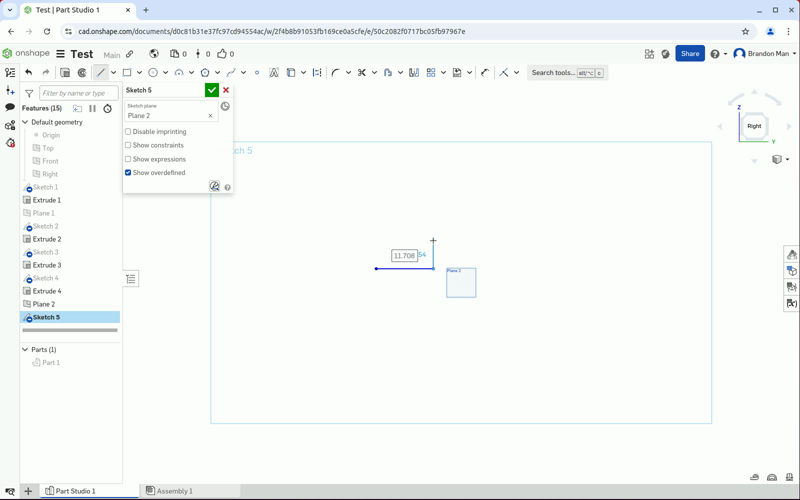
key_up(shift)
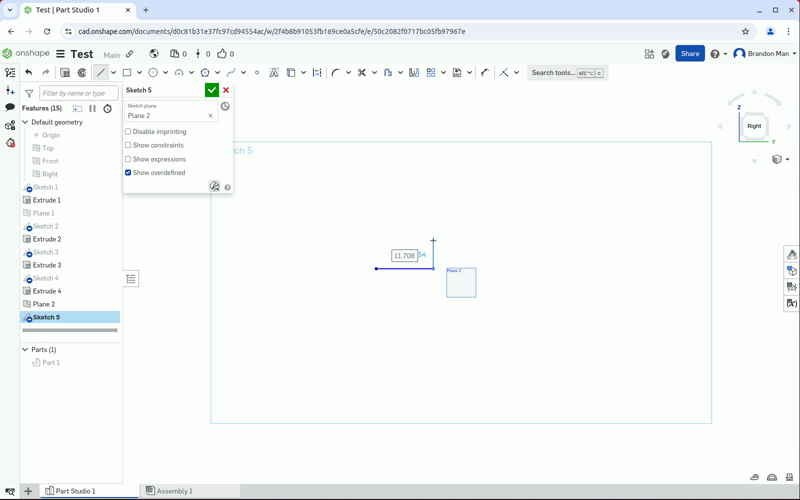
key_down(shift)
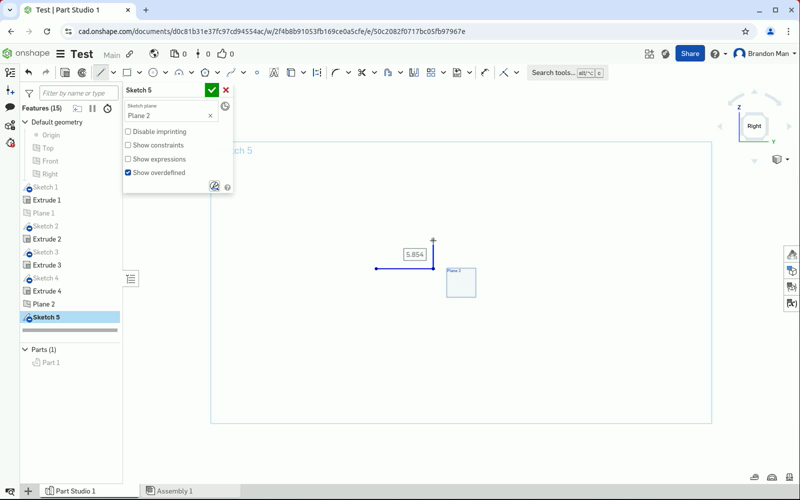
mouse_move(463, 240)
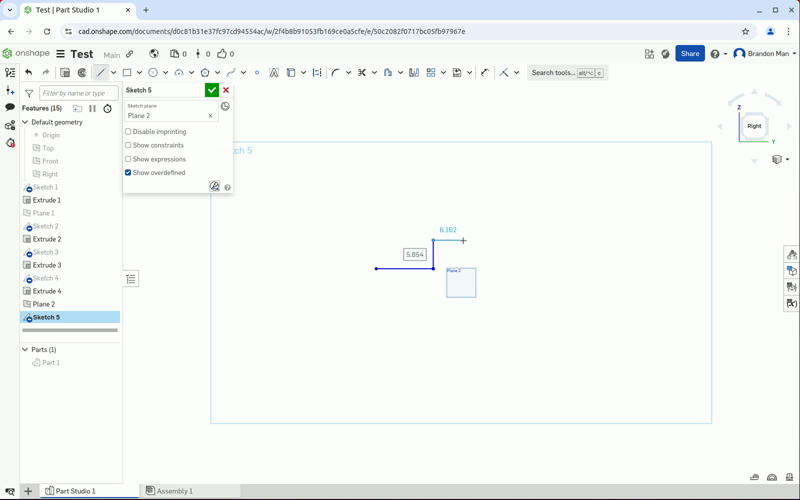
mouse_move(376, 240)
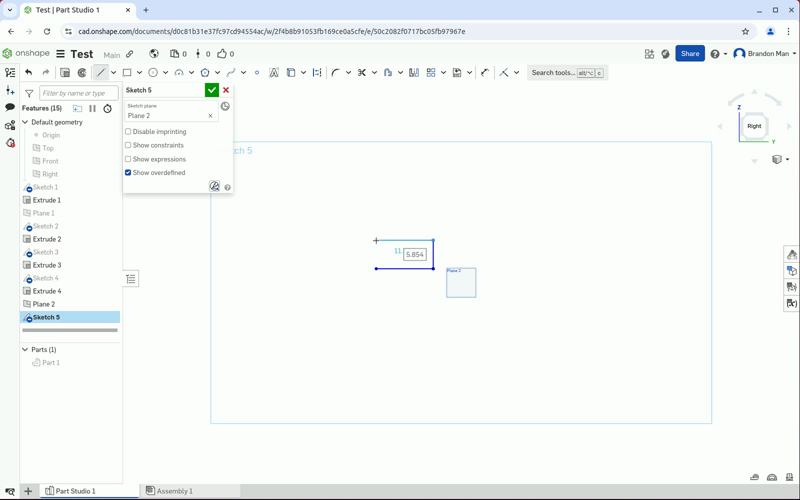
click(376, 240)
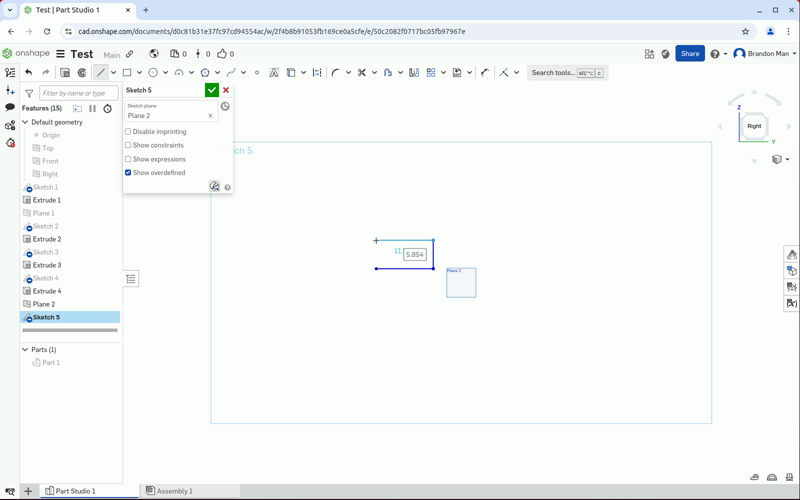
key_up(shift)
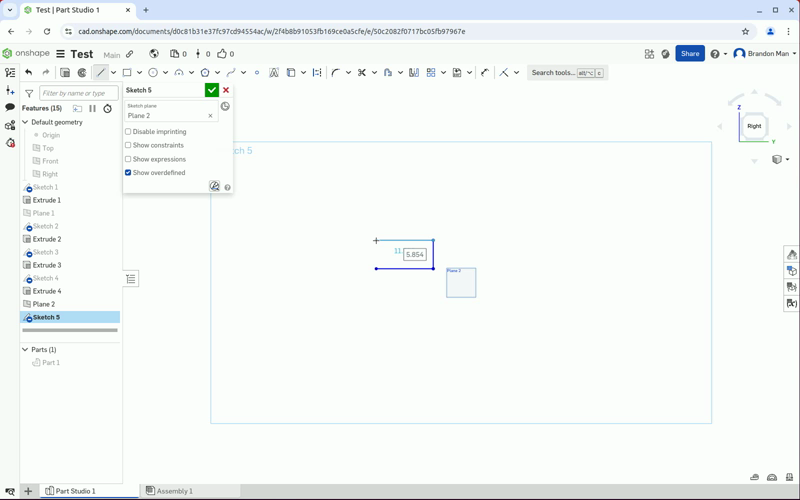
mouse_move(406, 240)
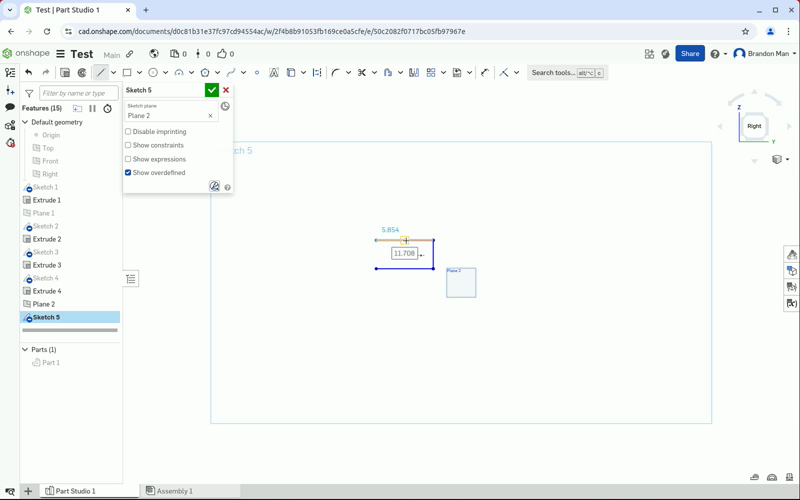
key_down(shift)
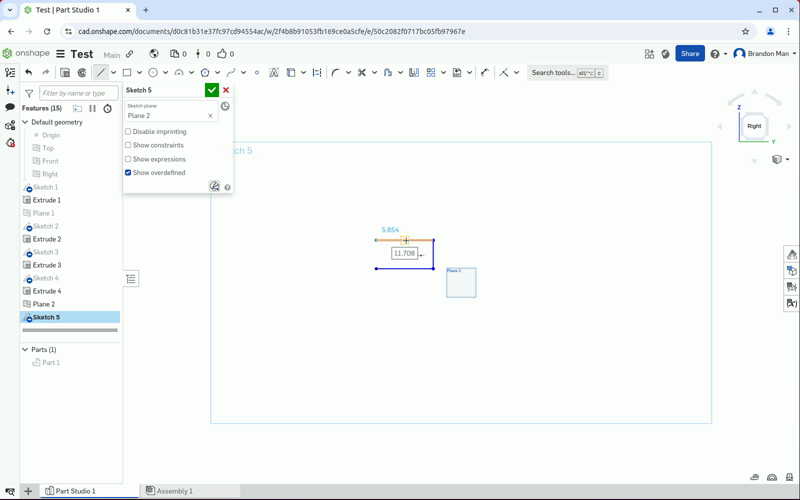
mouse_move(376, 268)
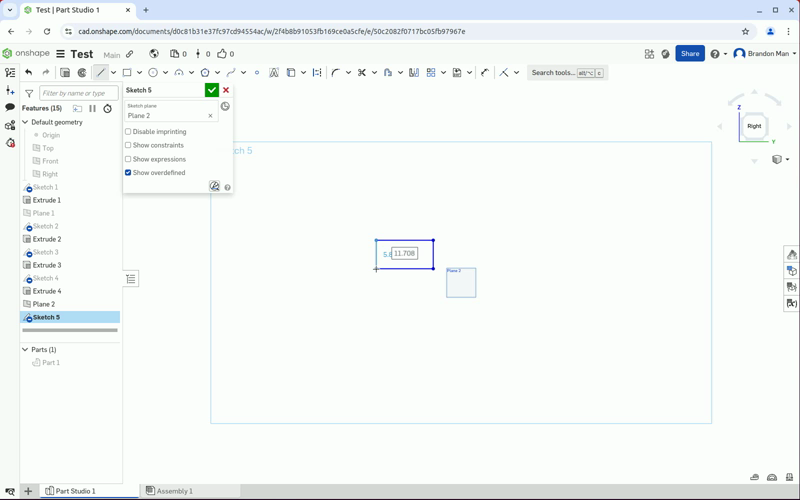
key_up(shift)
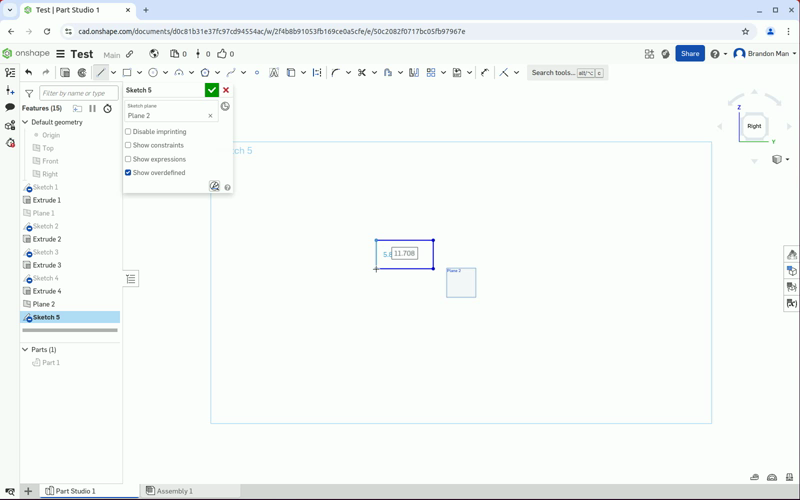
click(376, 268)
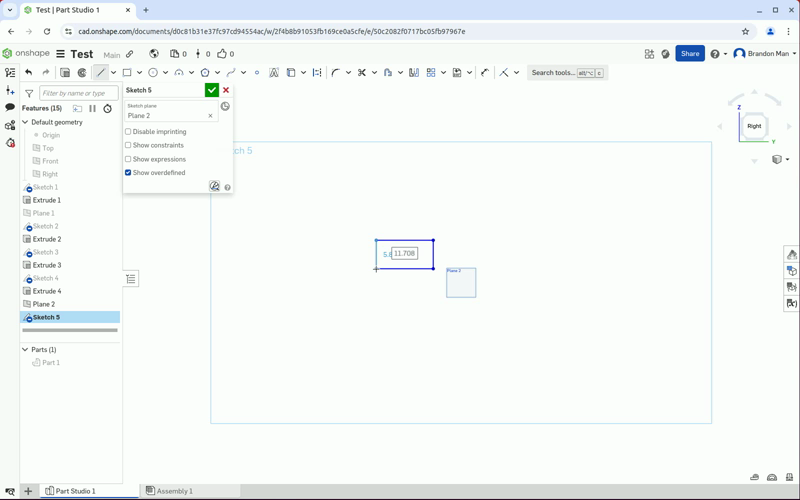
key(esc)
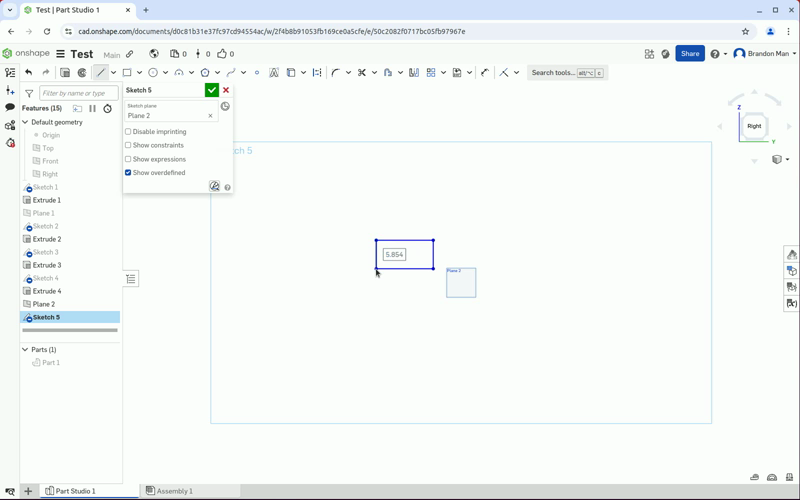
mouse_move(425, 257)
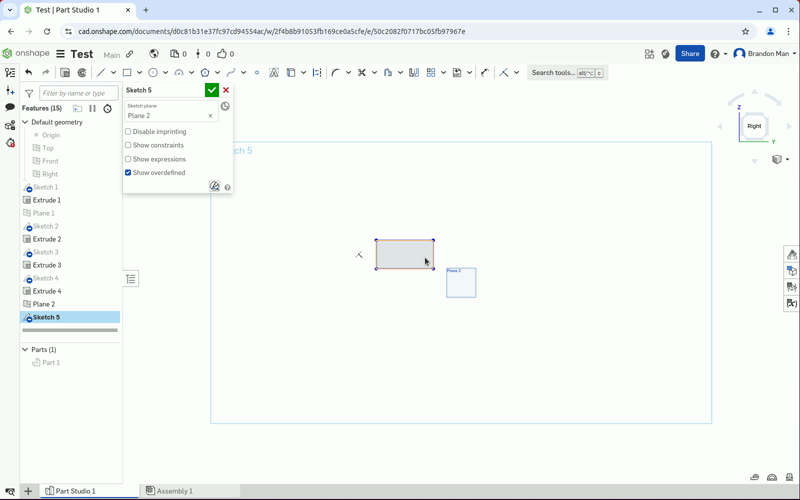
scroll(6)
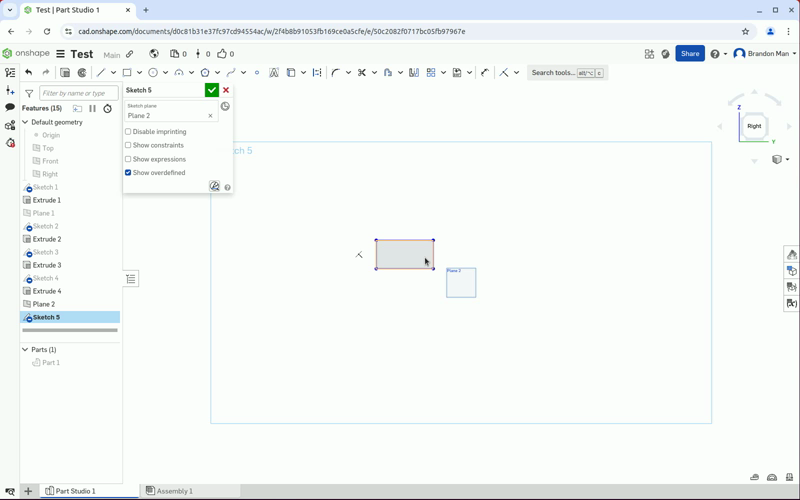
scroll(6)
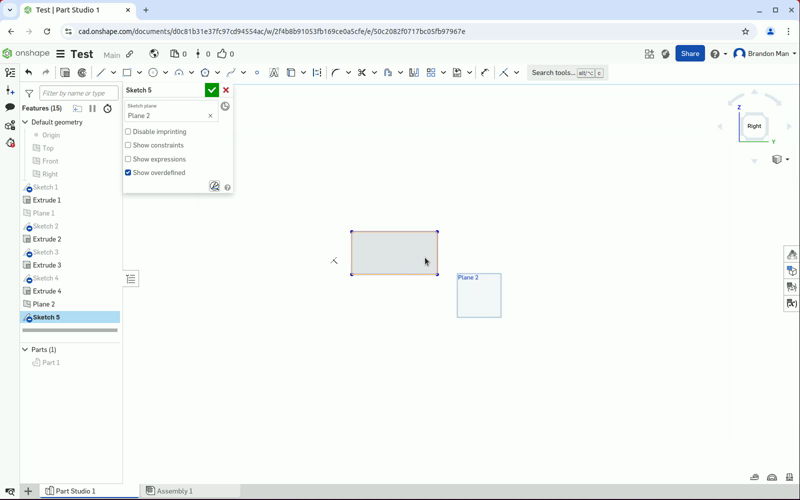
scroll(6)
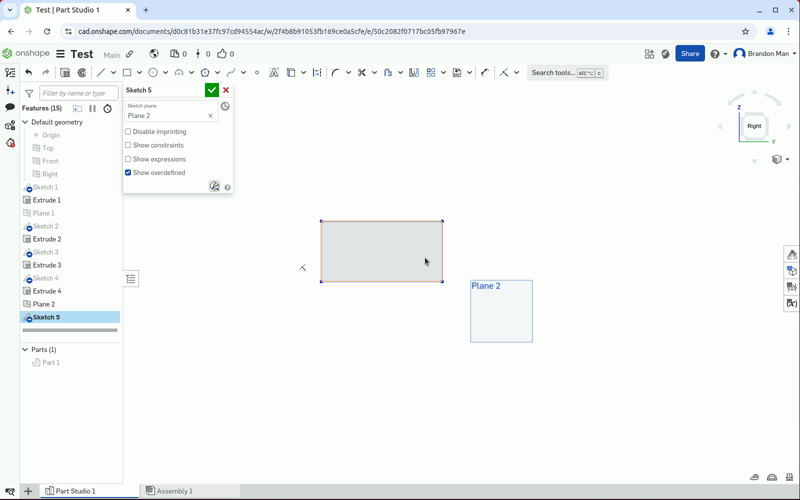
scroll(6)
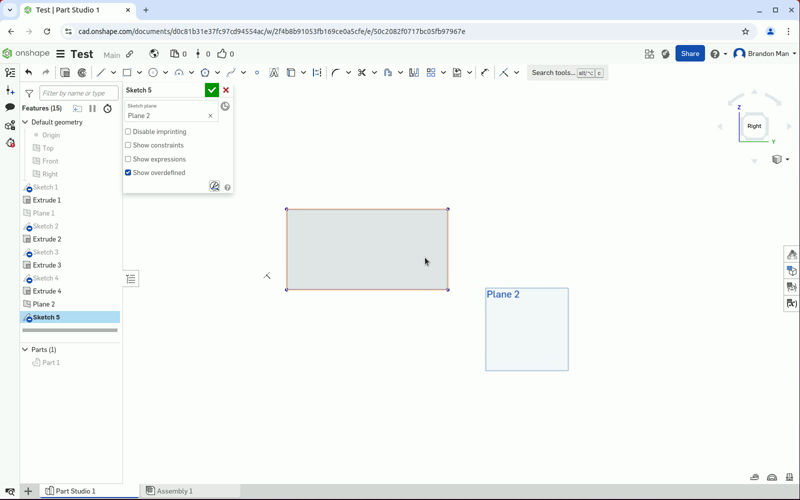
scroll(6)
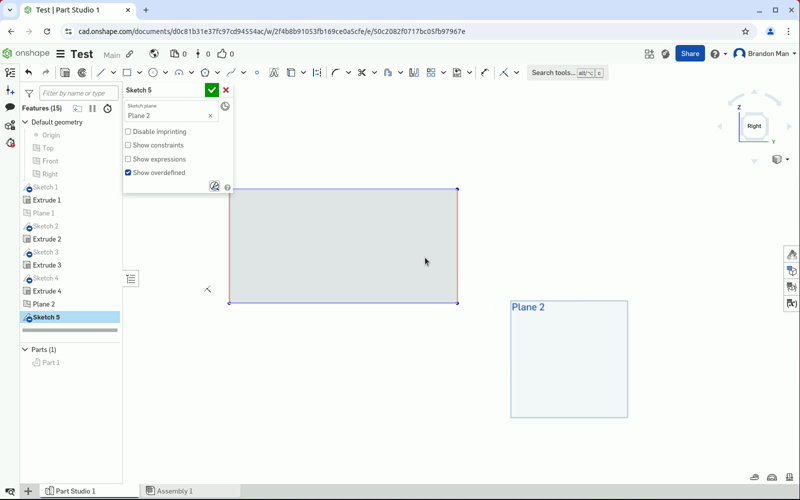
scroll(6)
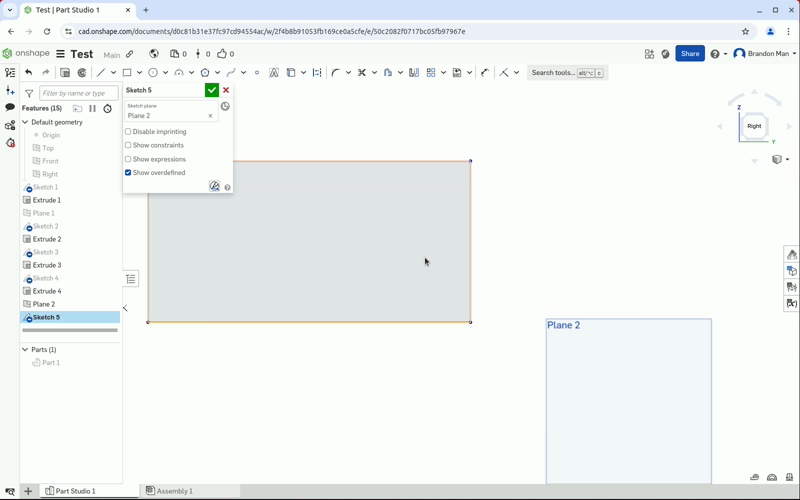
scroll(6)
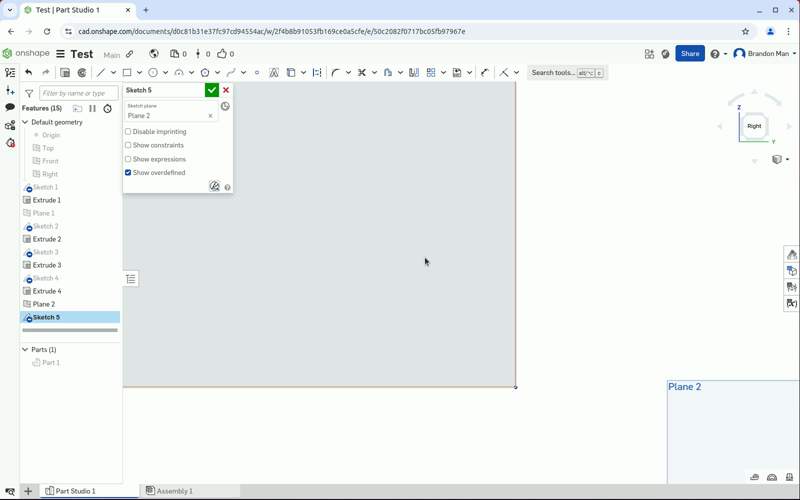
click(425, 257)
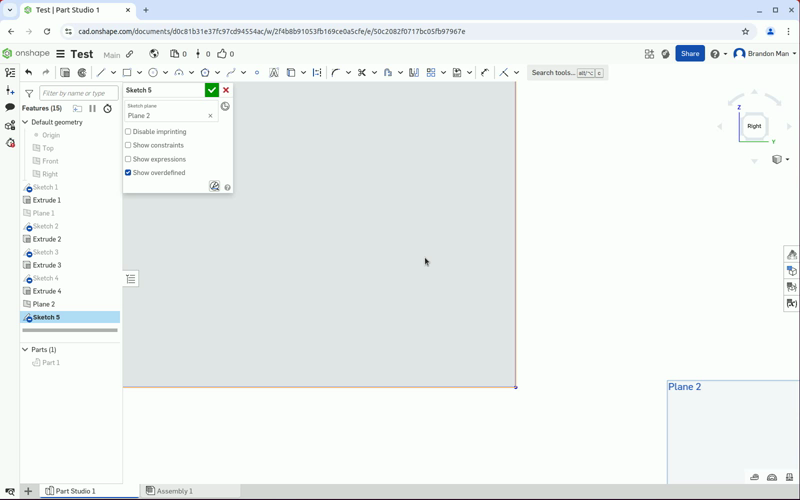
scroll(-6)
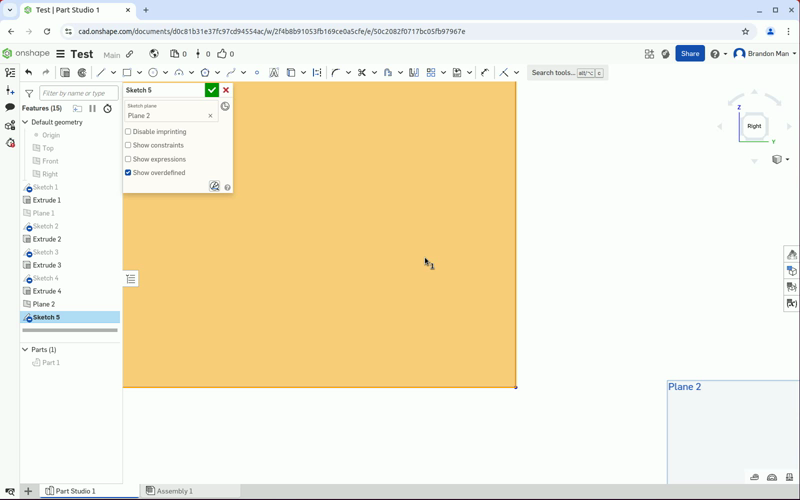
scroll(-6)
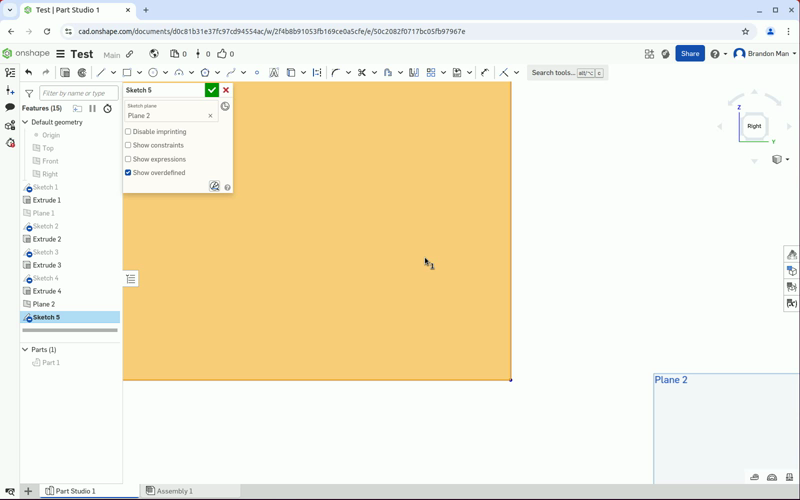
scroll(-6)
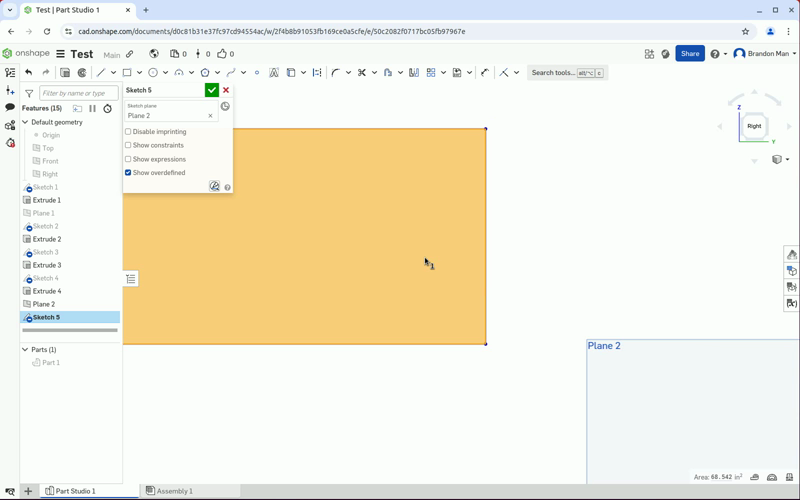
scroll(-6)
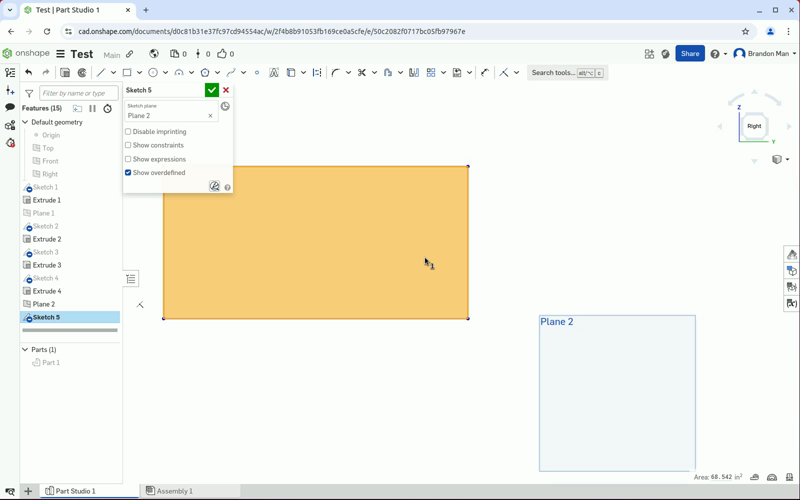
scroll(-6)
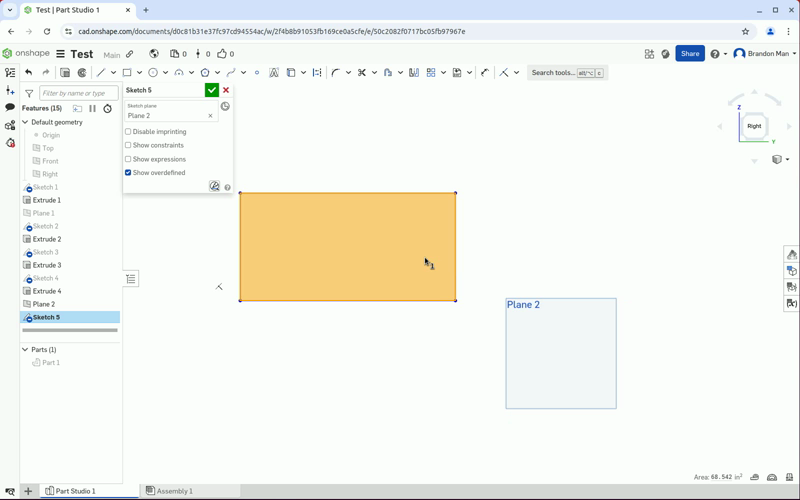
scroll(-6)
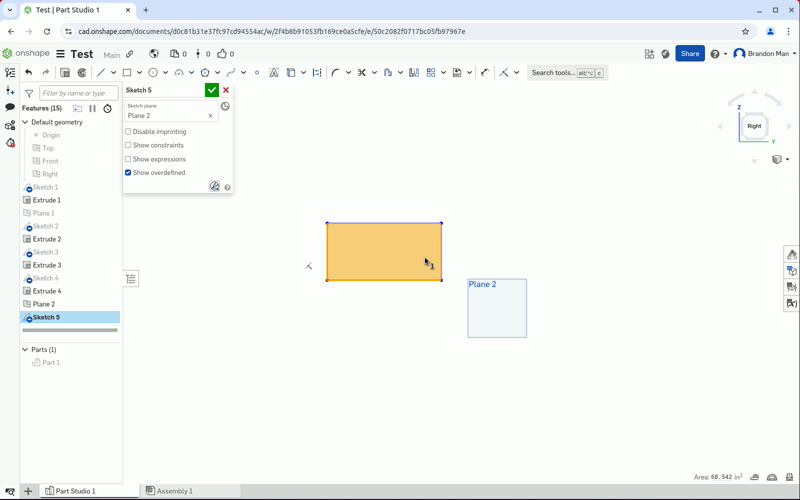
scroll(-6)
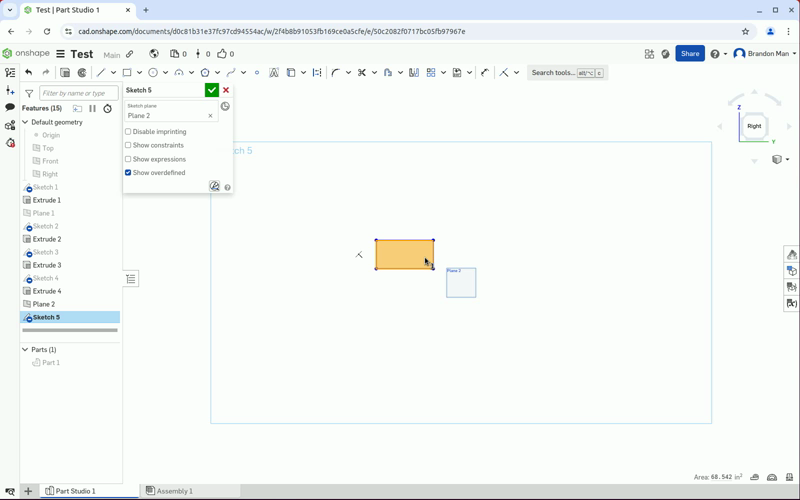
mouse_move(73, 352)
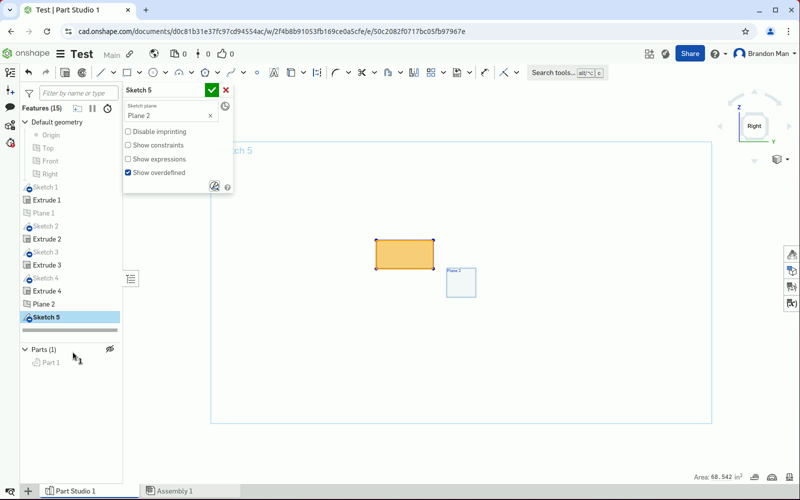
key(shift+y)
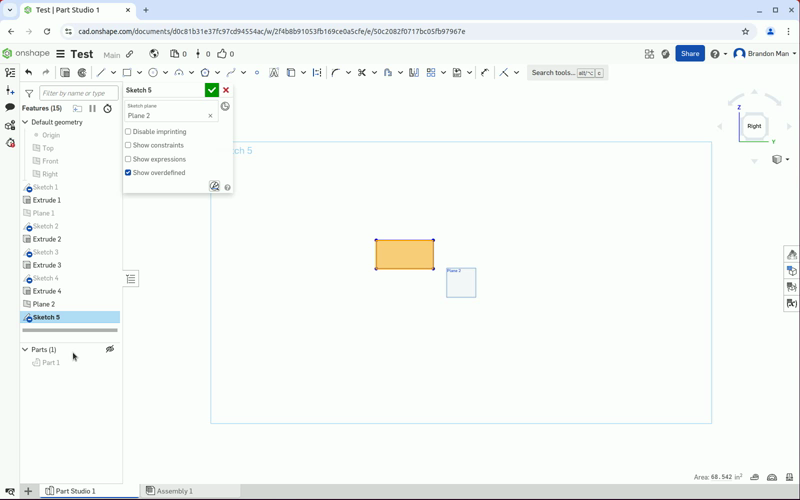
key(shift+e)
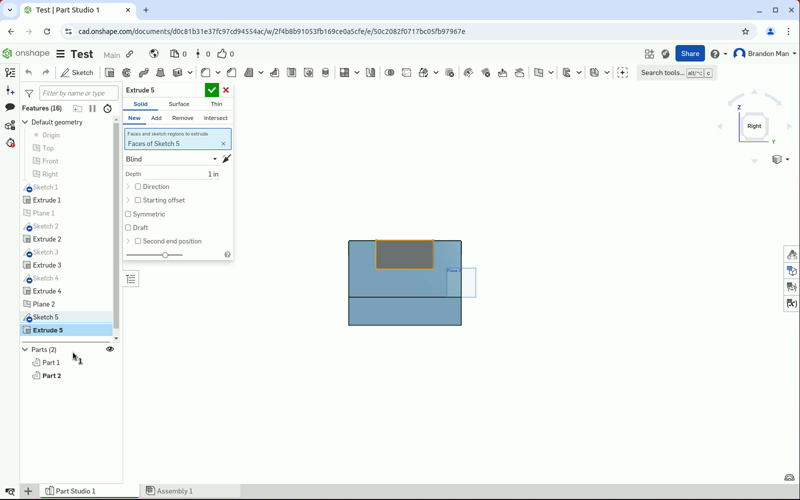
mouse_move(143, 106)
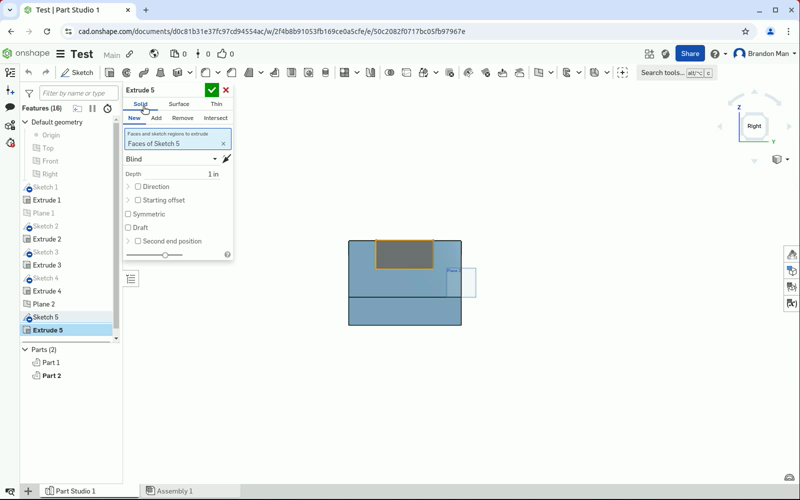
click(143, 106)
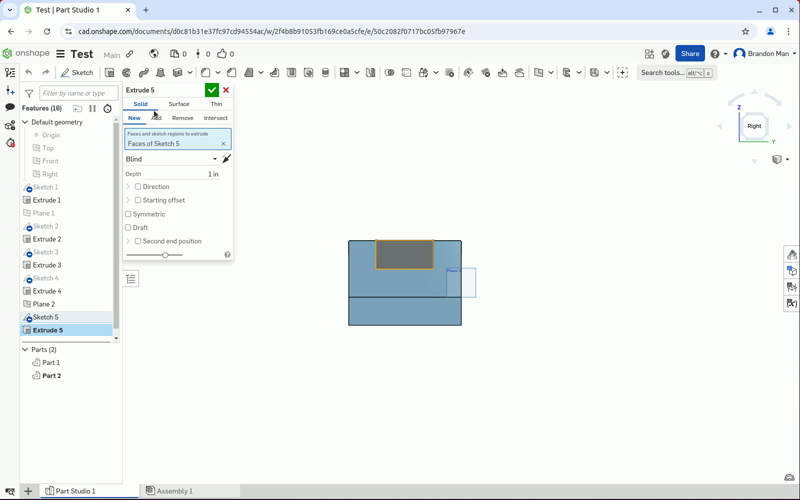
mouse_move(186, 120)
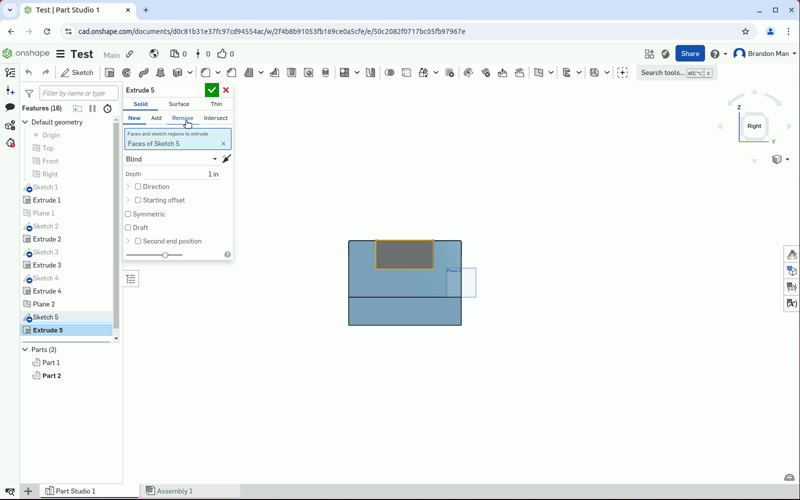
click(186, 120)
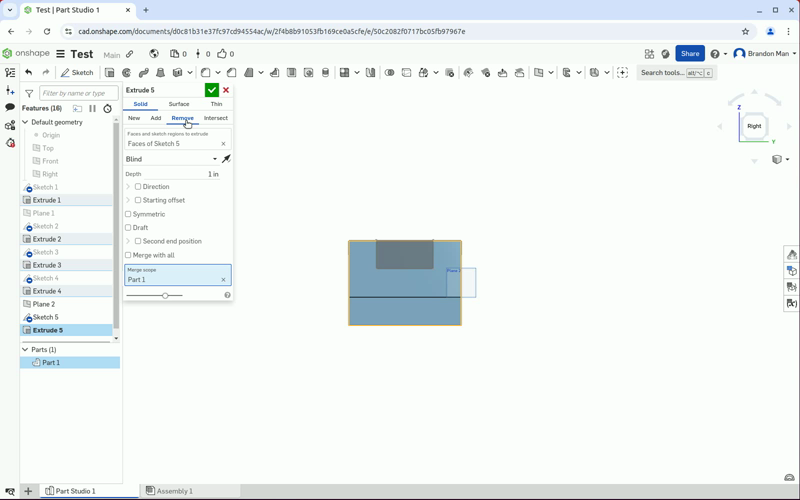
key(tab, 4)
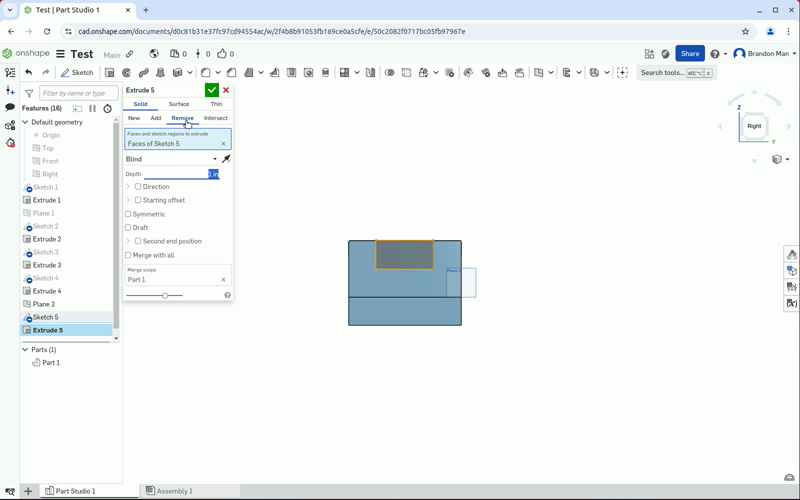
text(23.108)
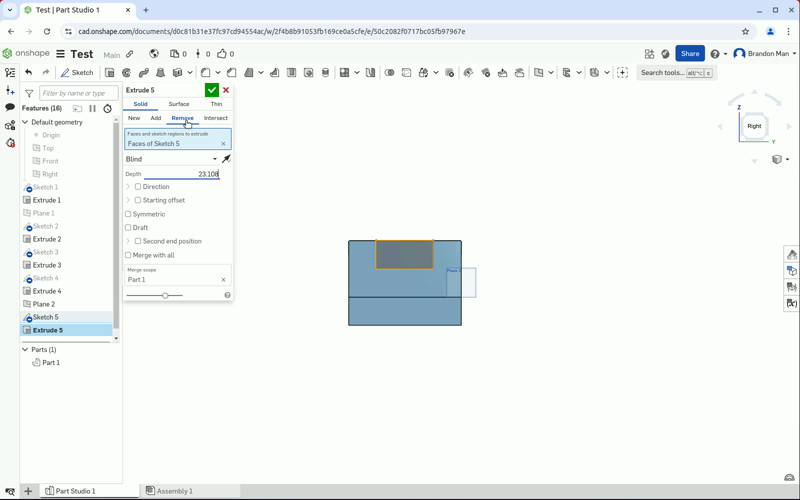
key(tab, 6)
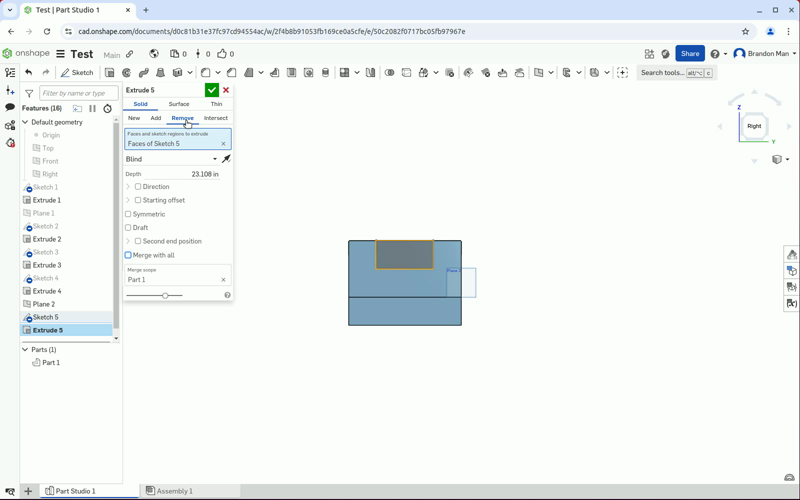
key(space)
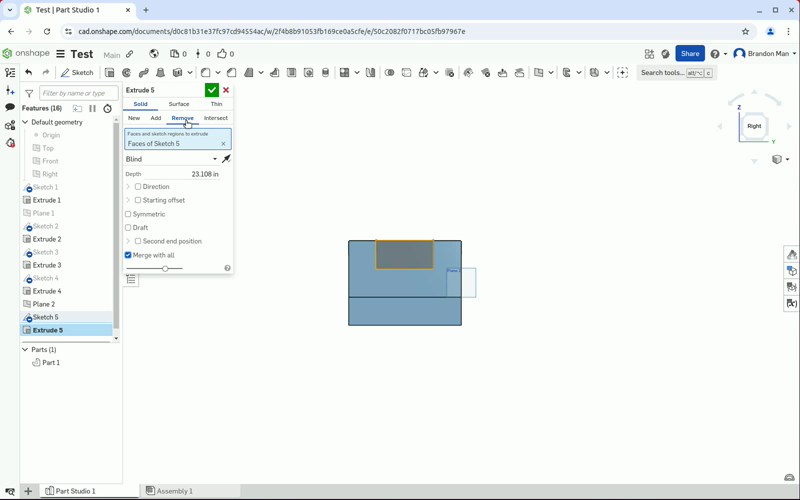
key(enter)
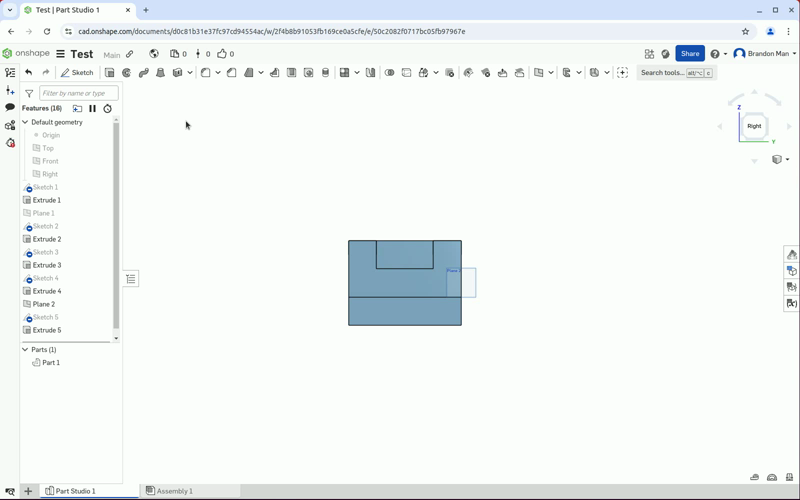
key(shift+h)
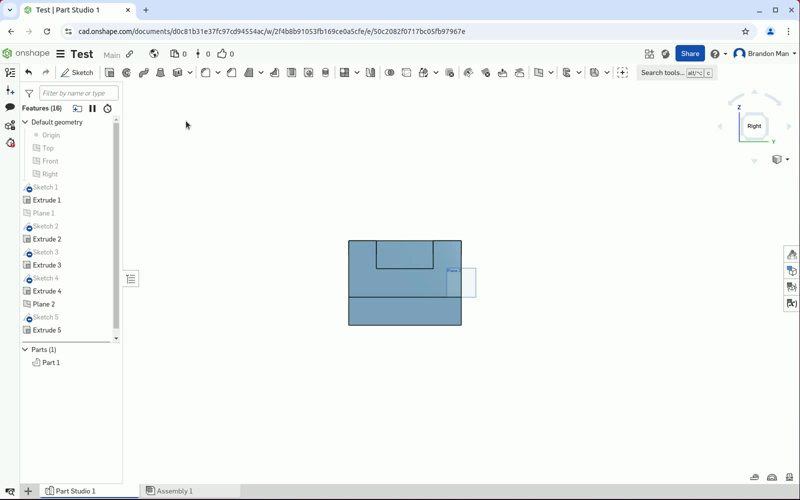
key(shift+h)
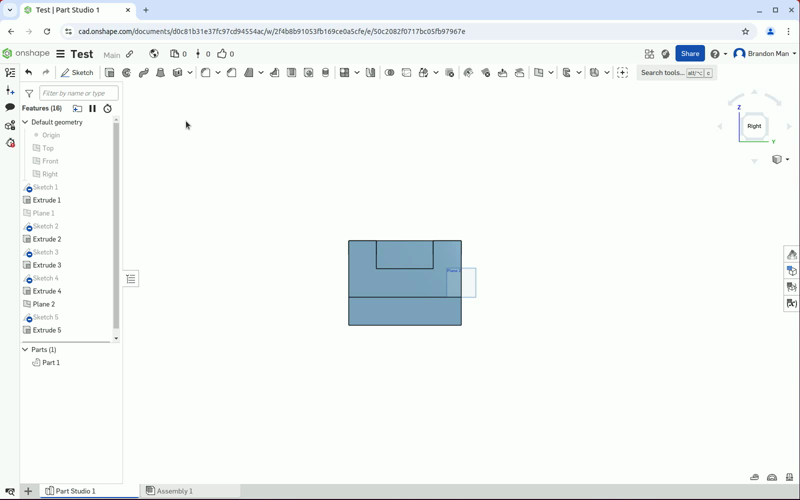
mouse_move(69, 189)
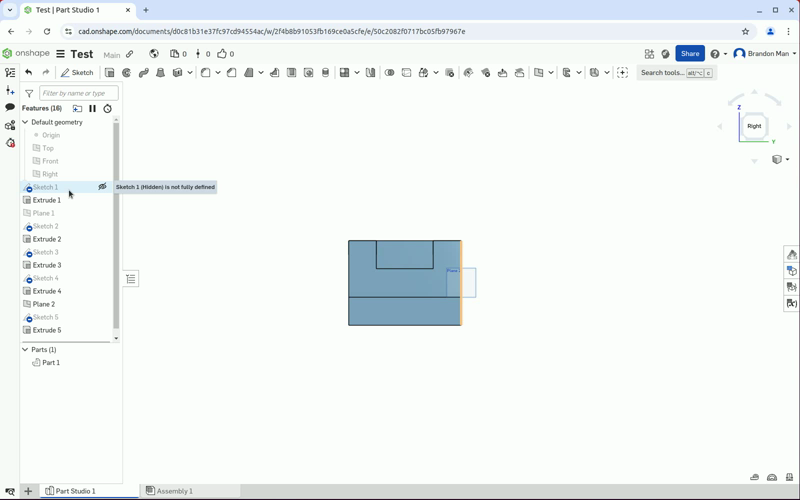
click(69, 189)
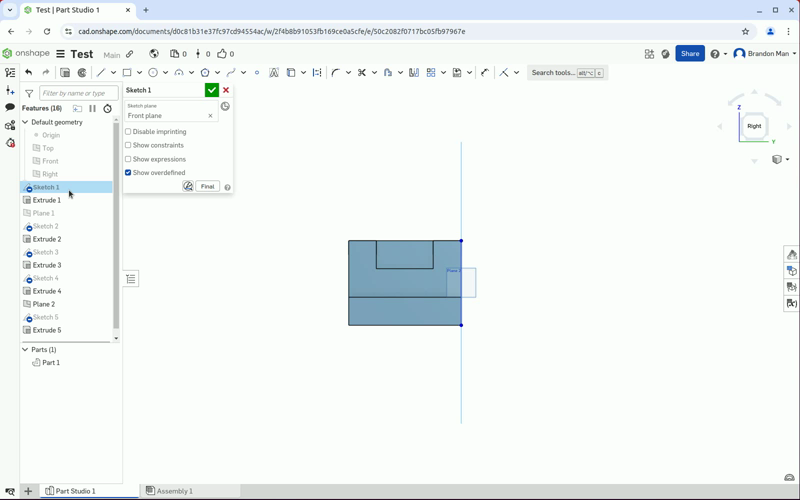
mouse_move(229, 92)
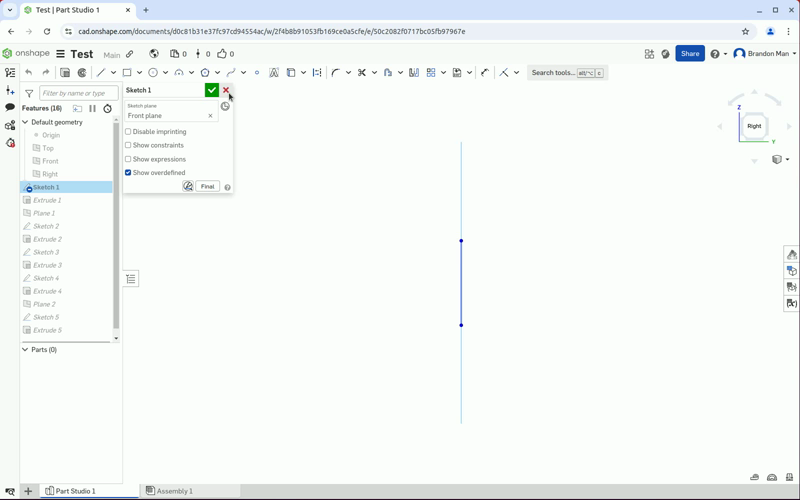
click(229, 92)
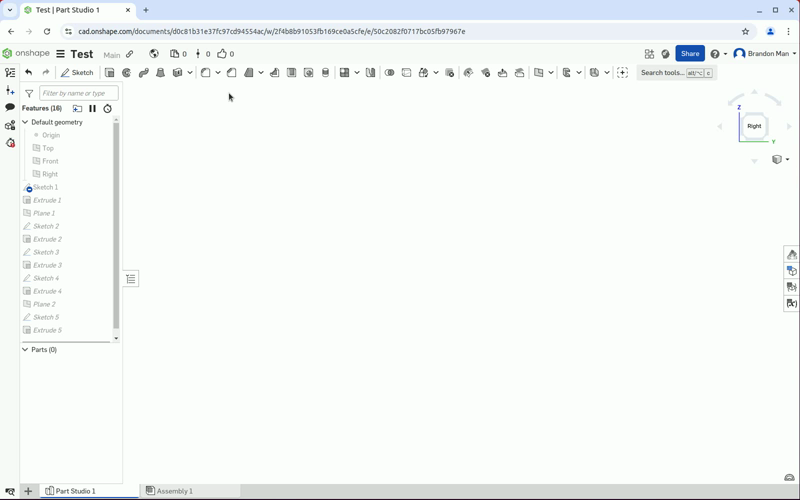
mouse_move(73, 352)
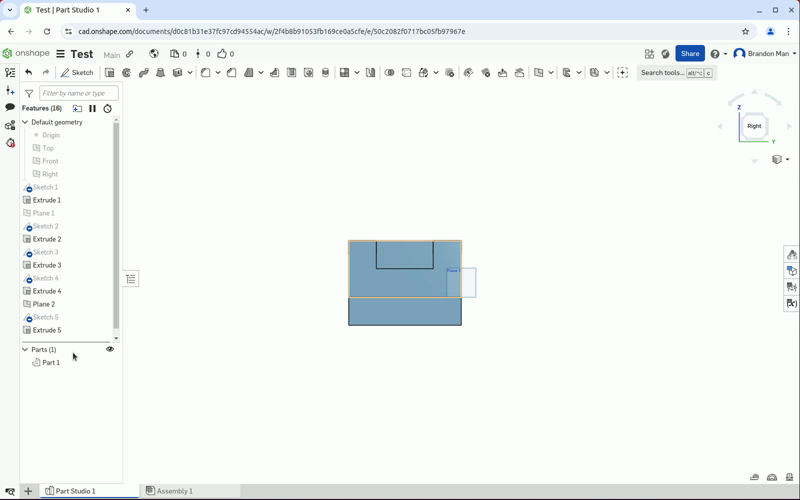
key(y)
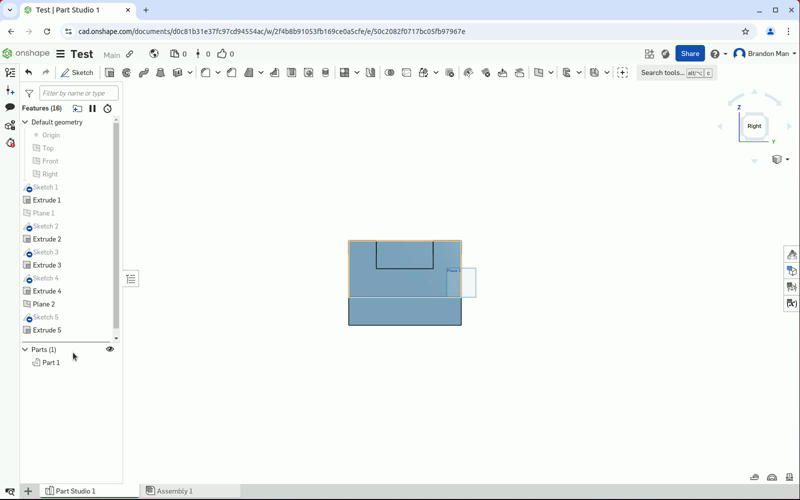
key(shift+p)
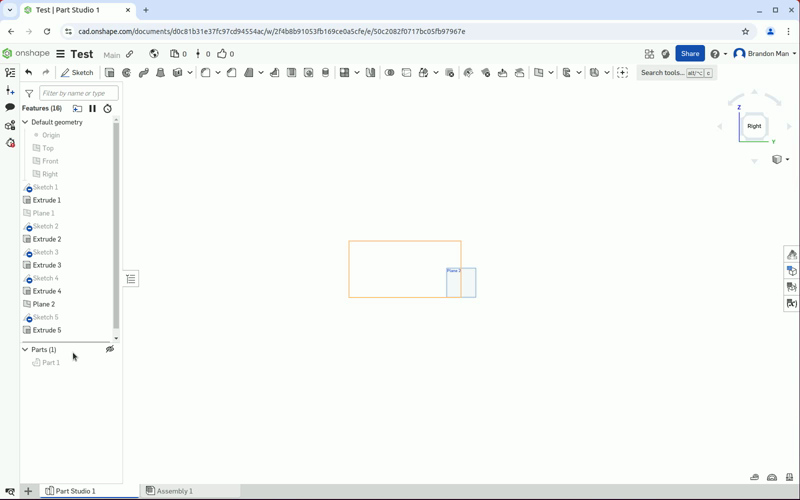
key(space)
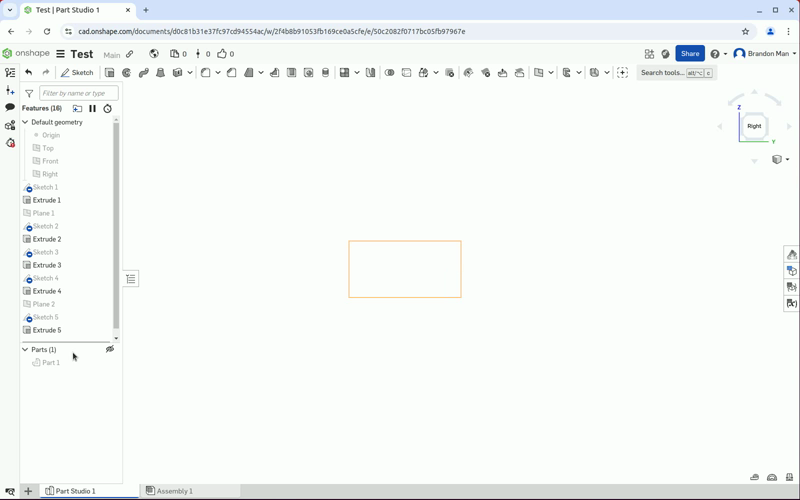
key_down(shift)
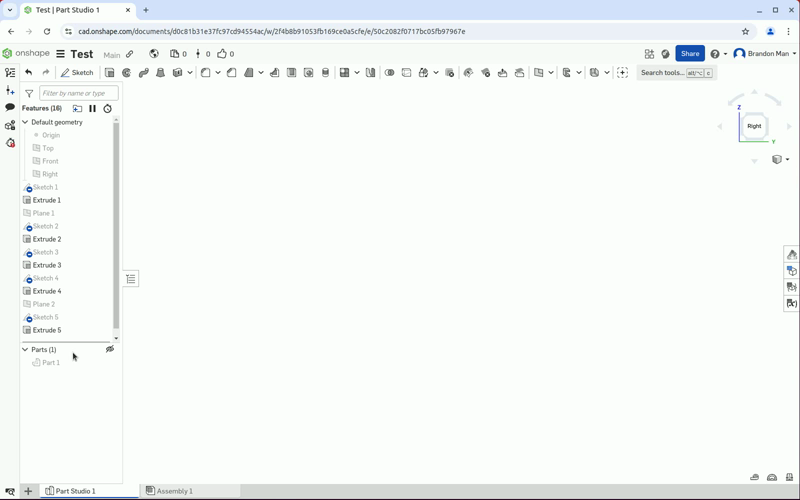
key(right)
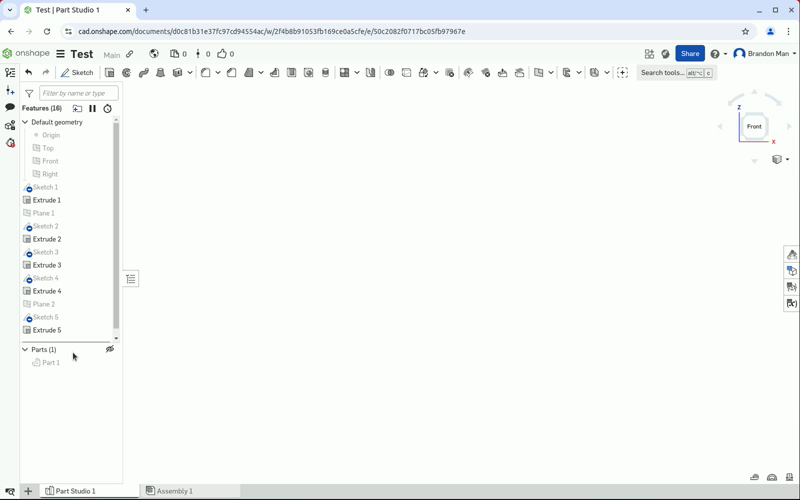
key_up(shift)
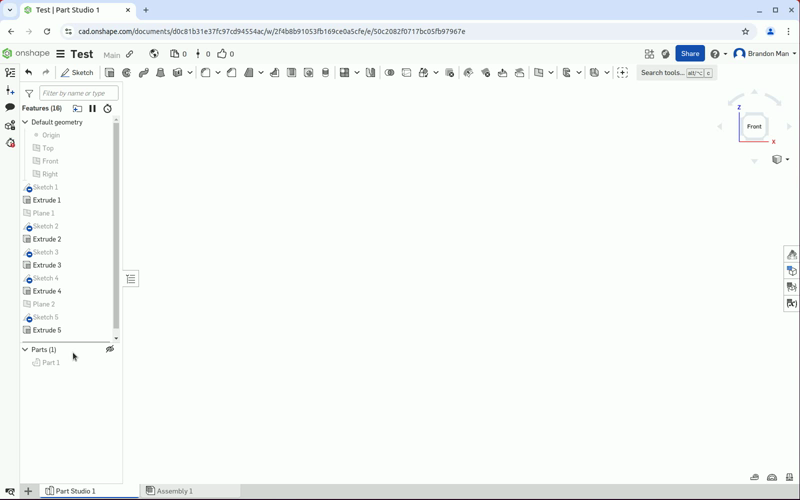
mouse_move(73, 352)
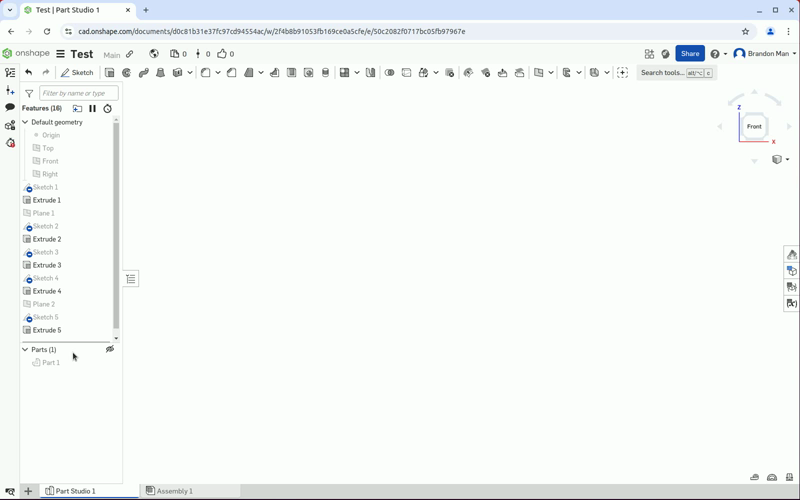
key(shift+y)
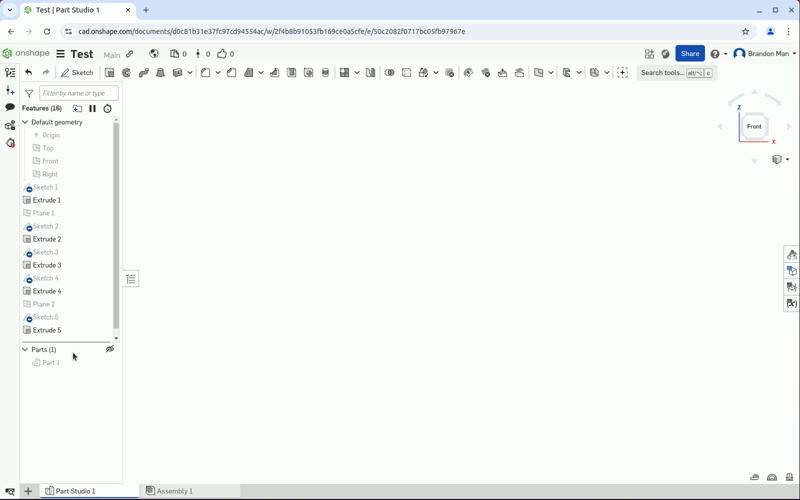
key(shift+s)
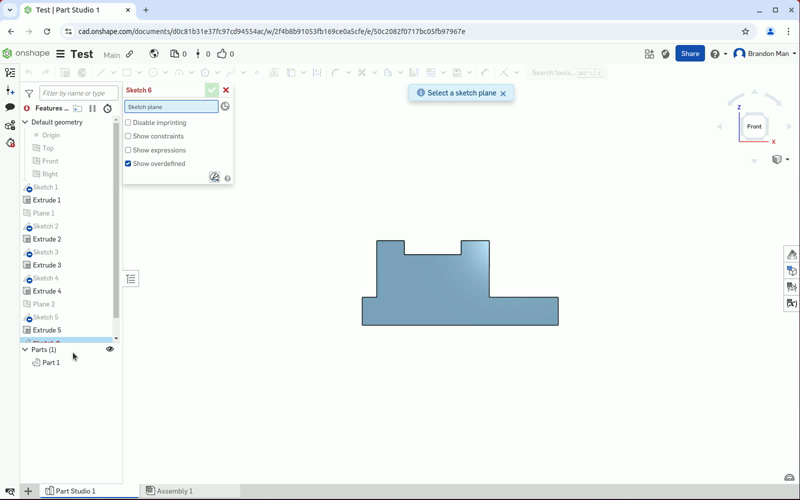
mouse_move(69, 202)
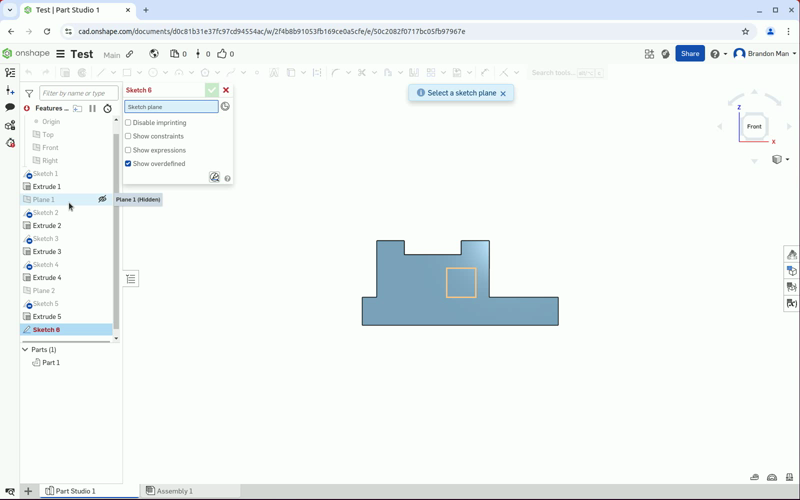
click(69, 202)
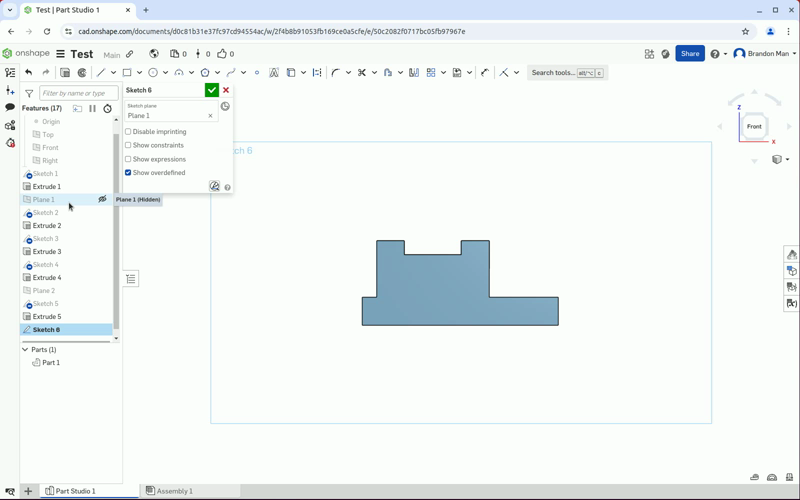
mouse_move(73, 352)
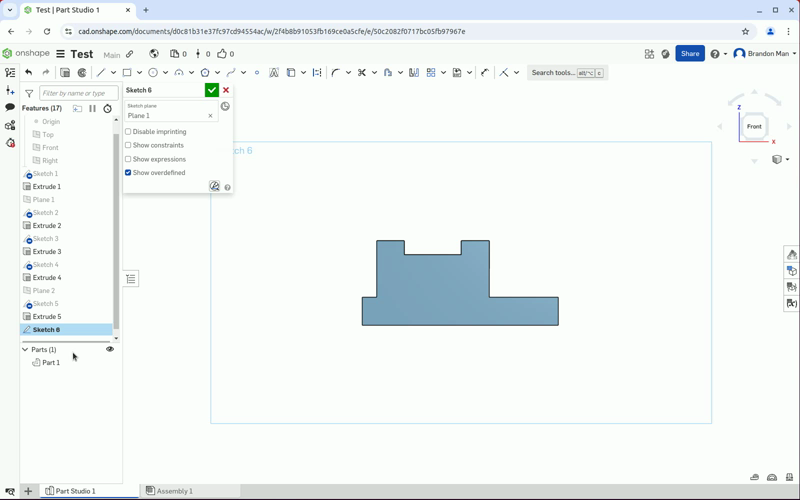
key(y)
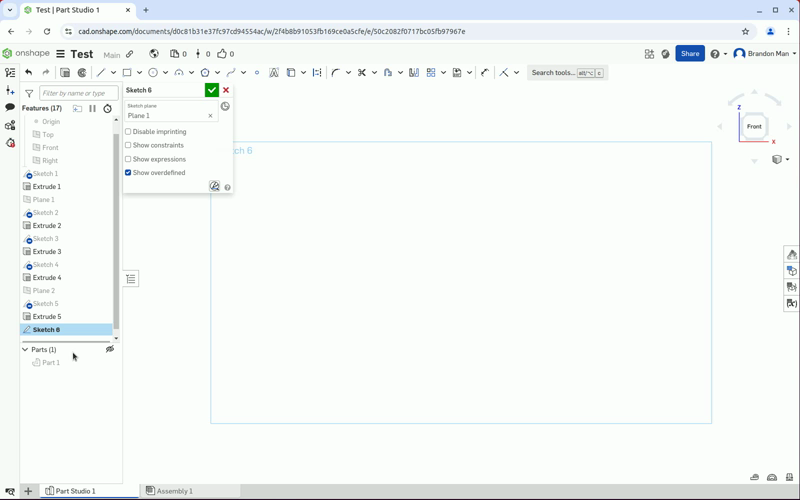
key(c)
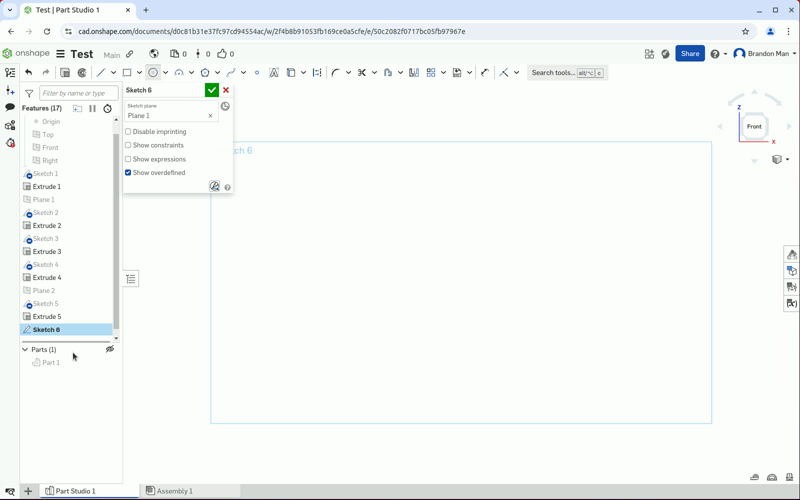
key_down(shift)
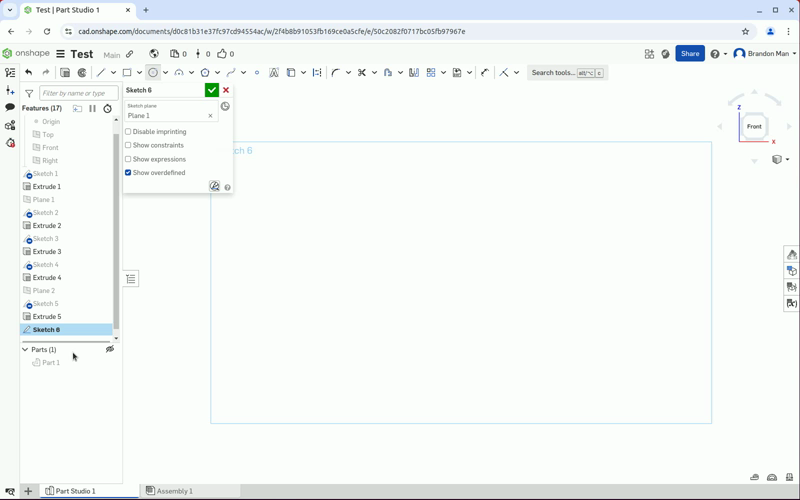
mouse_move(447, 297)
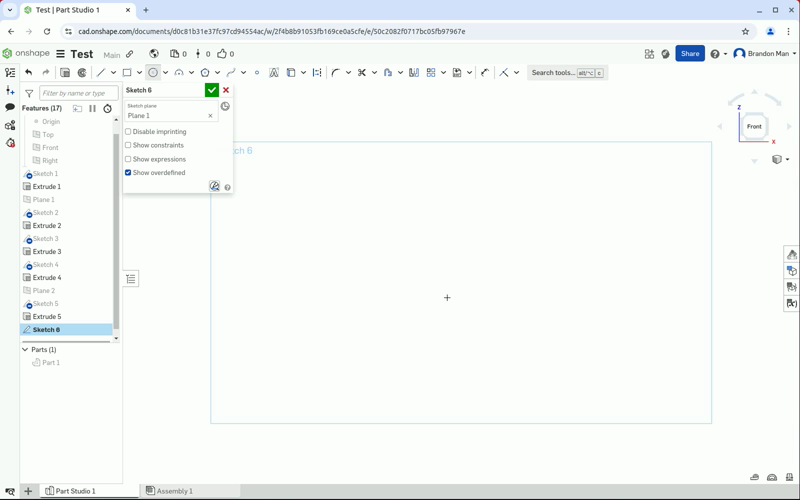
click(447, 297)
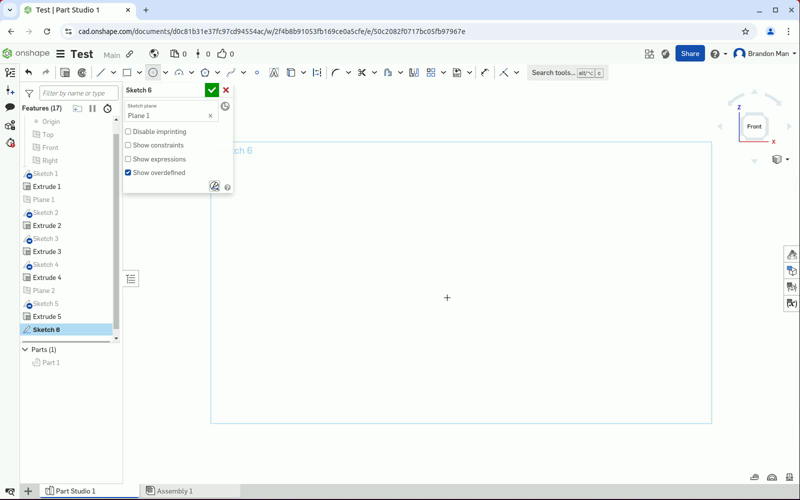
key_up(shift)
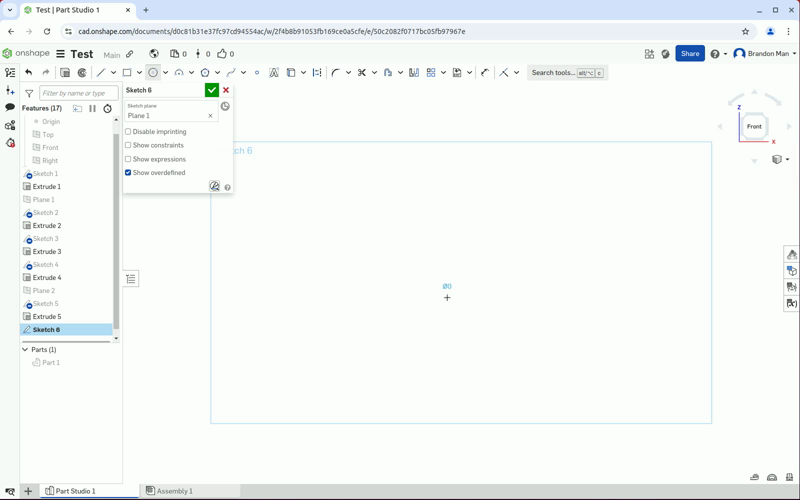
mouse_move(462, 297)
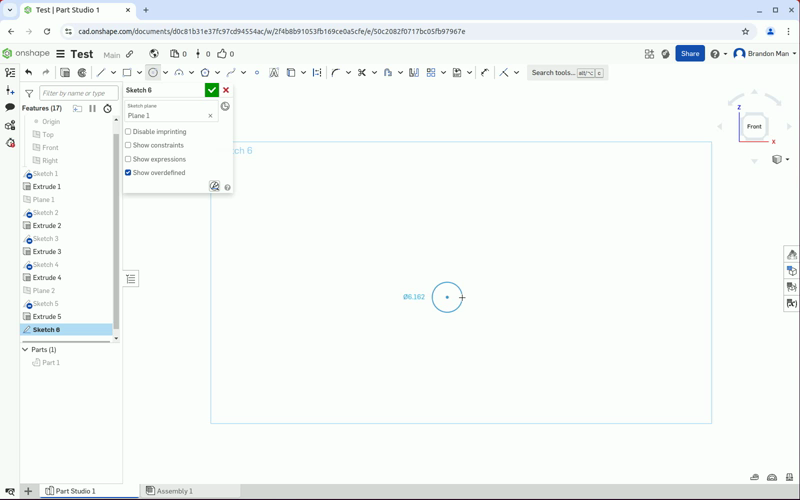
click(462, 297)
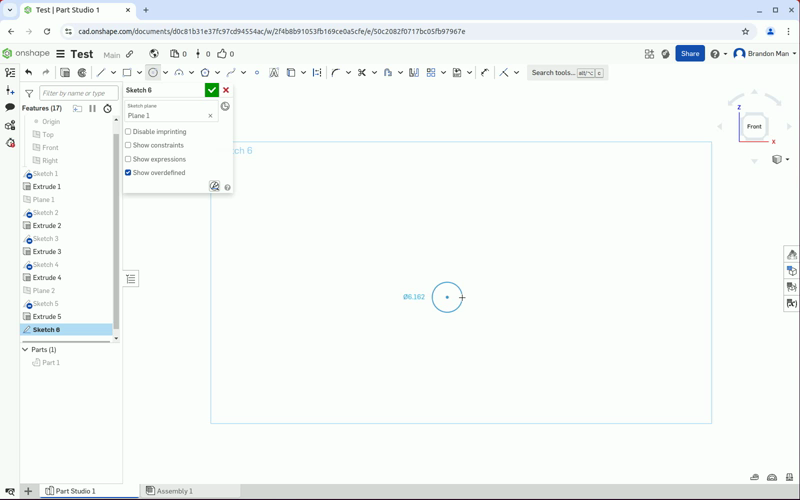
key(esc)
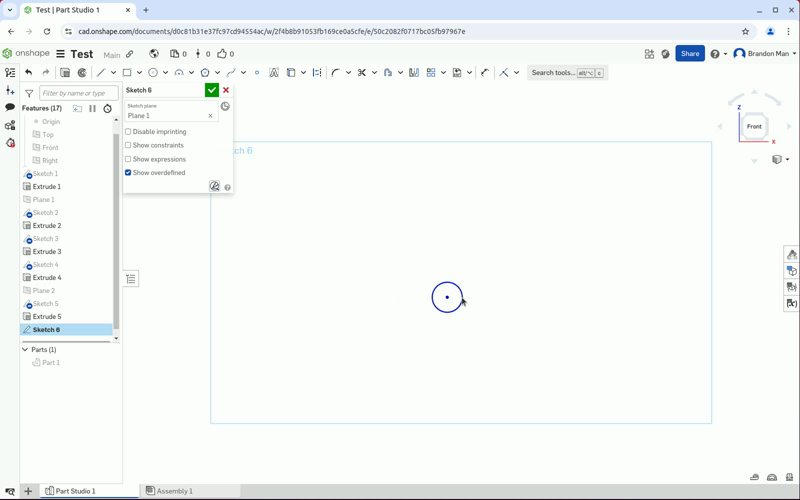
mouse_move(434, 298)
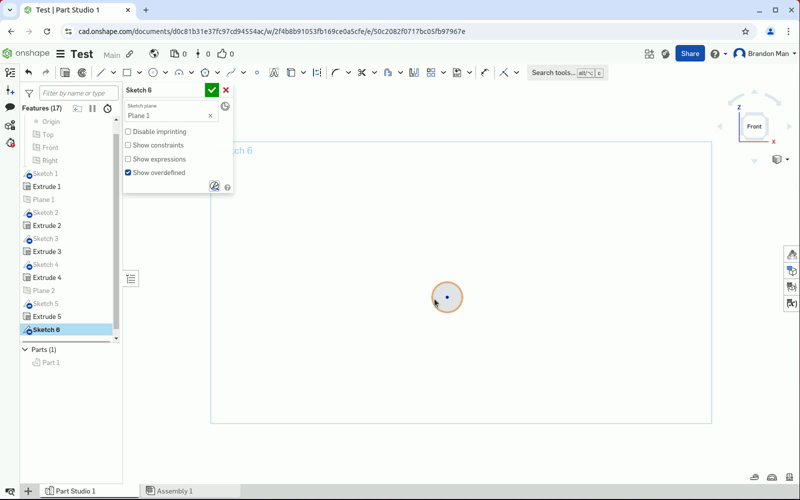
scroll(6)
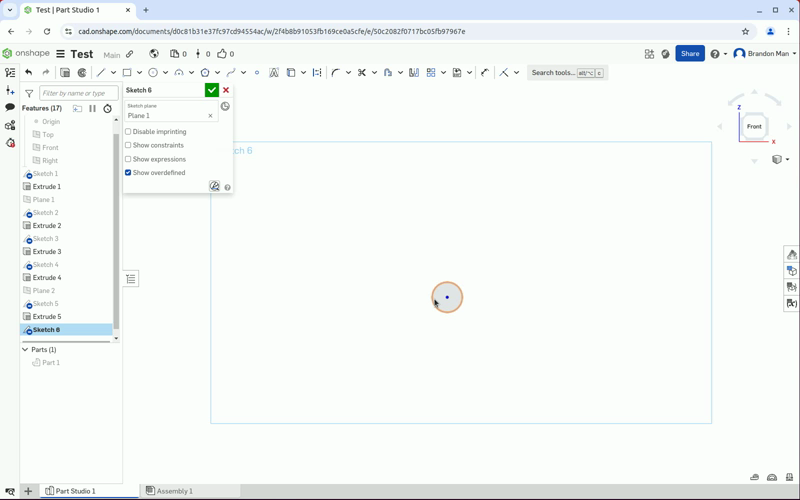
scroll(6)
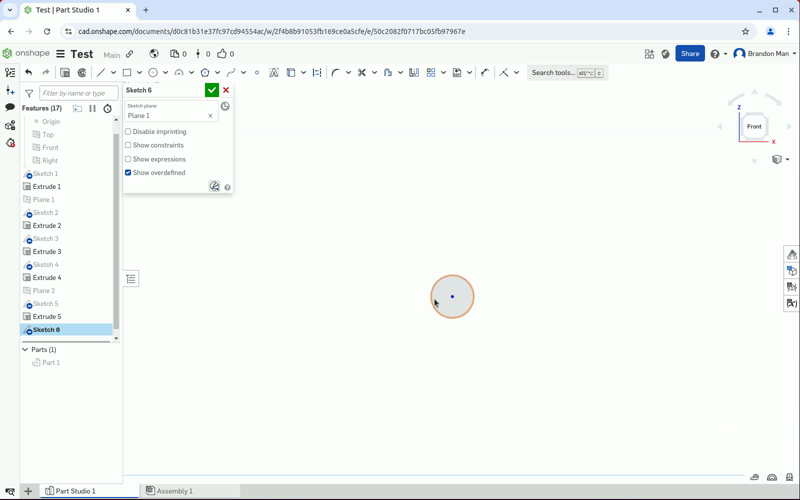
scroll(6)
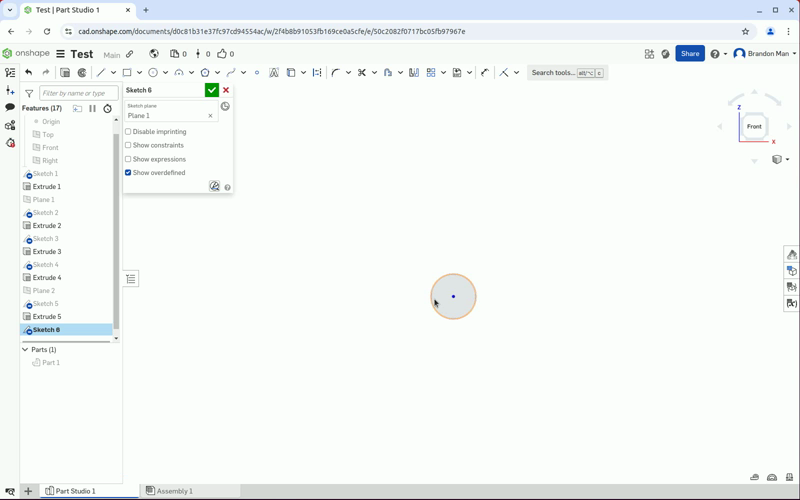
scroll(6)
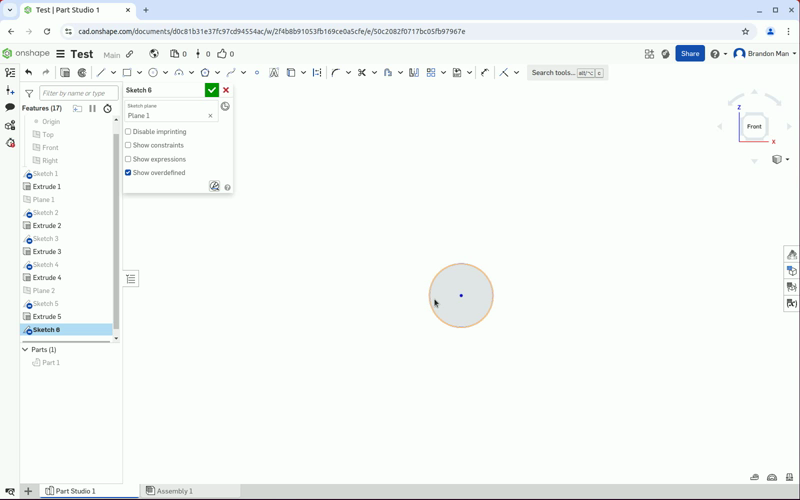
scroll(6)
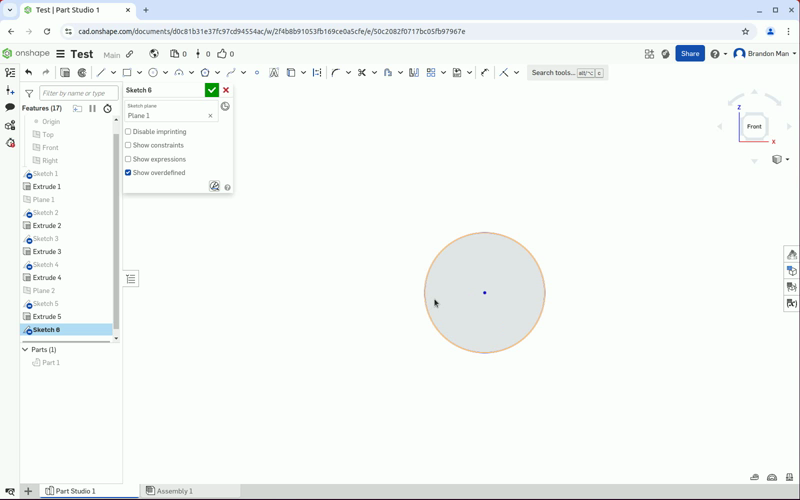
scroll(6)
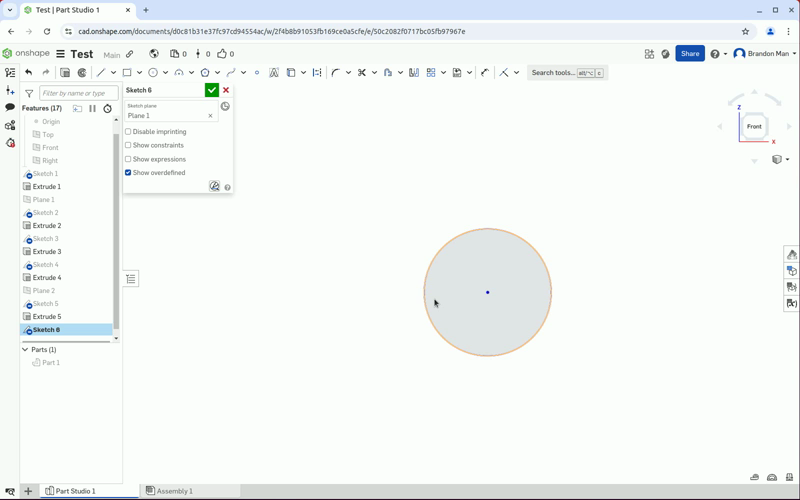
scroll(6)
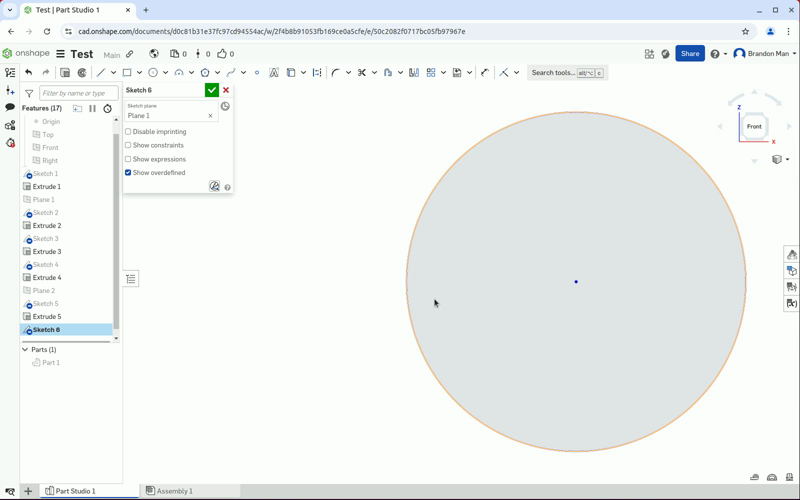
click(434, 298)
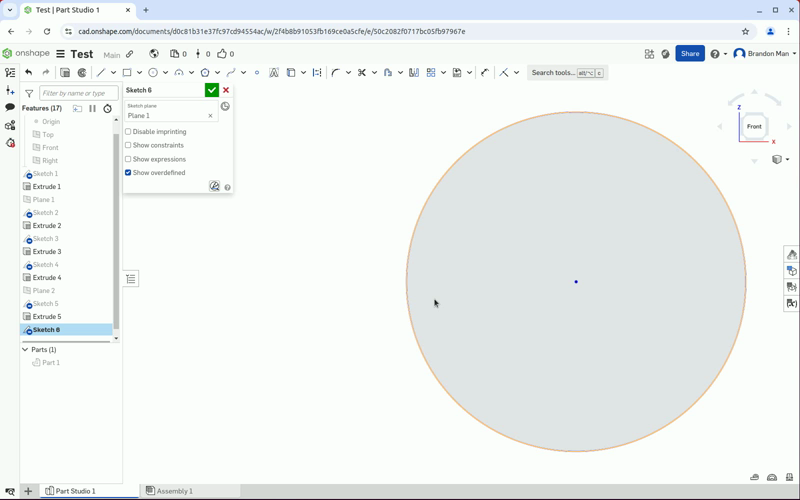
scroll(-6)
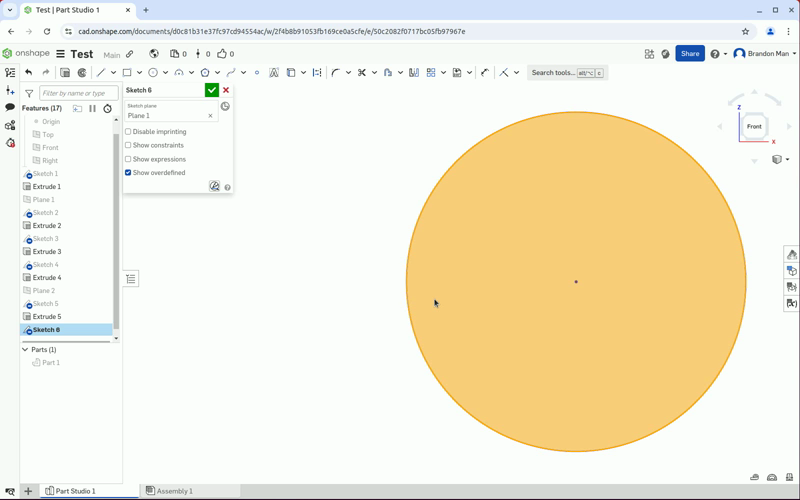
scroll(-6)
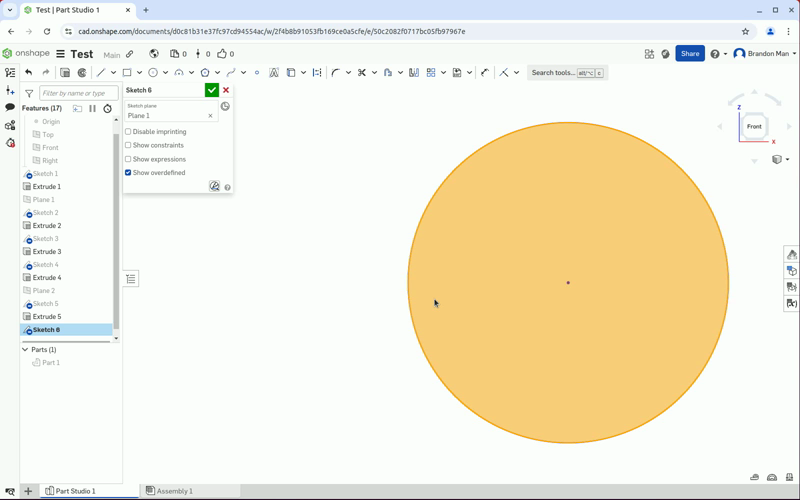
scroll(-6)
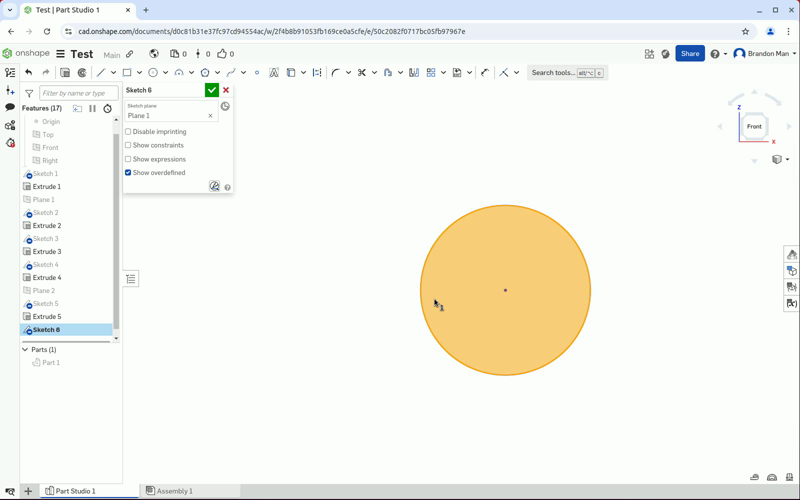
scroll(-6)
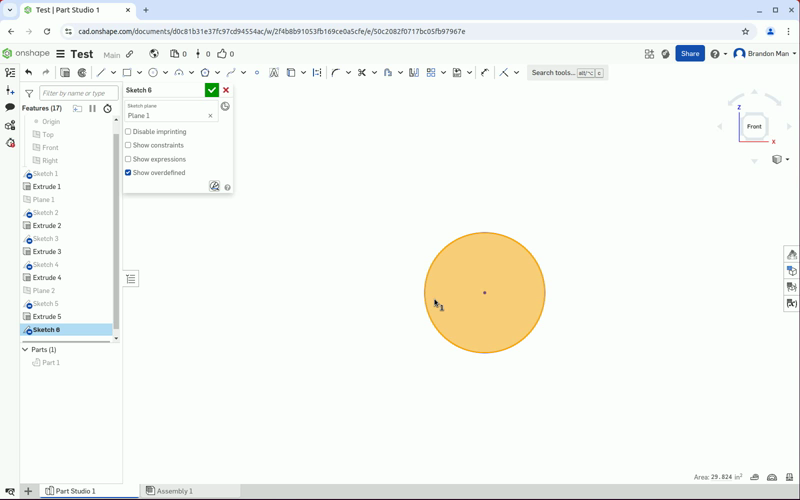
scroll(-6)
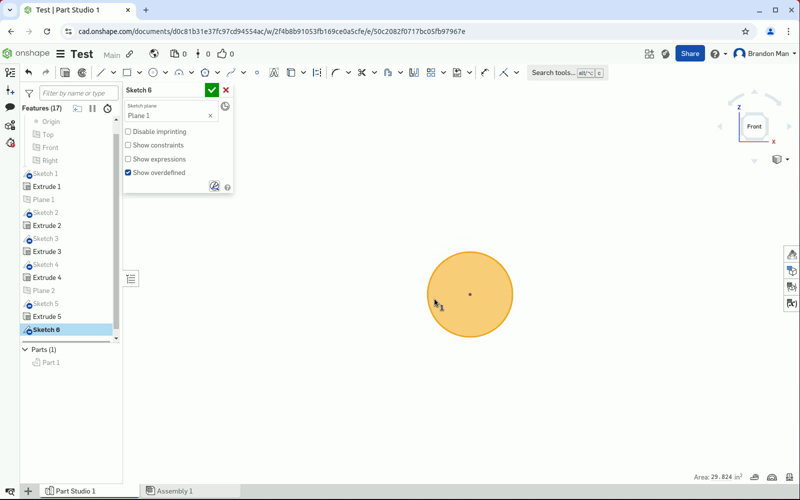
scroll(-6)
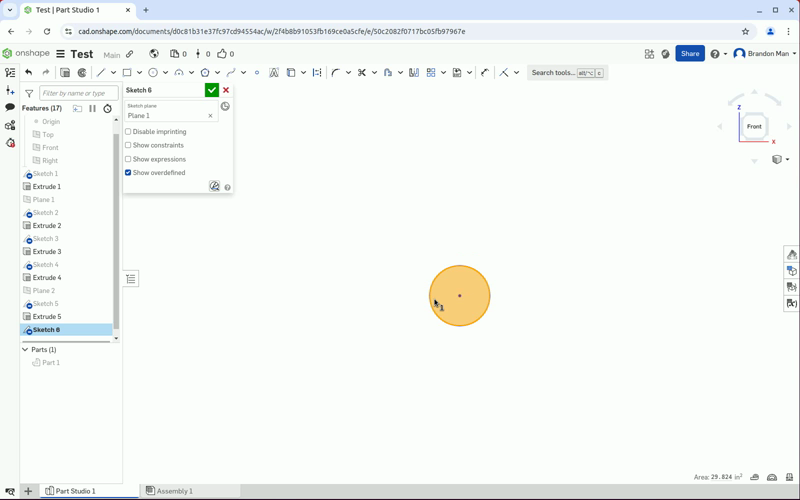
scroll(-6)
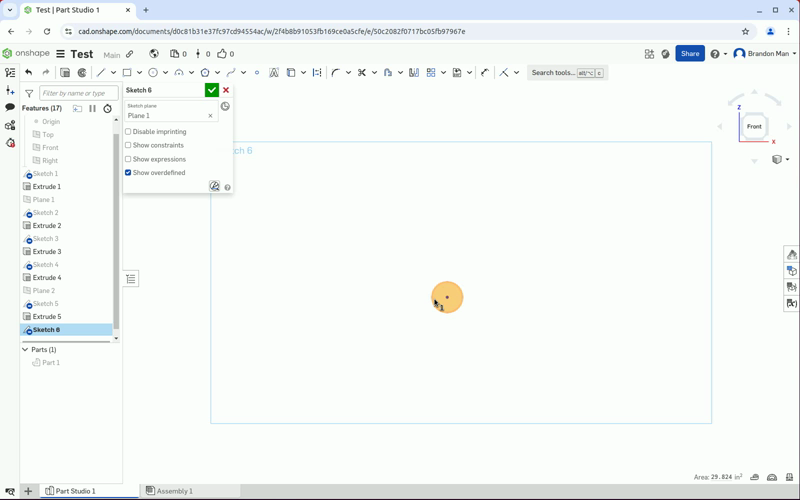
mouse_move(73, 352)
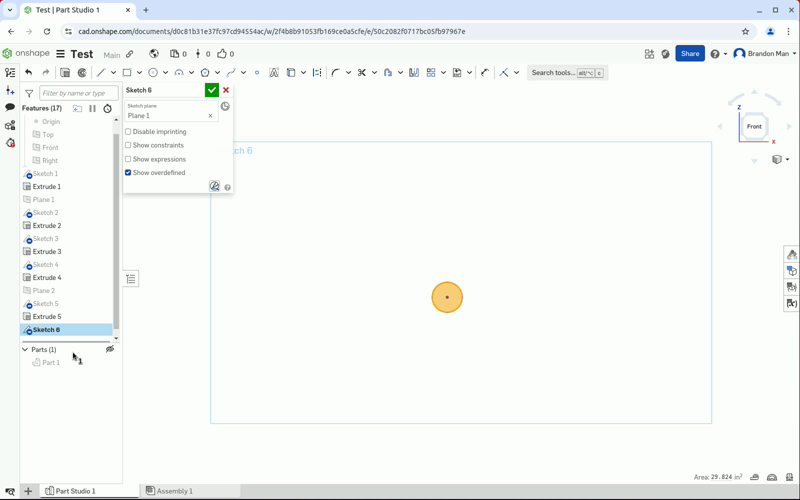
key(shift+y)
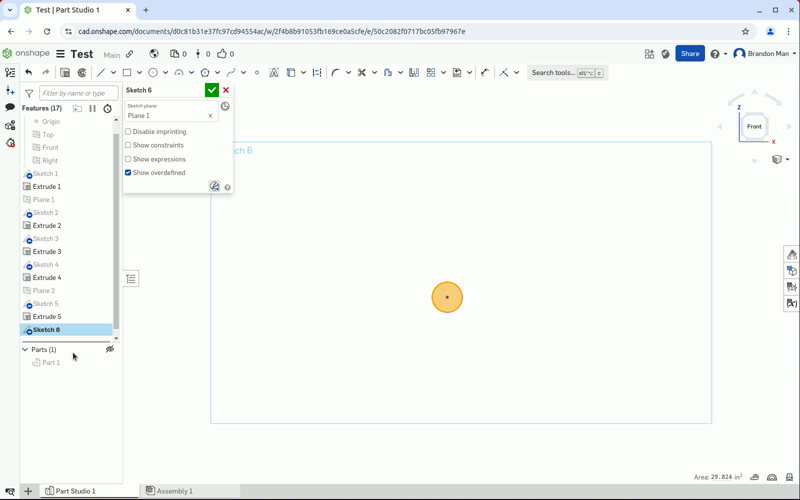
key(shift+e)
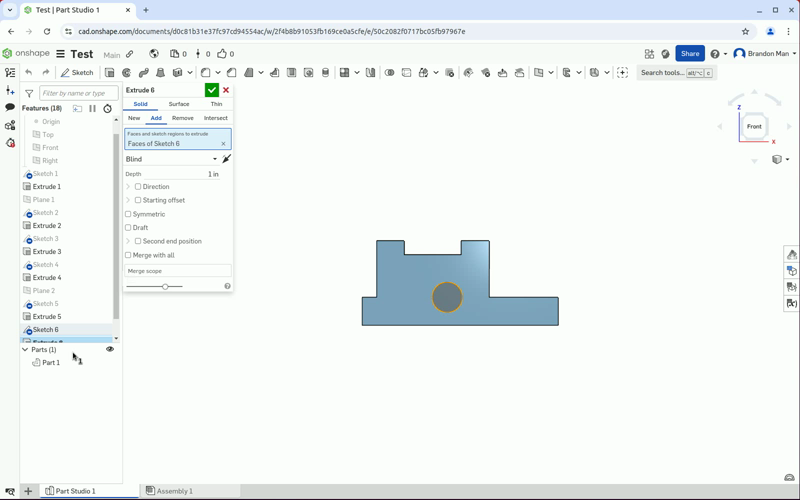
mouse_move(143, 106)
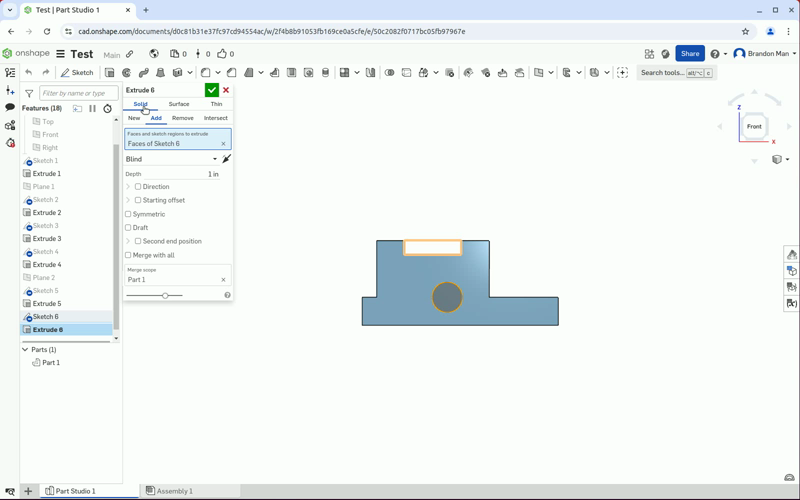
click(143, 106)
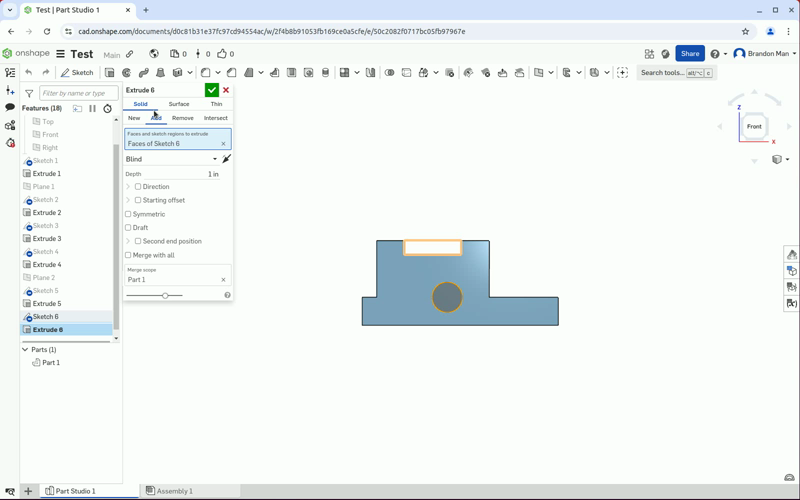
mouse_move(186, 120)
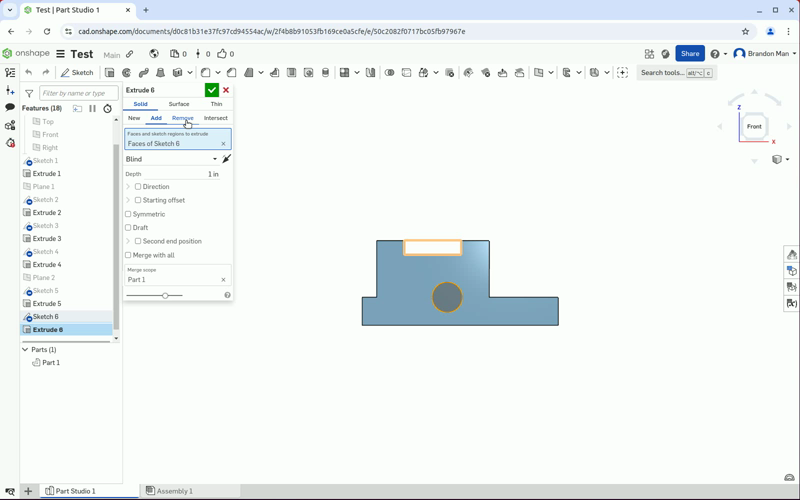
click(186, 120)
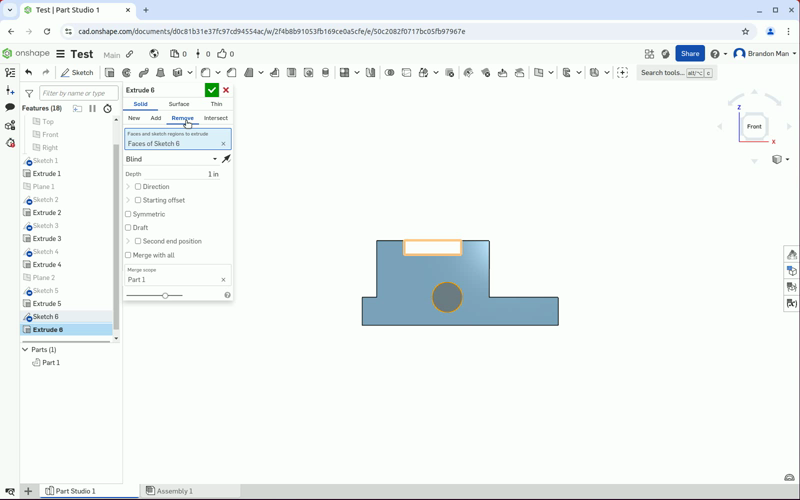
key(tab, 4)
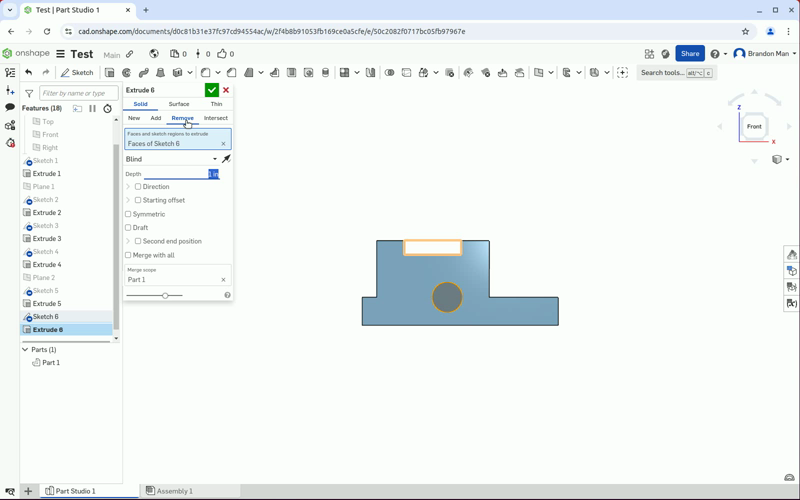
text(23.108)
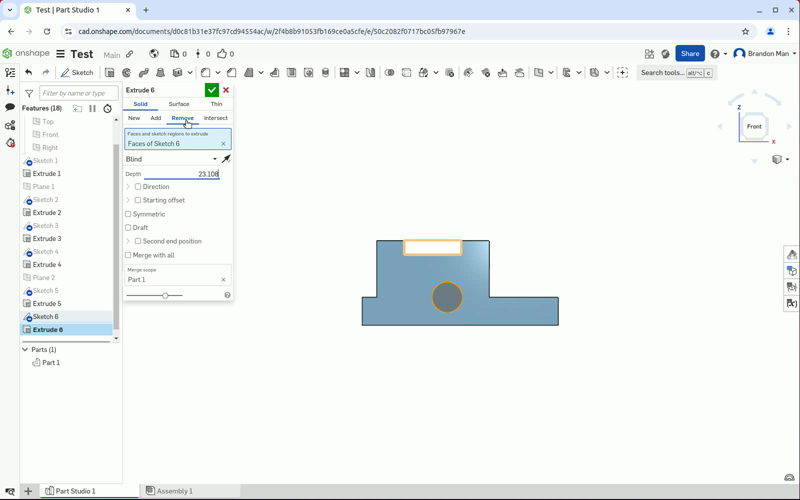
key(tab, 6)
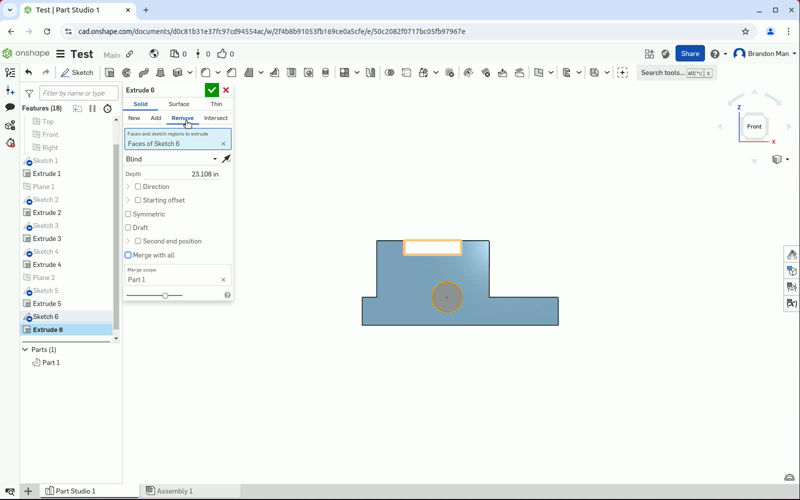
key(space)
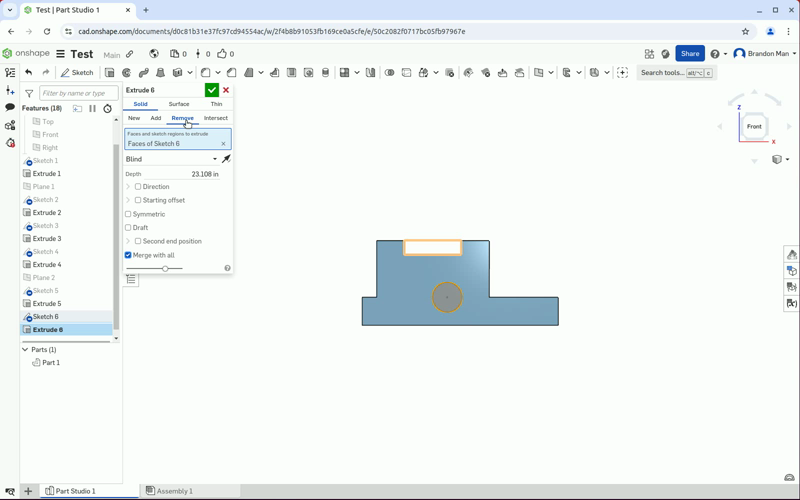
key(enter)
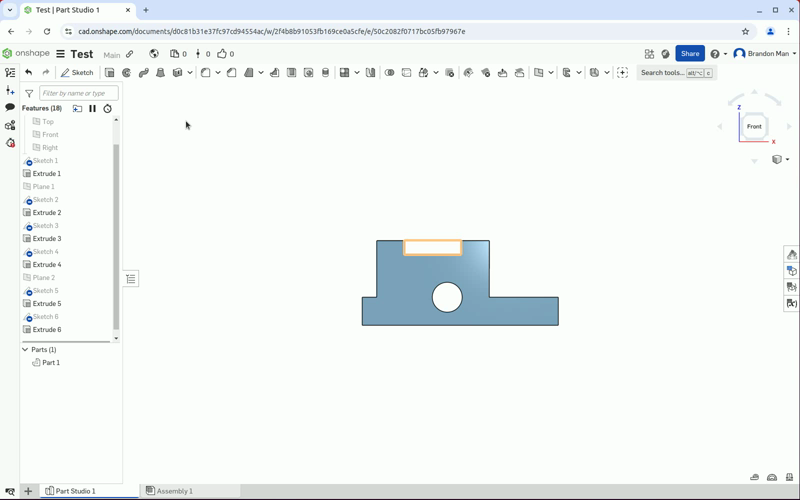
key(shift+h)
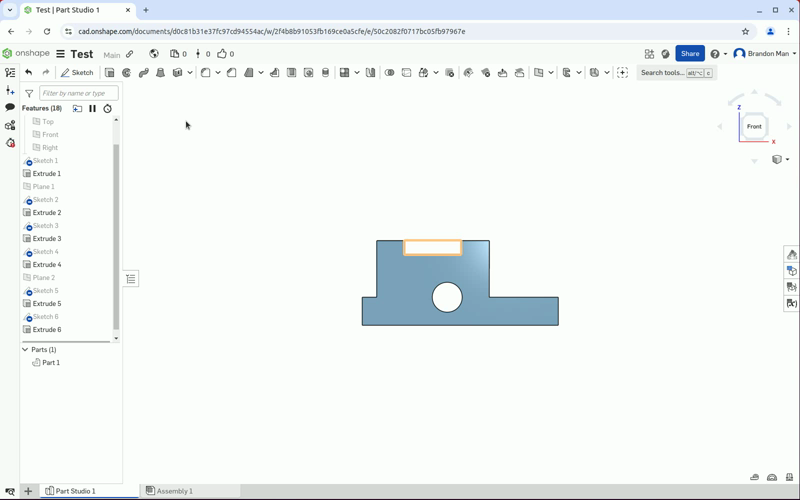
key(shift+h)
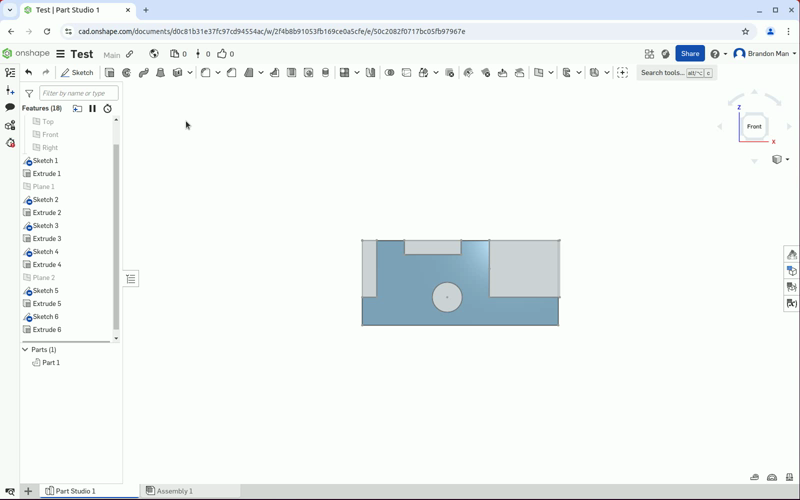
key(shift+7)
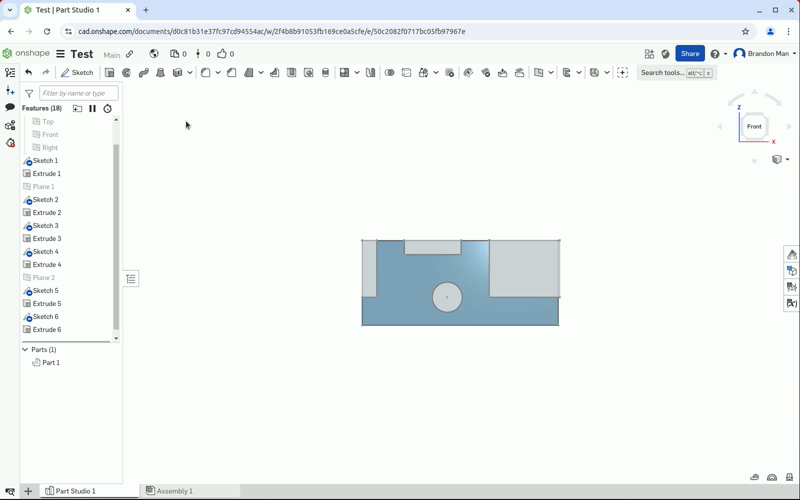
key(left, 2)
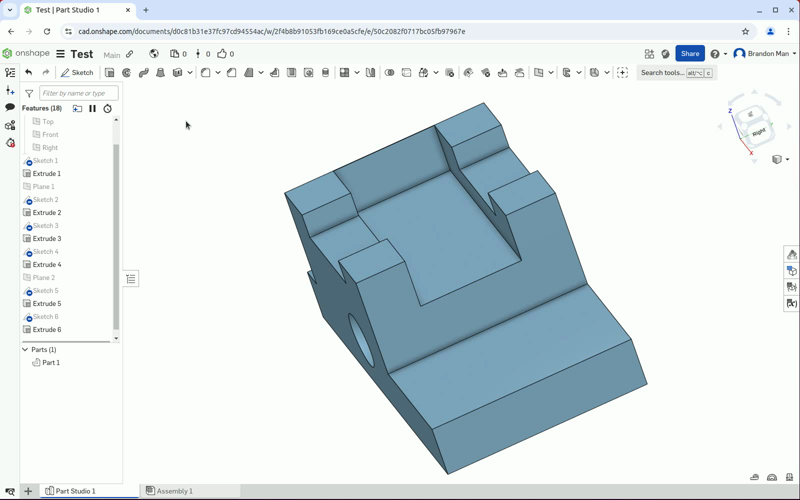
key(down, 2)
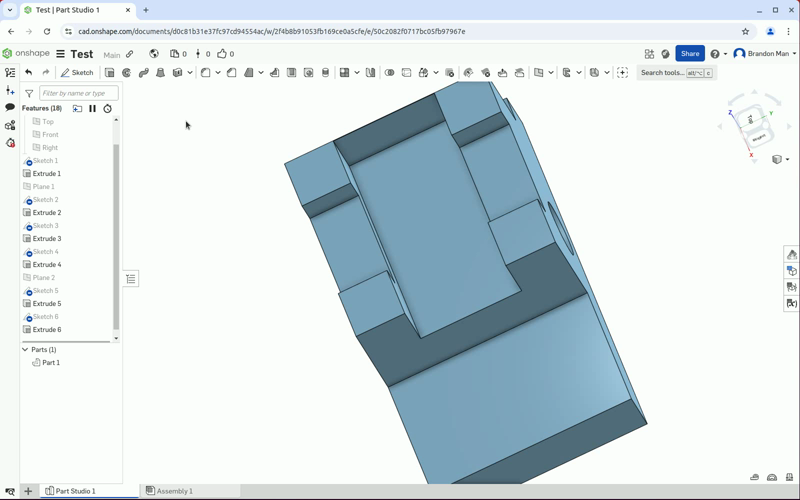
key(up, 2)
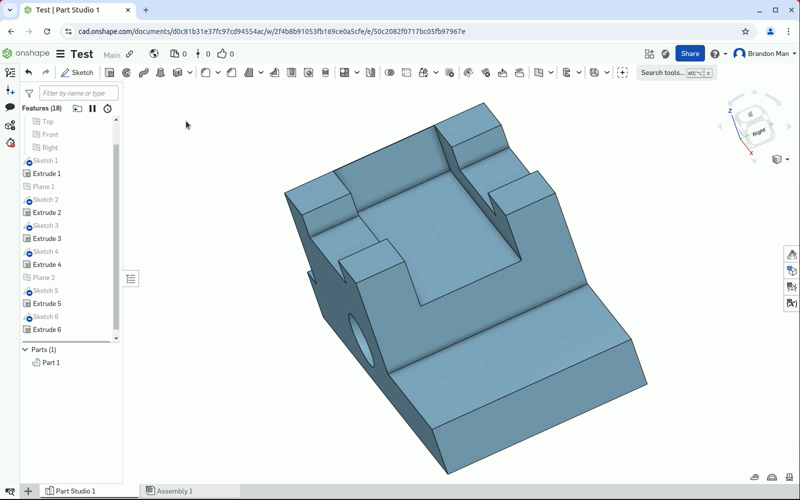
key(right, 2)
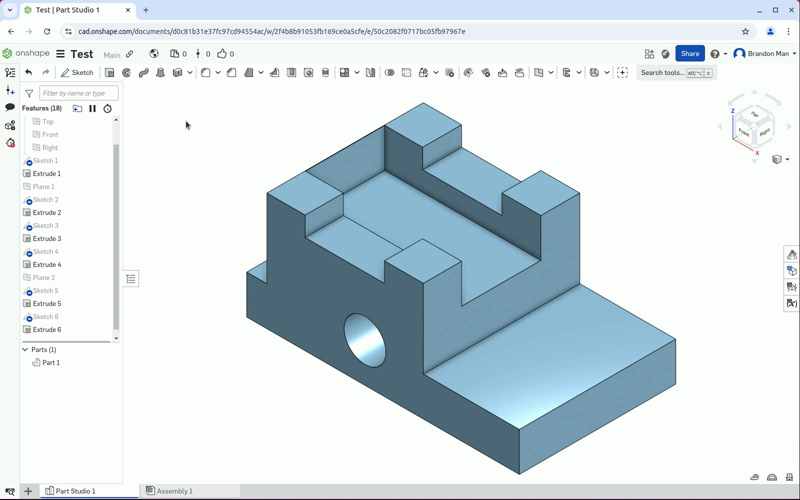
mouse_move(69, 163)
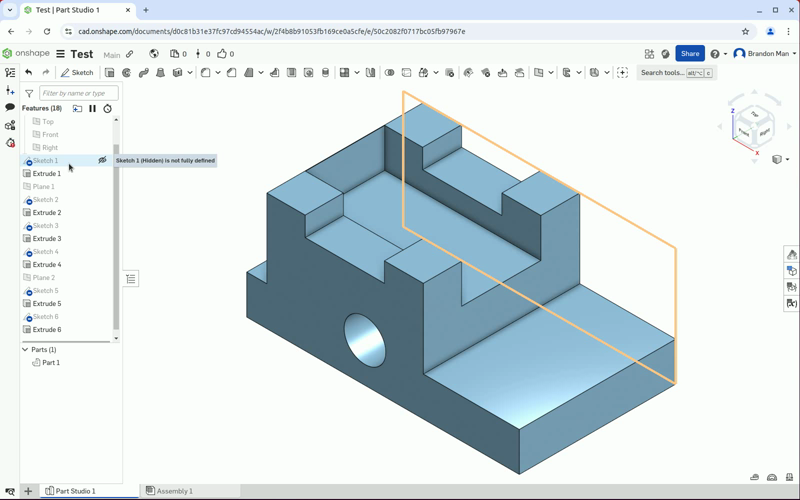
click(69, 163)